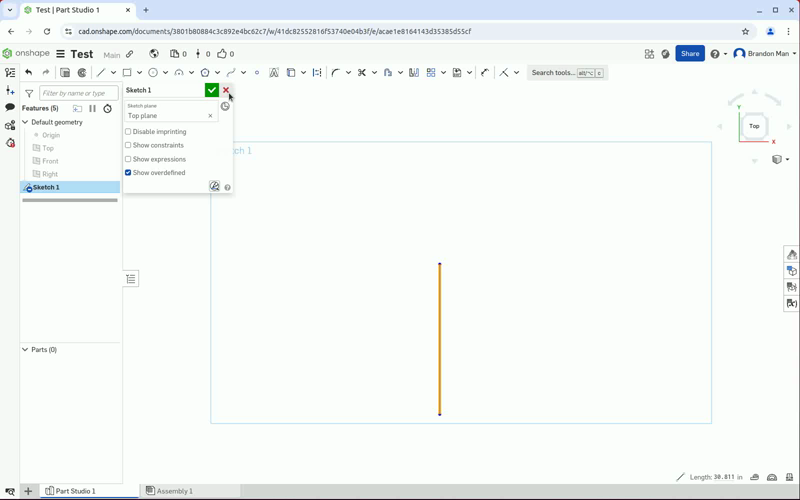
key(shift+h)
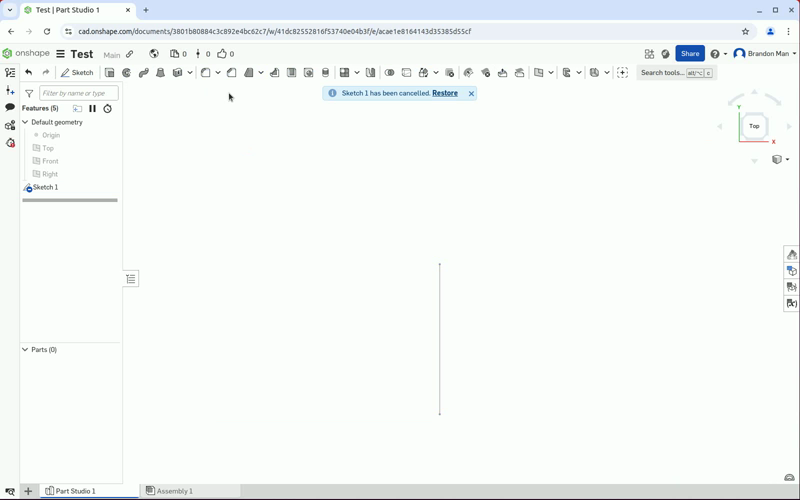
key(shift+s)
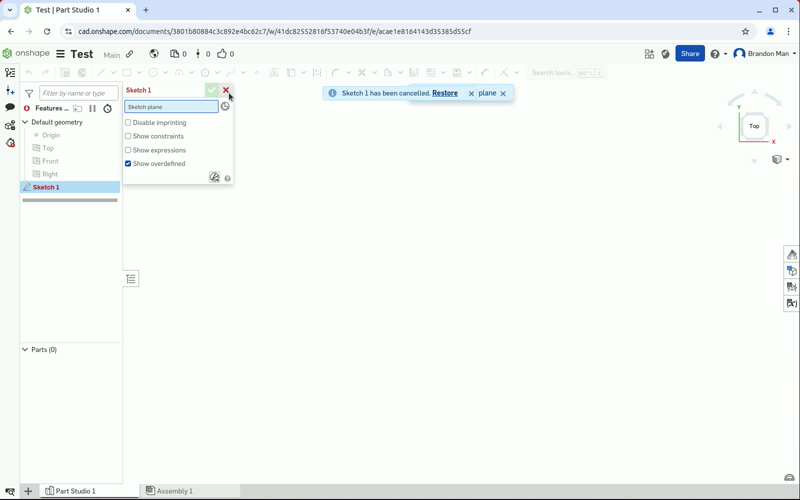
mouse_move(73, 150)
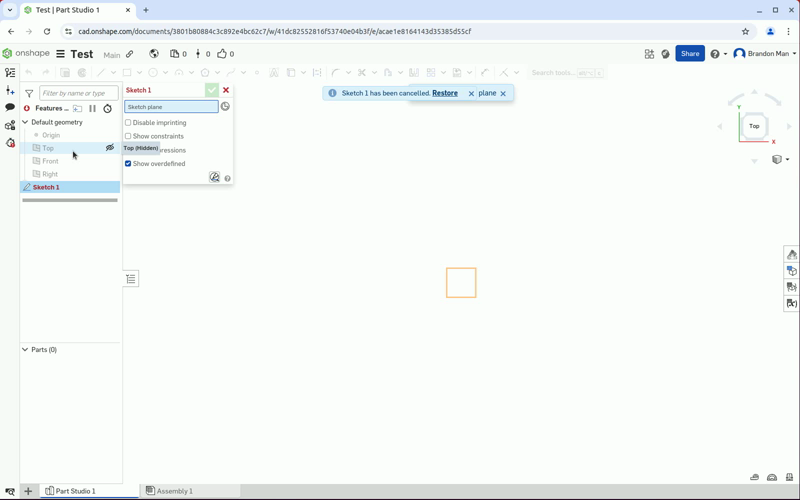
click(73, 150)
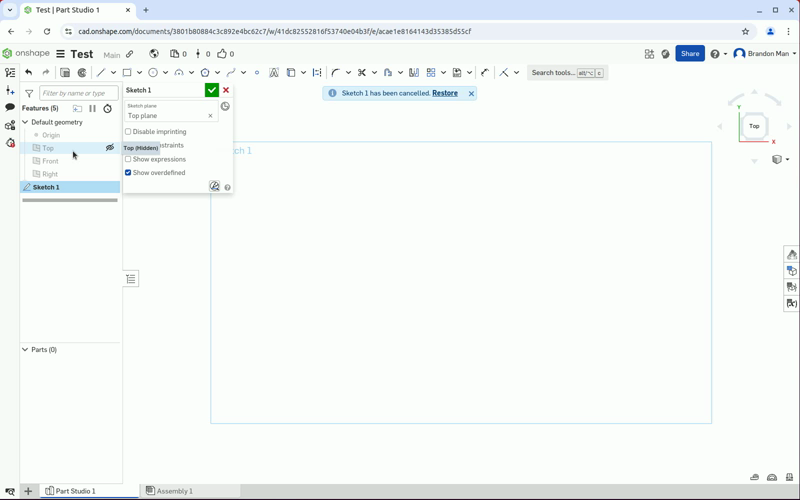
mouse_move(73, 352)
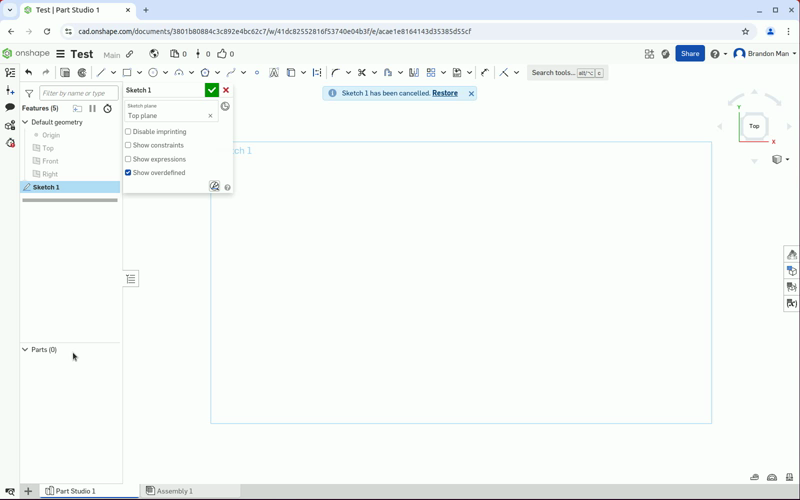
key(y)
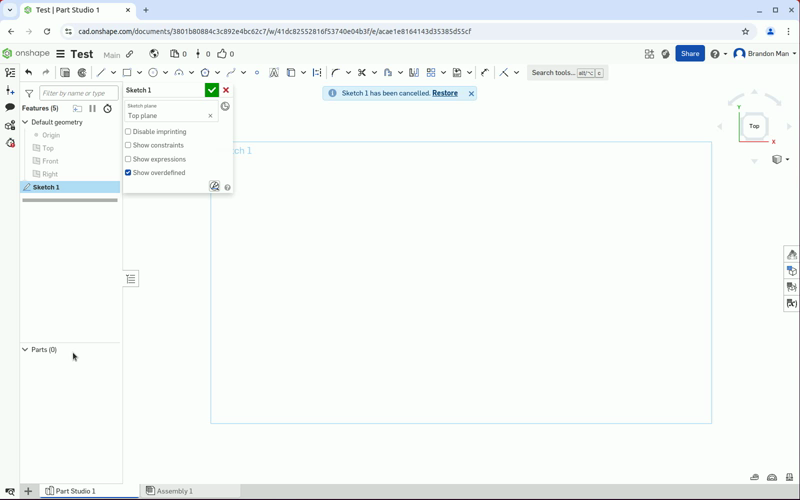
key(l)
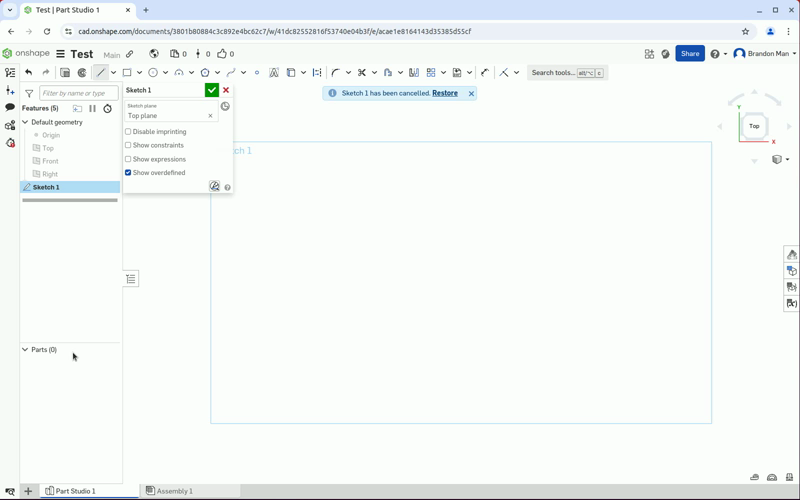
key_down(shift)
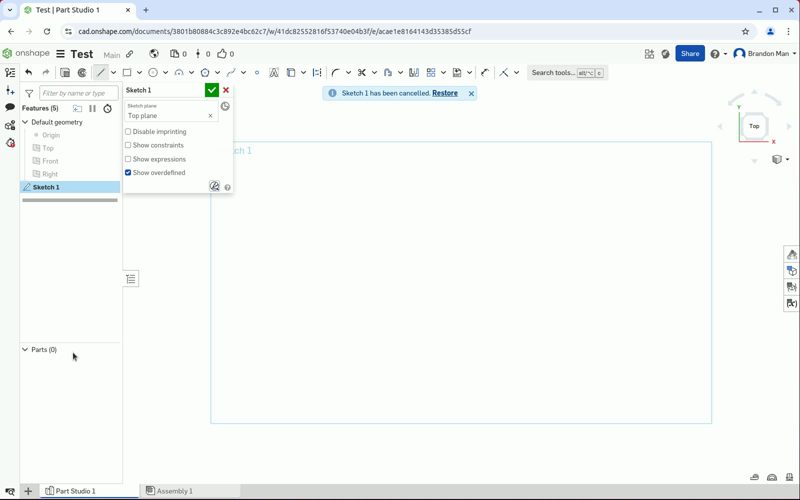
mouse_move(398, 170)
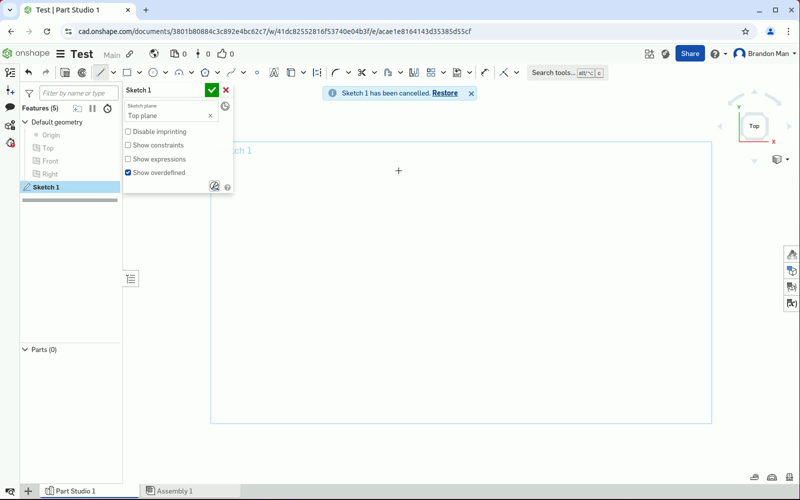
click(398, 170)
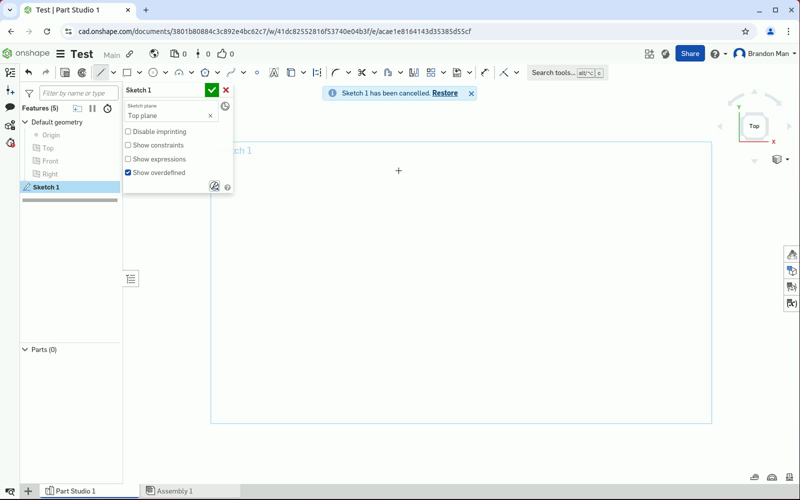
key_up(shift)
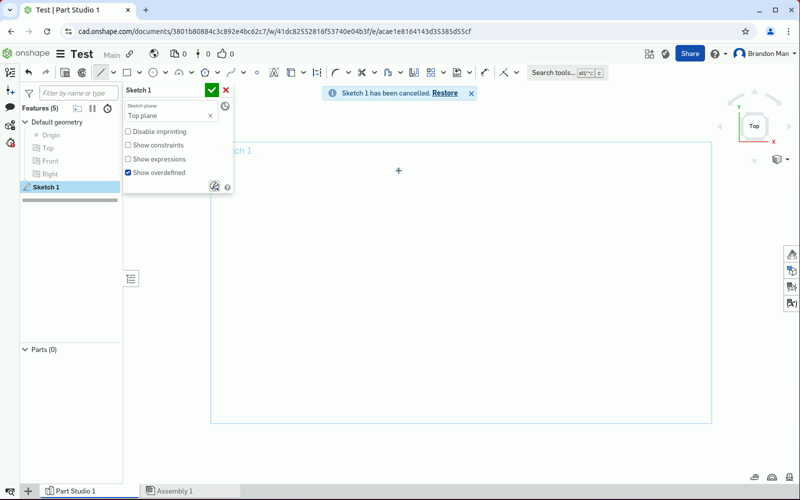
key_down(shift)
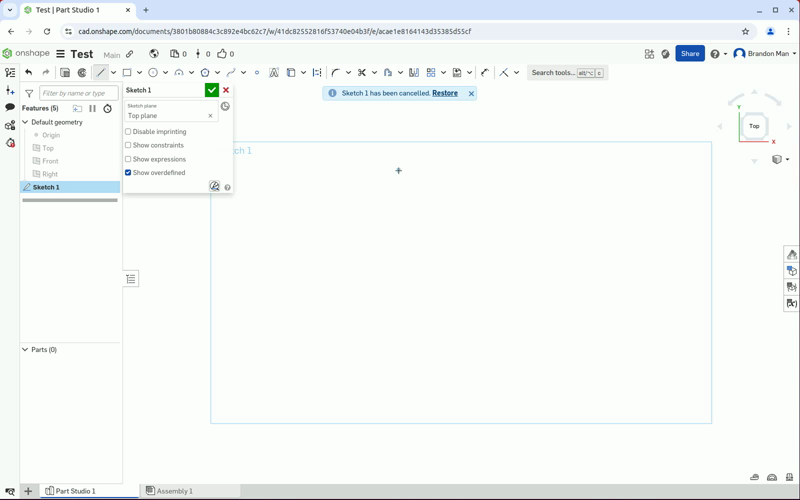
mouse_move(428, 170)
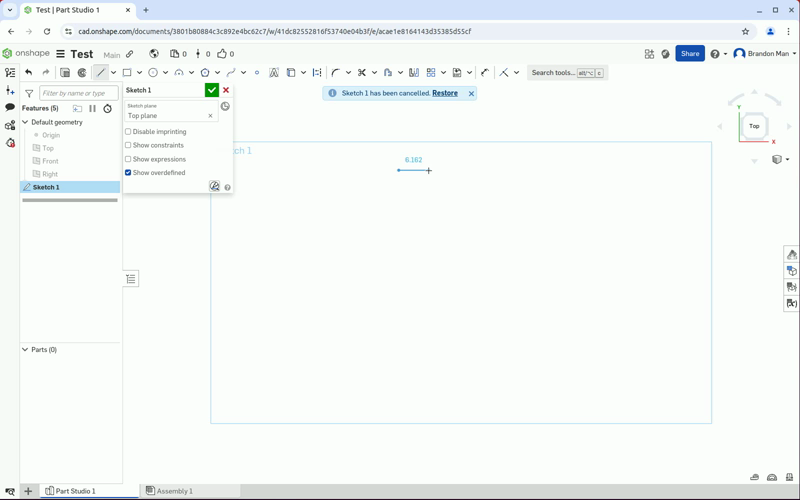
mouse_move(416, 216)
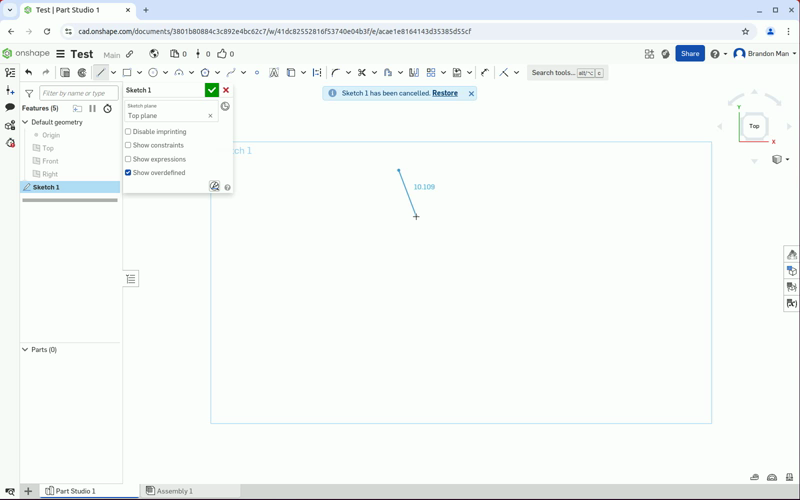
click(416, 216)
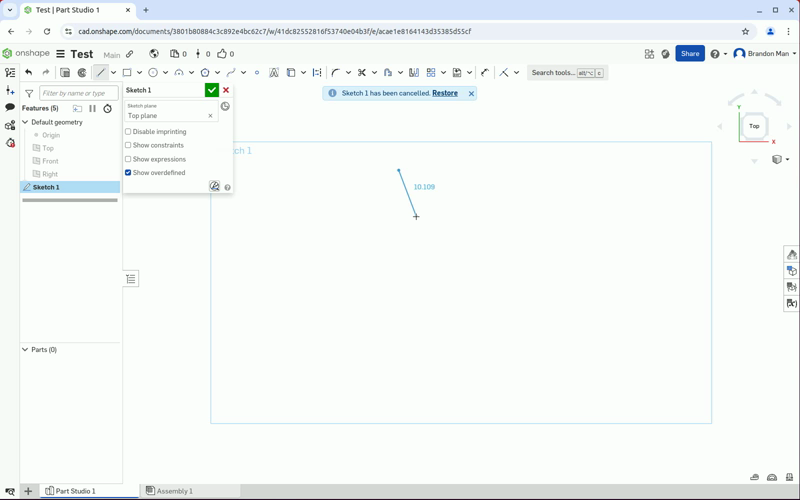
key_up(shift)
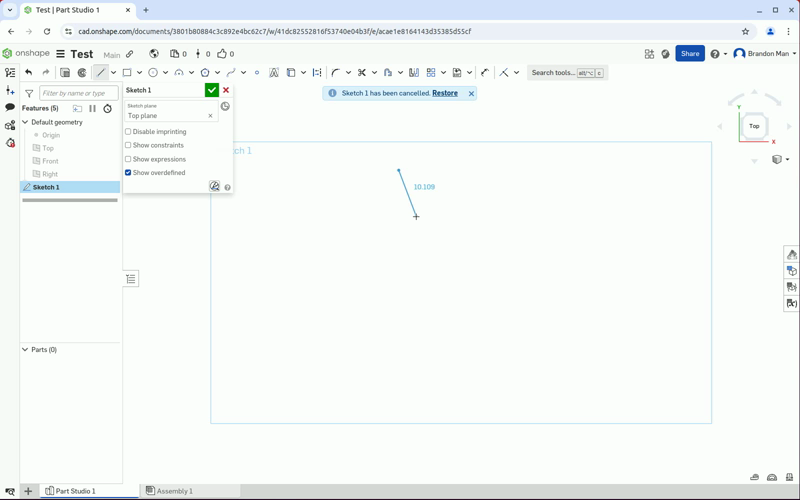
key_down(shift)
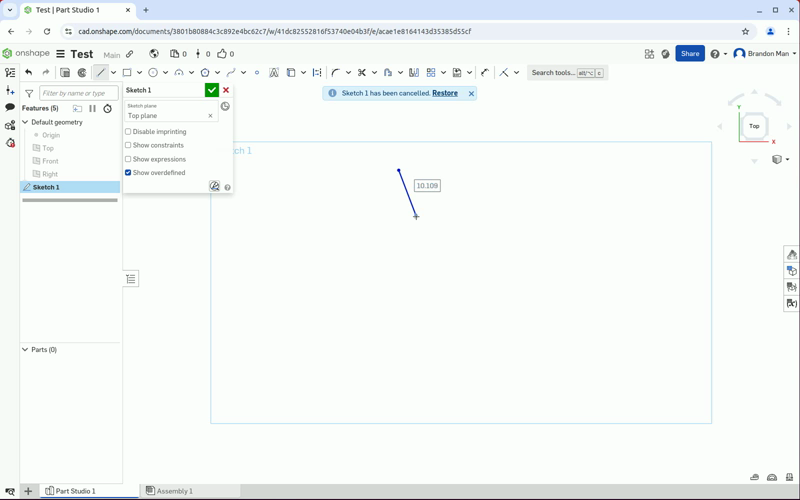
mouse_move(446, 216)
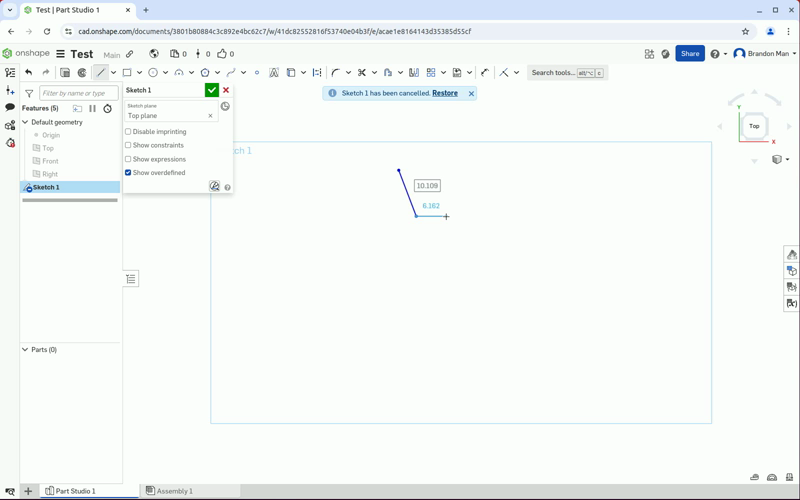
mouse_move(416, 265)
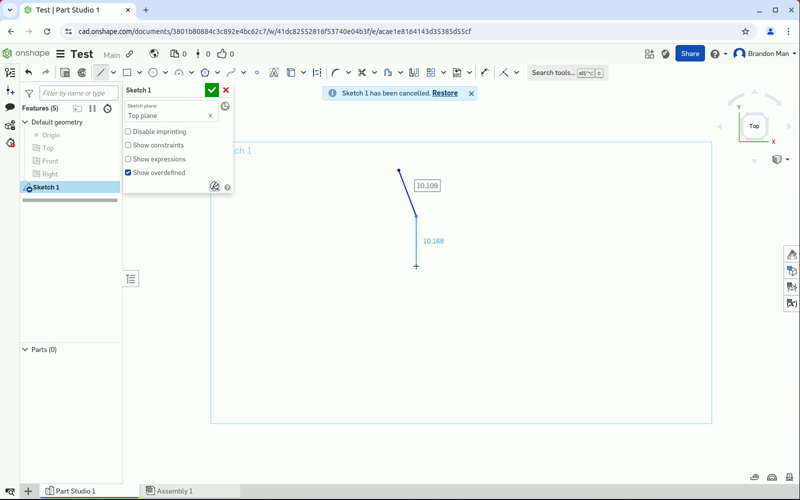
click(416, 265)
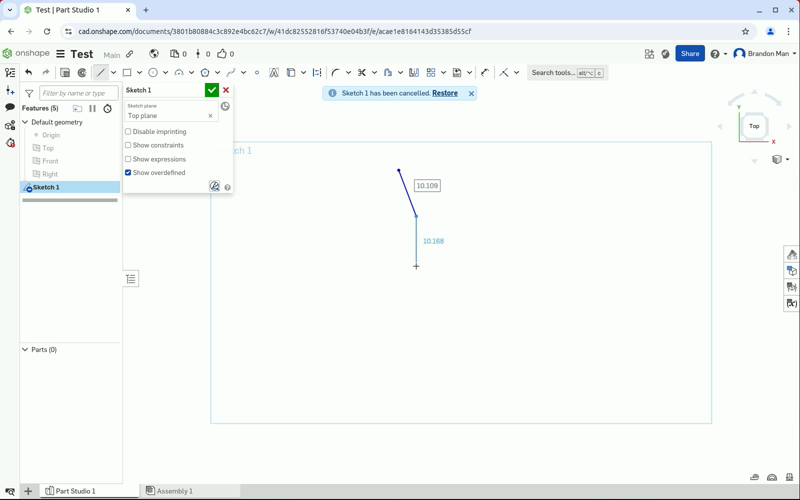
key_up(shift)
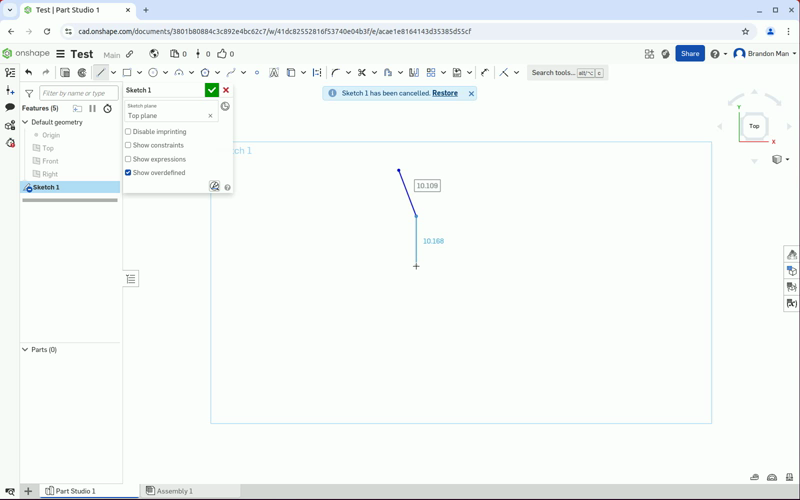
key_down(shift)
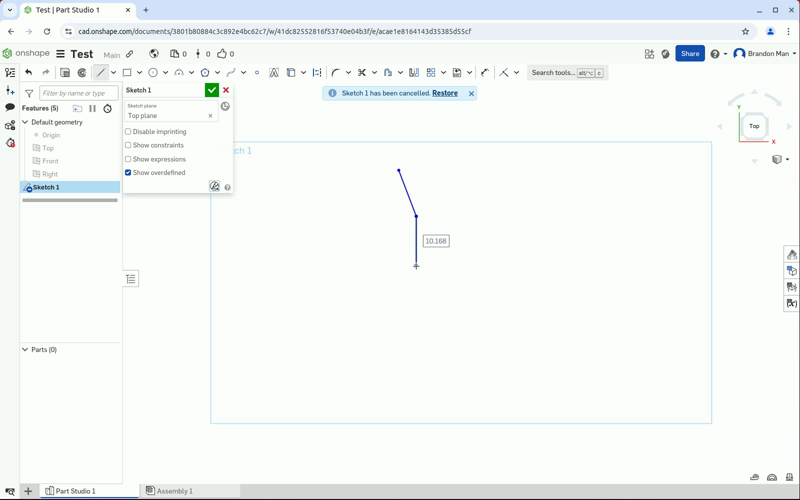
mouse_move(486, 265)
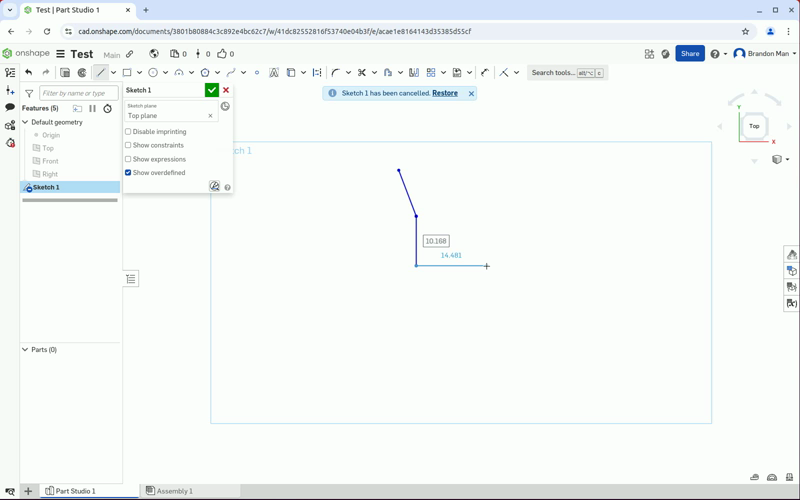
click(486, 265)
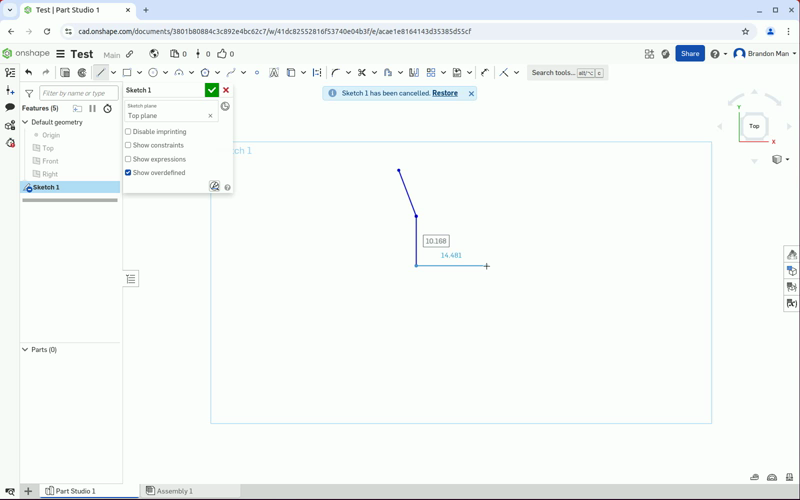
key_up(shift)
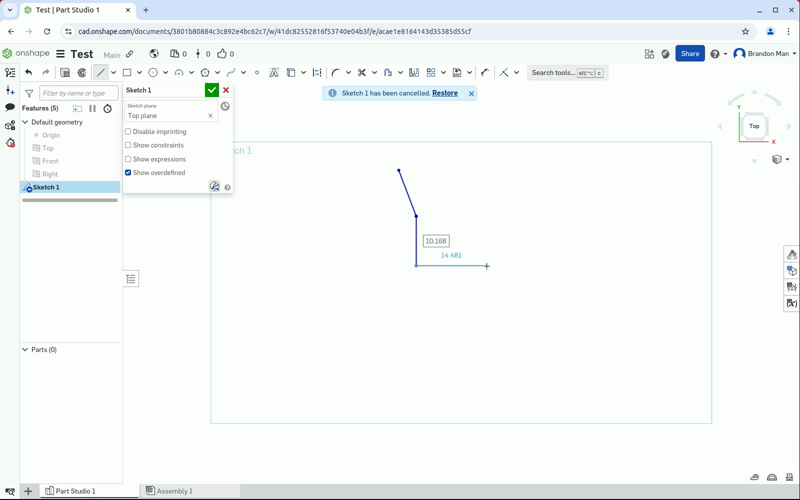
key_down(shift)
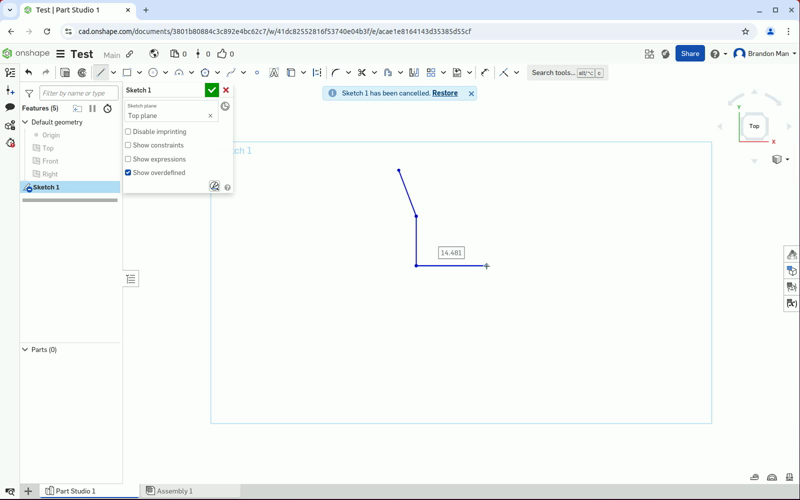
mouse_move(516, 265)
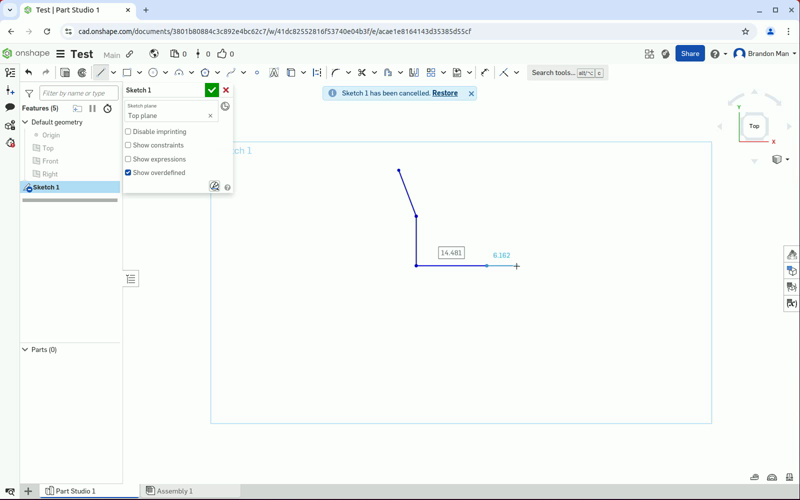
mouse_move(486, 216)
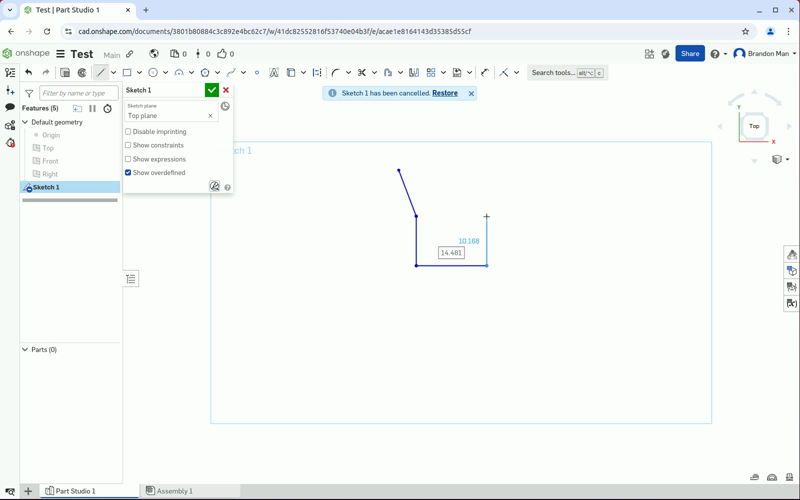
click(486, 216)
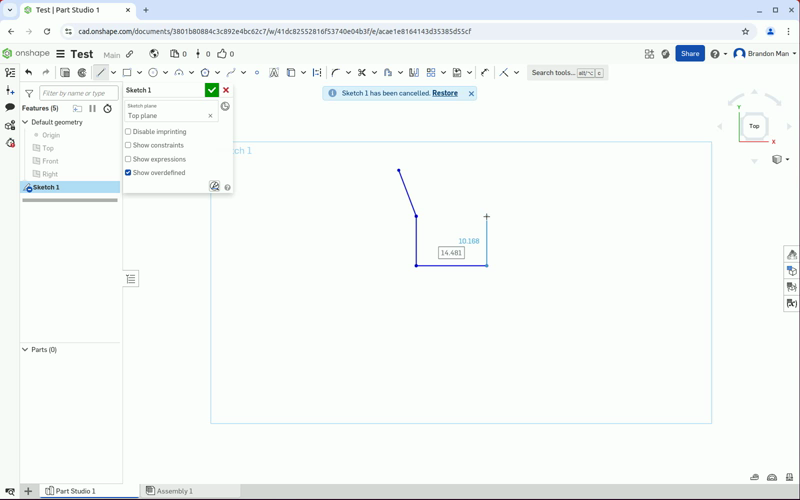
key_up(shift)
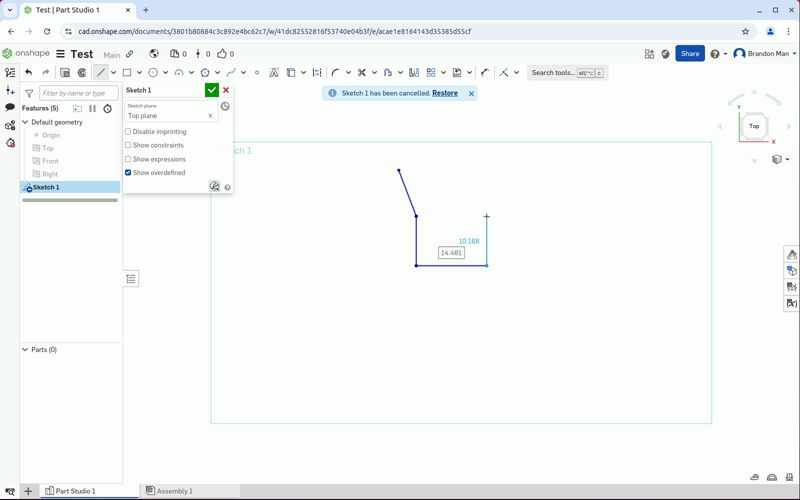
key_down(shift)
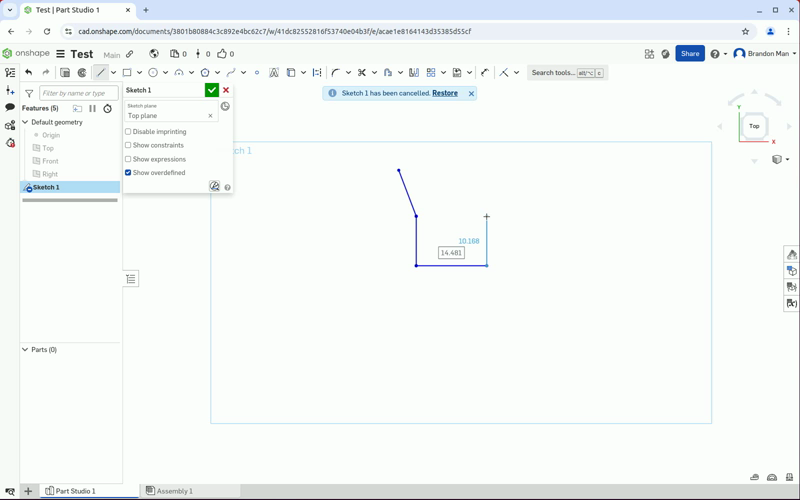
mouse_move(516, 216)
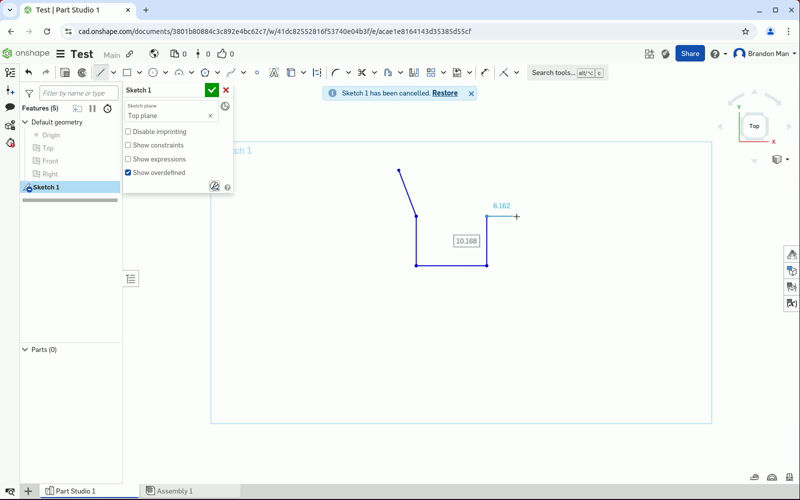
mouse_move(504, 170)
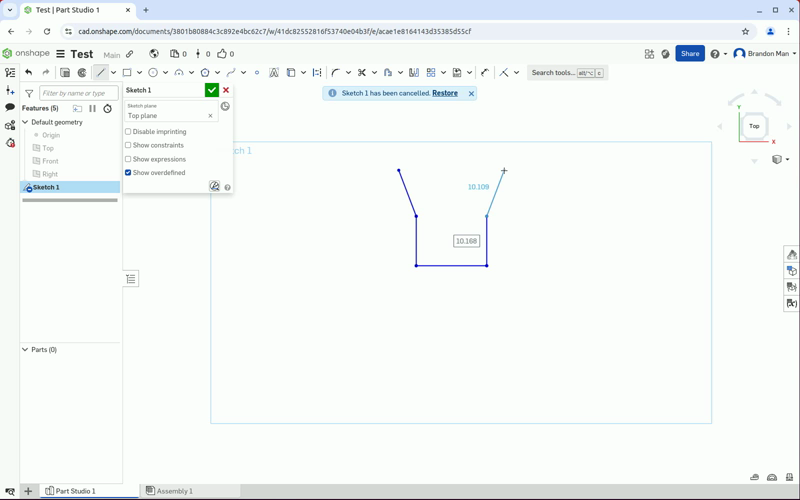
click(504, 170)
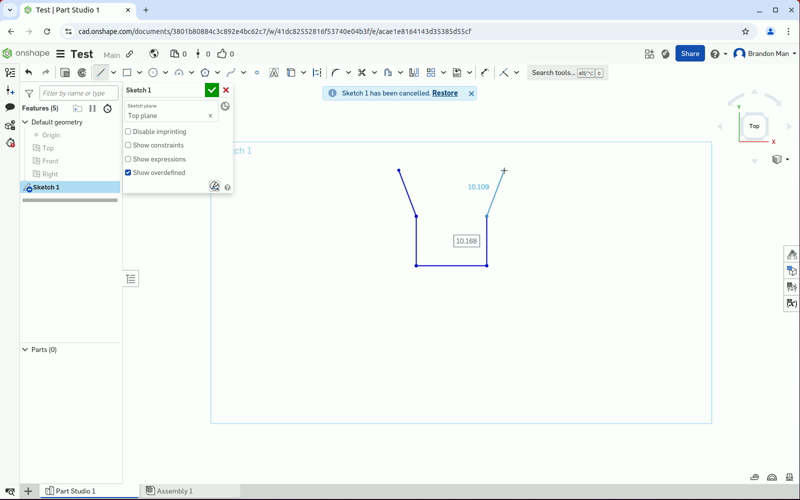
key_up(shift)
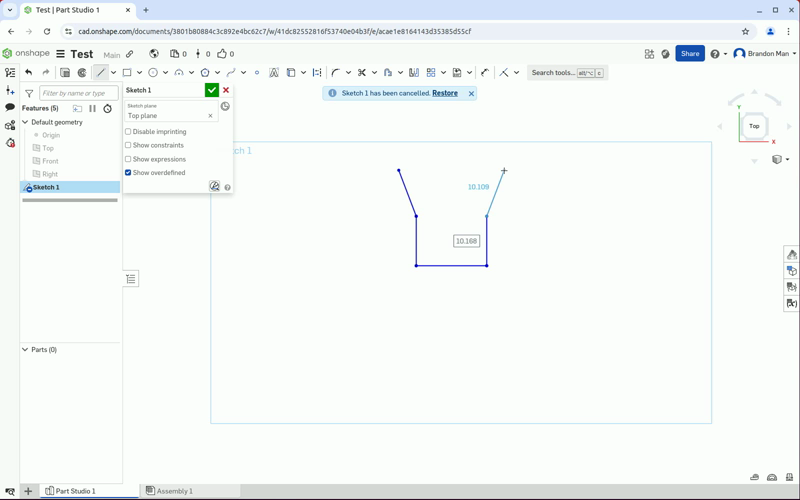
key_down(shift)
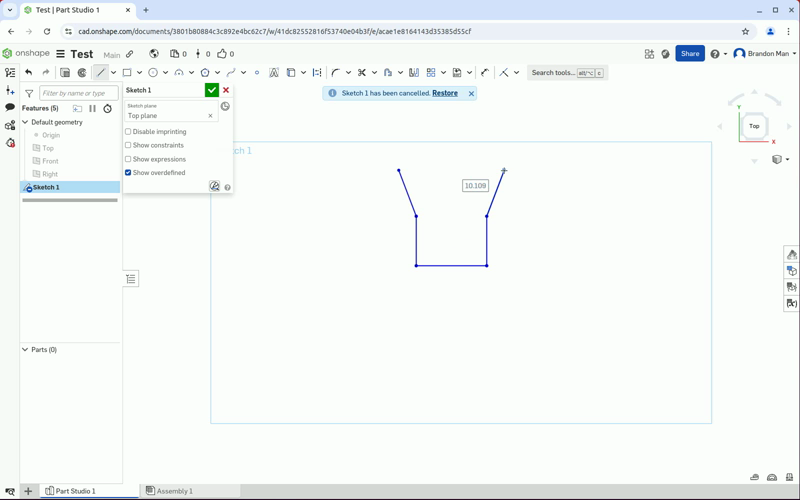
mouse_move(398, 170)
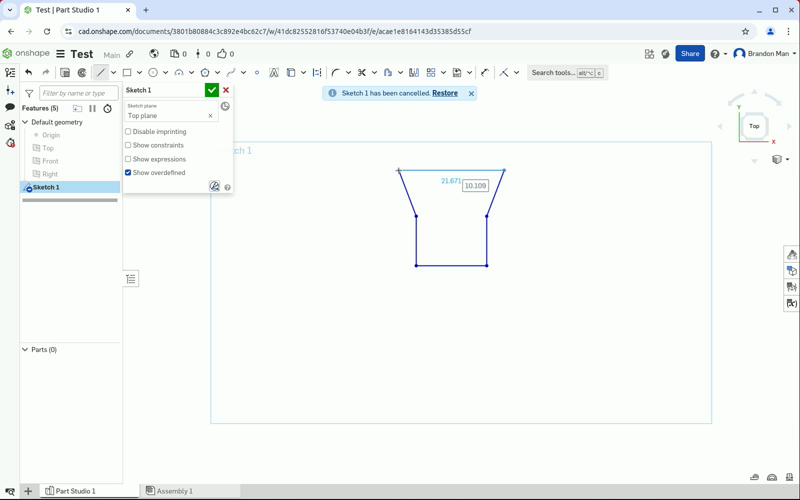
key_up(shift)
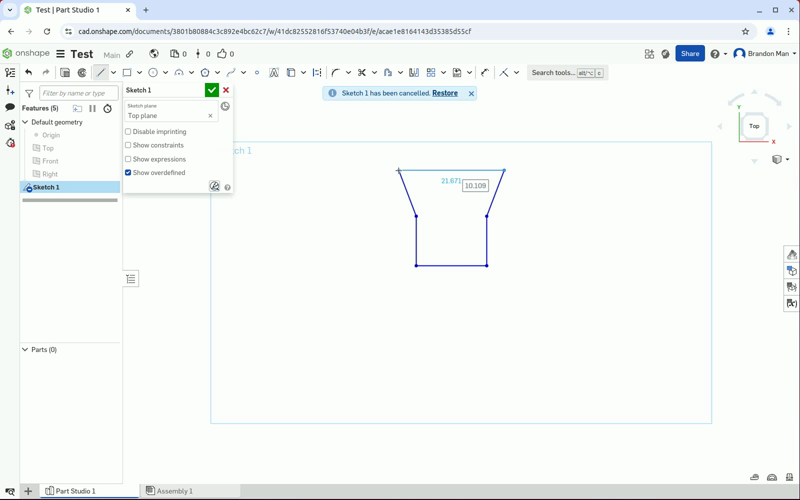
click(398, 170)
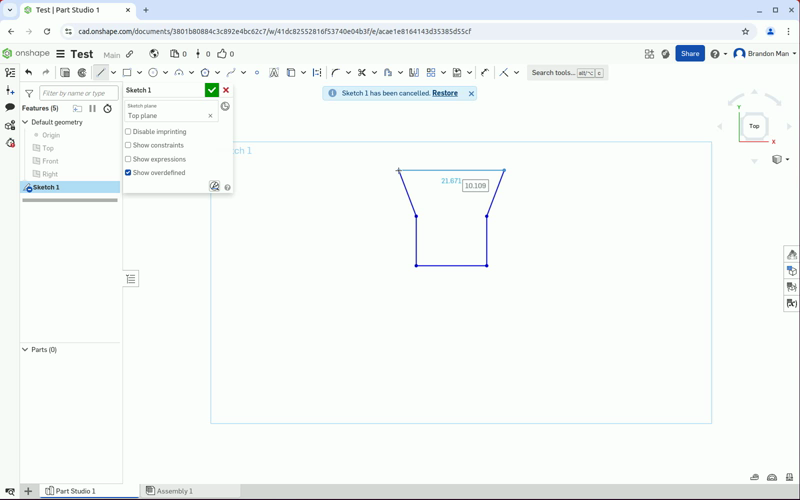
key(esc)
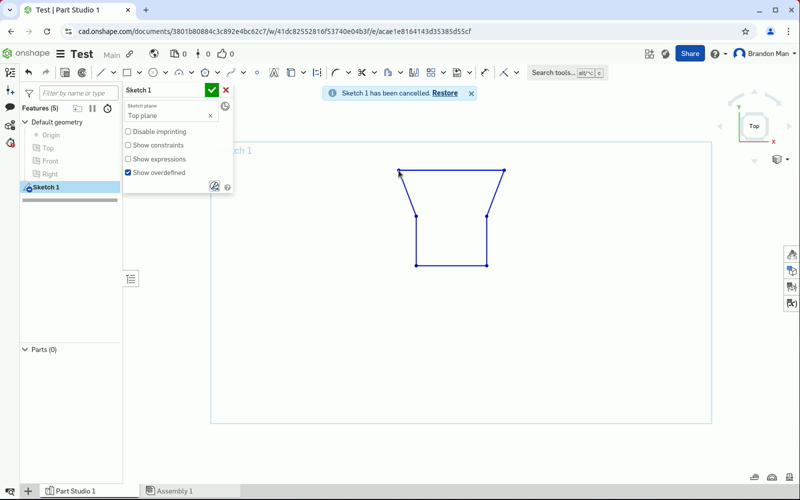
key(l)
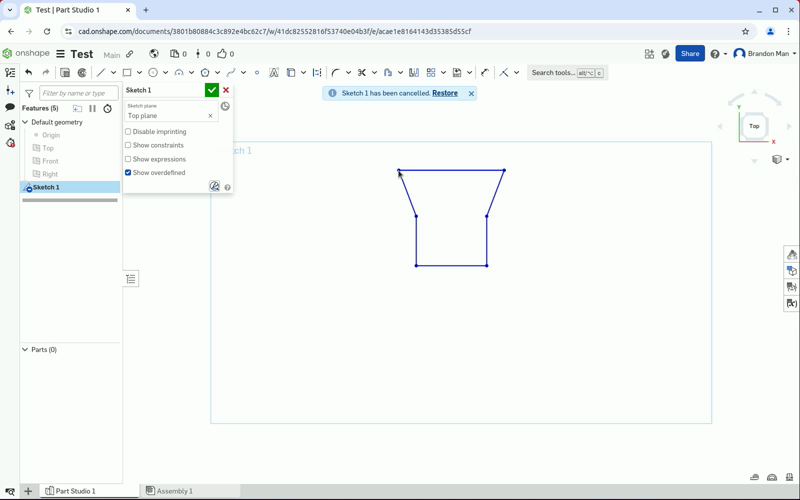
key_down(shift)
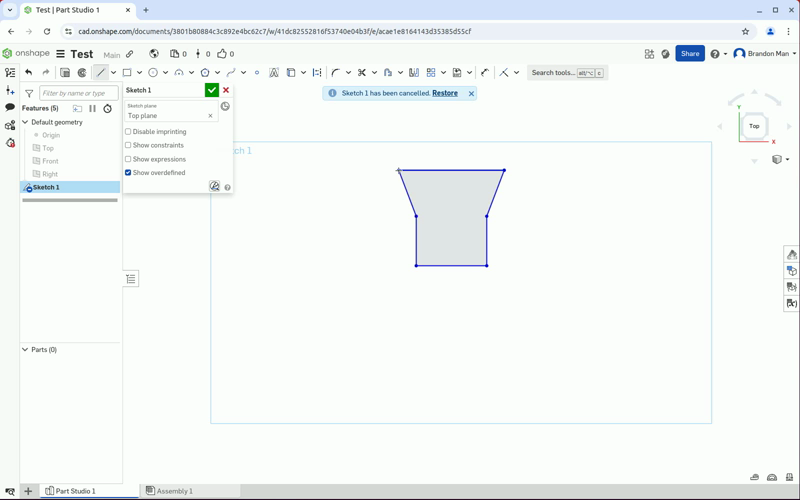
mouse_move(431, 253)
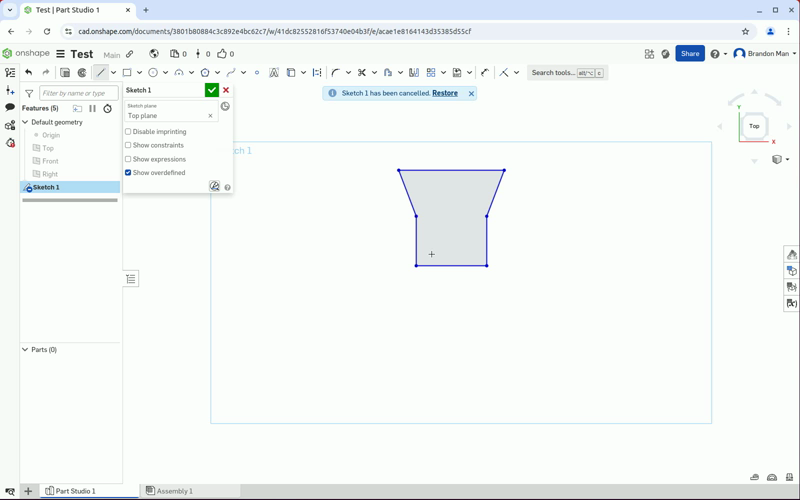
click(431, 253)
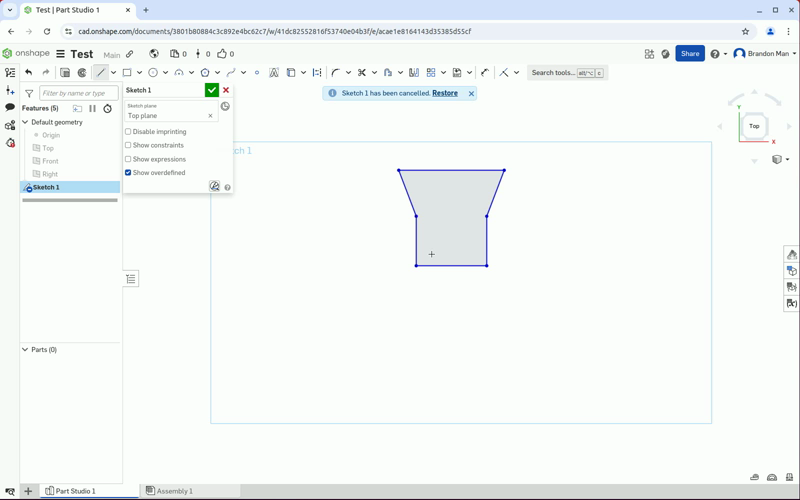
key_up(shift)
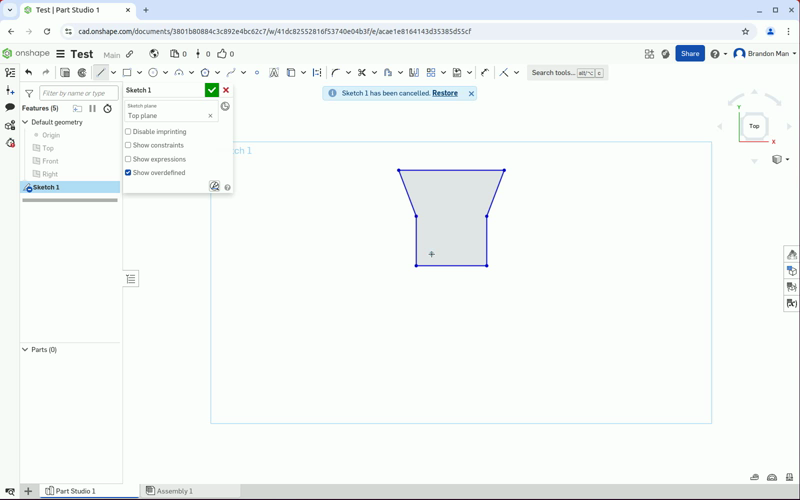
key_down(shift)
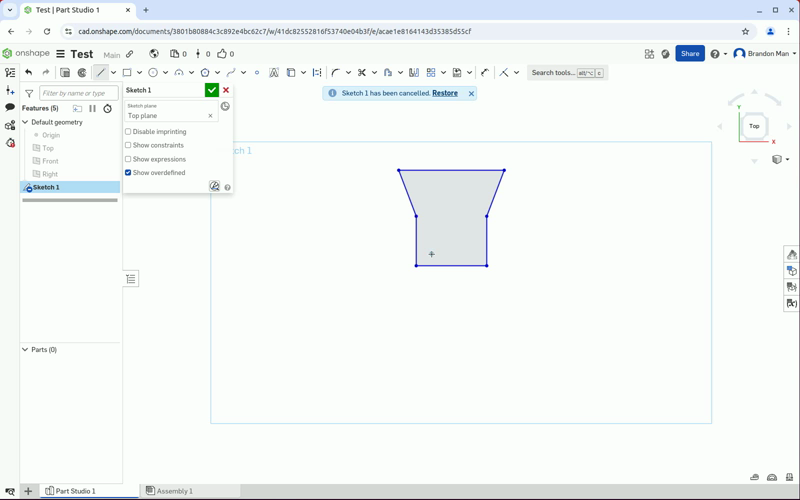
mouse_move(461, 253)
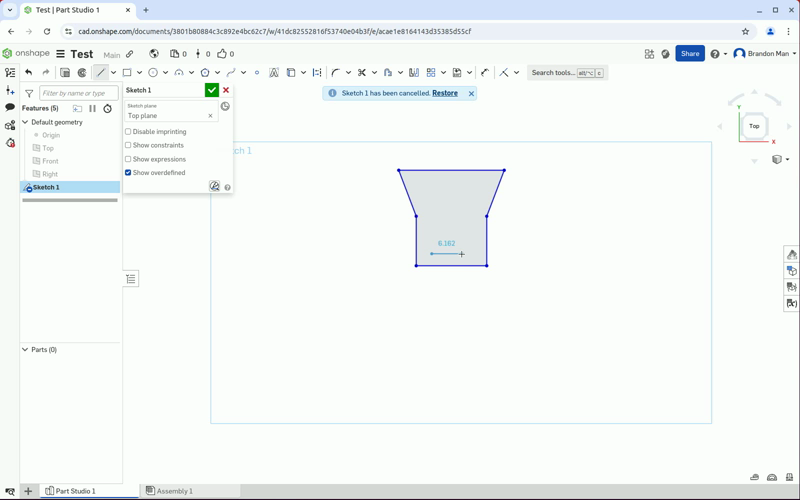
mouse_move(470, 253)
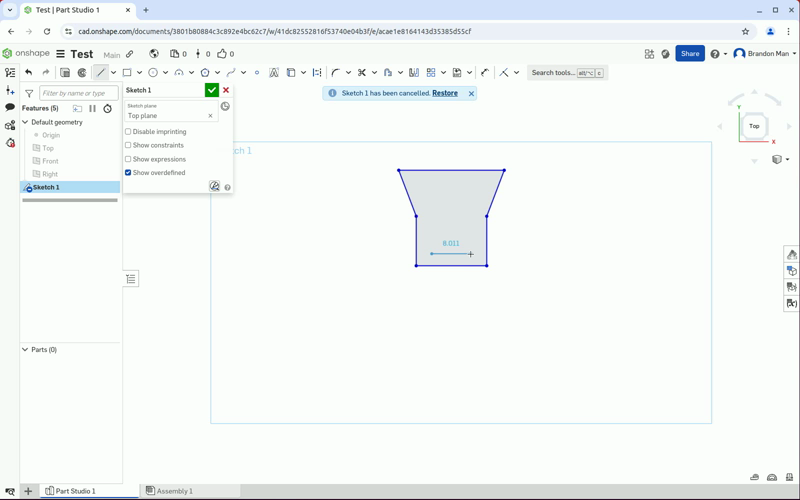
click(470, 253)
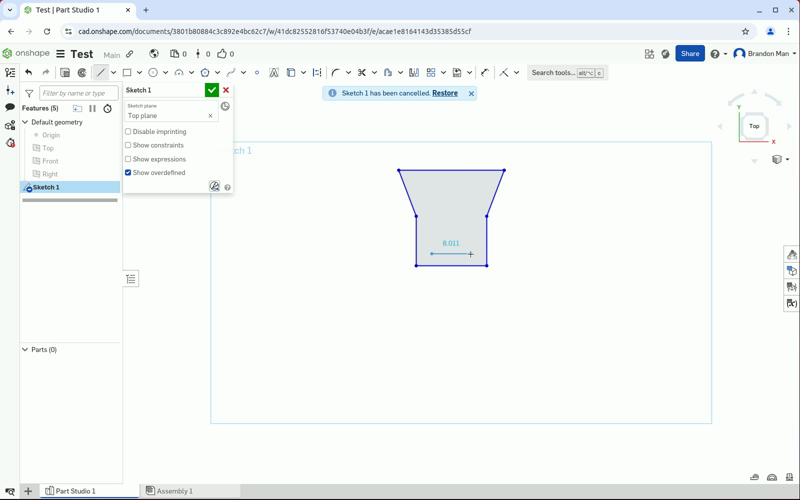
key_up(shift)
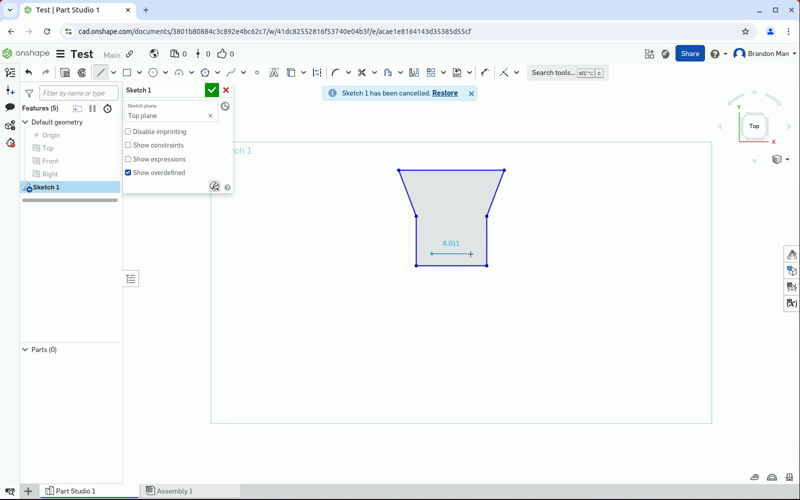
key_down(shift)
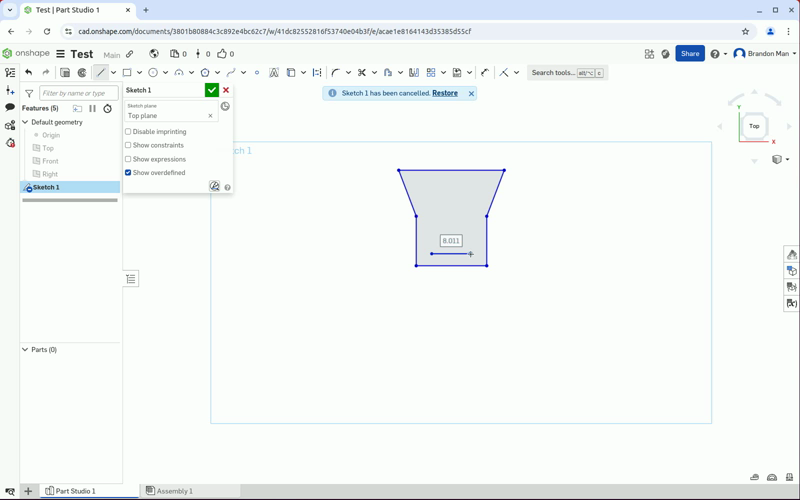
mouse_move(501, 253)
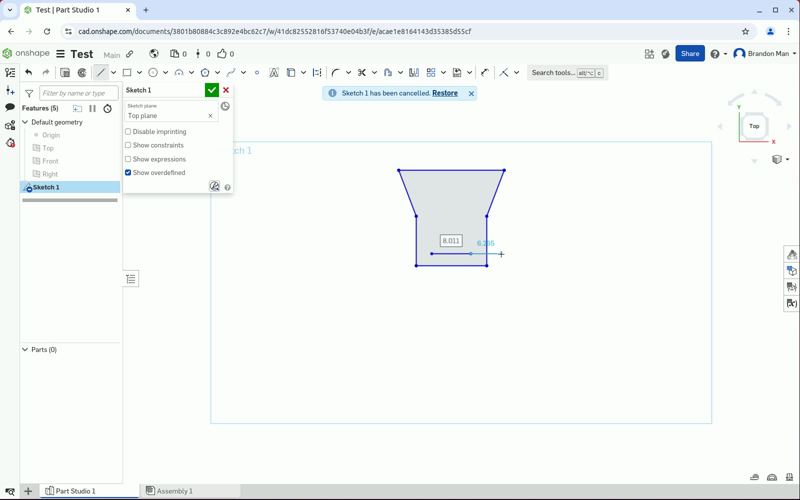
mouse_move(470, 214)
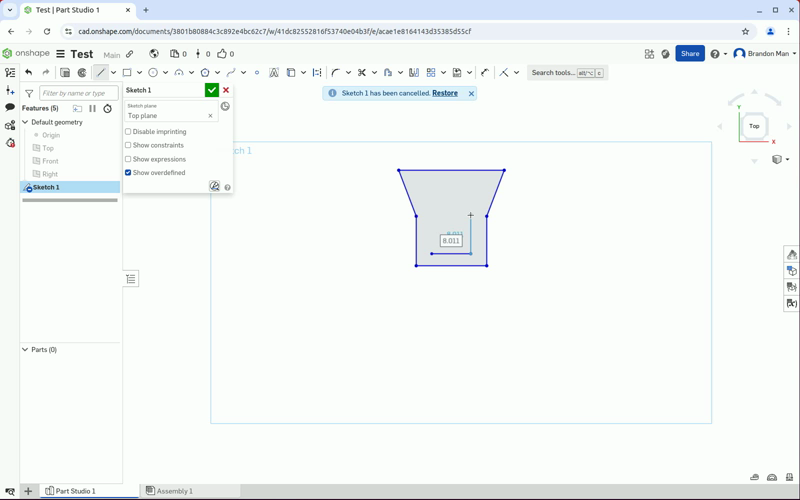
click(470, 214)
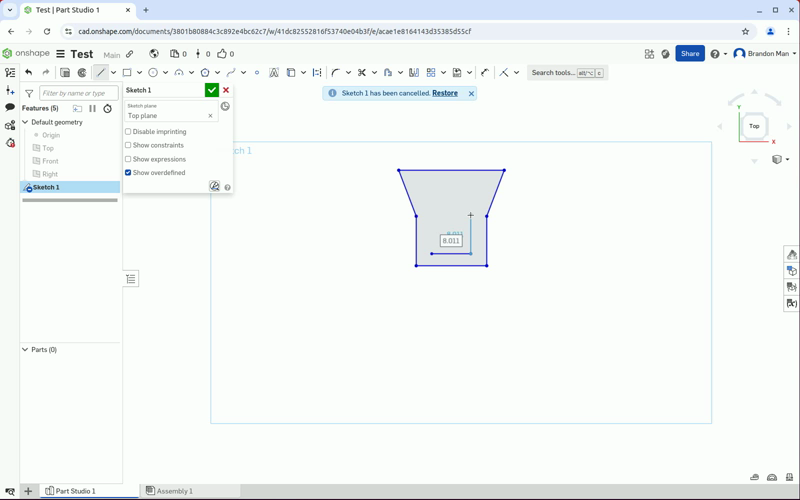
key_up(shift)
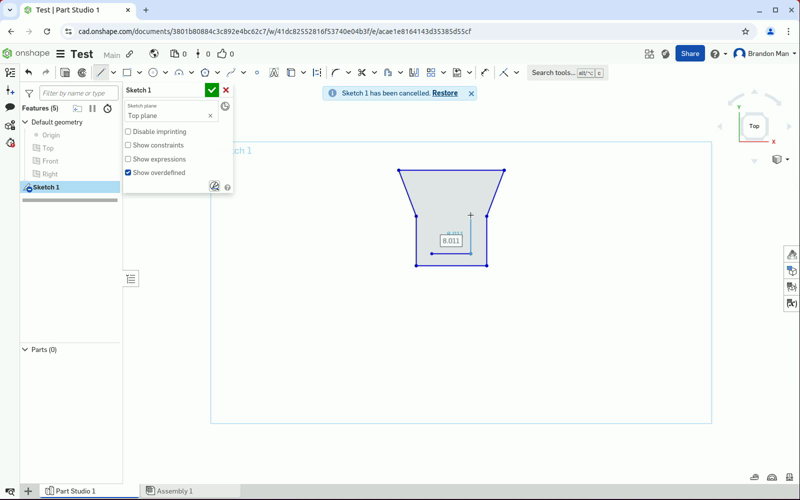
key_down(shift)
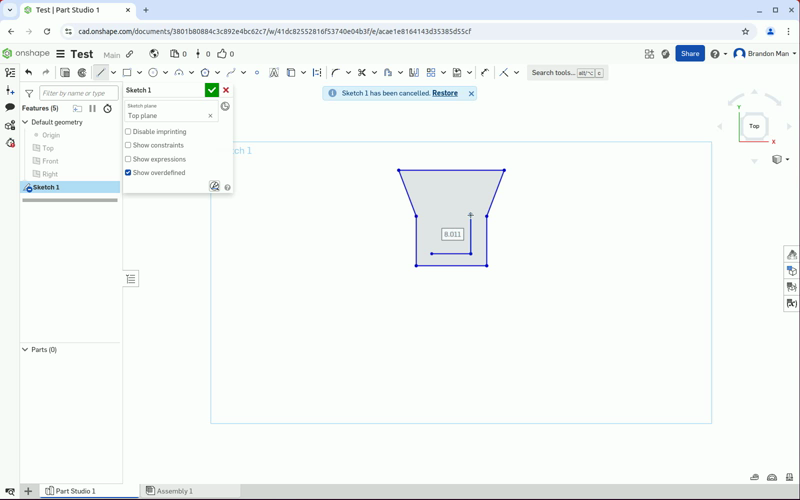
mouse_move(501, 214)
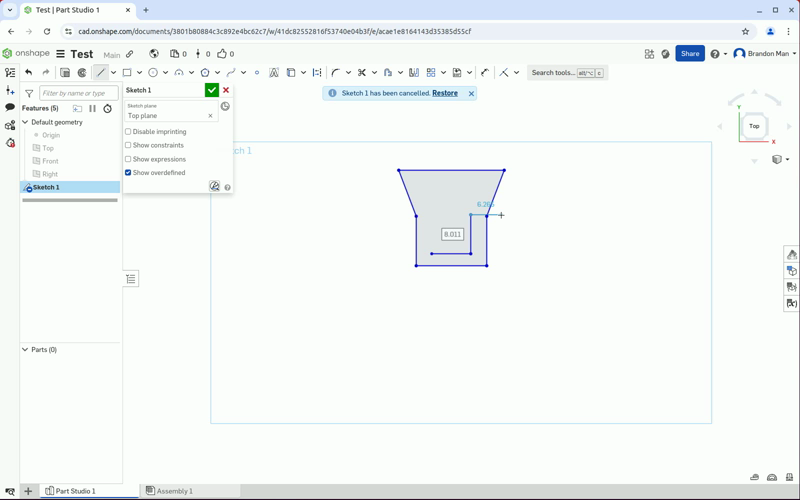
mouse_move(431, 214)
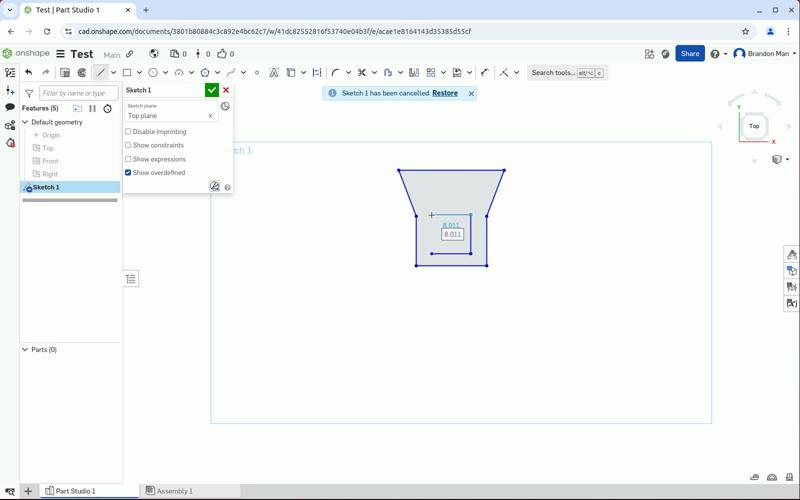
click(431, 214)
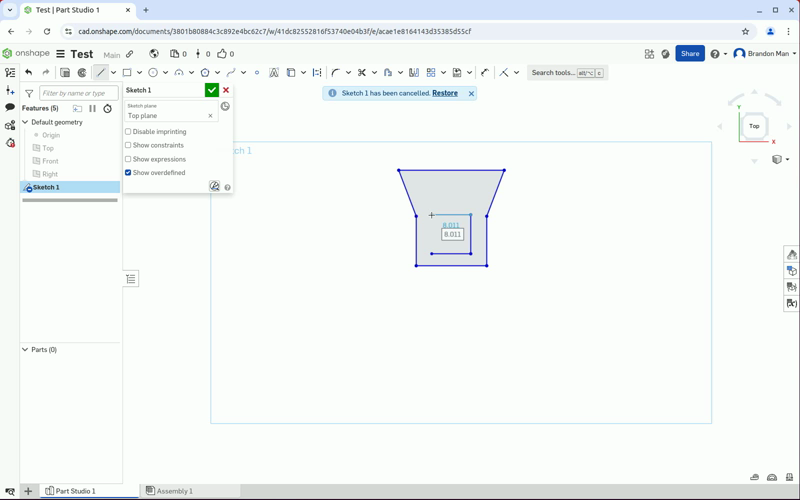
key_up(shift)
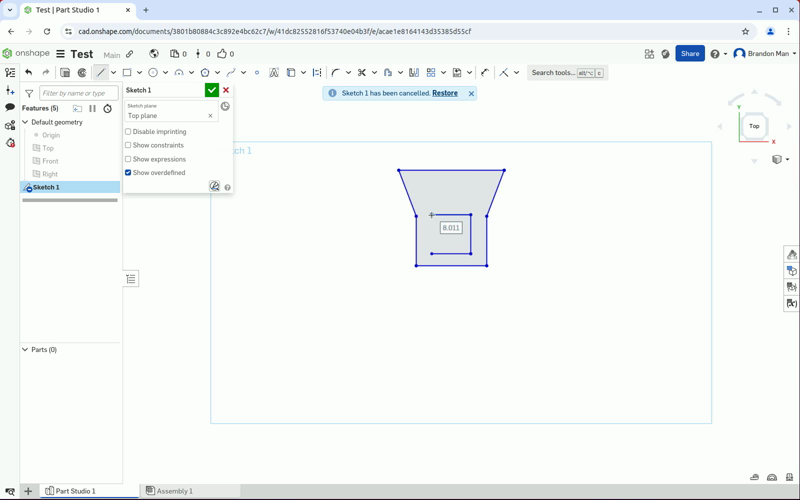
mouse_move(461, 214)
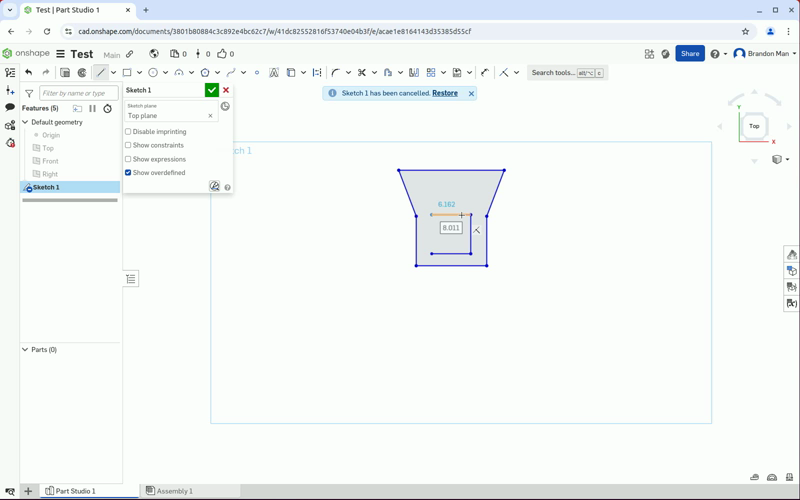
key_down(shift)
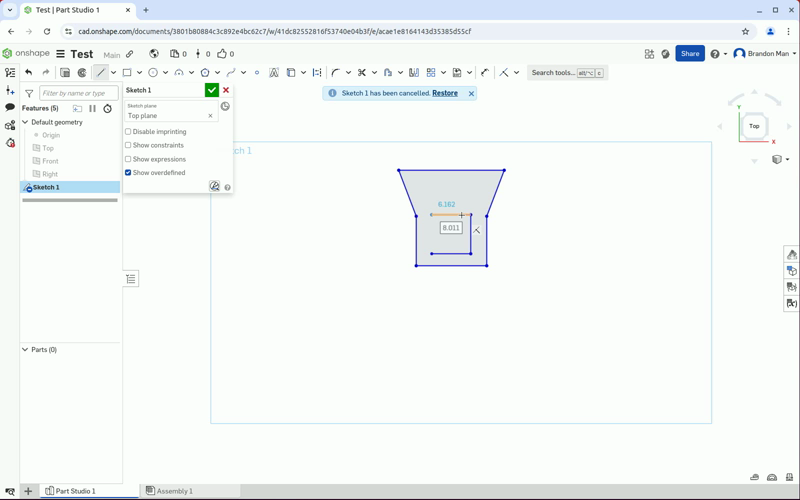
mouse_move(431, 253)
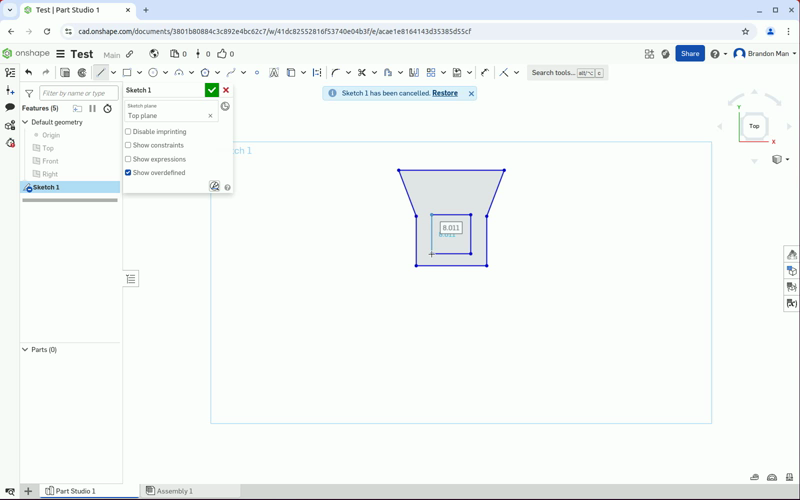
key_up(shift)
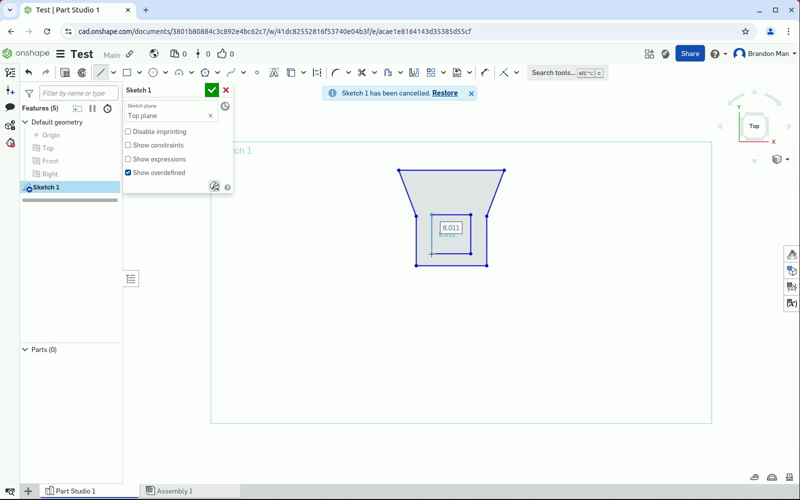
click(431, 253)
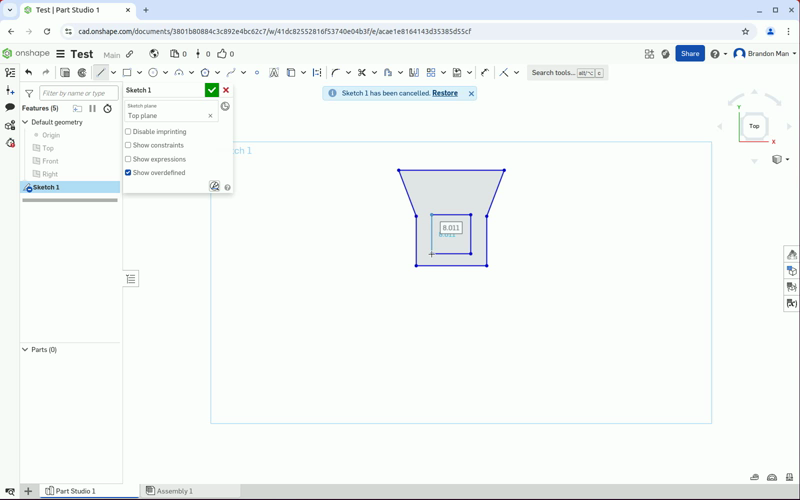
key(esc)
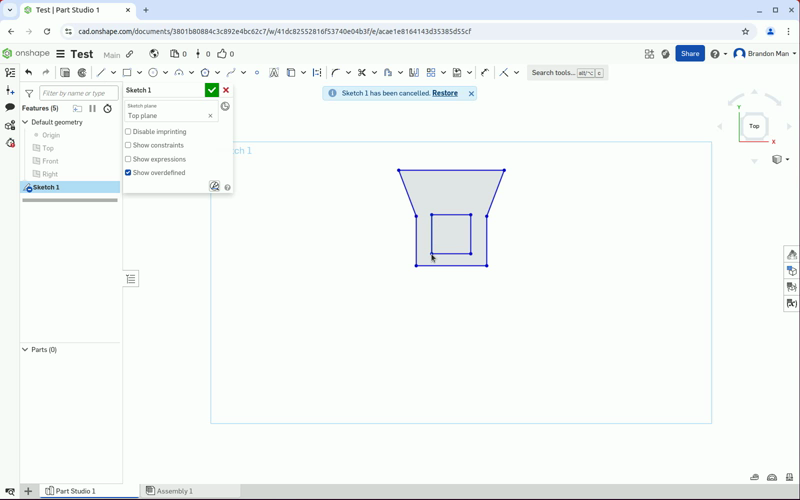
mouse_move(425, 218)
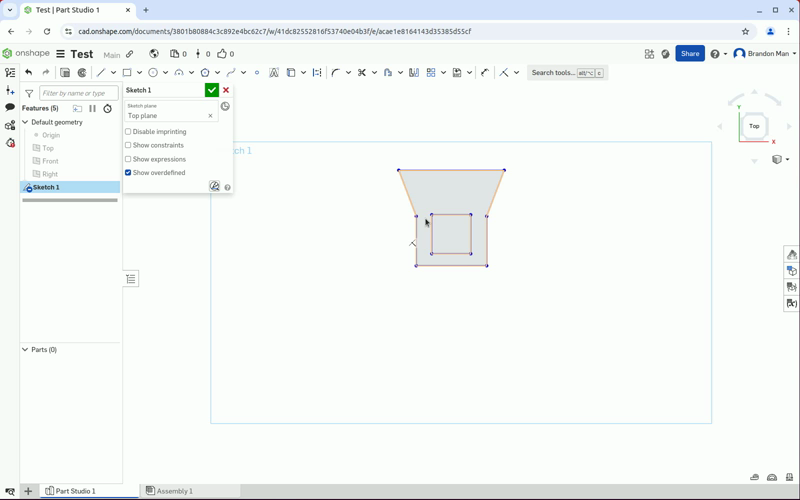
click(425, 218)
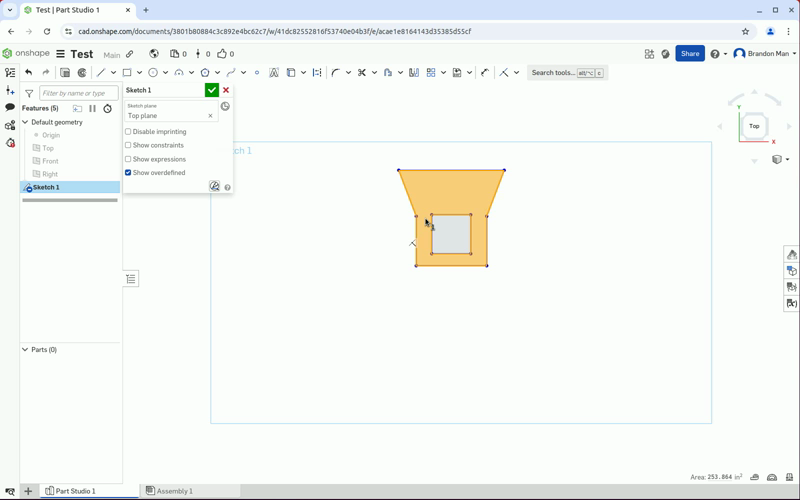
mouse_move(73, 352)
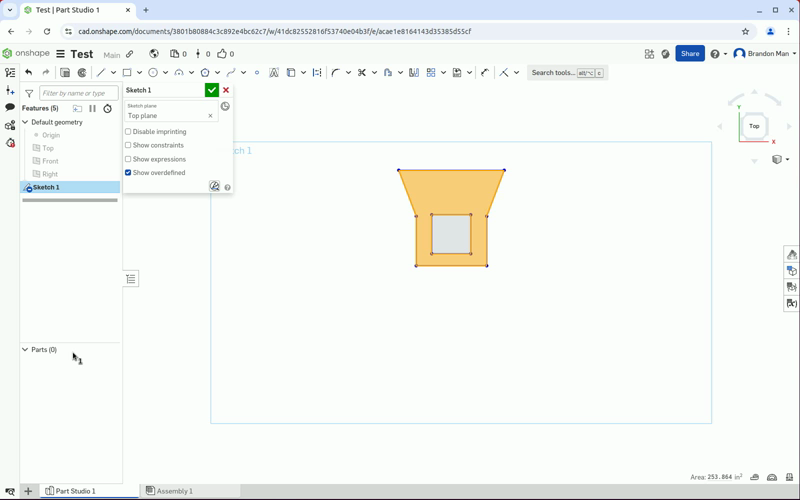
key(shift+y)
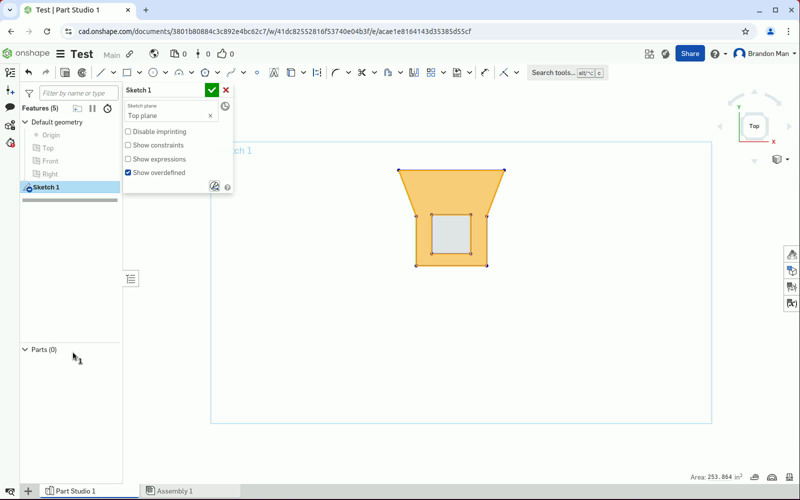
key(shift+e)
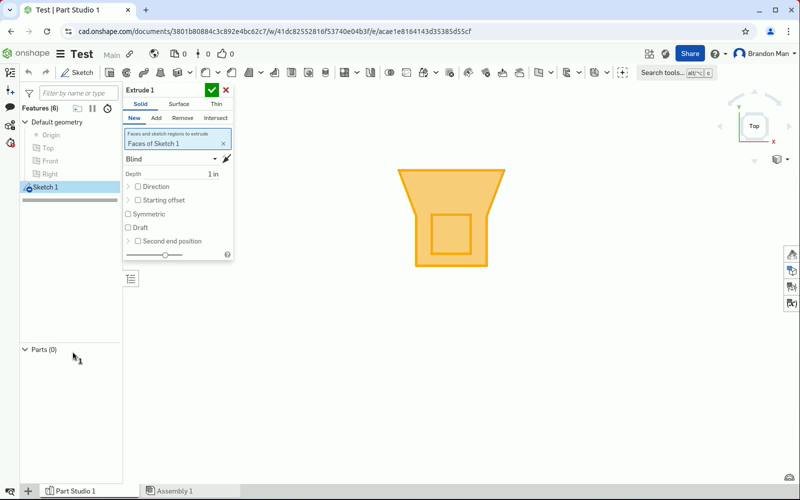
mouse_move(143, 106)
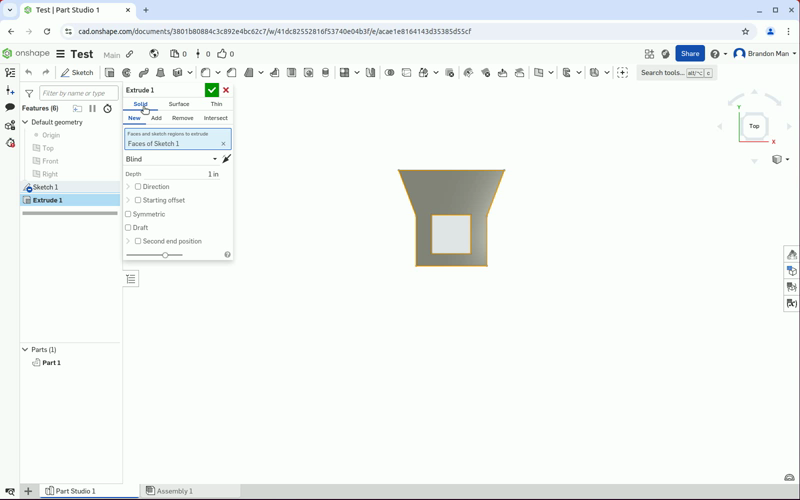
click(143, 106)
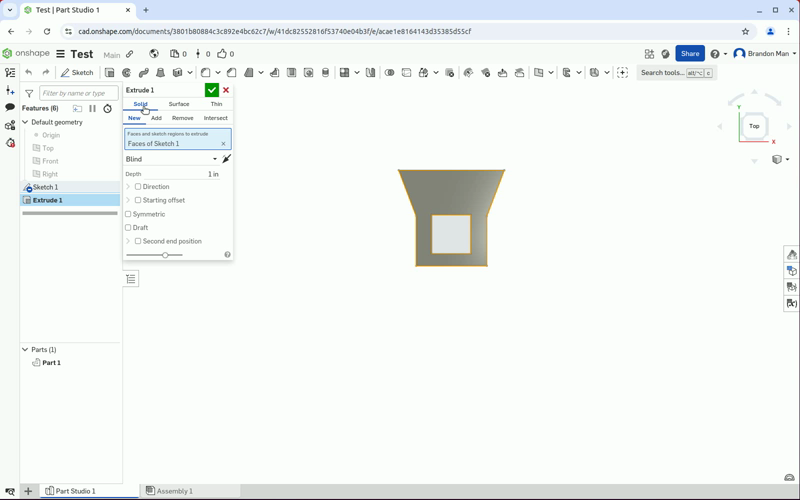
mouse_move(137, 120)
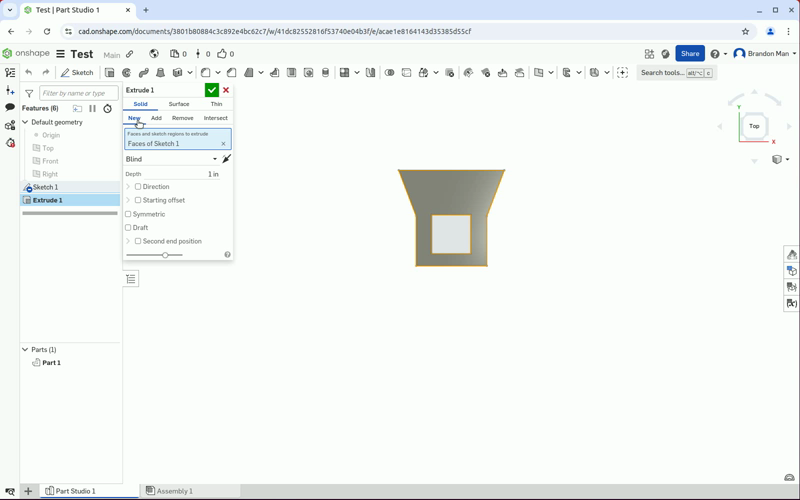
click(137, 120)
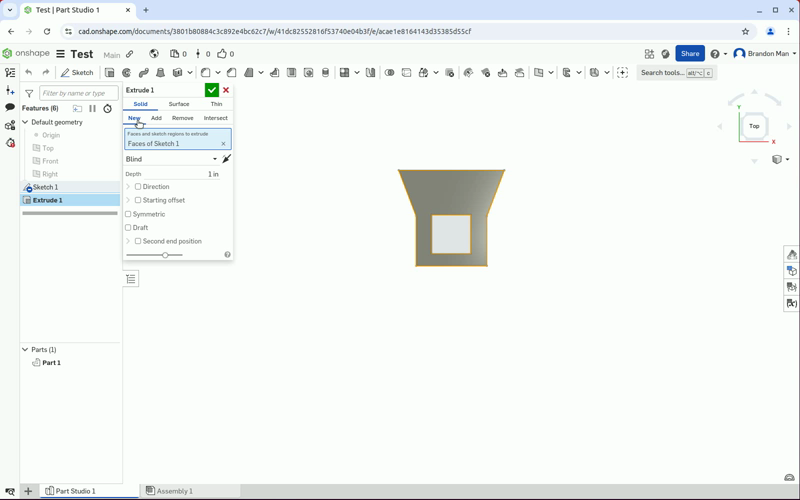
key(tab, 4)
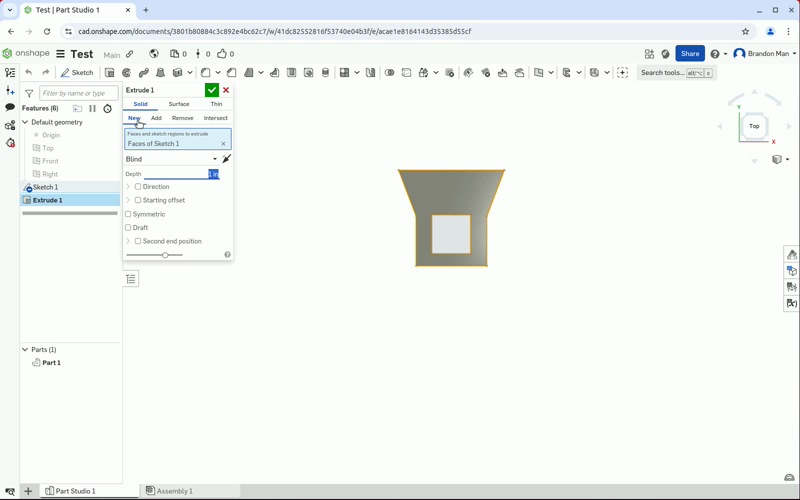
text(0.241)
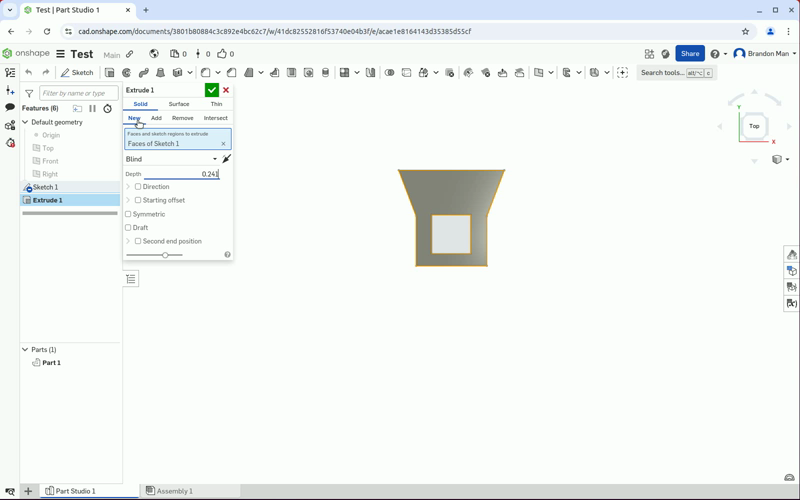
key(enter)
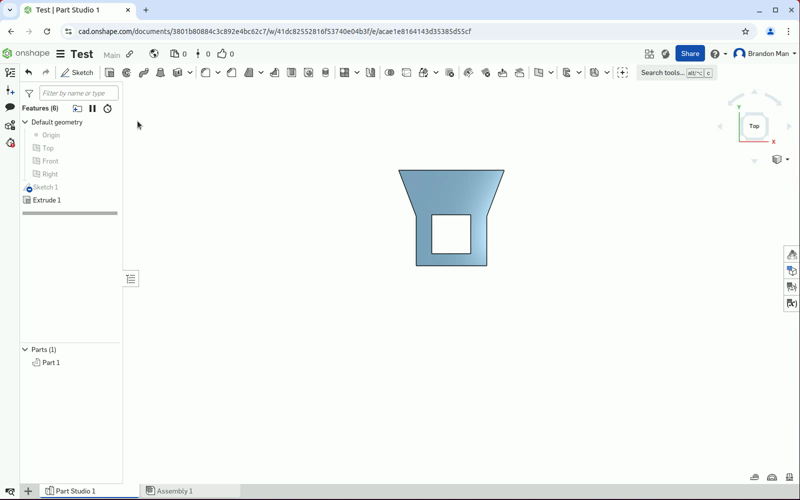
key(shift+h)
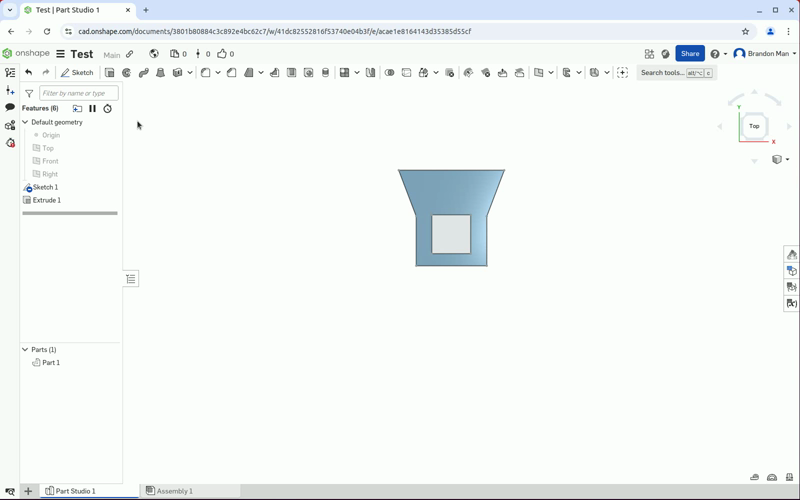
key(shift+h)
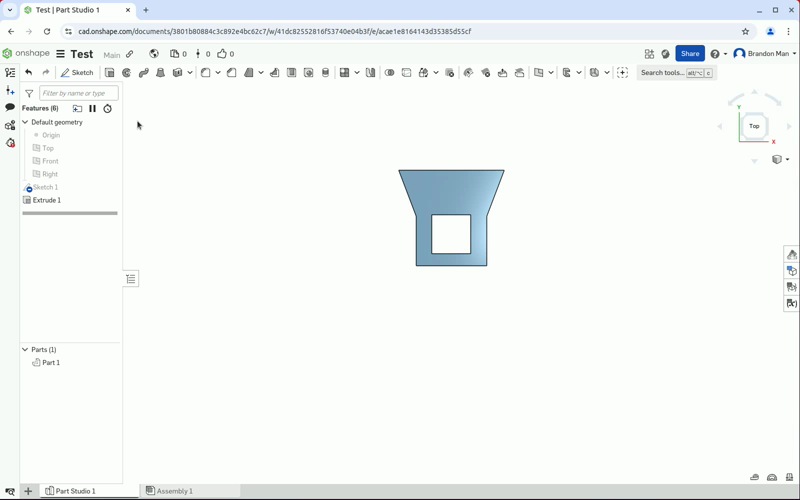
mouse_move(73, 189)
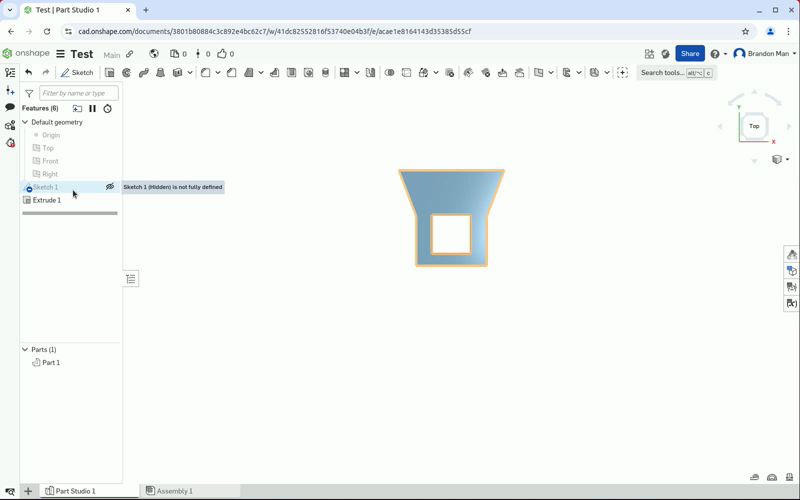
click(73, 189)
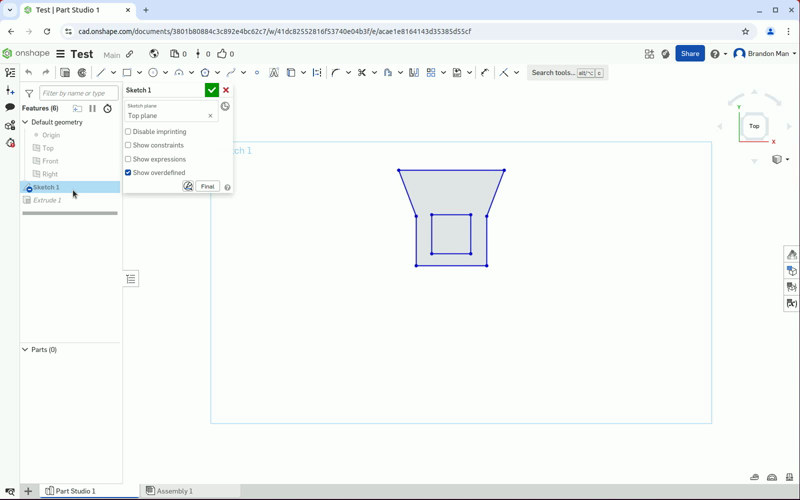
mouse_move(229, 92)
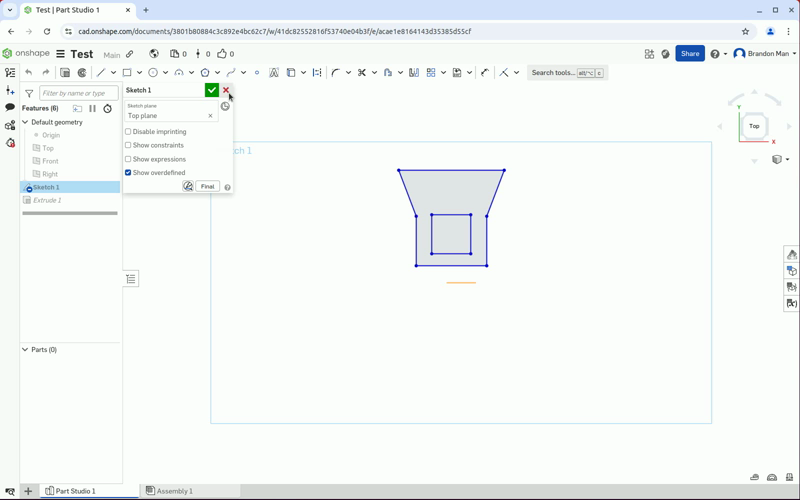
click(229, 92)
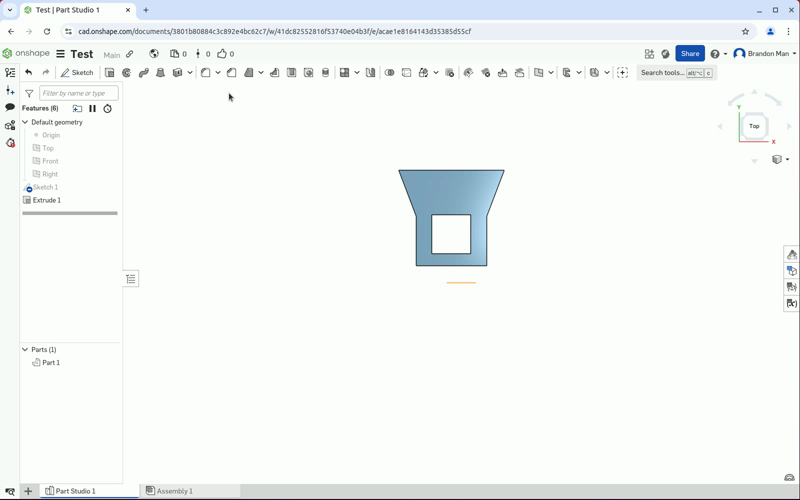
mouse_move(541, 75)
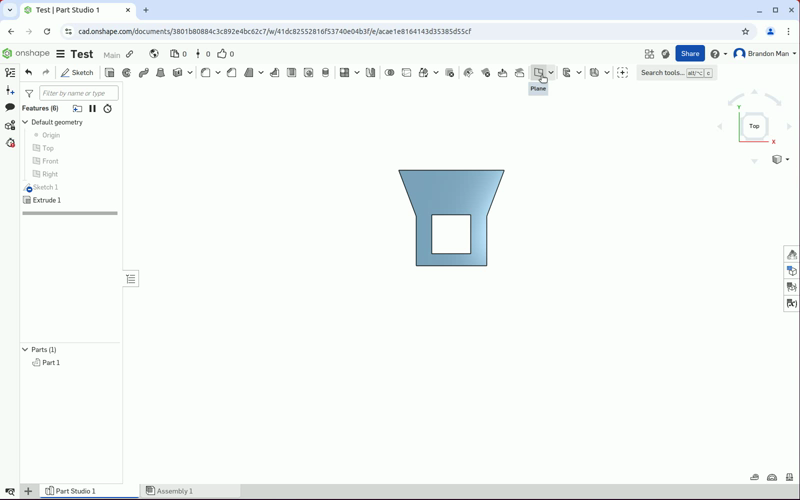
click(541, 75)
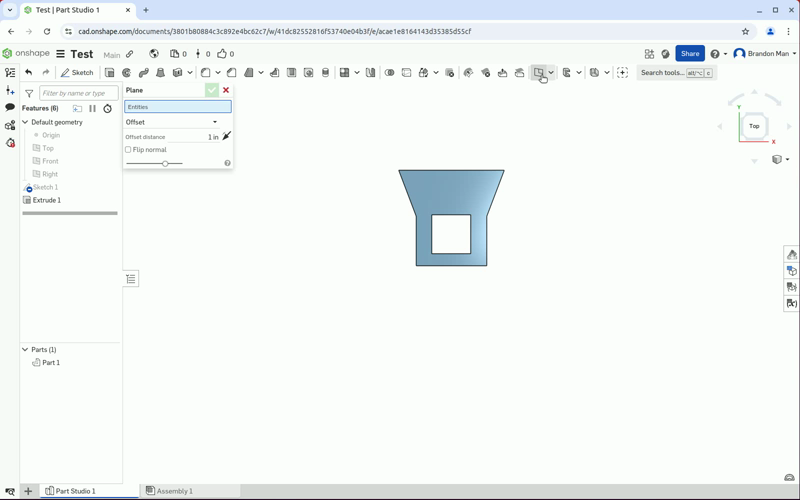
mouse_move(73, 150)
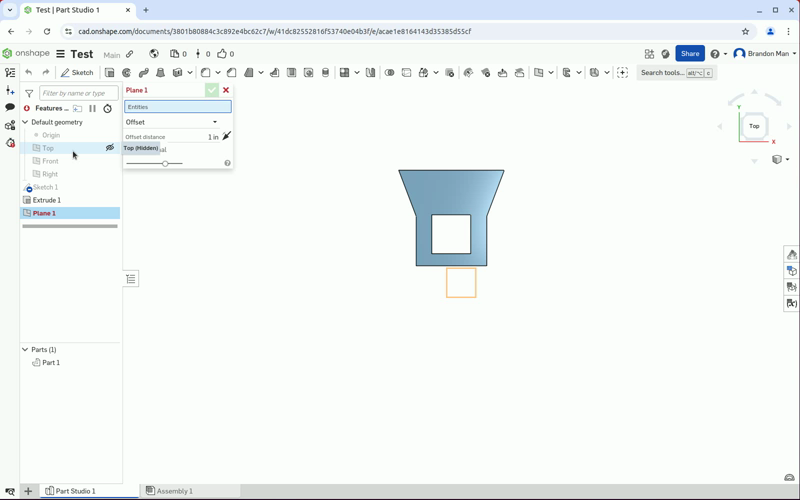
click(73, 150)
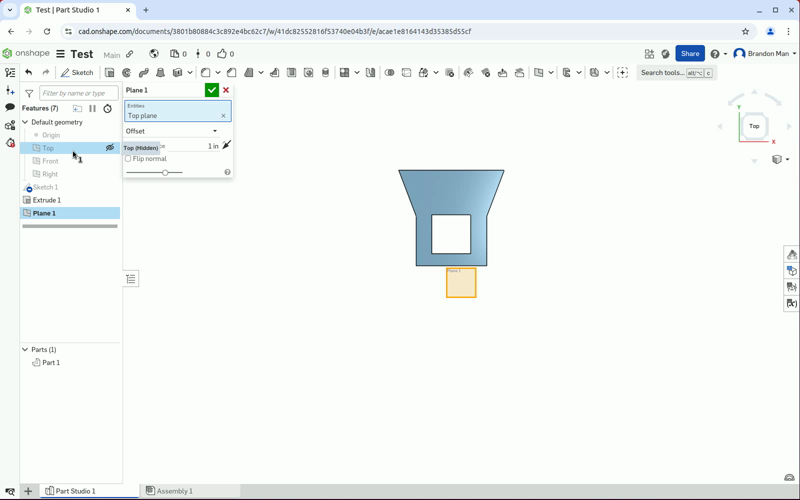
key(tab, 2)
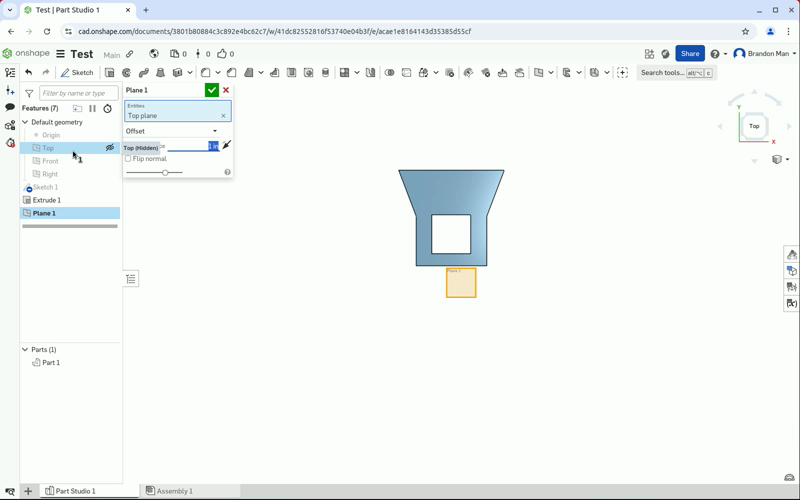
text(0.246)
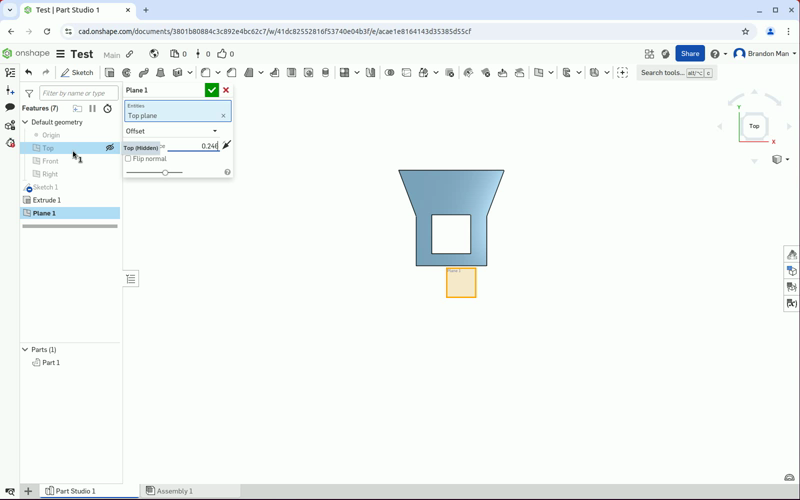
key(enter, 2)
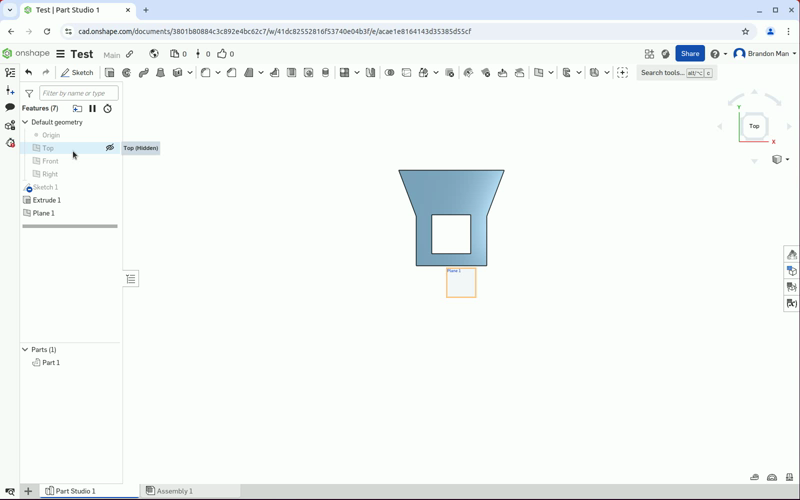
key(shift+s)
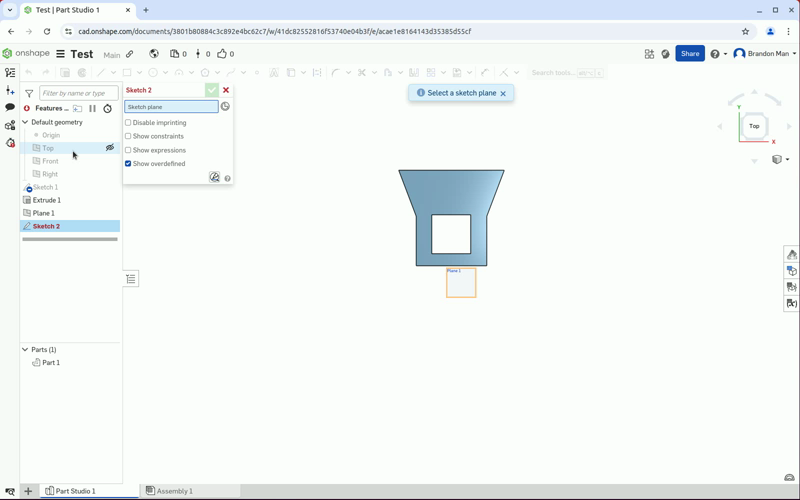
mouse_move(73, 215)
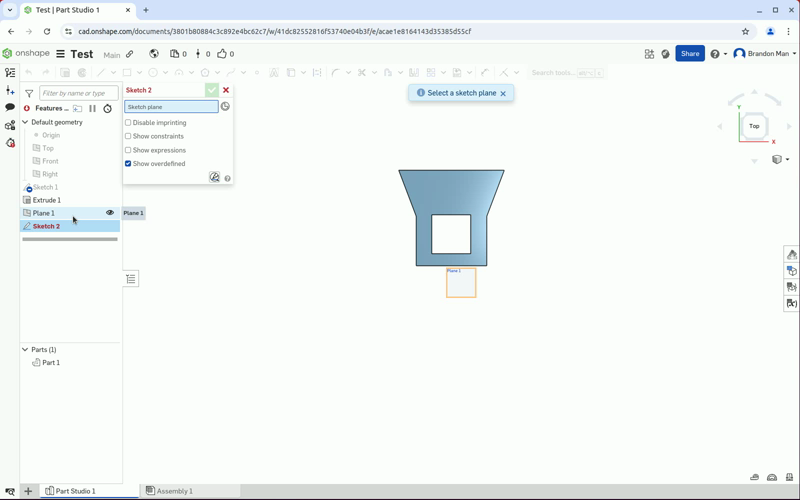
click(73, 215)
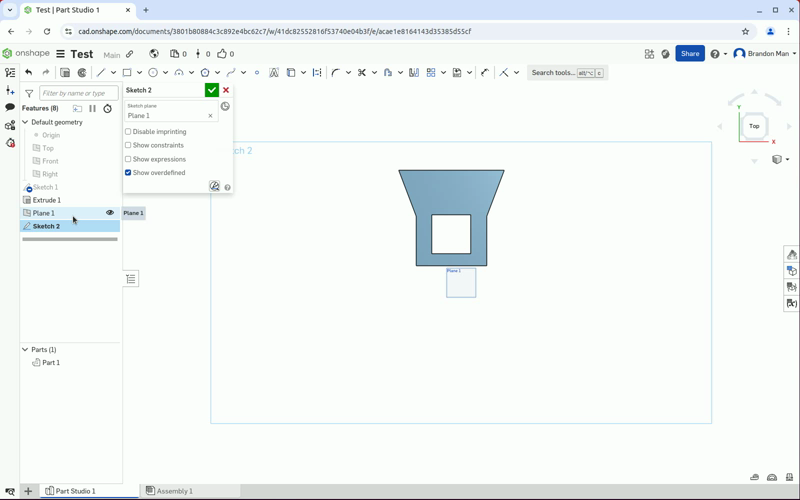
mouse_move(73, 352)
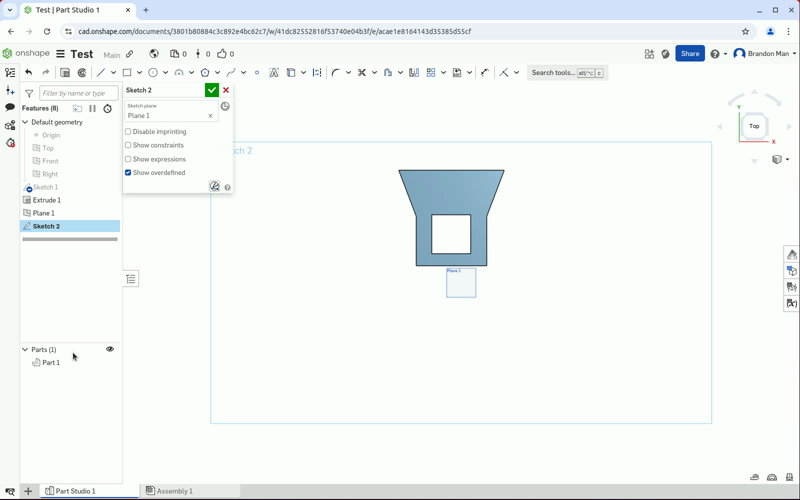
key(y)
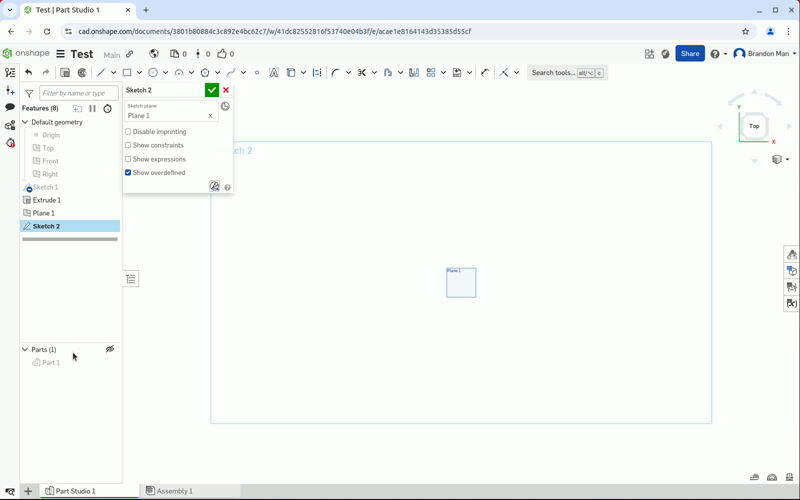
key(l)
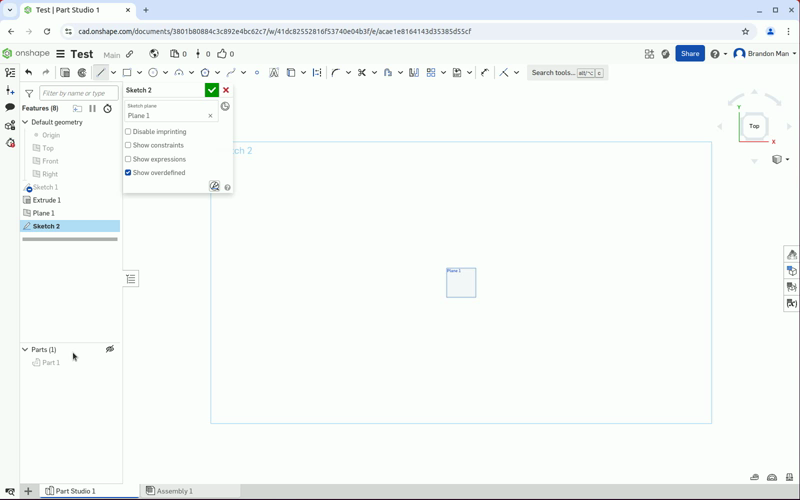
key_down(shift)
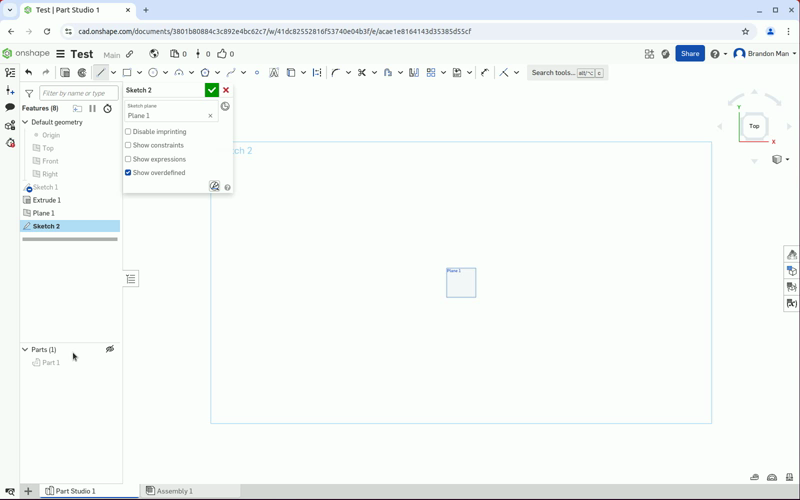
mouse_move(484, 265)
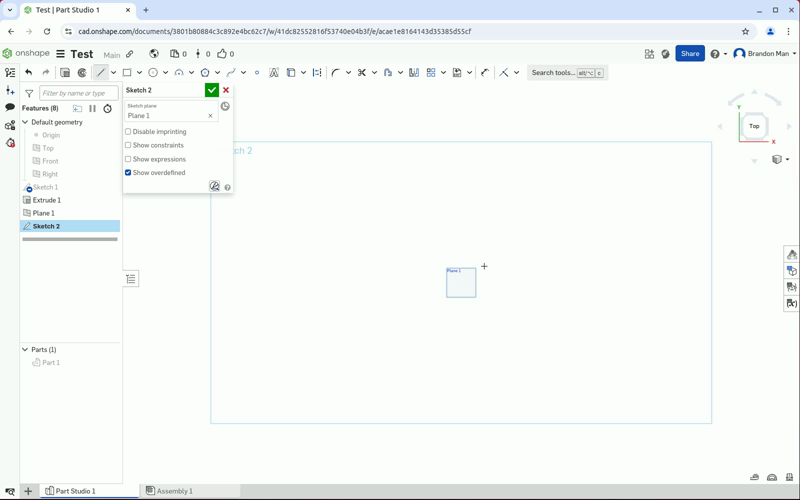
click(484, 265)
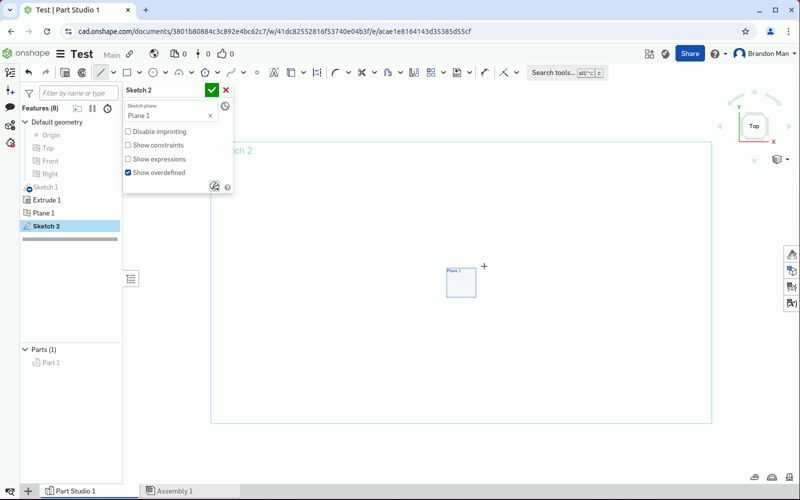
key_up(shift)
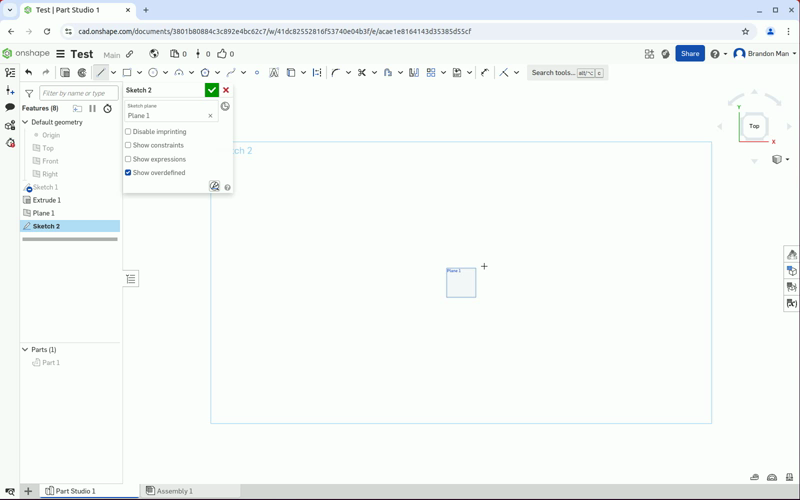
key_down(shift)
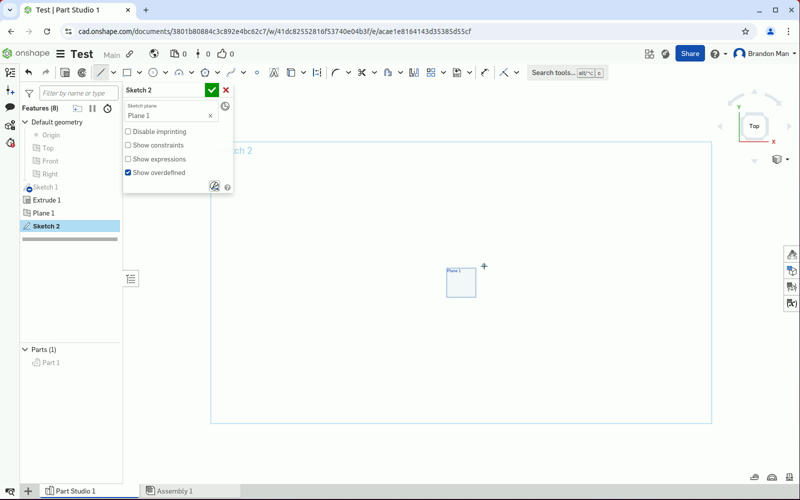
mouse_move(514, 265)
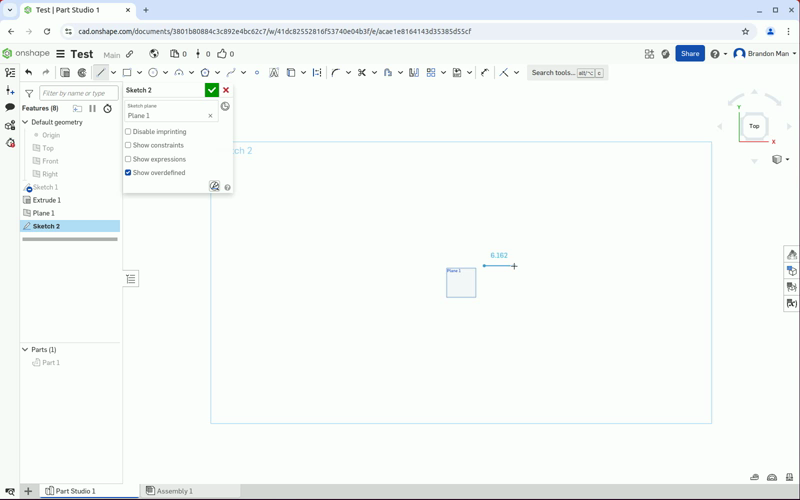
mouse_move(486, 265)
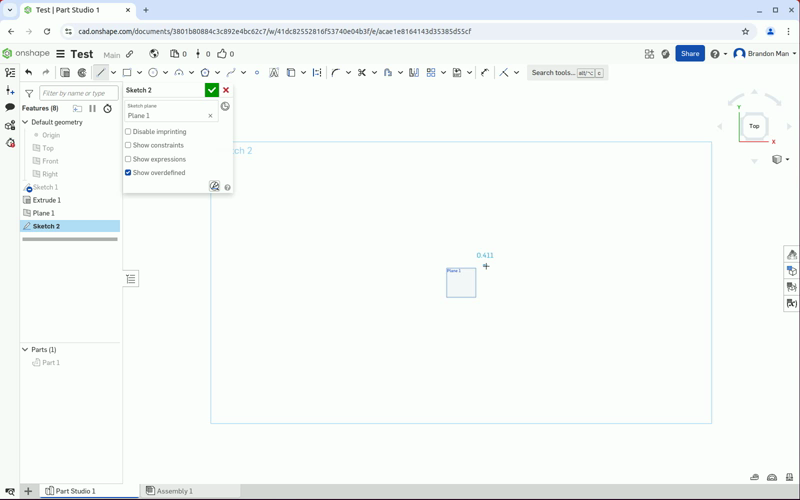
scroll(6)
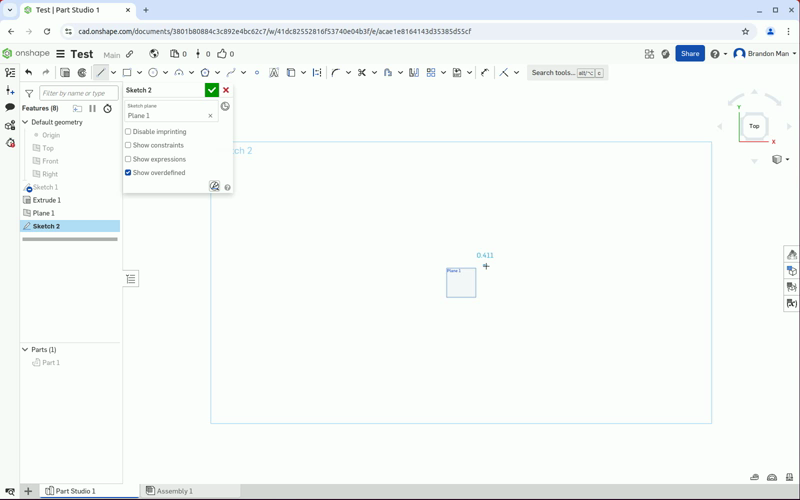
scroll(6)
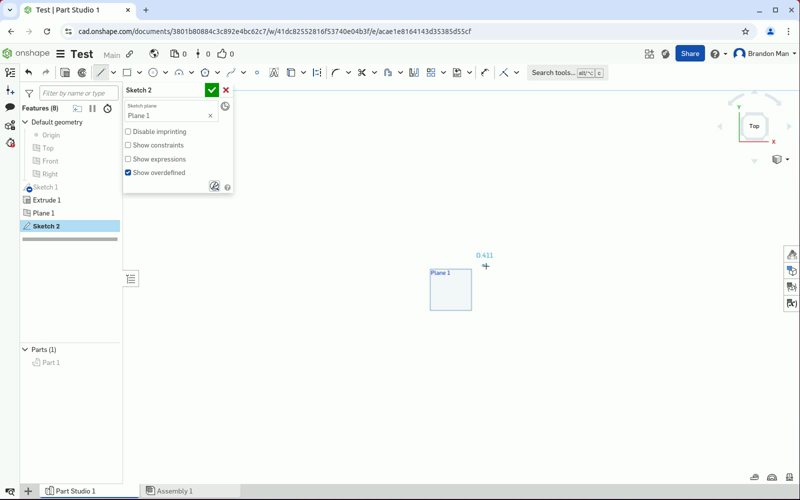
scroll(6)
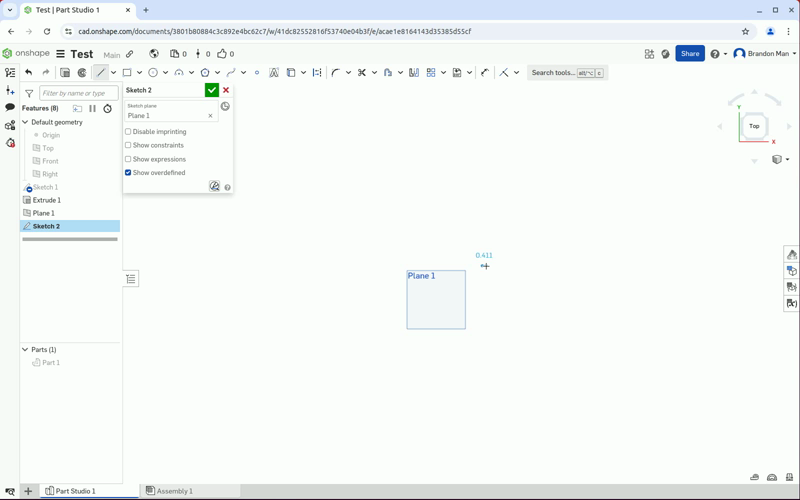
scroll(6)
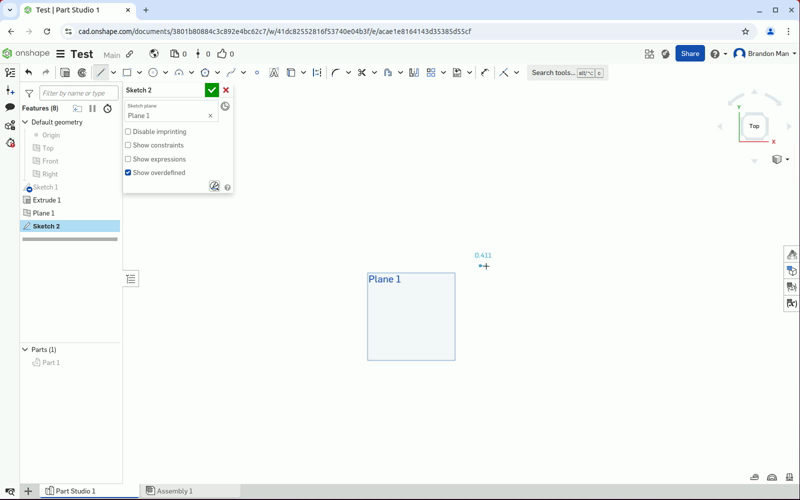
scroll(6)
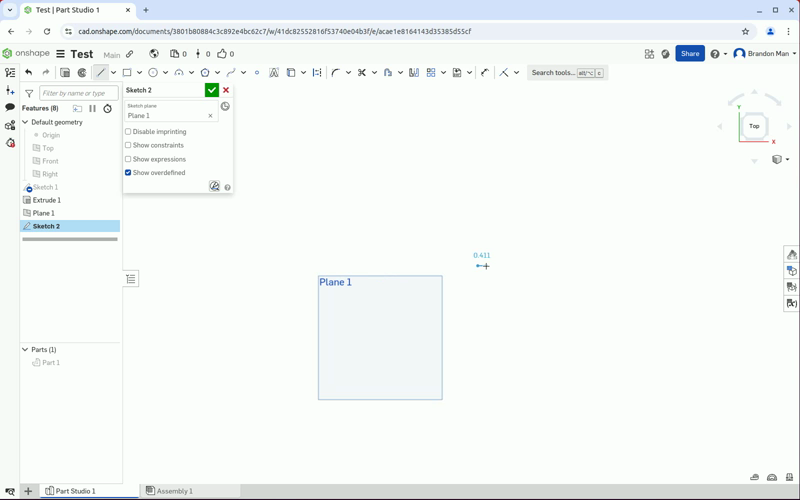
scroll(6)
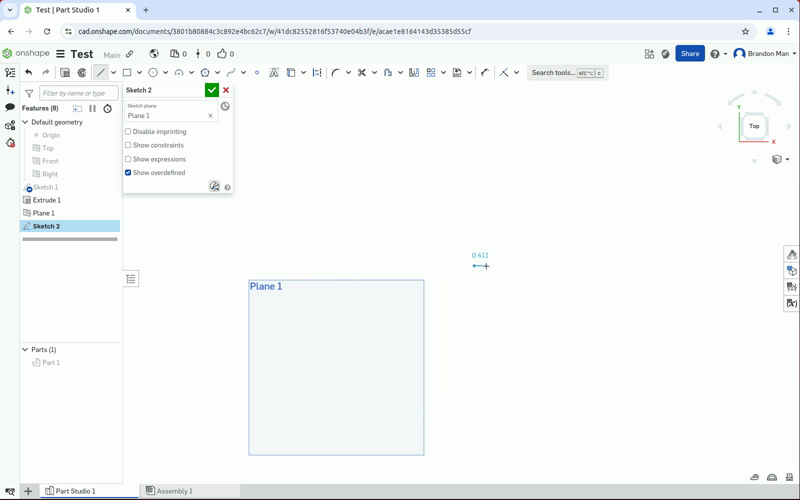
scroll(6)
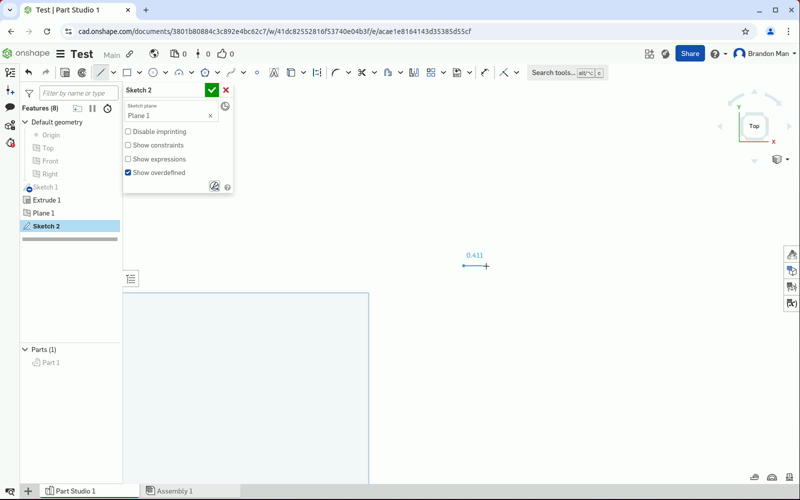
click(486, 265)
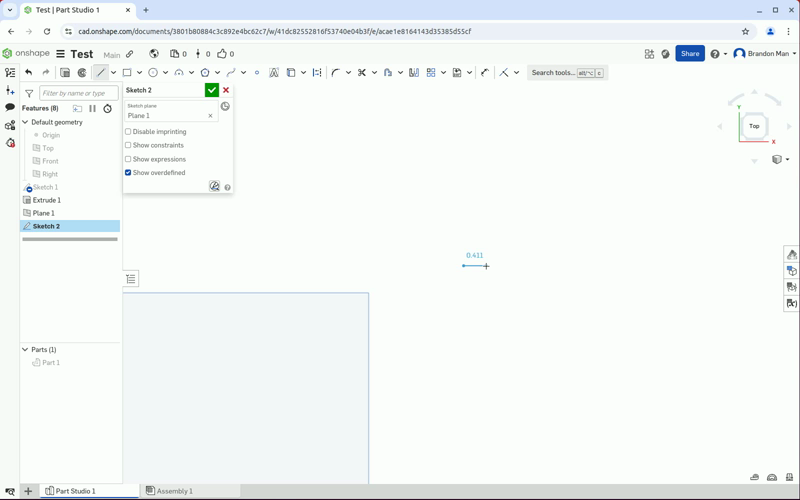
scroll(-6)
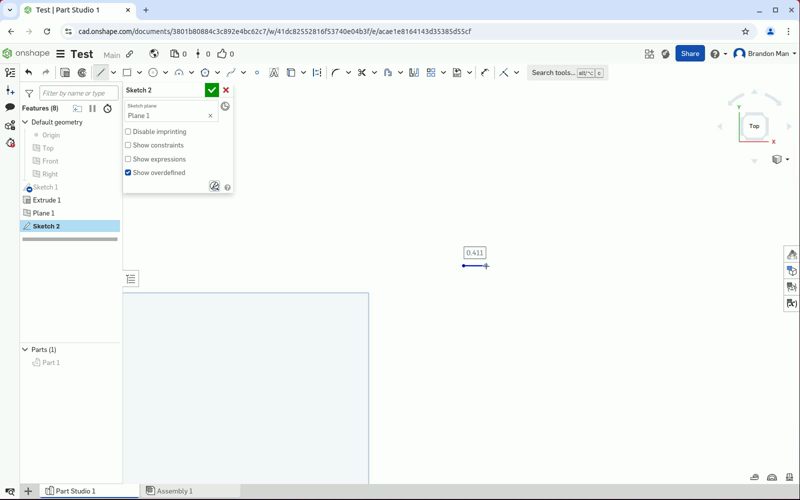
scroll(-6)
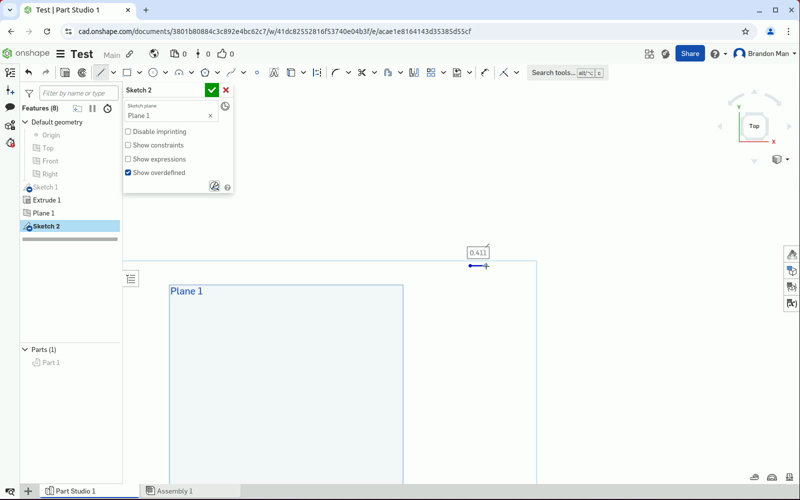
scroll(-6)
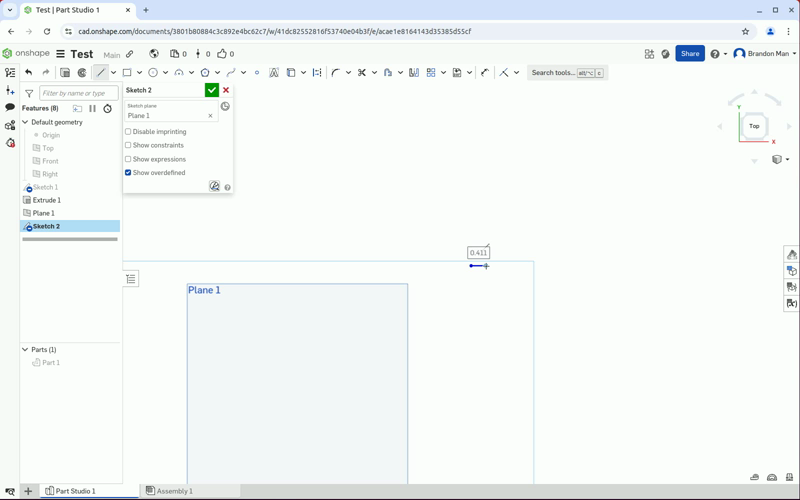
scroll(-6)
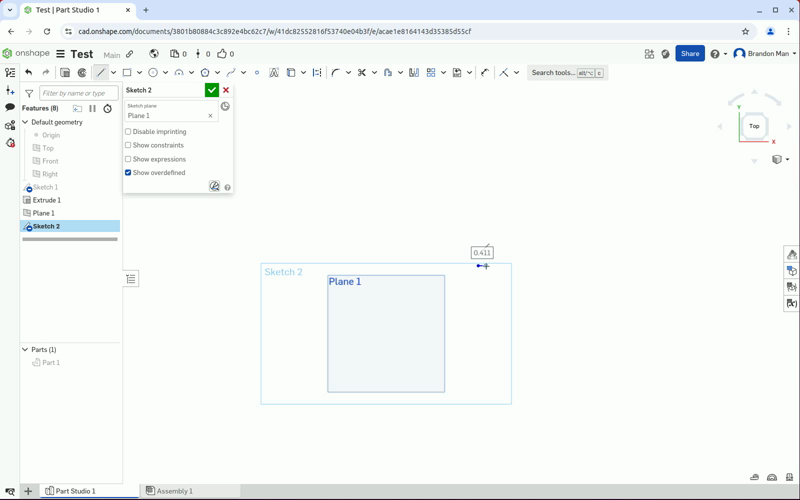
scroll(-6)
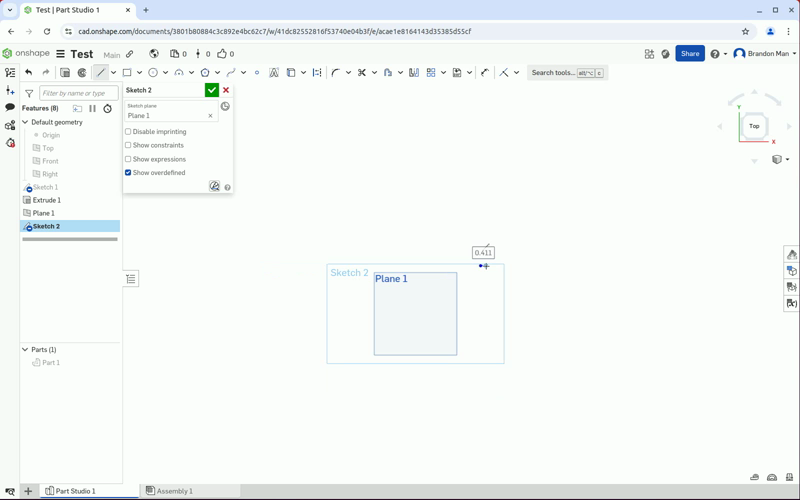
scroll(-6)
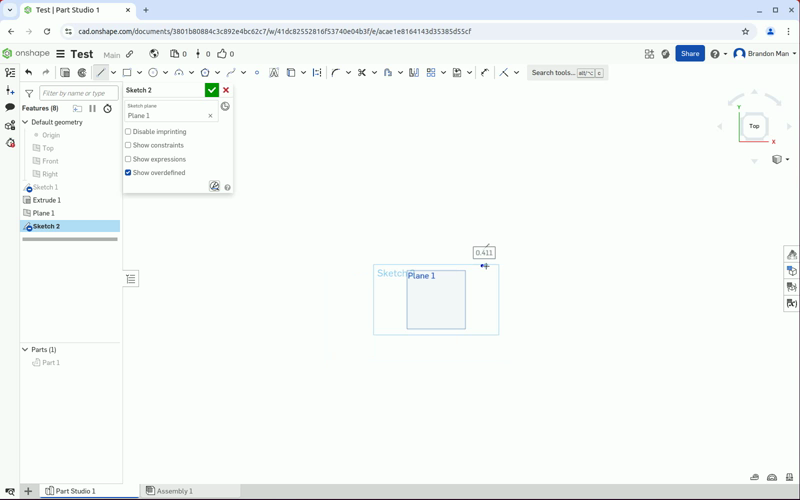
scroll(-6)
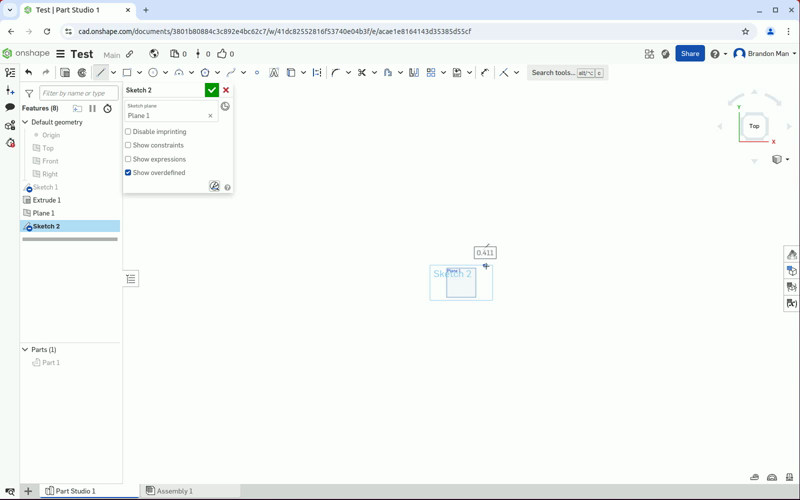
key_up(shift)
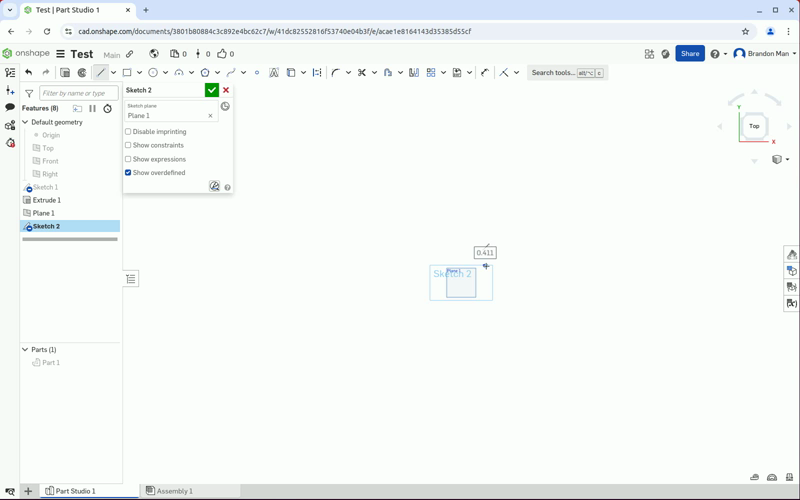
key_down(shift)
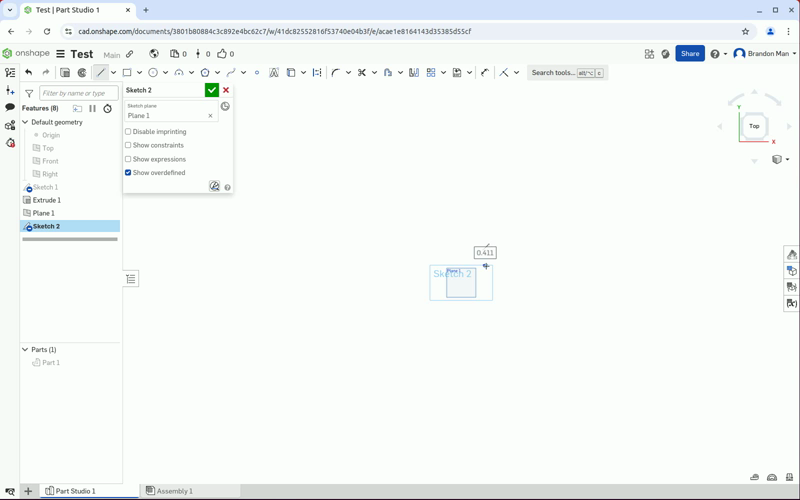
mouse_move(516, 265)
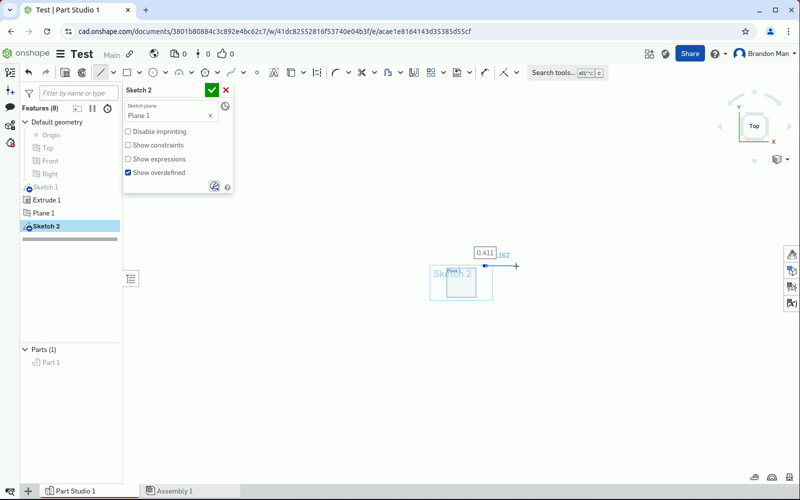
mouse_move(486, 216)
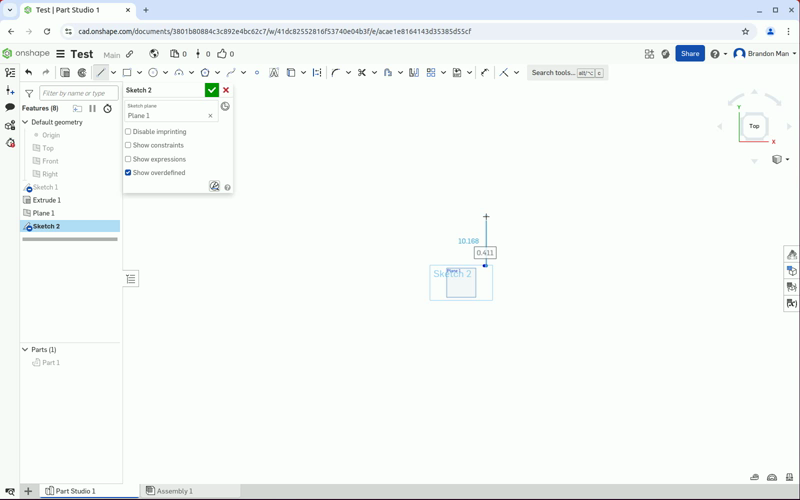
click(486, 216)
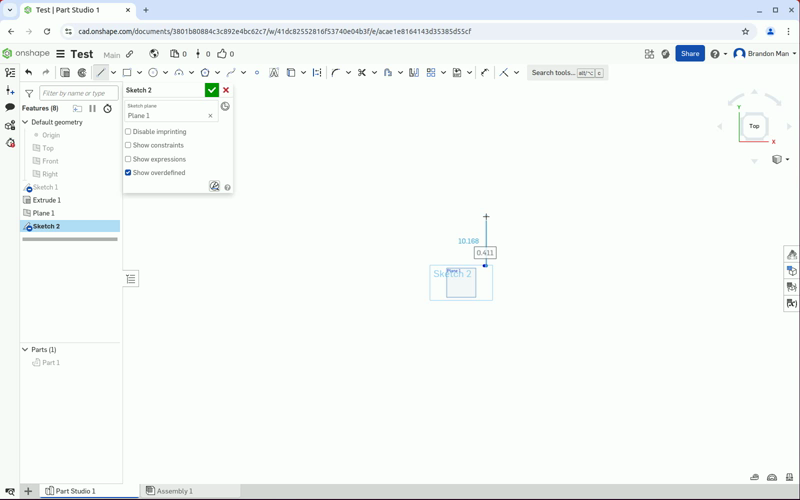
key_up(shift)
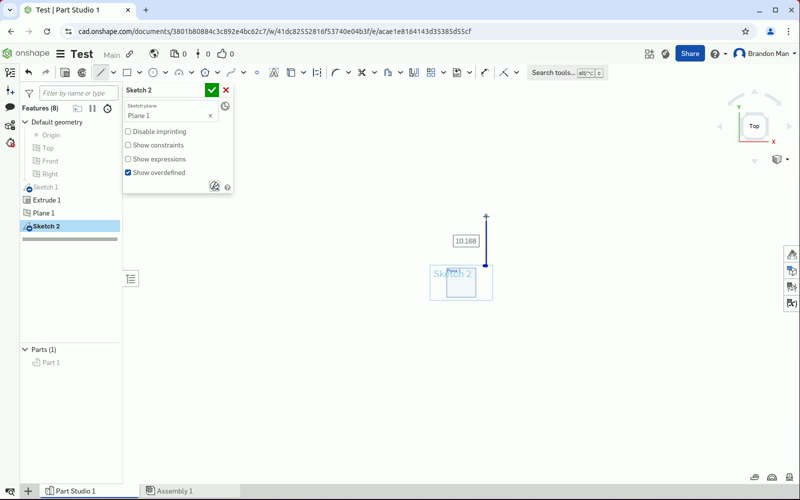
key_down(shift)
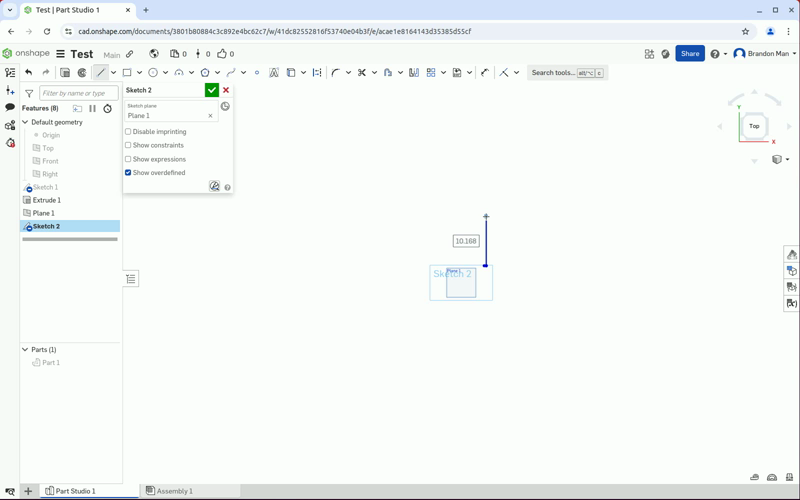
mouse_move(516, 216)
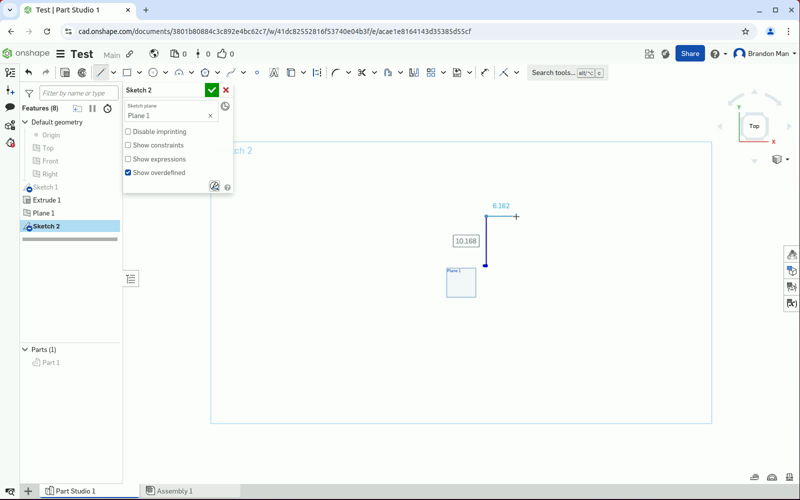
mouse_move(504, 170)
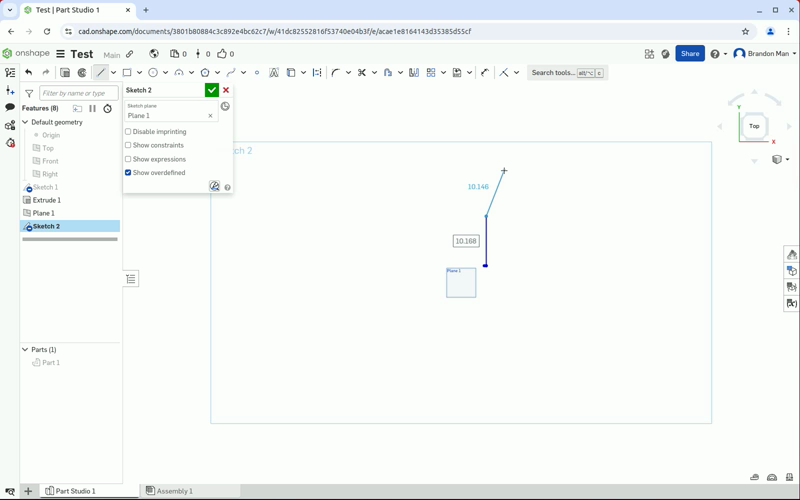
click(504, 170)
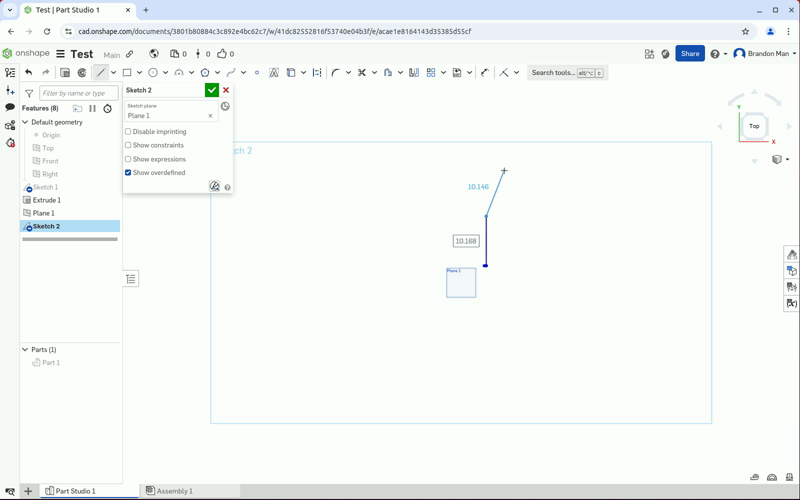
key_up(shift)
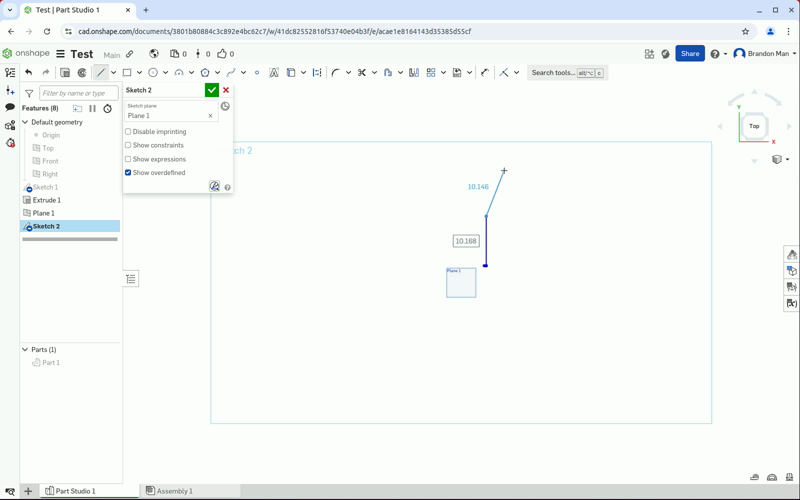
key_down(shift)
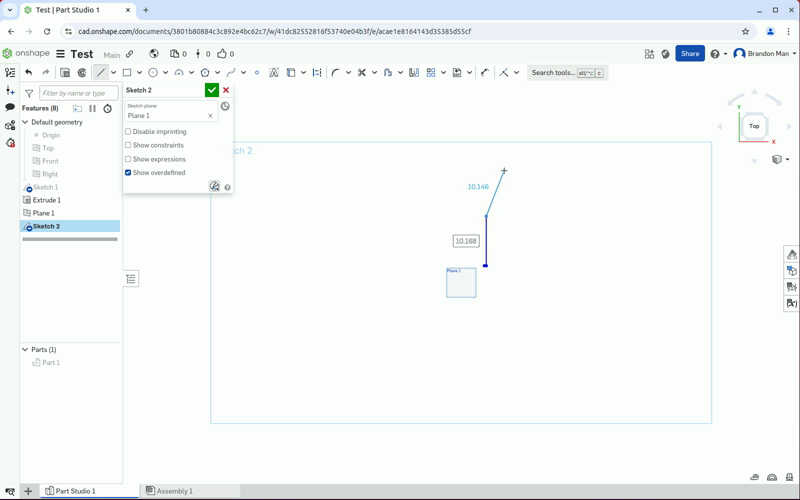
mouse_move(534, 170)
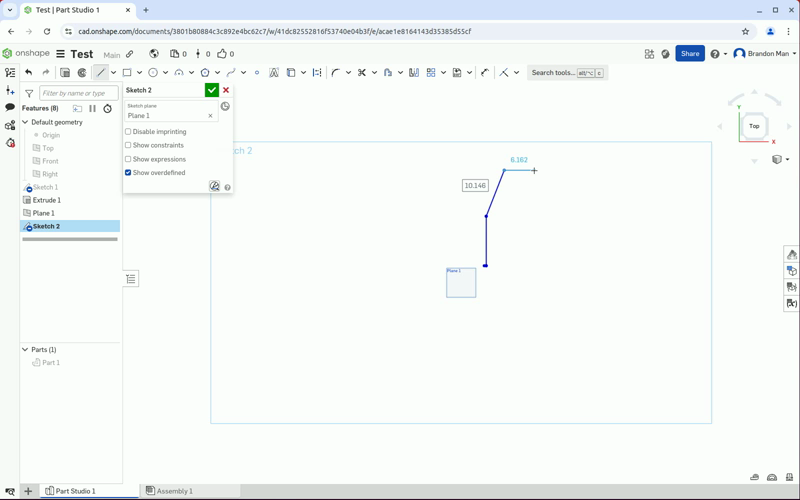
mouse_move(502, 170)
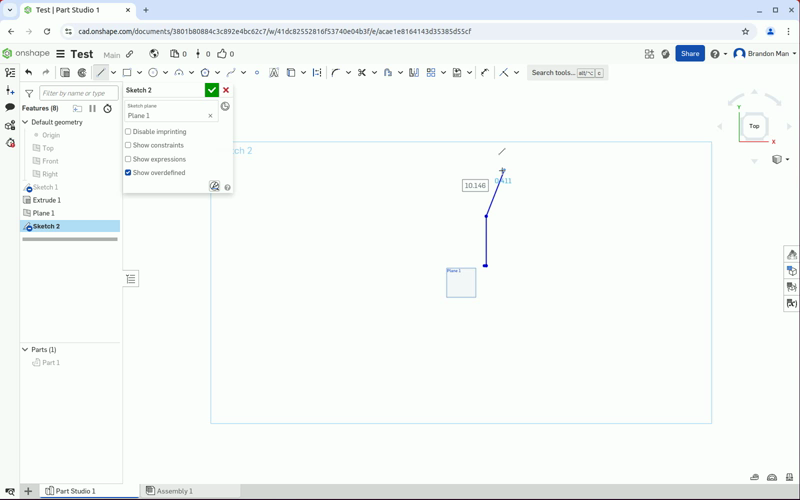
scroll(6)
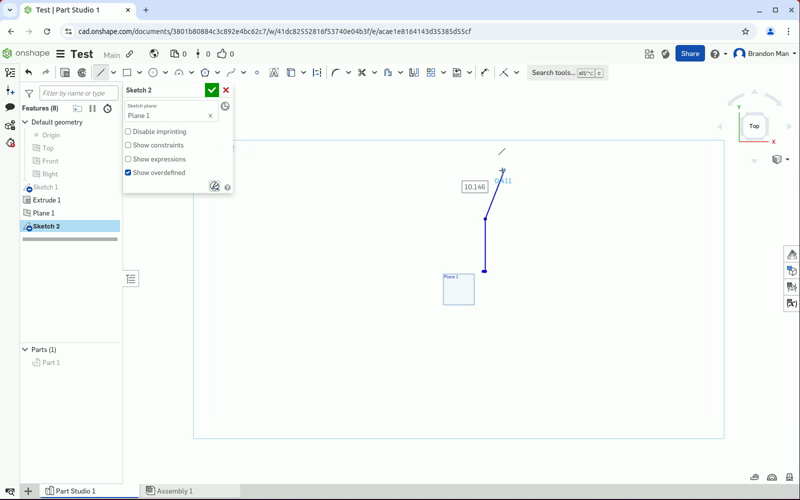
scroll(6)
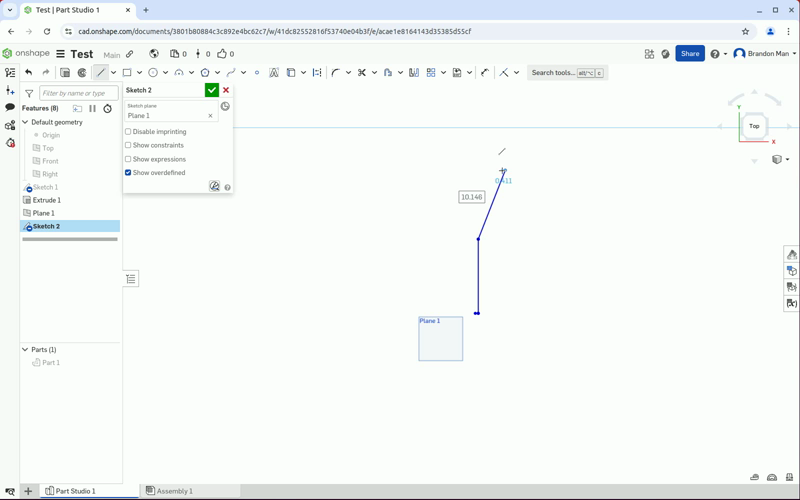
scroll(6)
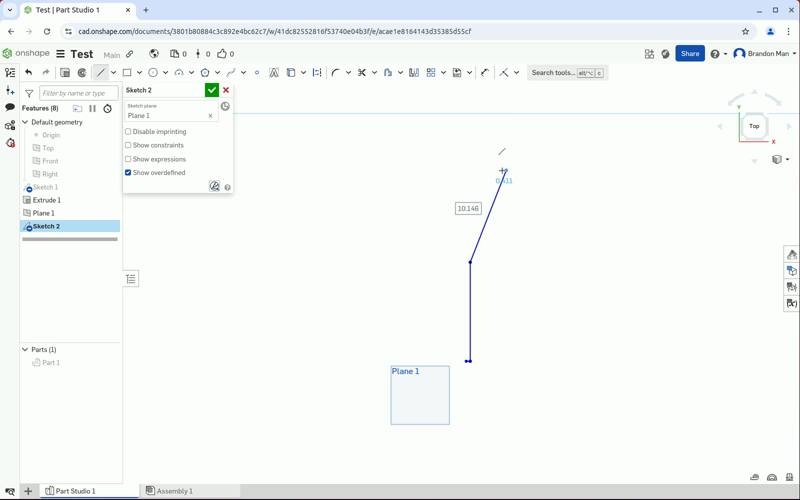
scroll(6)
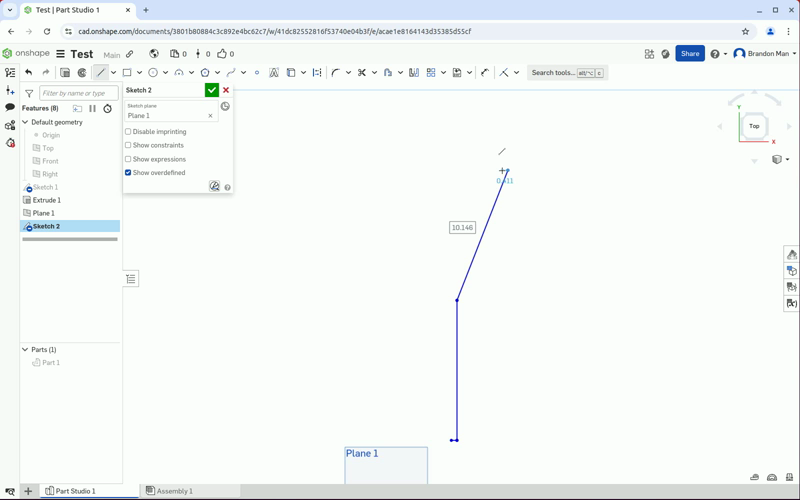
scroll(6)
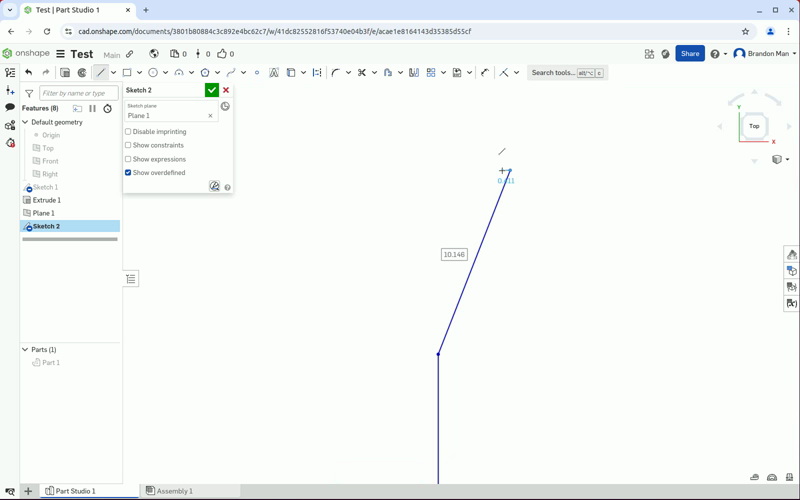
scroll(6)
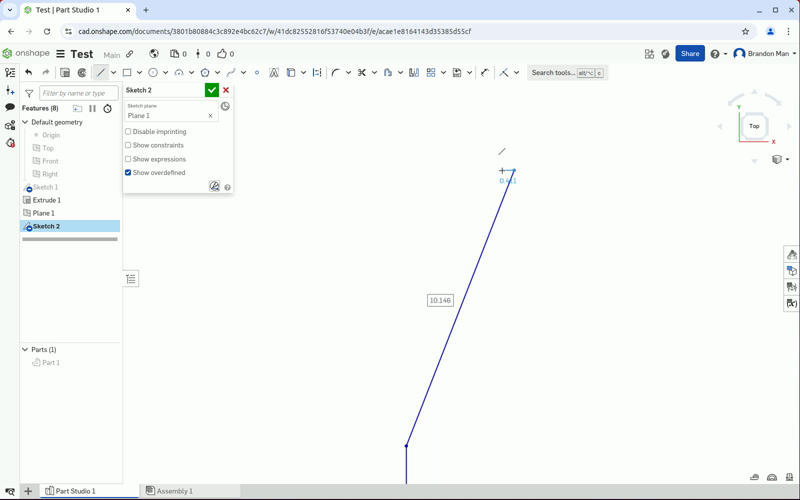
scroll(6)
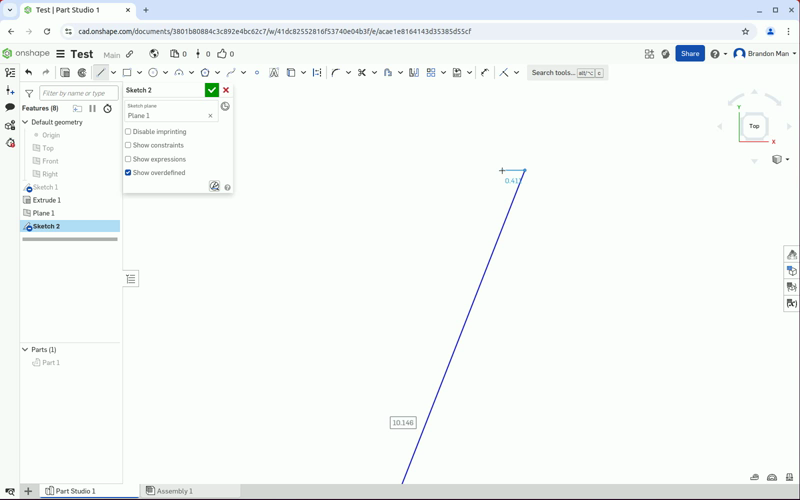
click(502, 170)
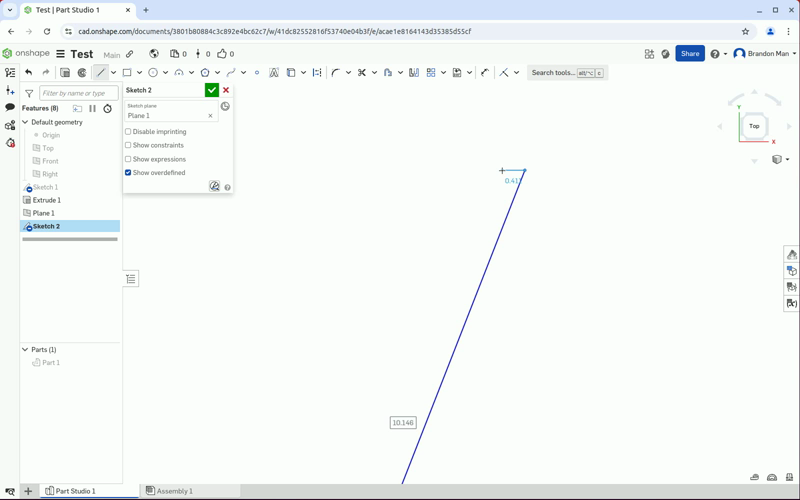
scroll(-6)
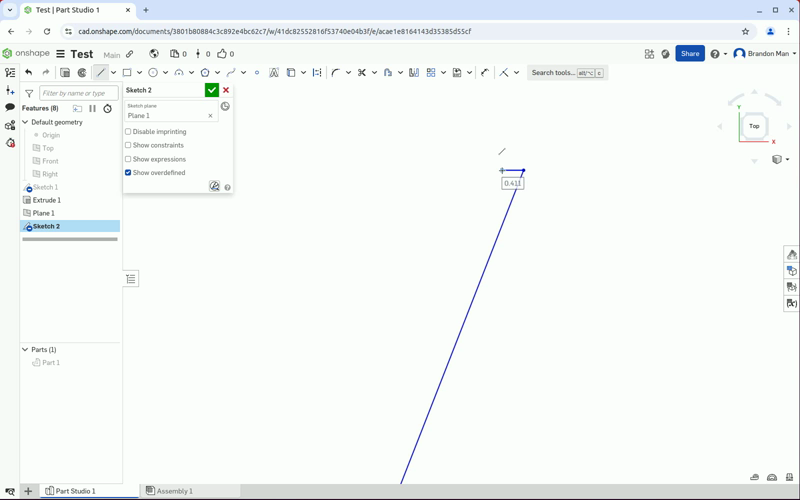
scroll(-6)
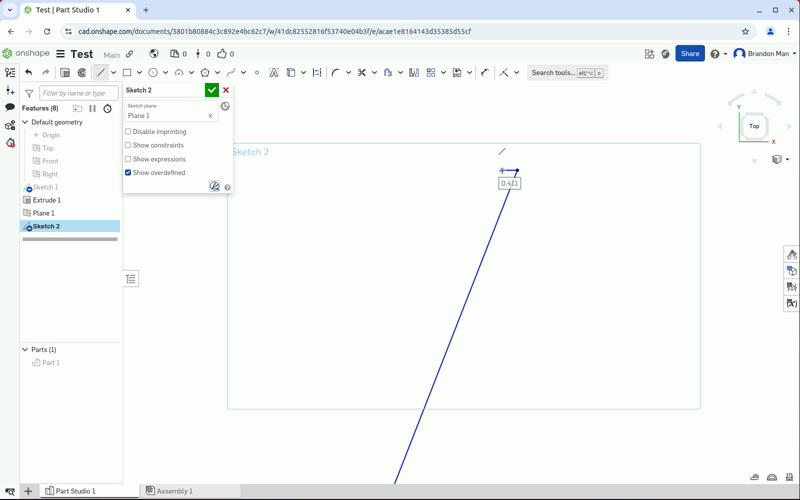
scroll(-6)
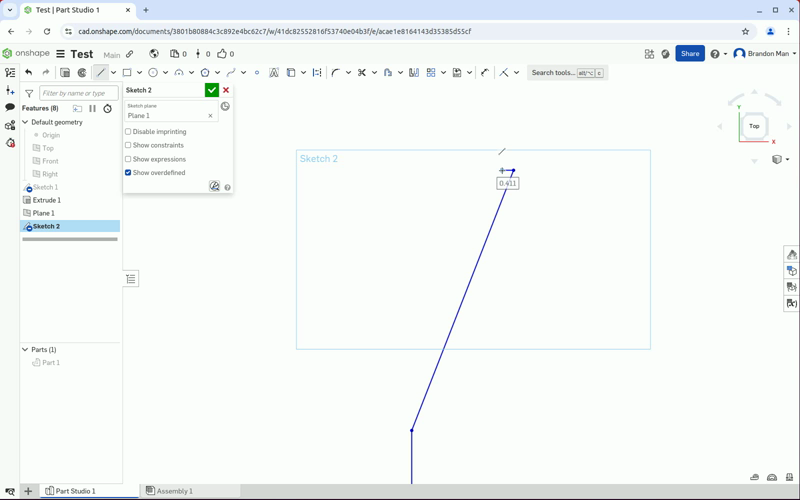
scroll(-6)
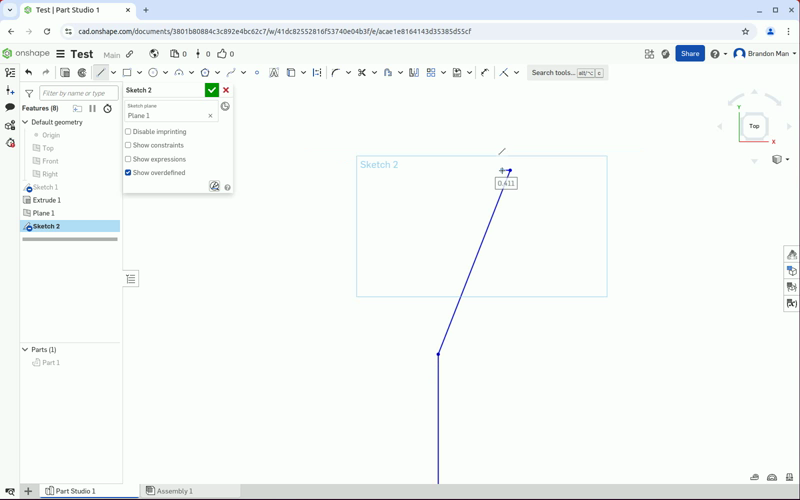
scroll(-6)
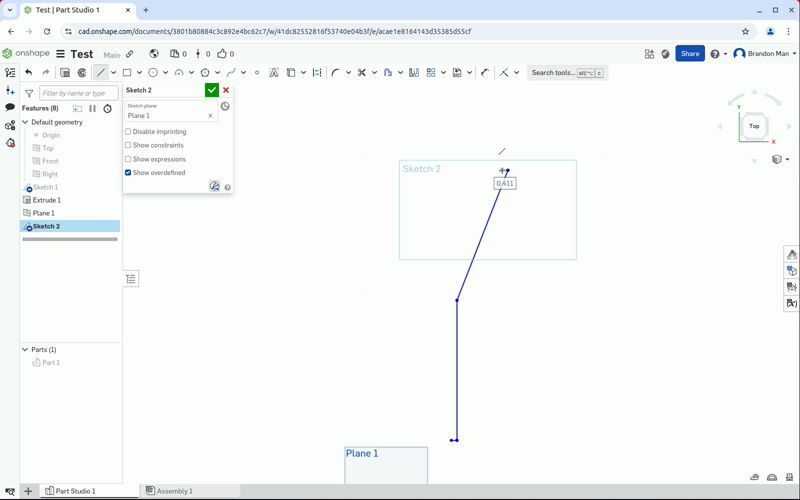
scroll(-6)
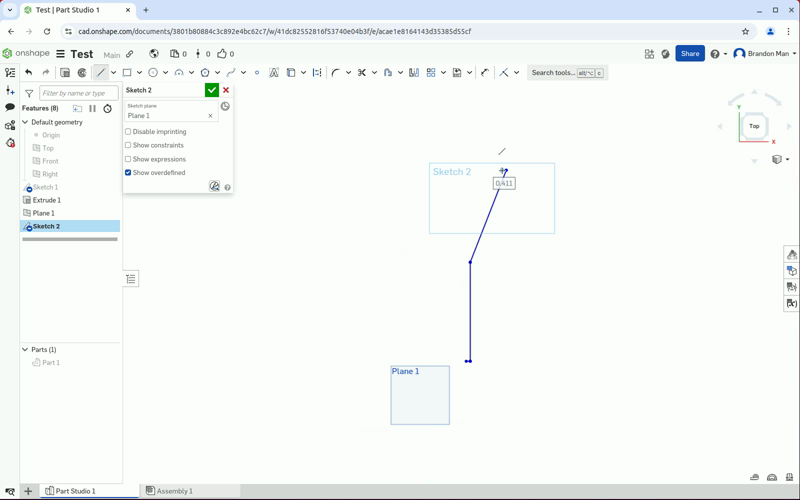
scroll(-6)
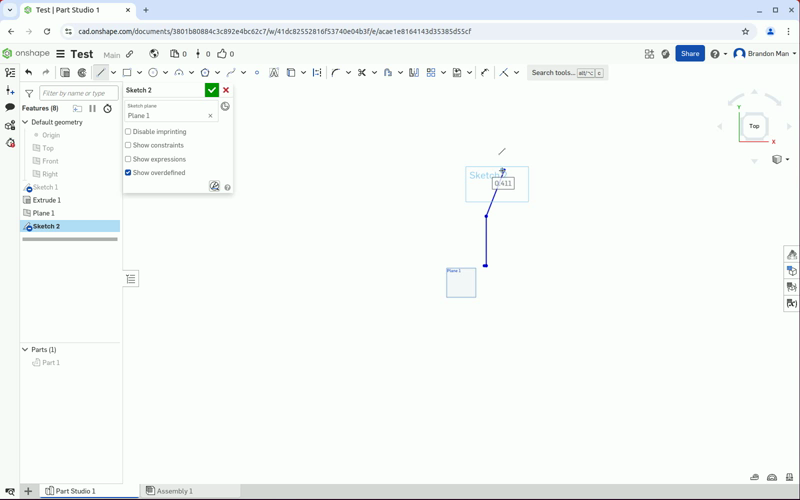
key_up(shift)
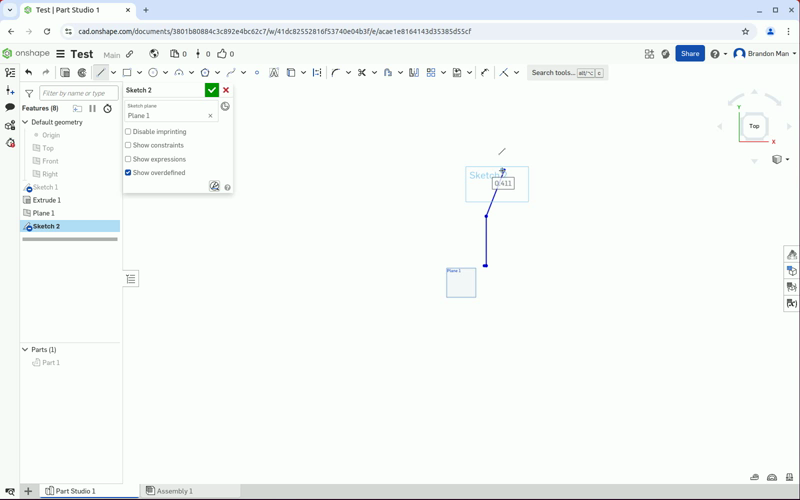
key_down(shift)
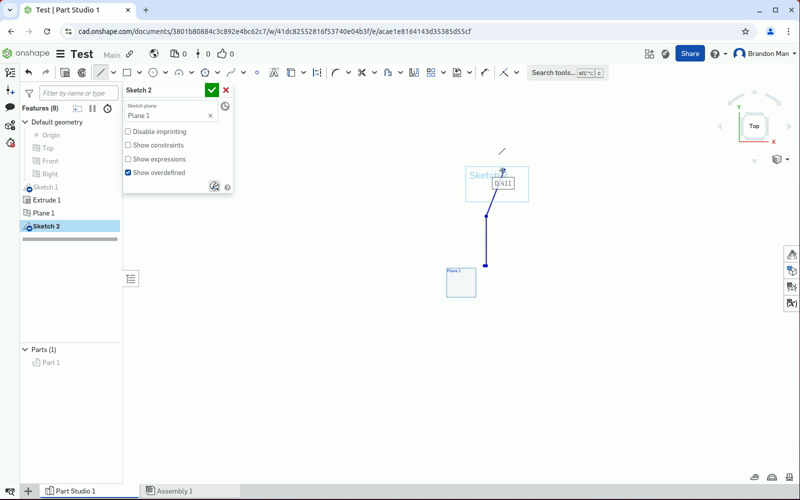
mouse_move(532, 170)
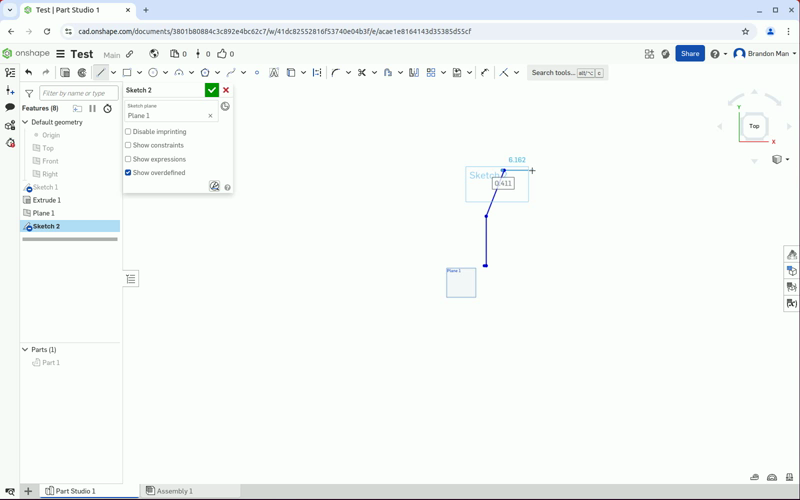
mouse_move(484, 216)
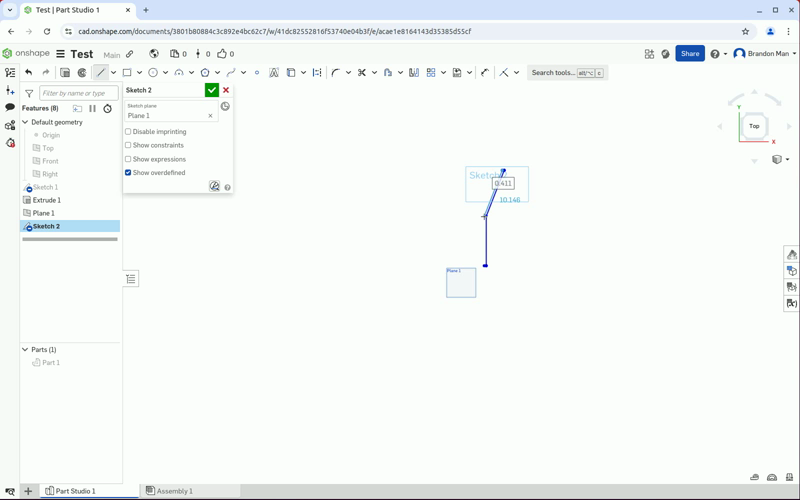
scroll(6)
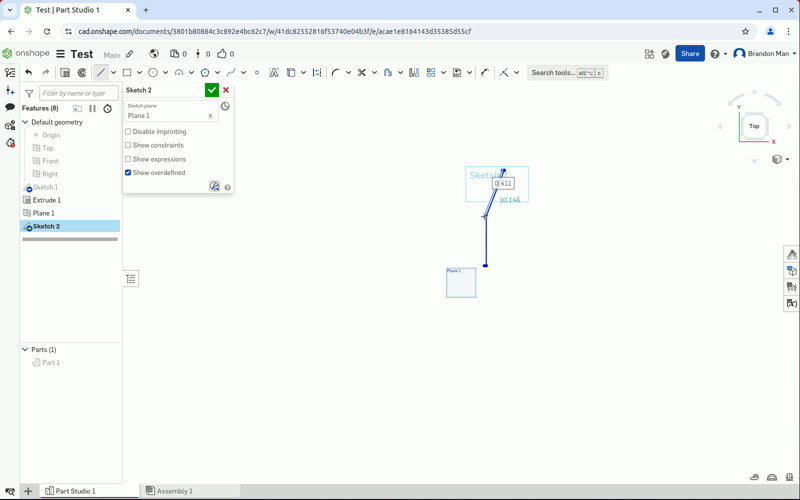
scroll(6)
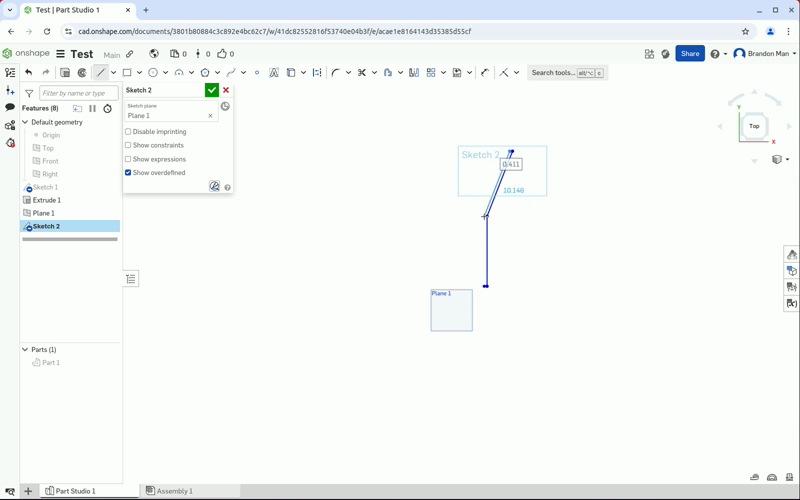
scroll(6)
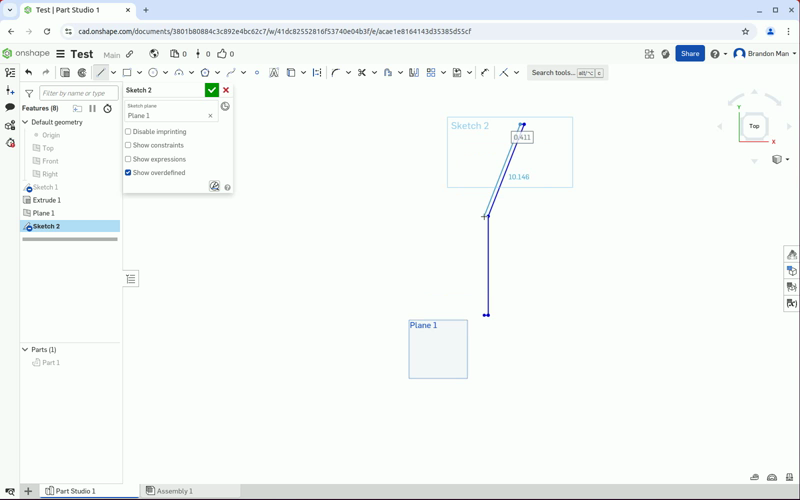
scroll(6)
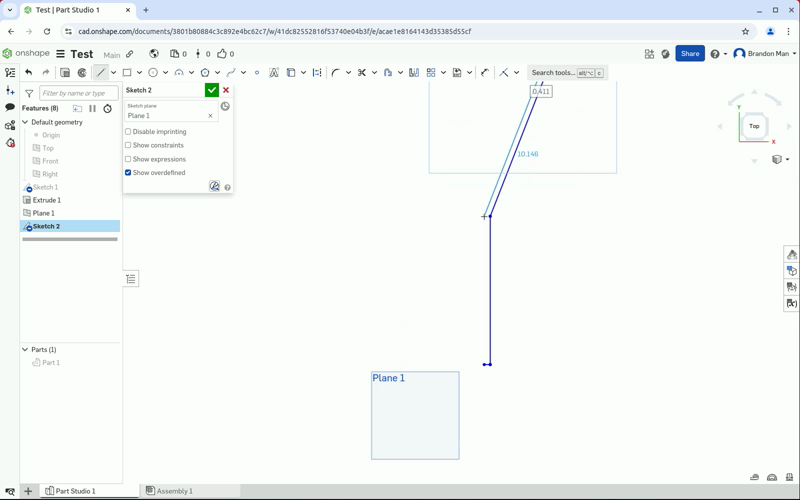
scroll(6)
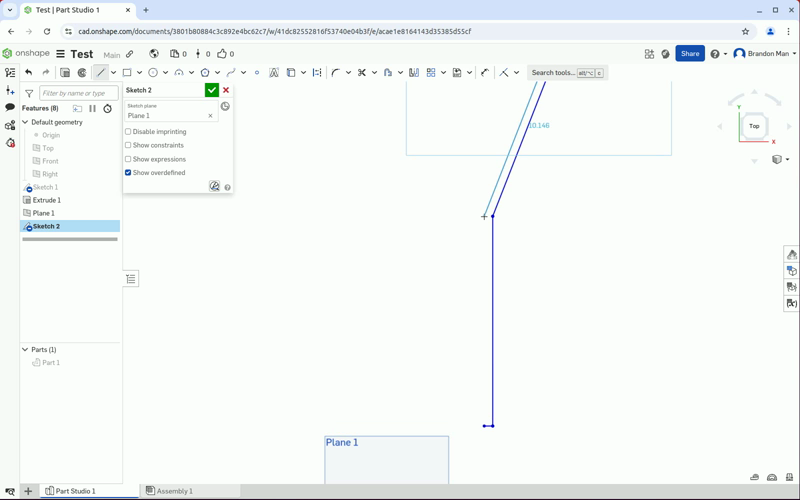
scroll(6)
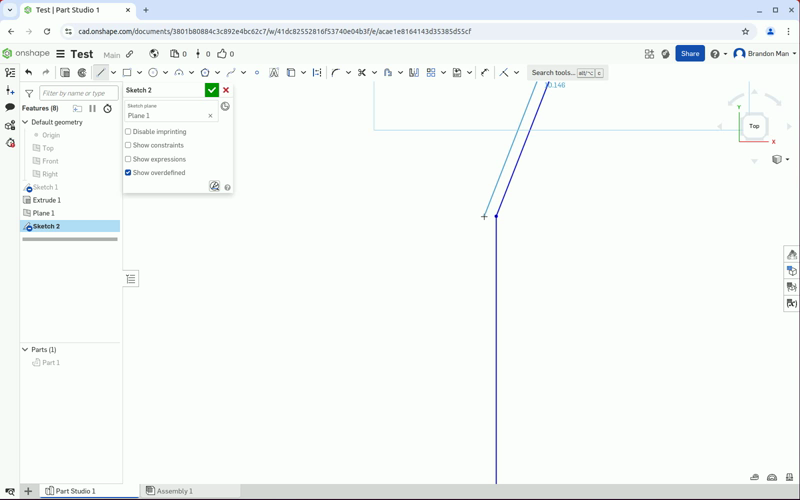
scroll(6)
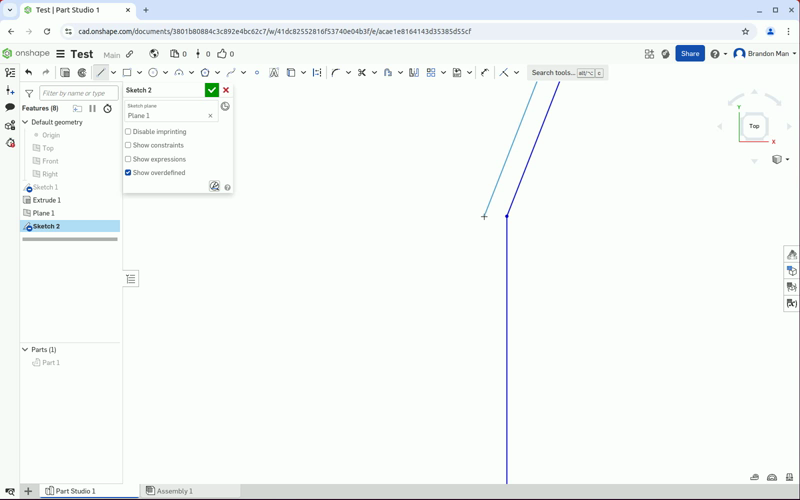
click(484, 216)
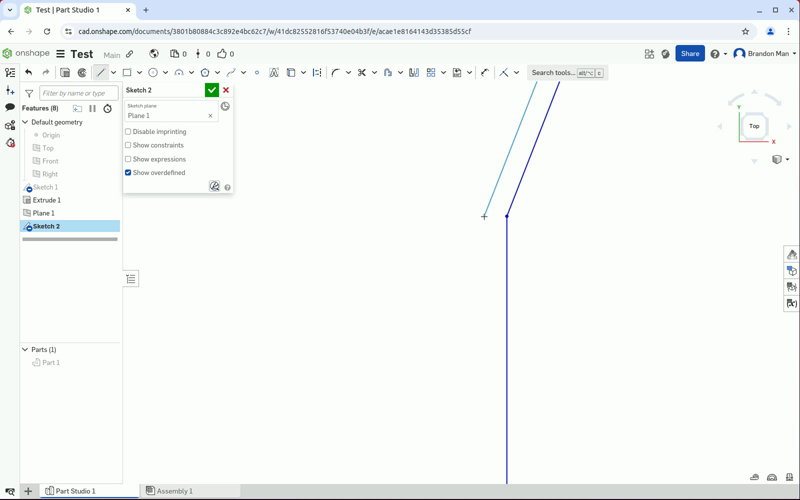
scroll(-6)
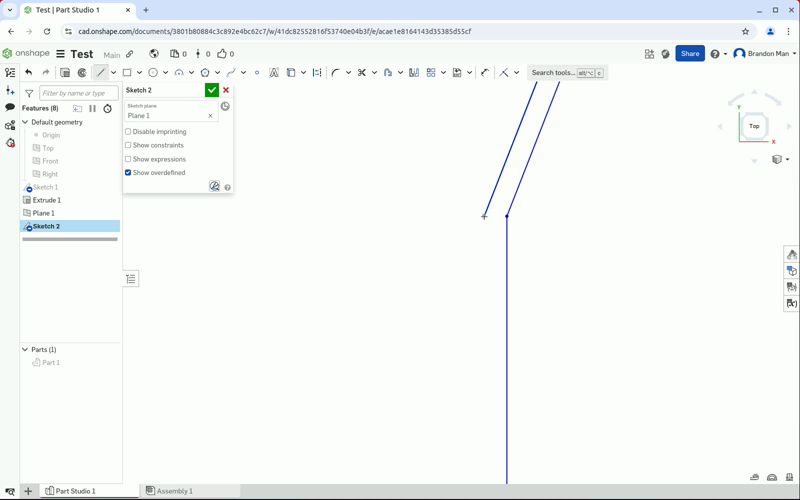
scroll(-6)
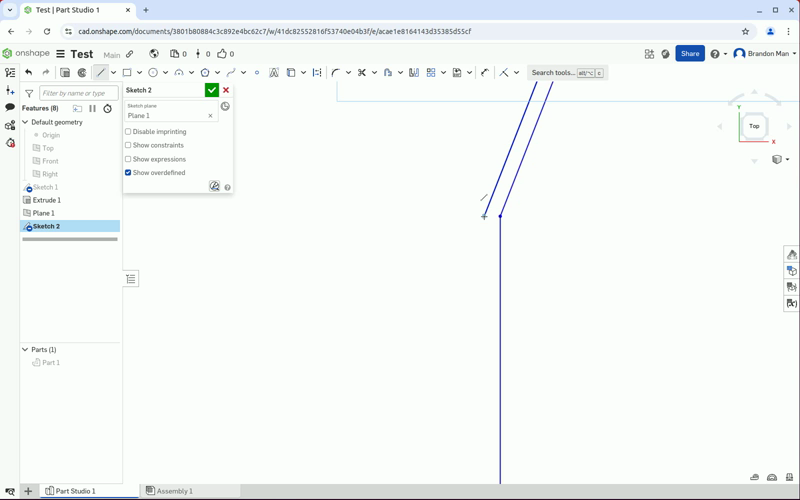
scroll(-6)
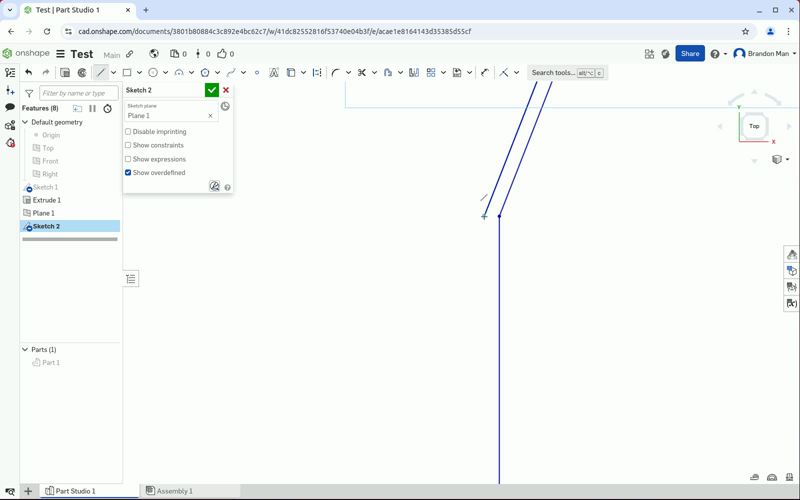
scroll(-6)
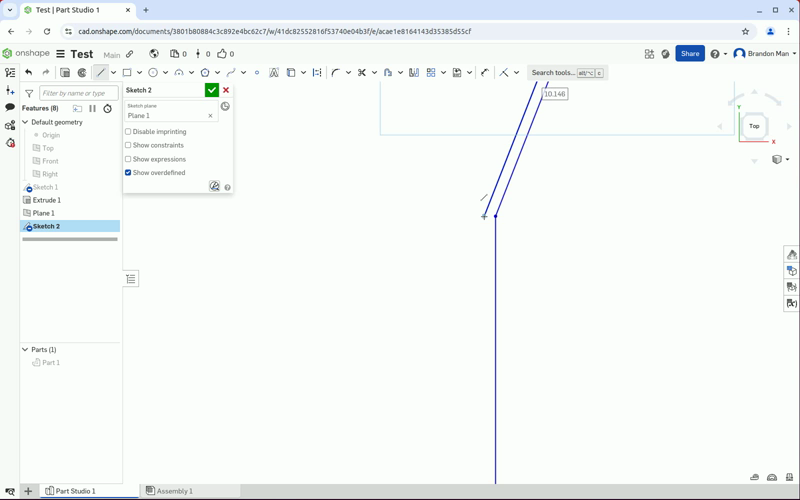
scroll(-6)
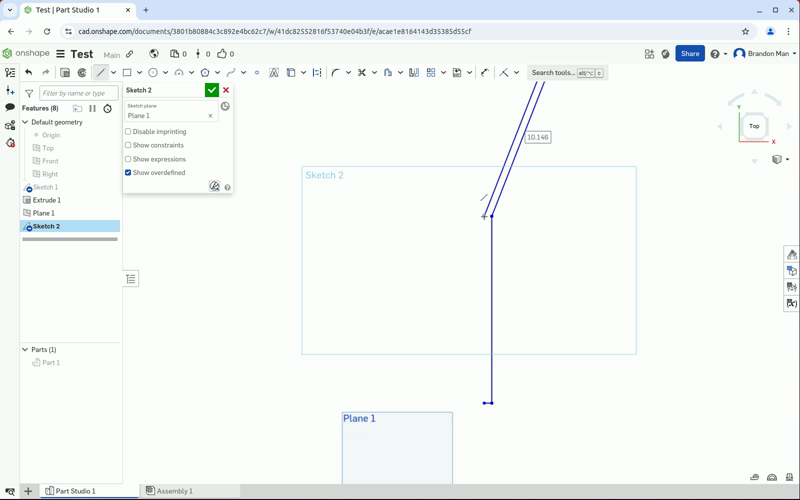
scroll(-6)
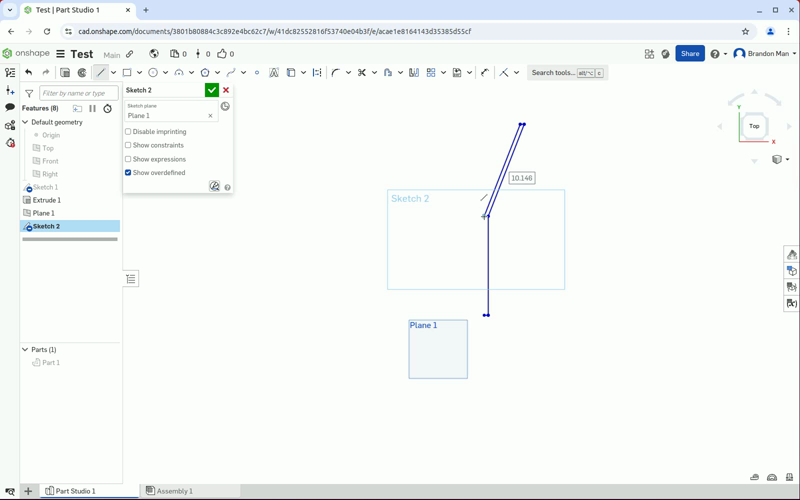
scroll(-6)
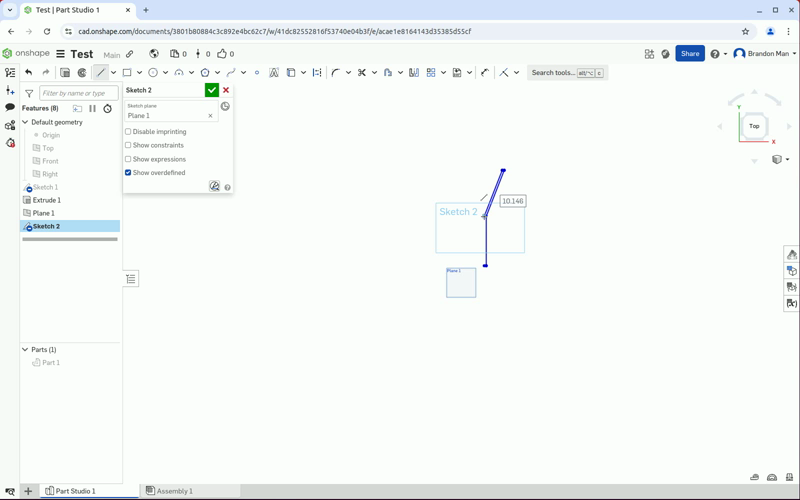
key_up(shift)
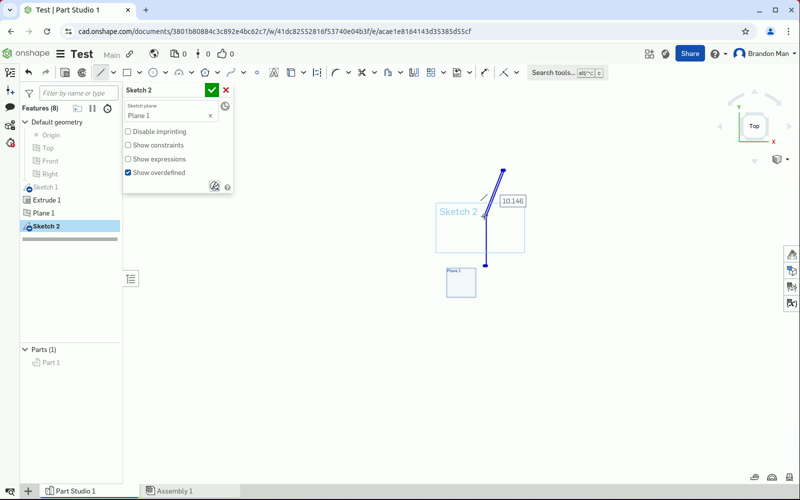
mouse_move(514, 216)
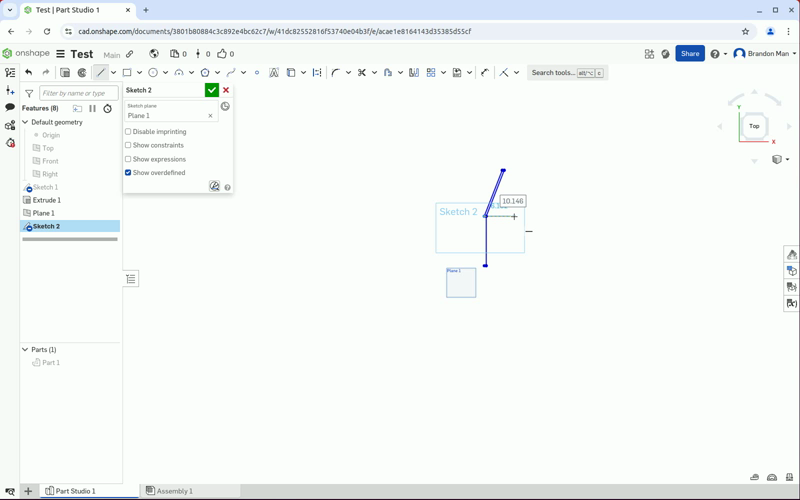
key_down(shift)
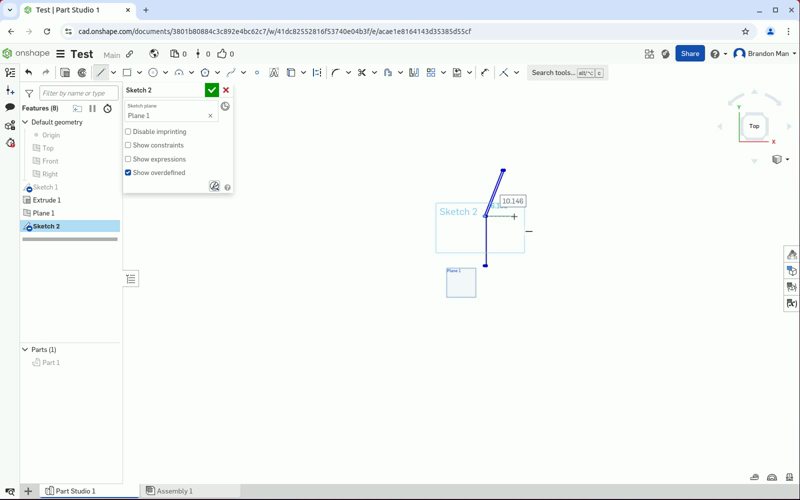
mouse_move(484, 265)
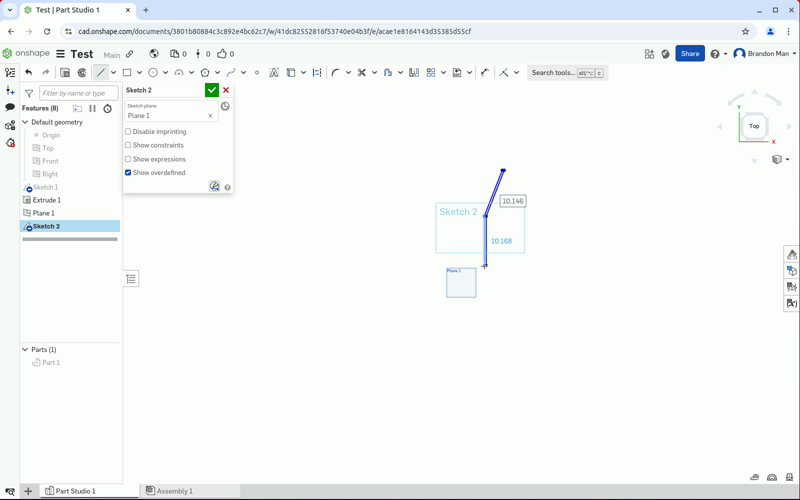
scroll(6)
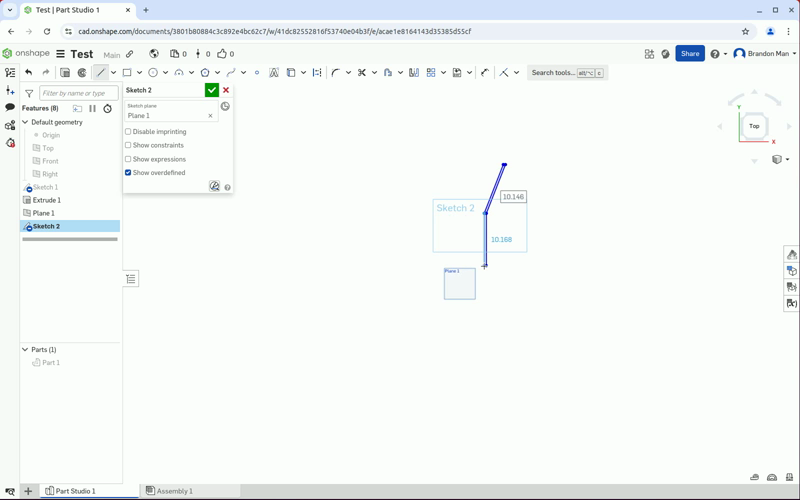
scroll(6)
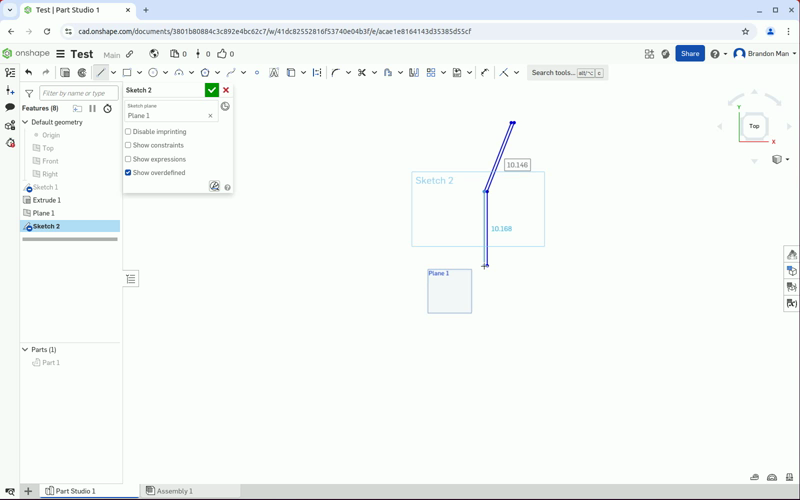
scroll(6)
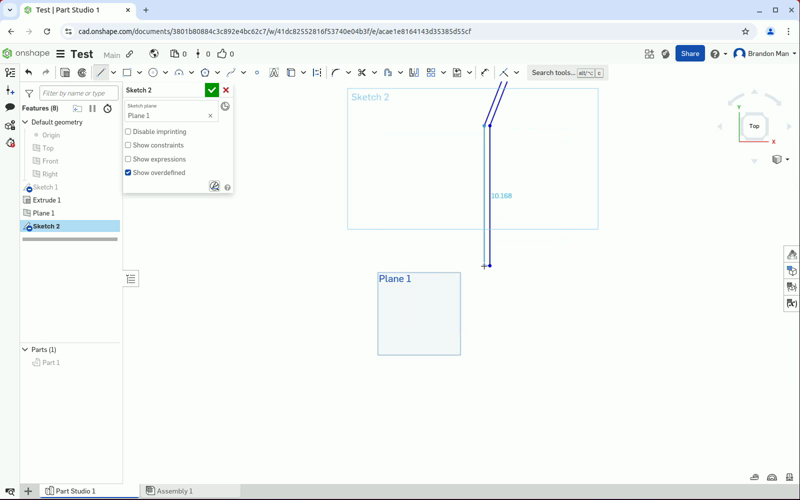
scroll(6)
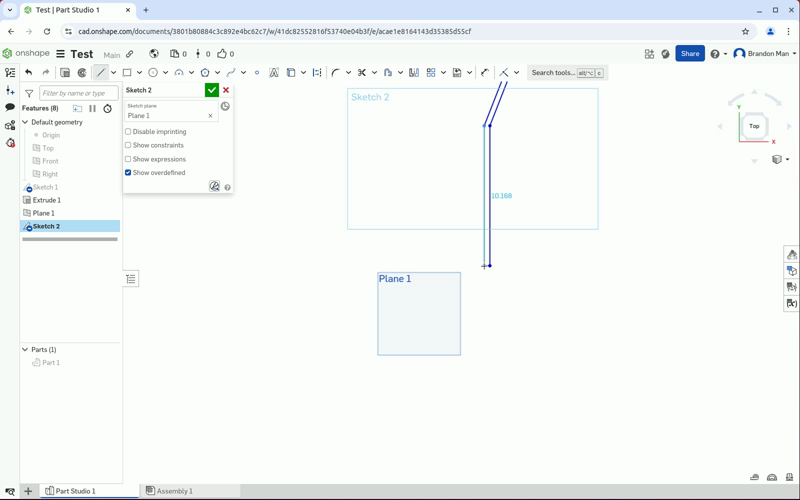
scroll(6)
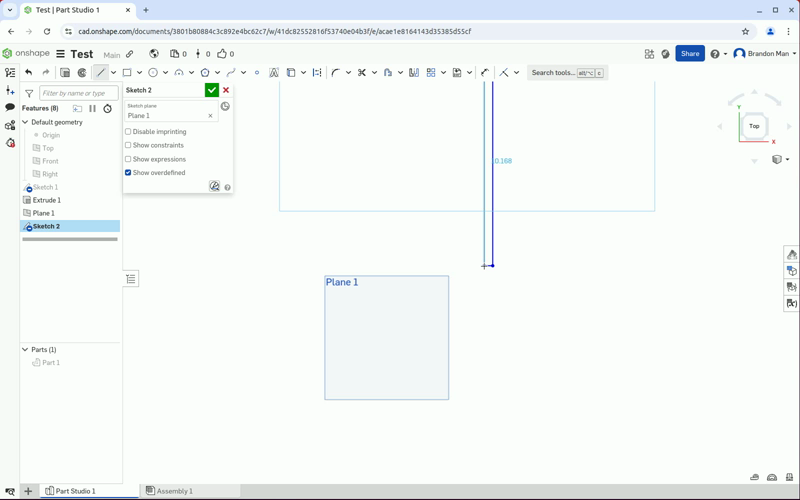
scroll(6)
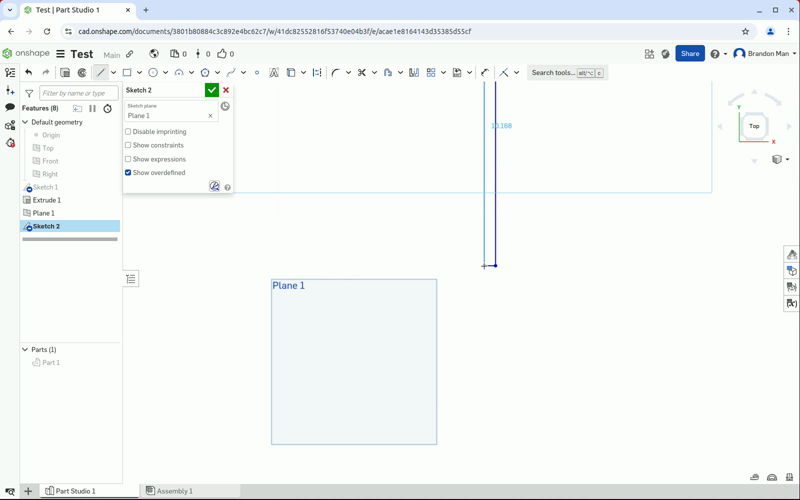
scroll(6)
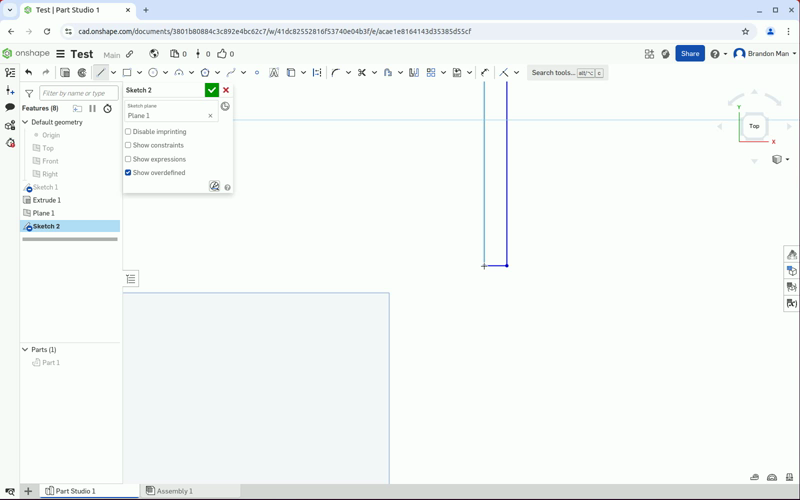
key_up(shift)
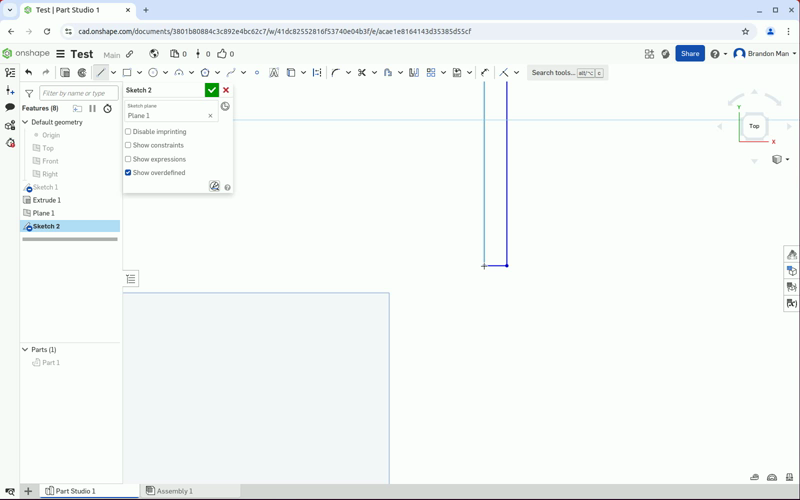
click(484, 265)
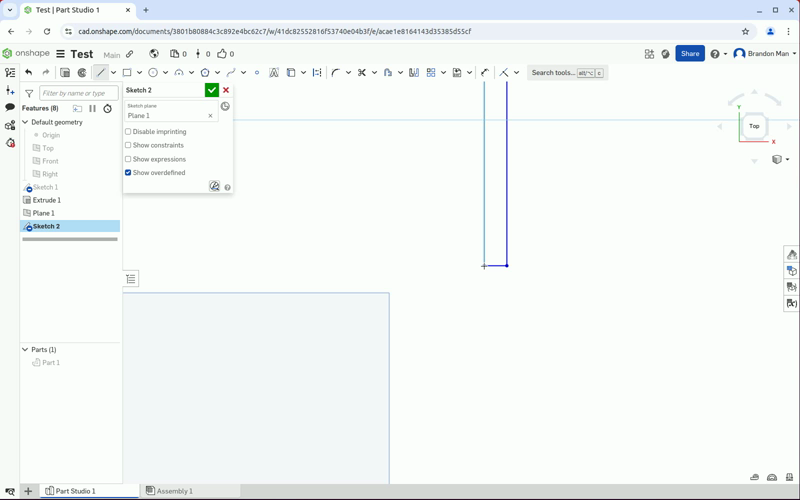
scroll(-6)
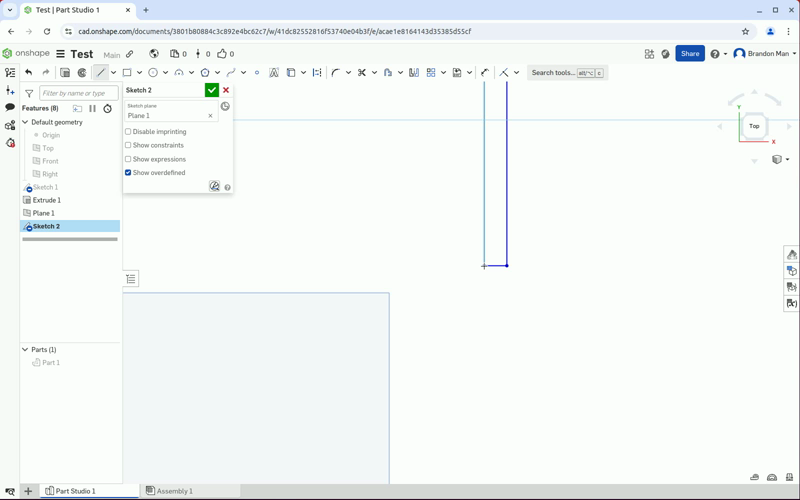
scroll(-6)
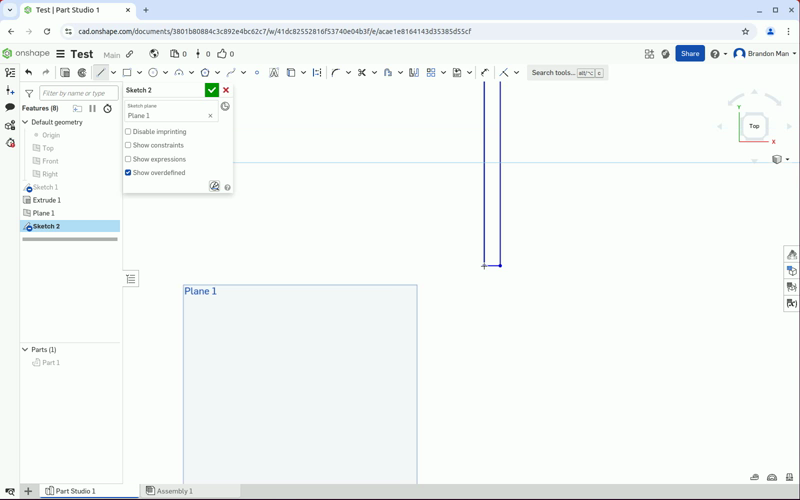
scroll(-6)
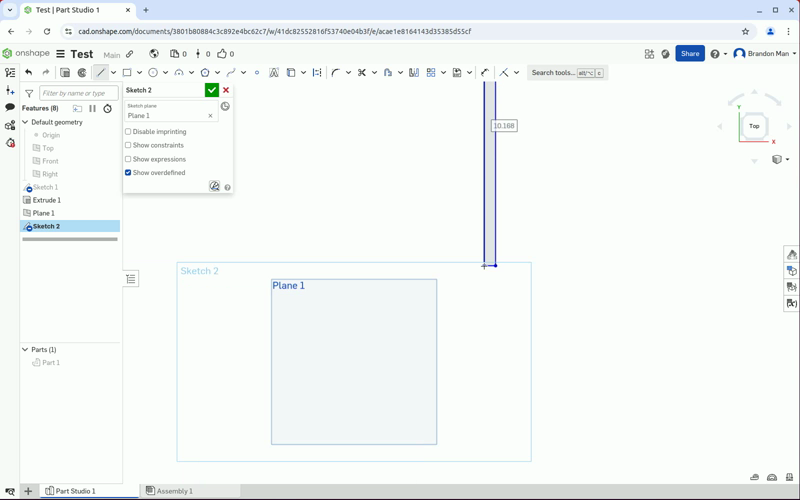
scroll(-6)
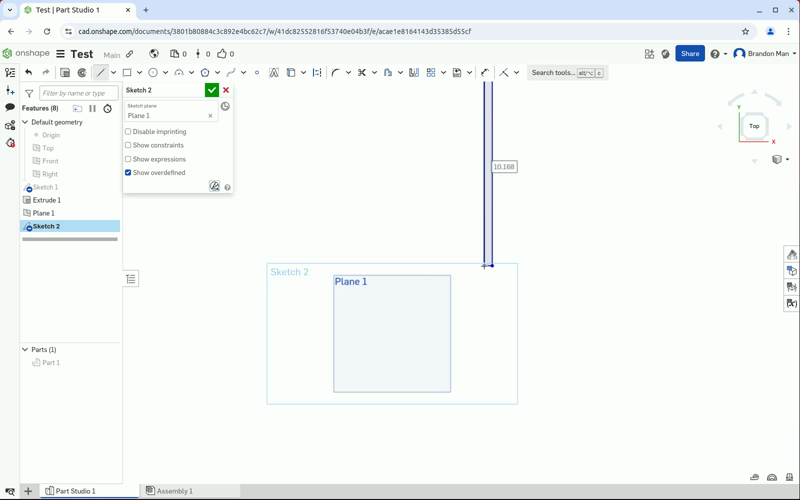
scroll(-6)
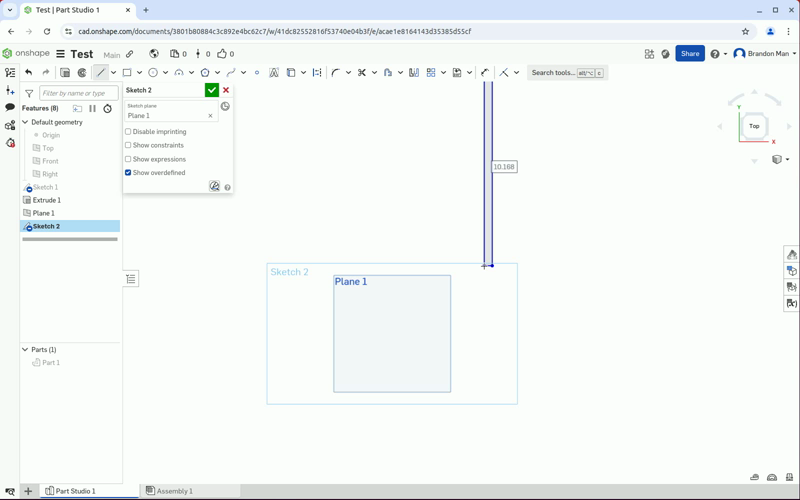
scroll(-6)
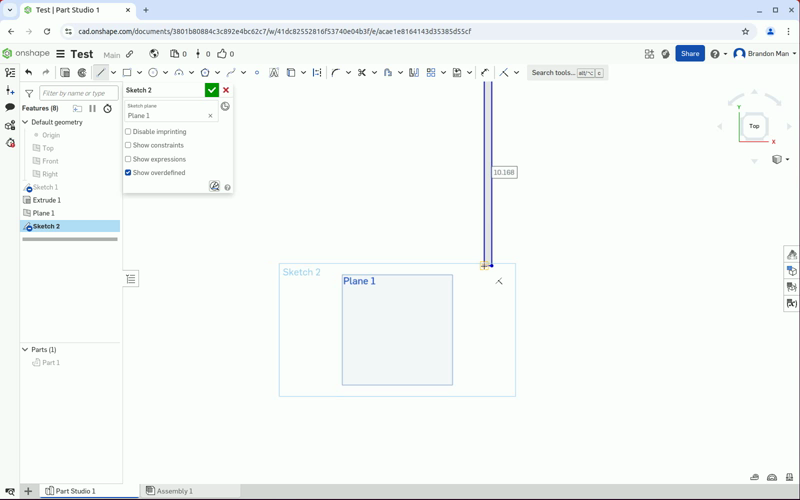
scroll(-6)
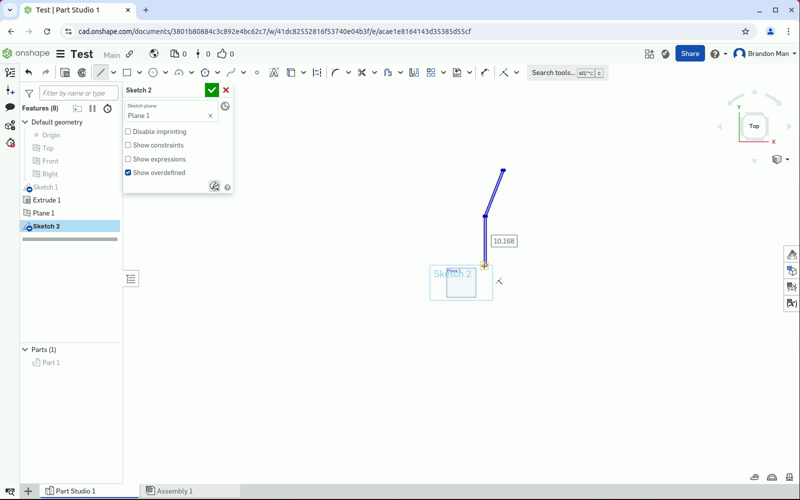
key(esc)
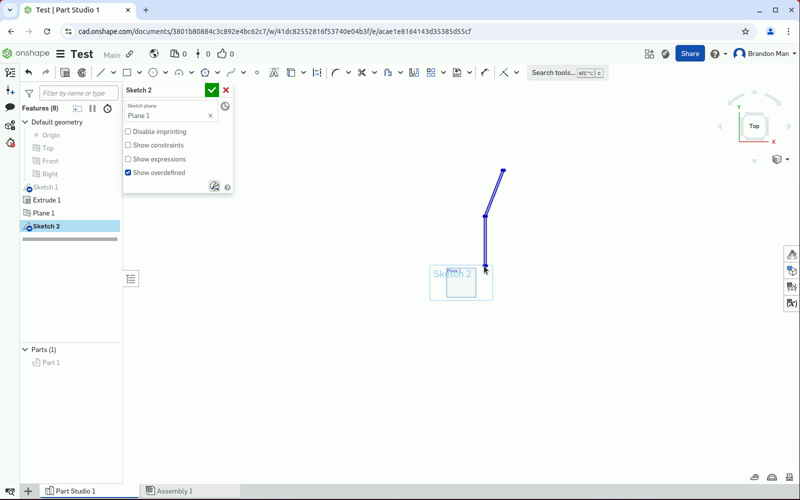
mouse_move(493, 195)
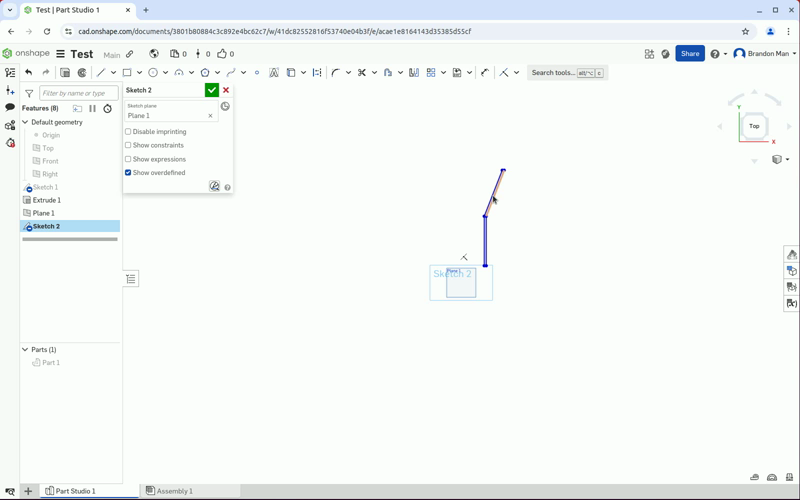
scroll(6)
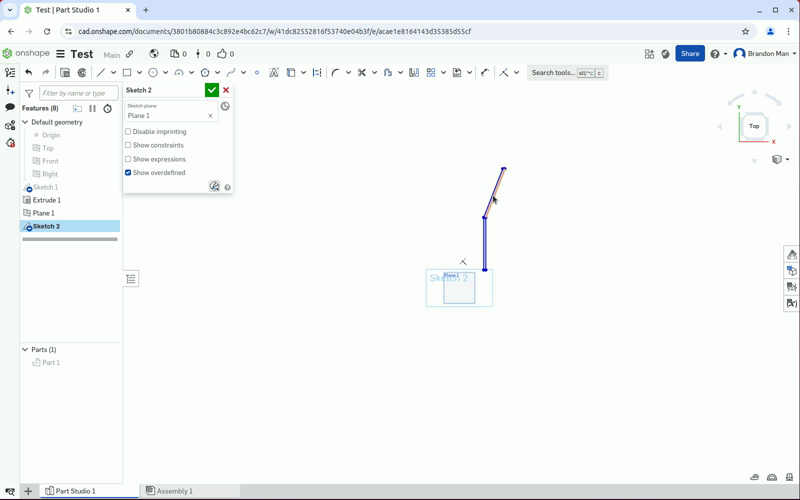
scroll(6)
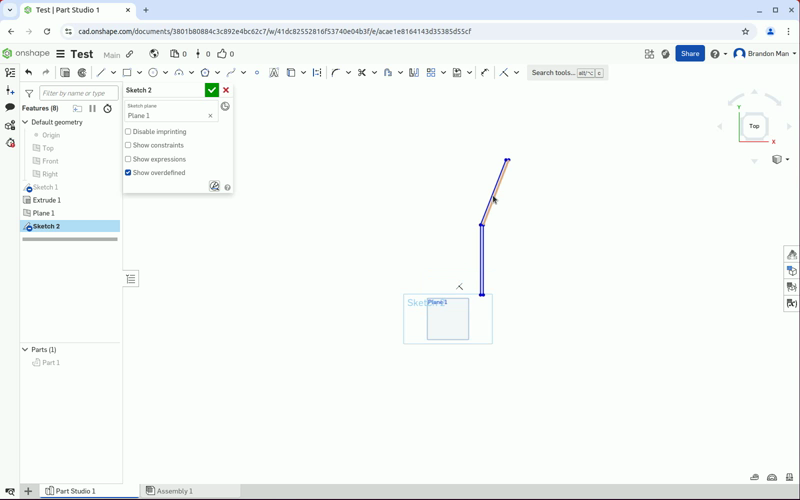
scroll(6)
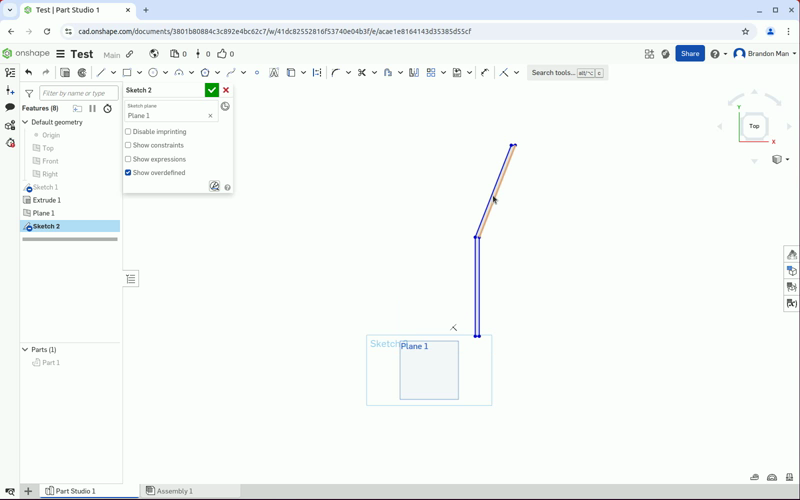
scroll(6)
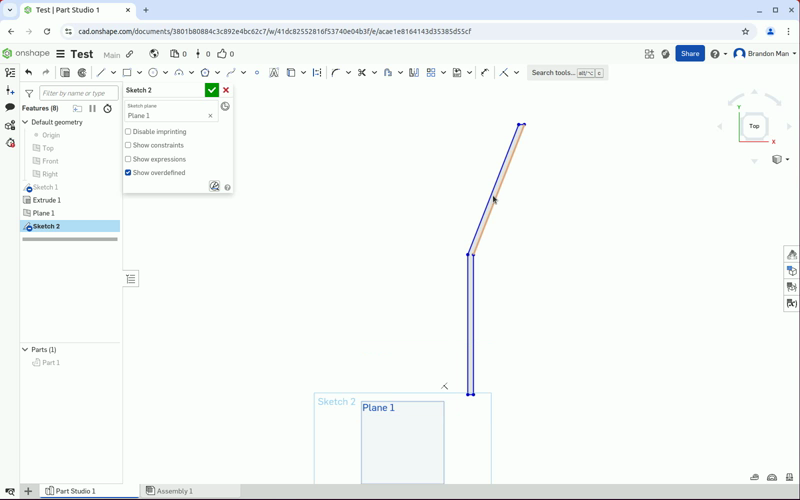
scroll(6)
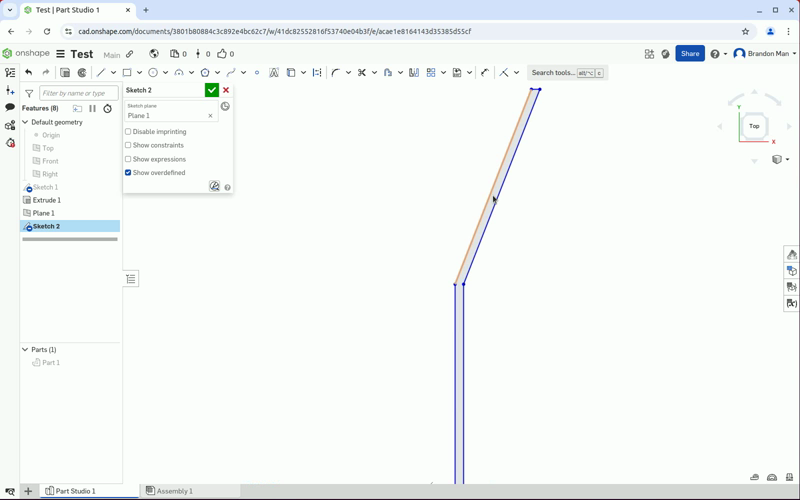
scroll(6)
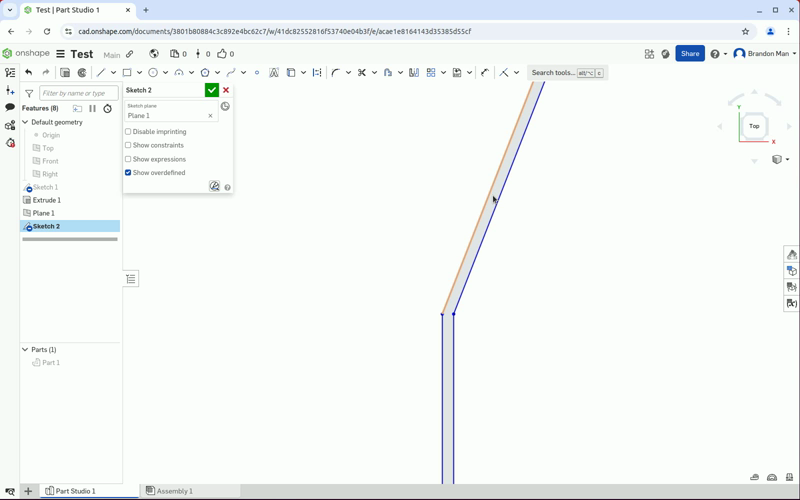
scroll(6)
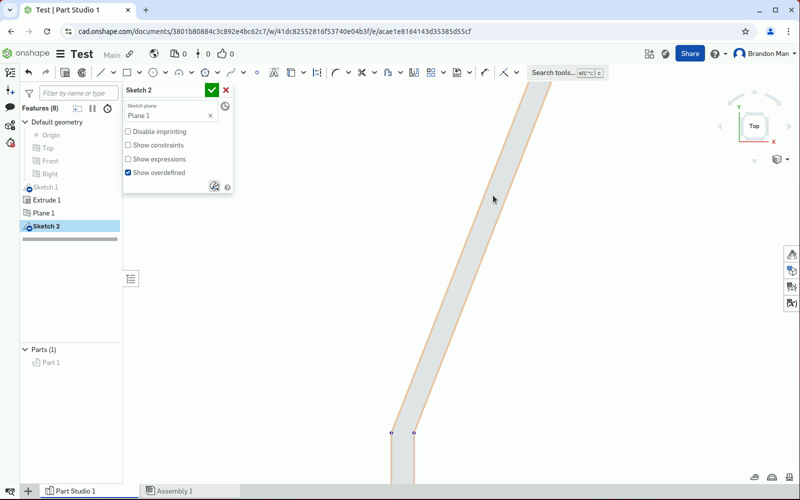
click(493, 195)
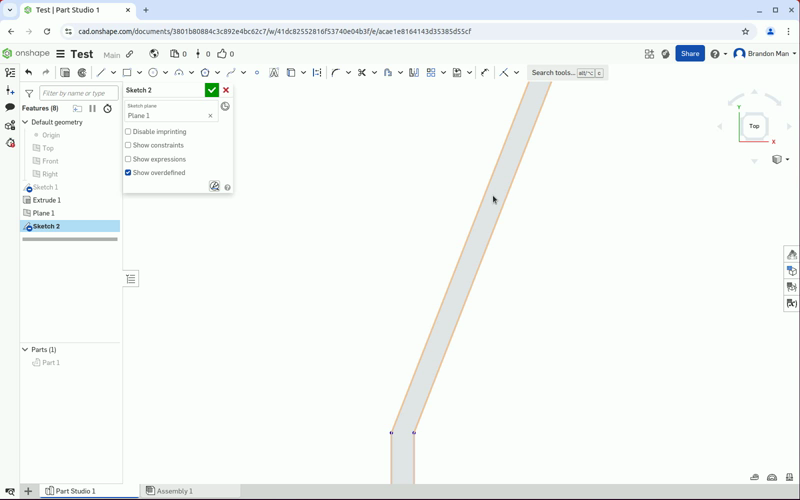
scroll(-6)
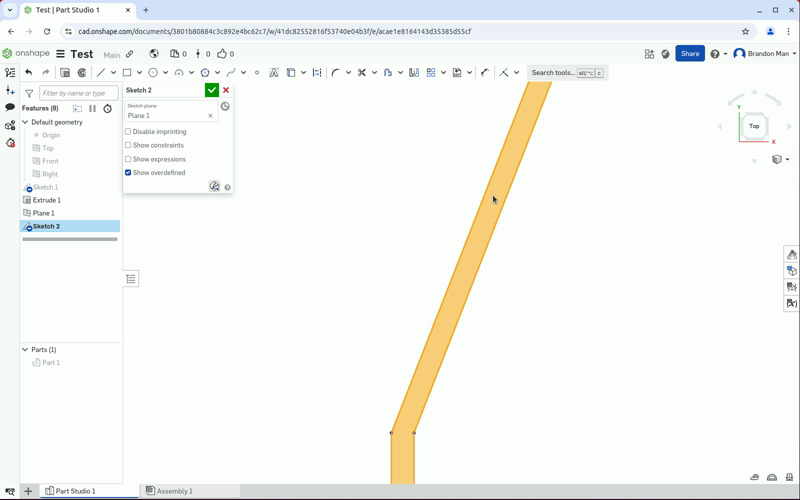
scroll(-6)
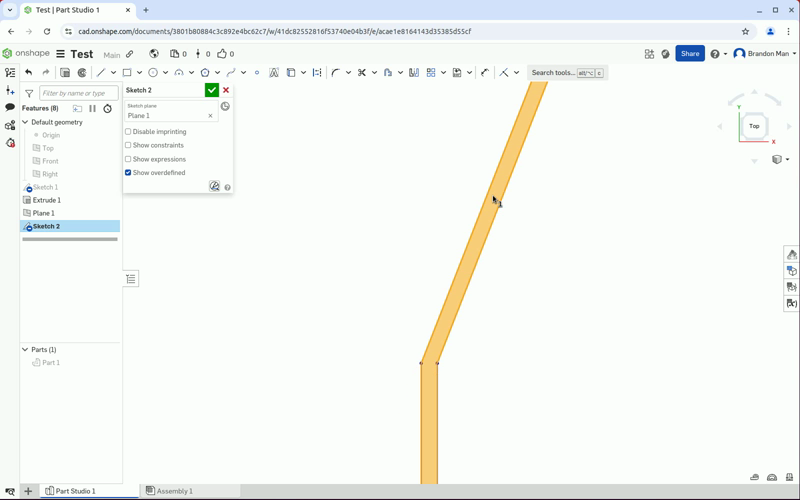
scroll(-6)
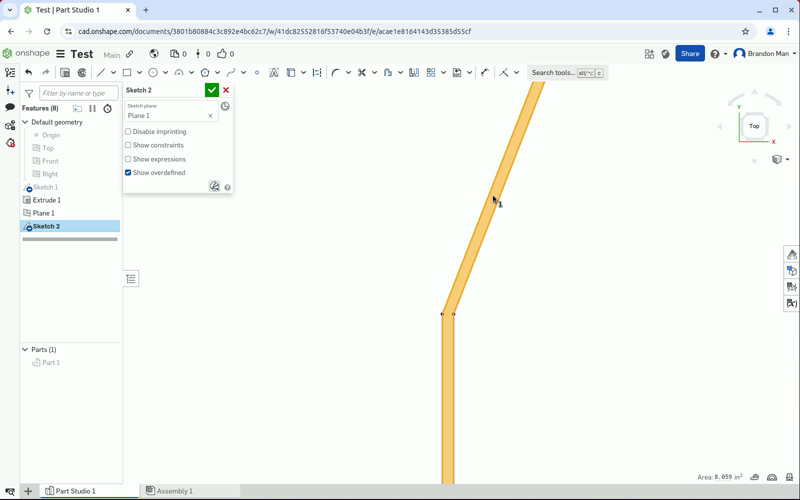
scroll(-6)
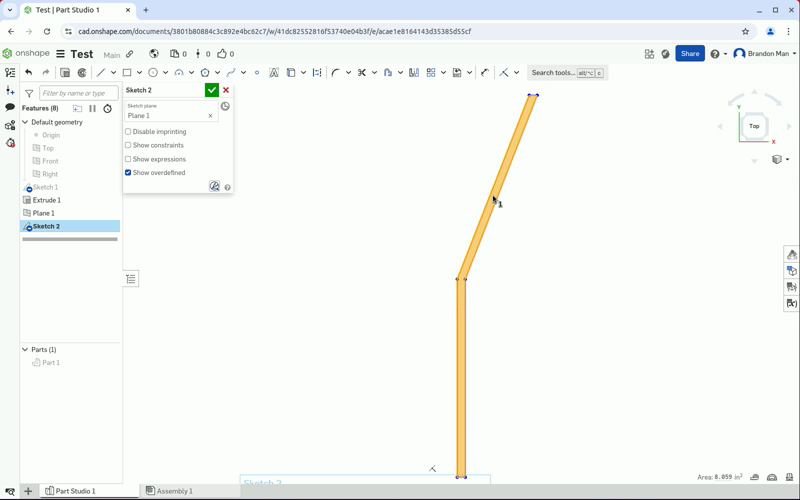
scroll(-6)
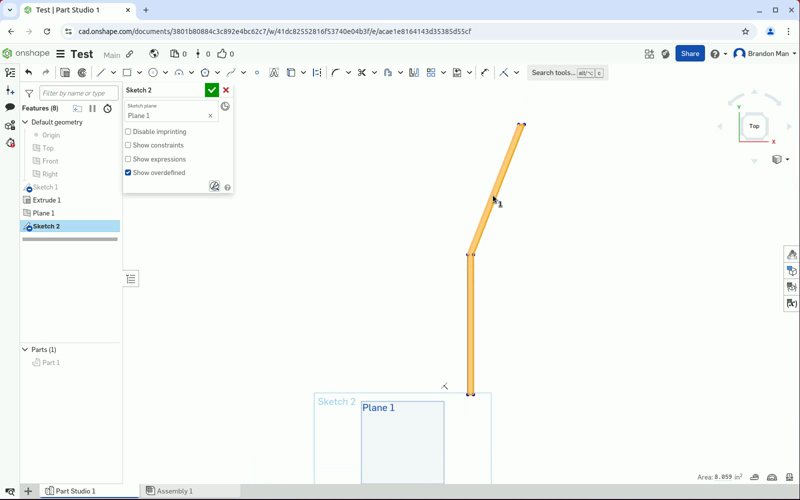
scroll(-6)
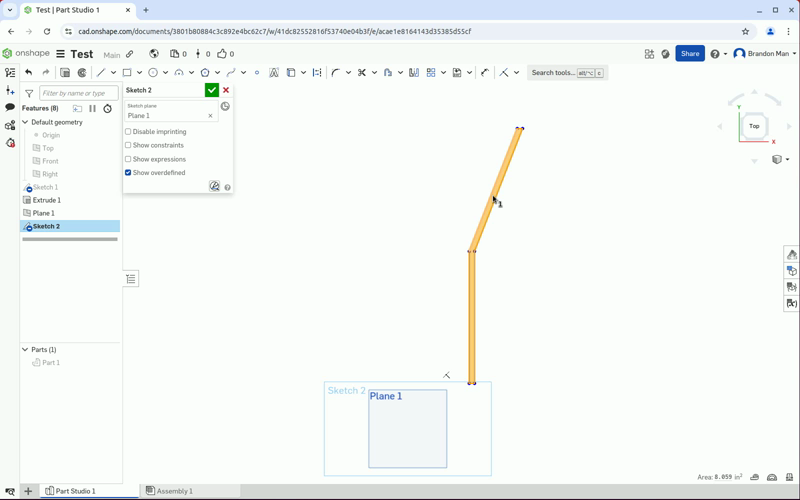
scroll(-6)
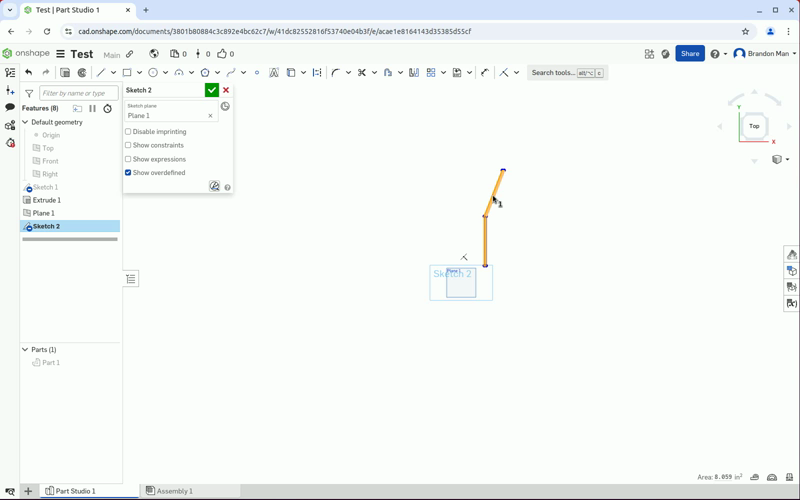
mouse_move(73, 352)
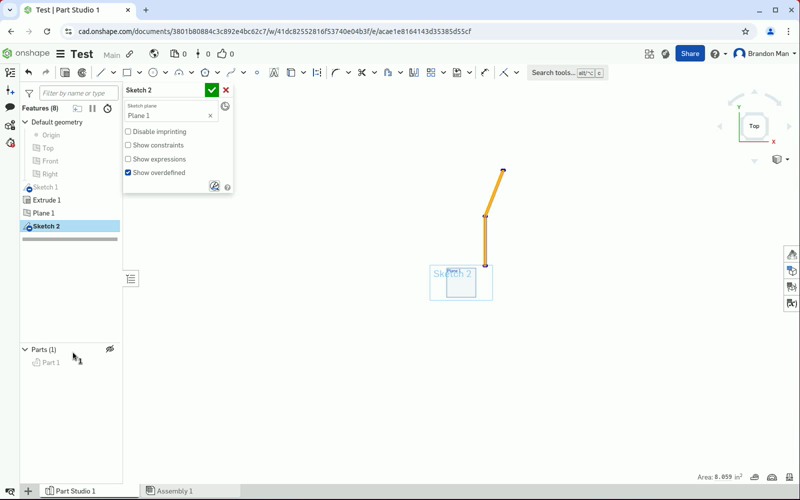
key(shift+y)
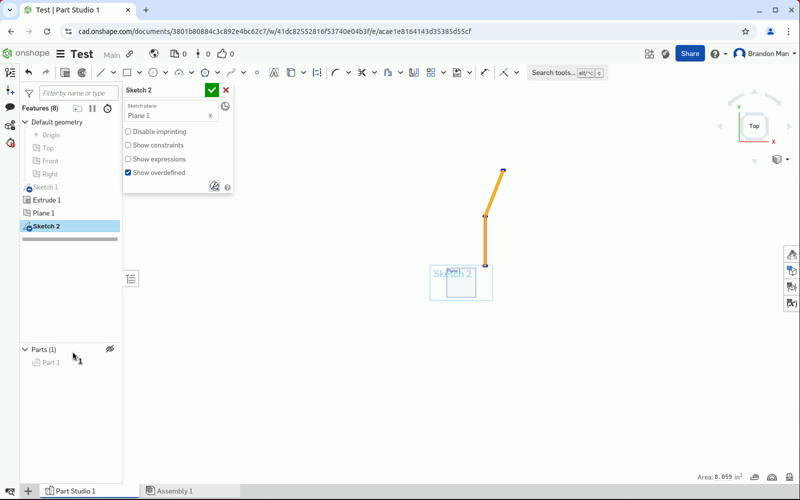
key(shift+e)
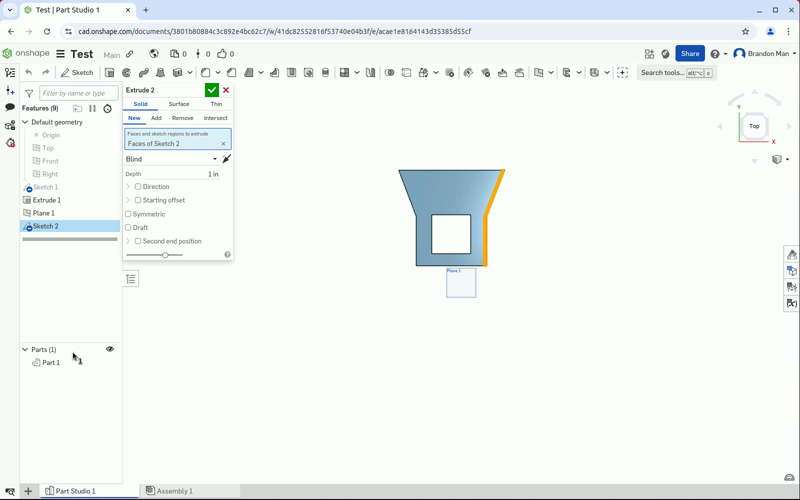
mouse_move(143, 106)
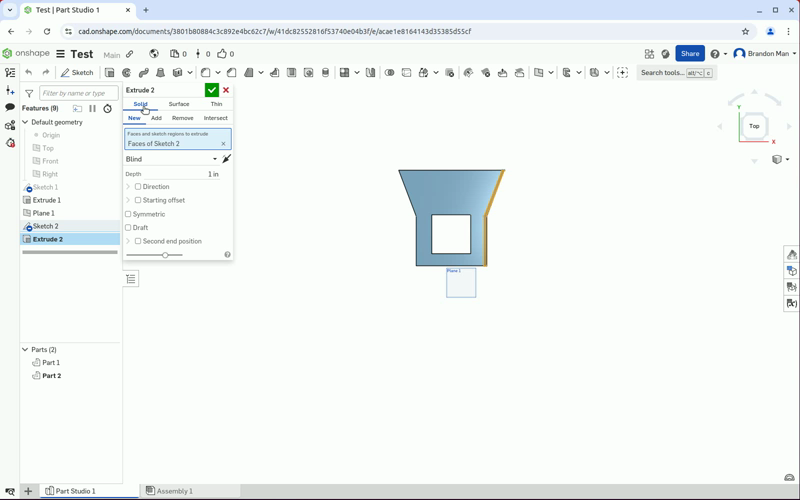
click(143, 106)
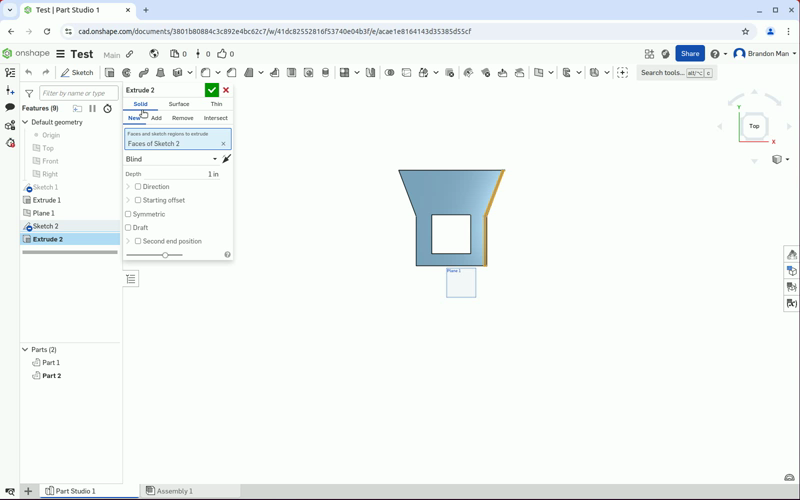
mouse_move(137, 120)
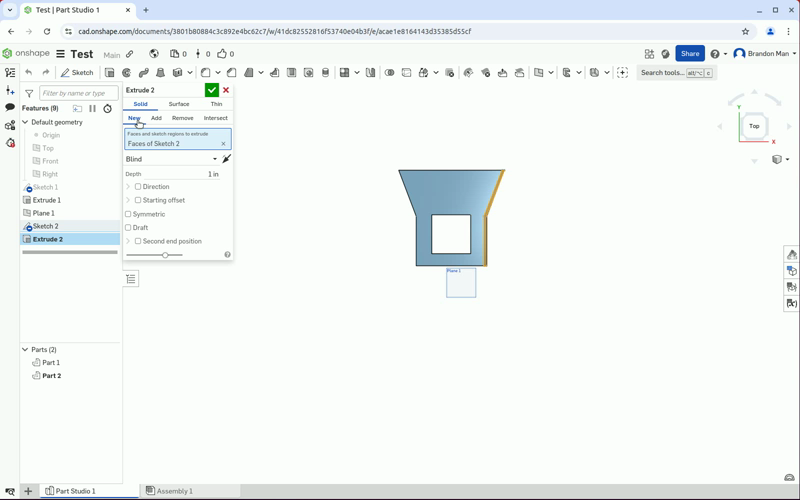
click(137, 120)
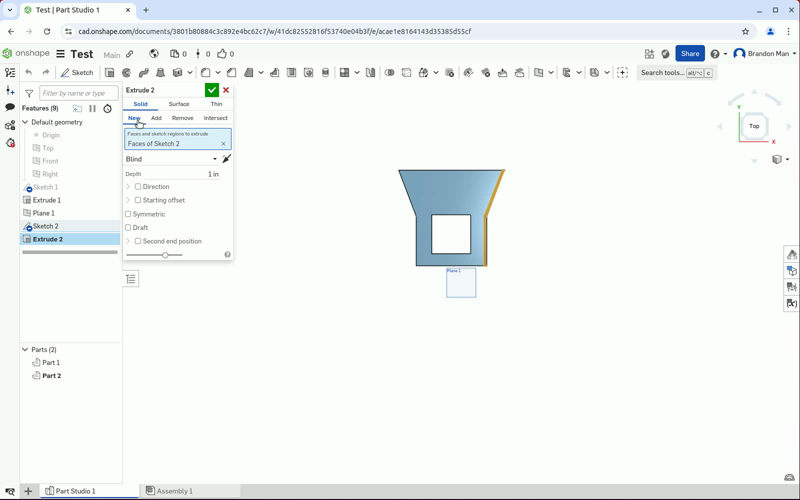
key(tab, 4)
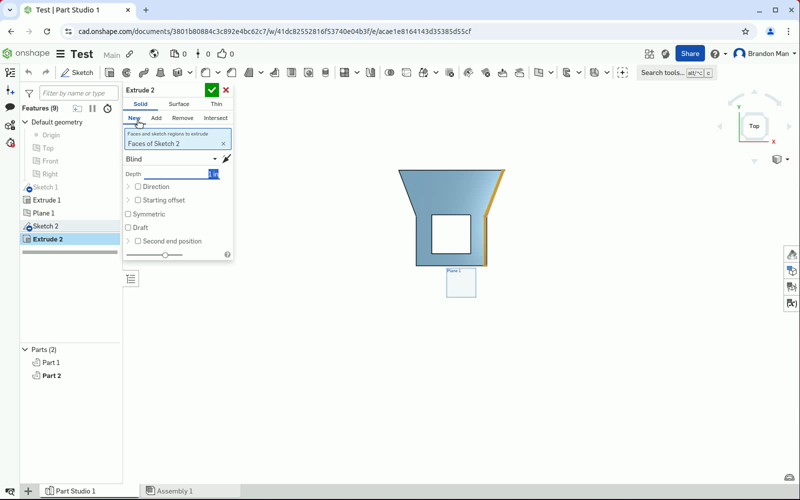
text(2.889)
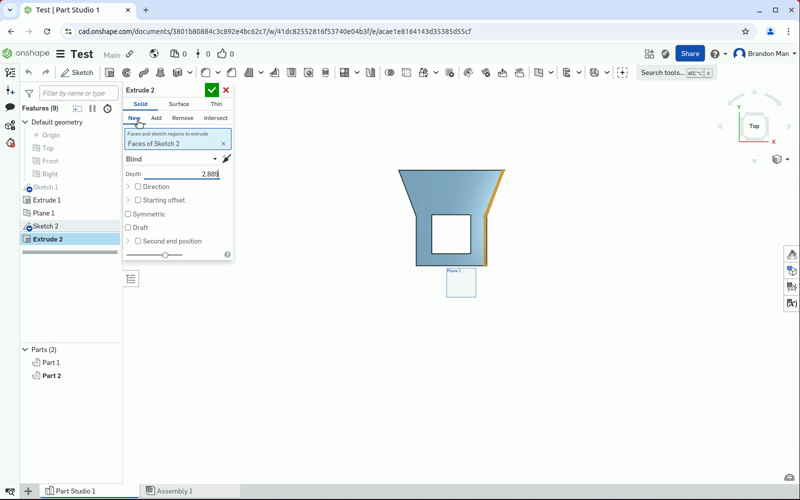
key(enter)
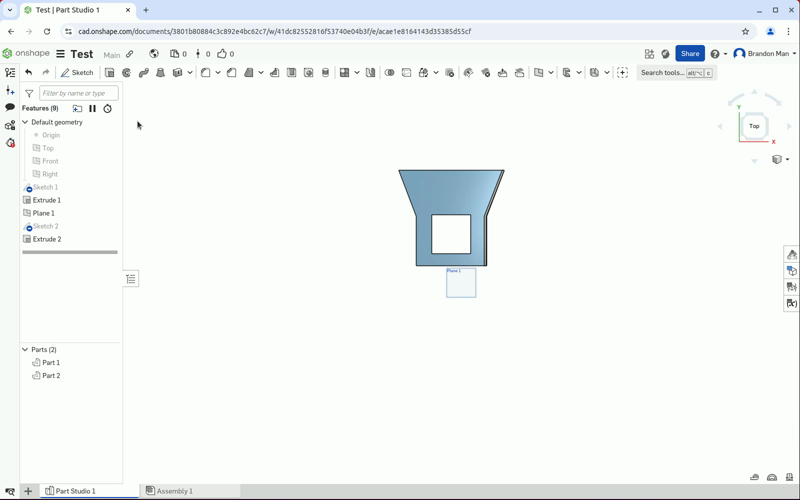
key(shift+h)
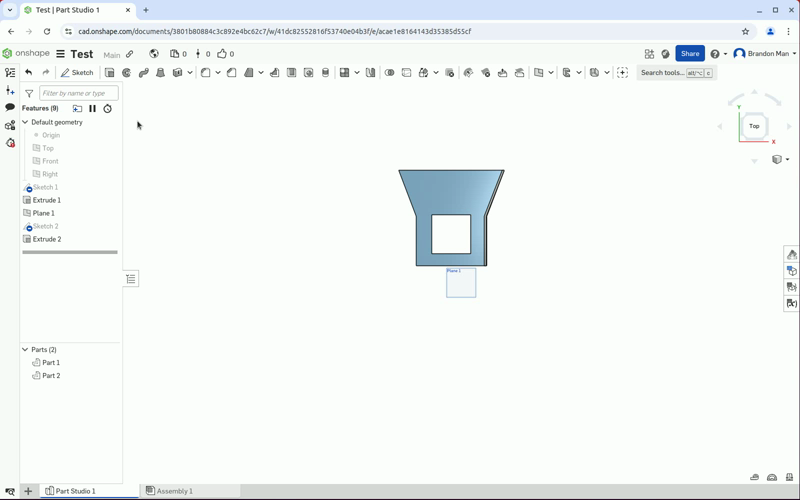
key(shift+h)
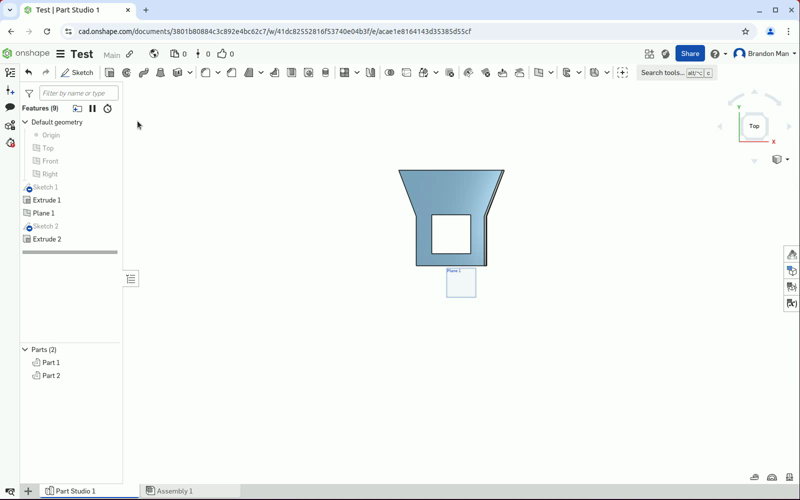
mouse_move(73, 189)
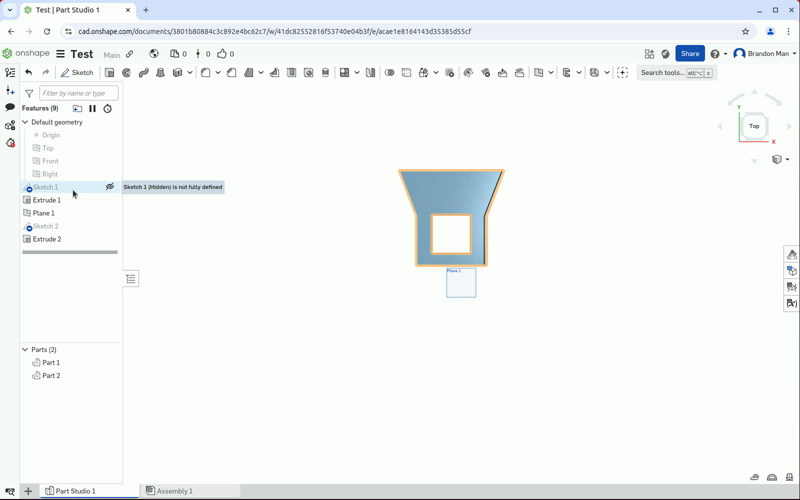
click(73, 189)
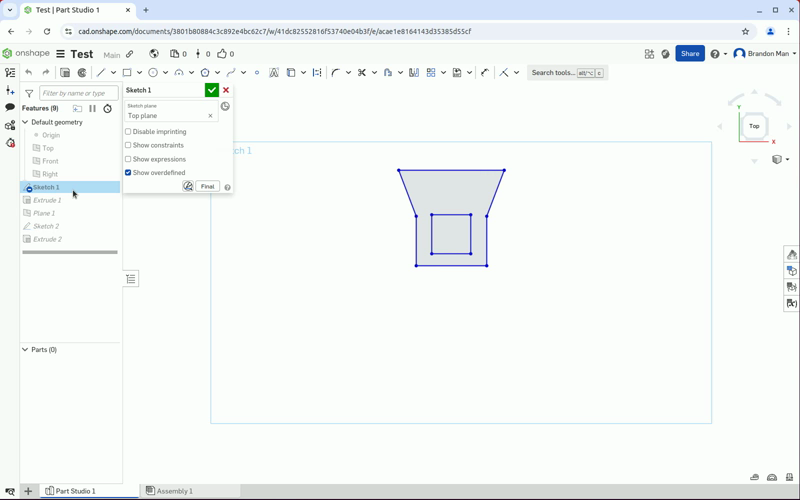
mouse_move(229, 92)
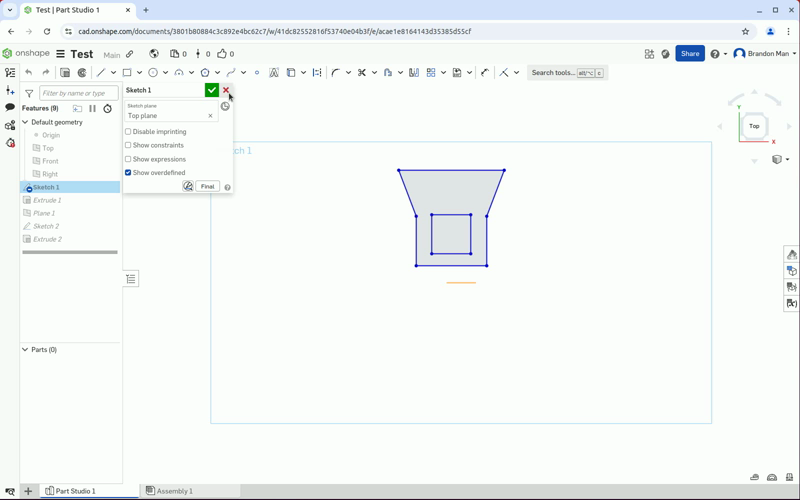
click(229, 92)
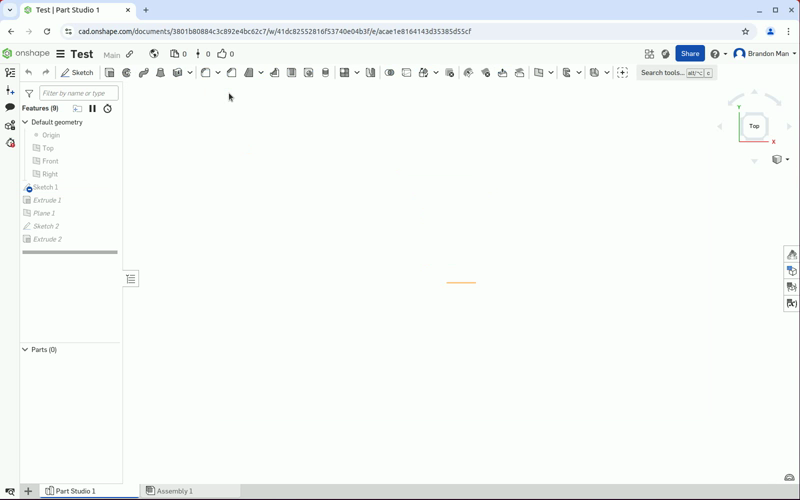
key(shift+s)
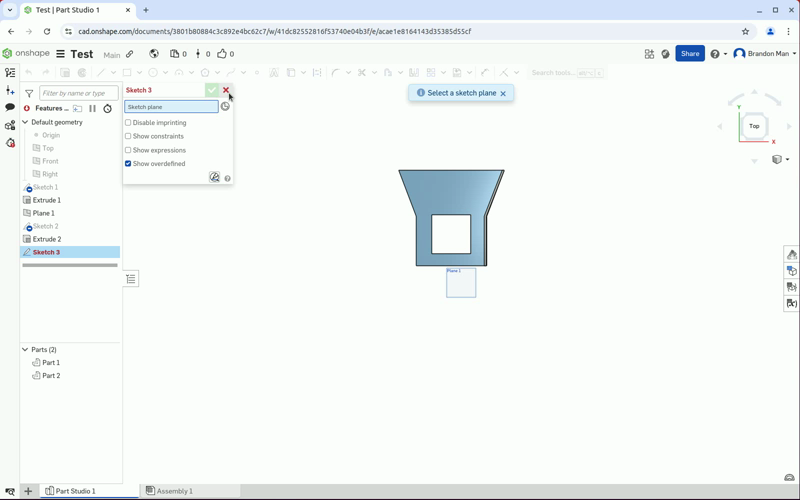
mouse_move(73, 215)
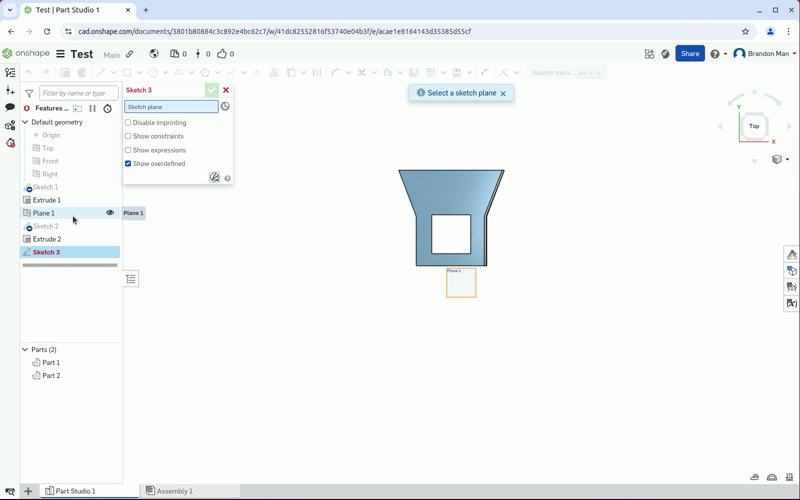
click(73, 215)
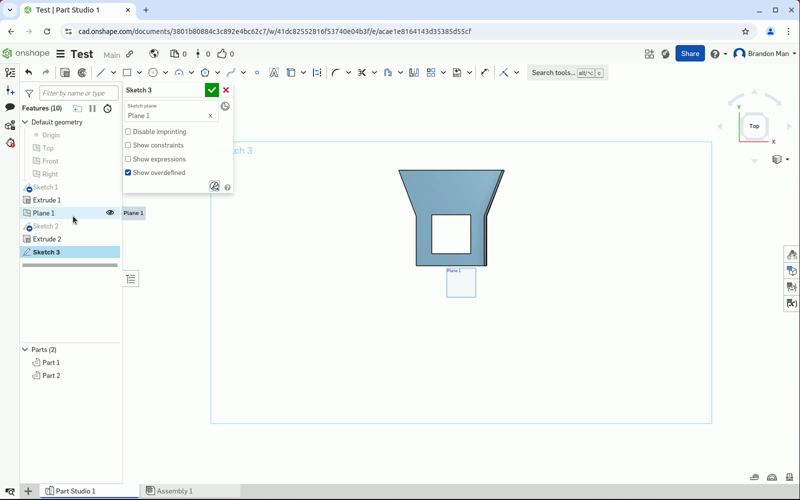
mouse_move(73, 352)
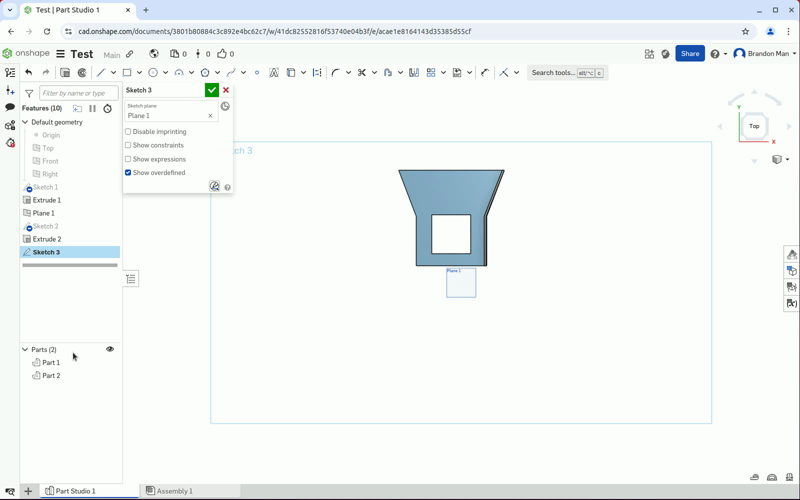
key(y)
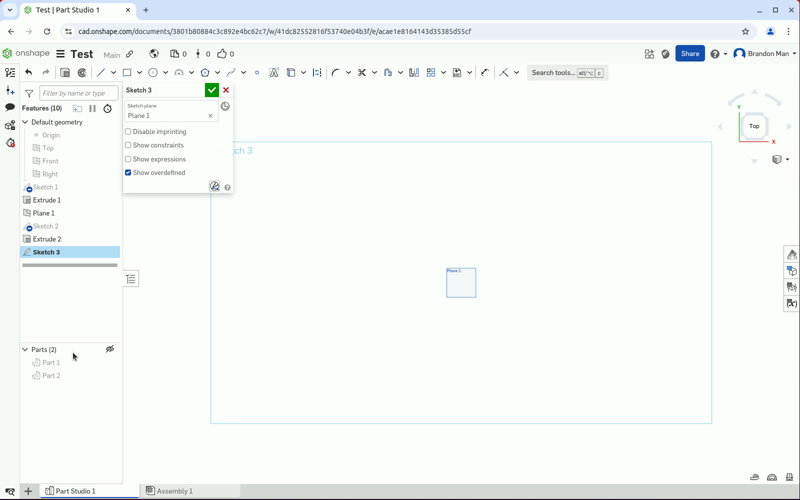
key(l)
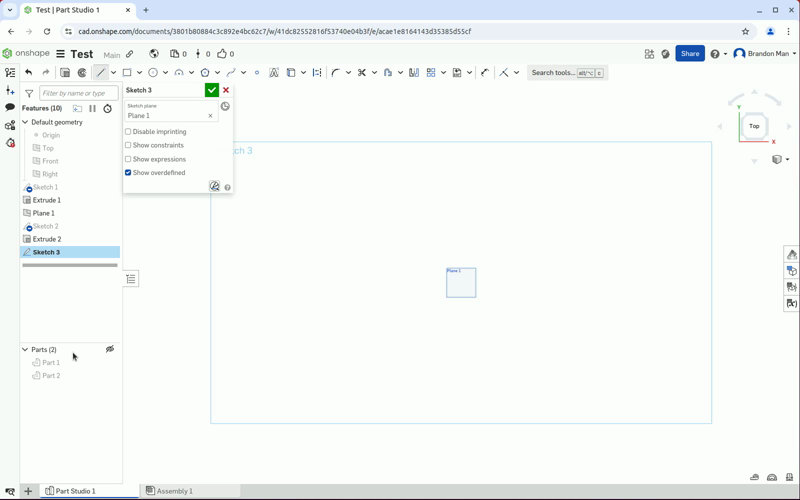
key_down(shift)
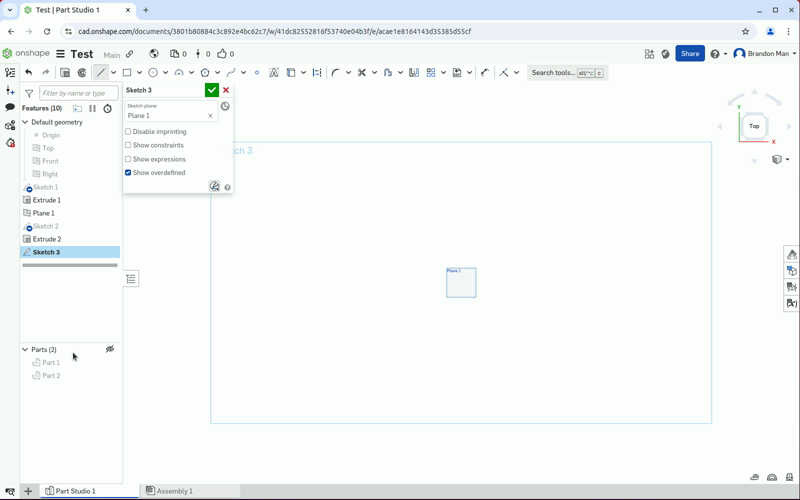
mouse_move(398, 170)
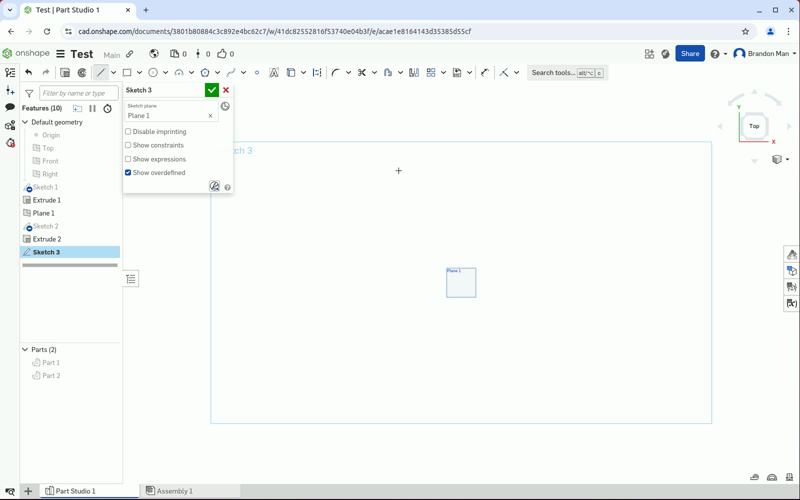
click(398, 170)
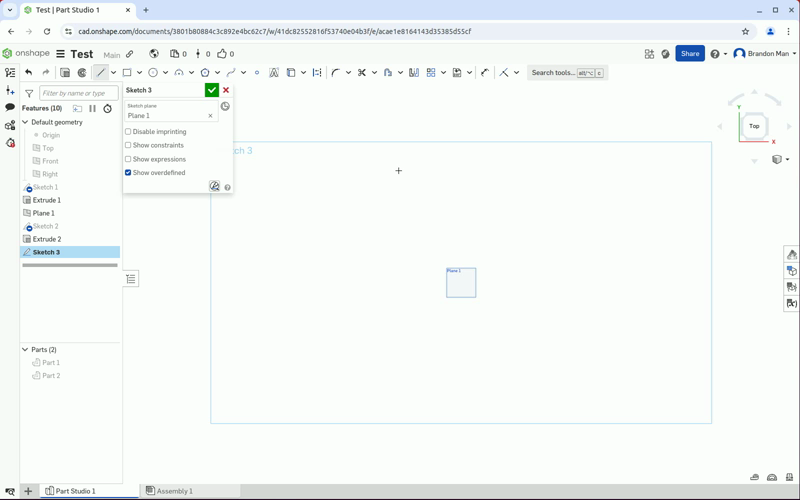
key_up(shift)
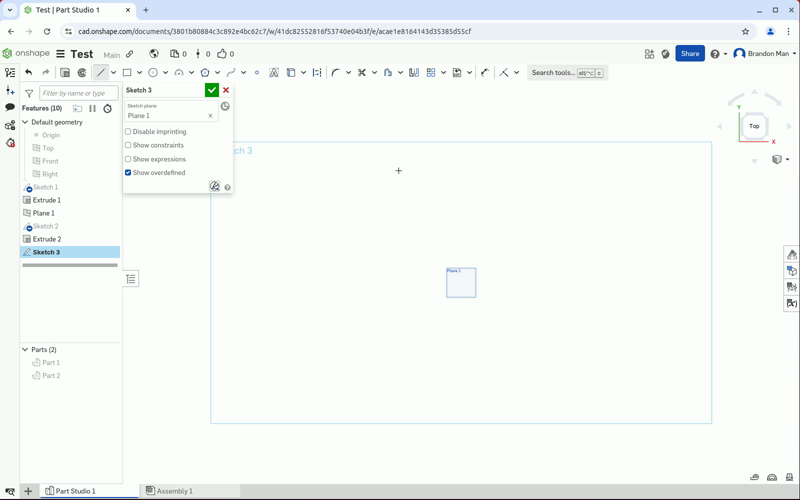
key_down(shift)
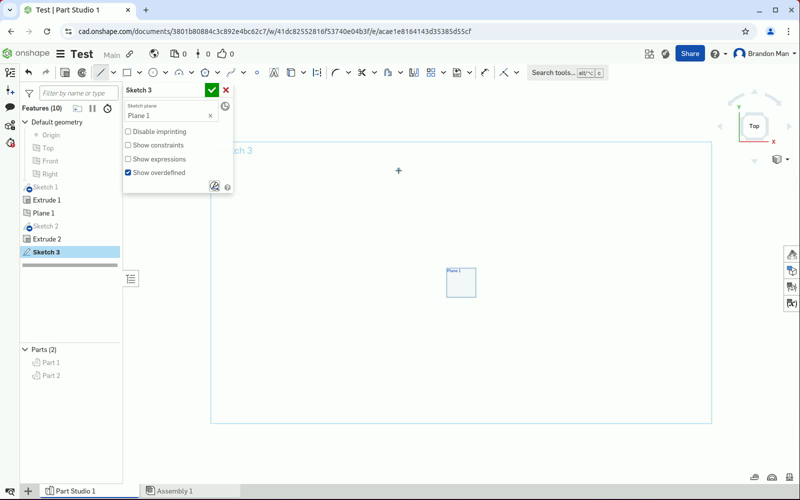
mouse_move(428, 170)
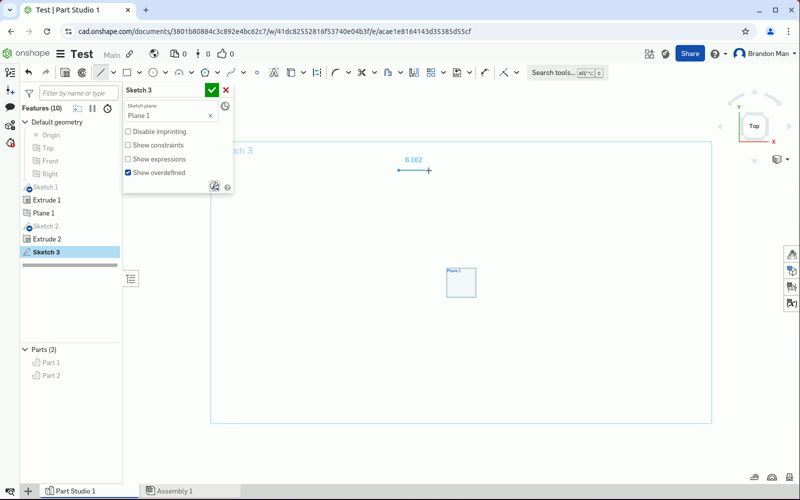
mouse_move(416, 216)
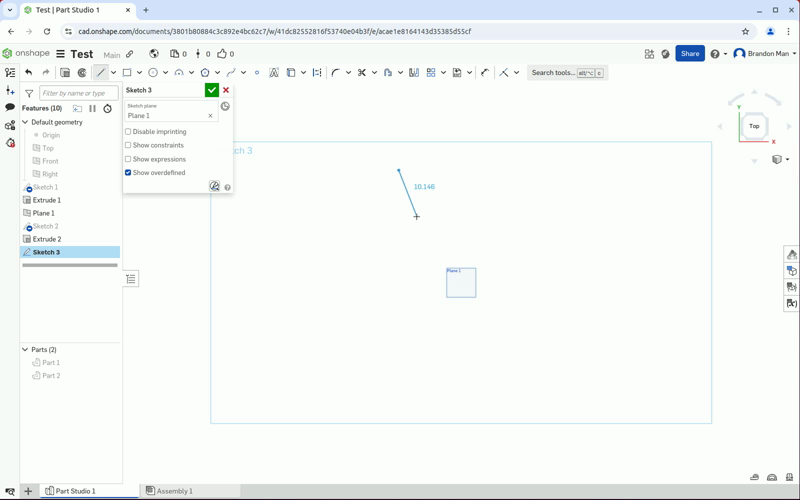
click(416, 216)
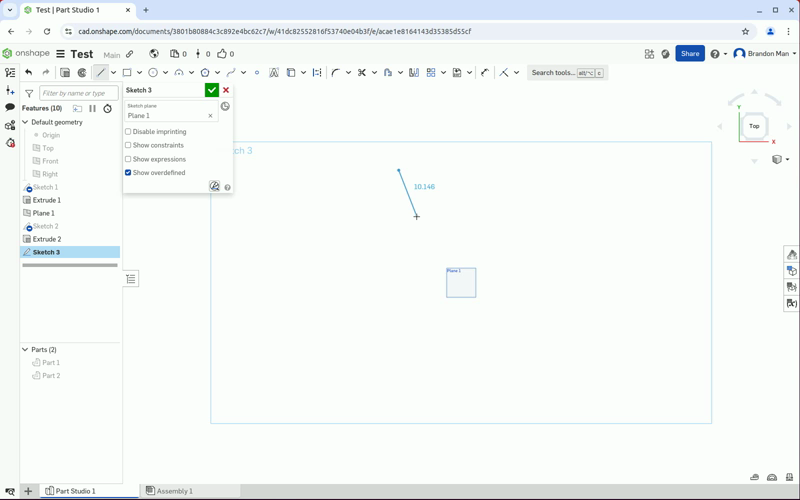
key_up(shift)
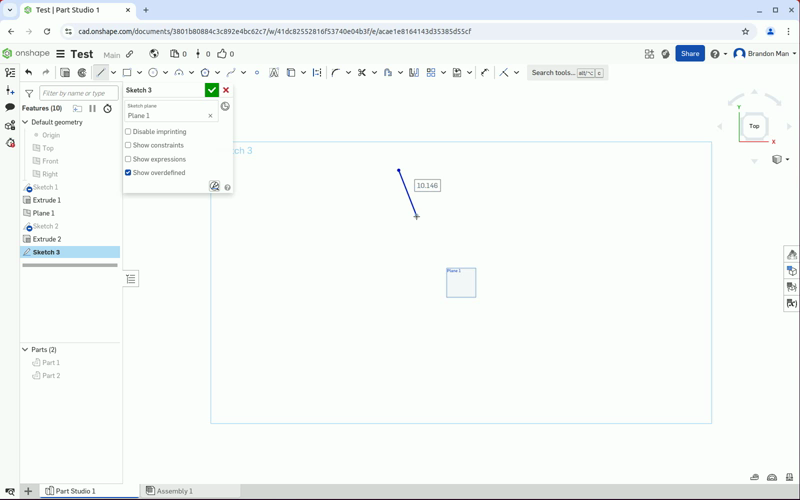
key_down(shift)
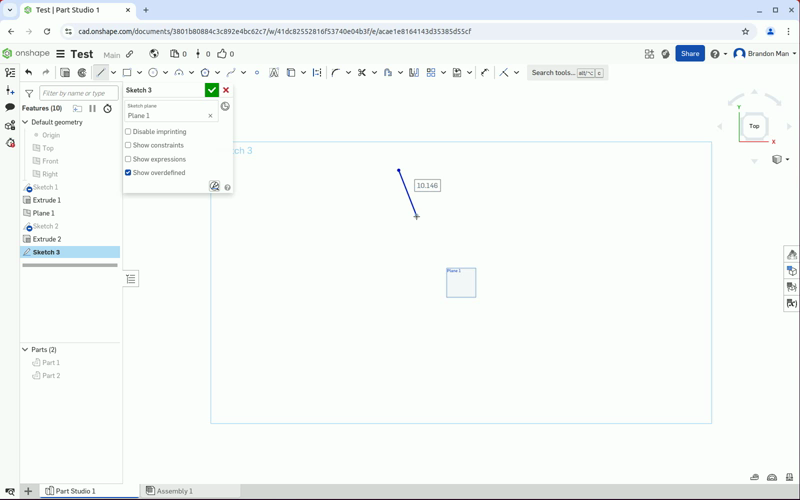
mouse_move(446, 216)
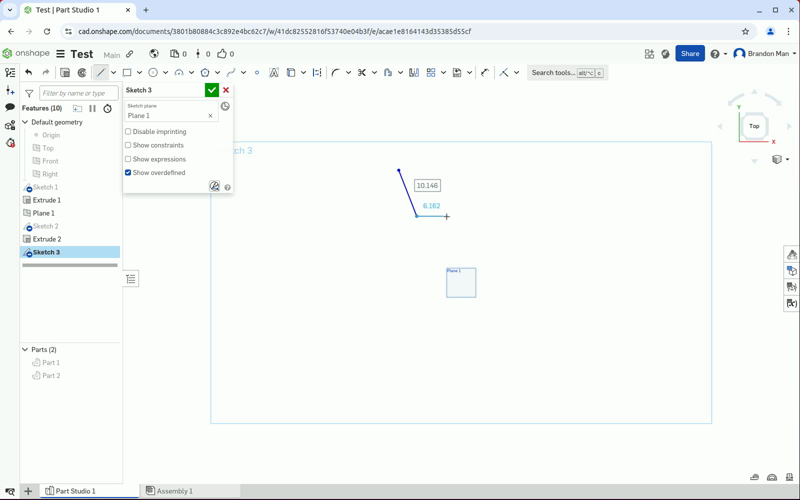
mouse_move(416, 265)
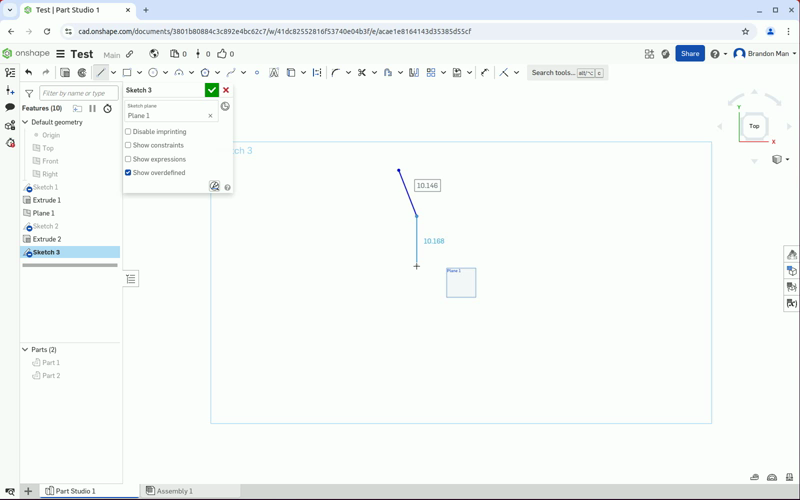
click(416, 265)
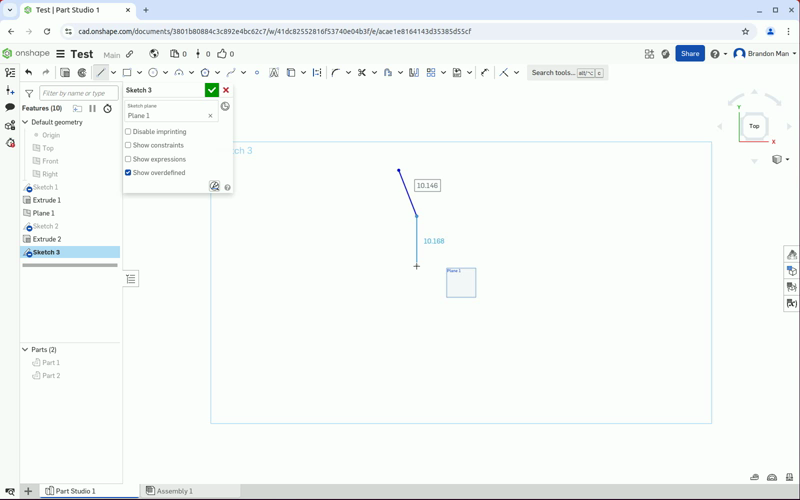
key_up(shift)
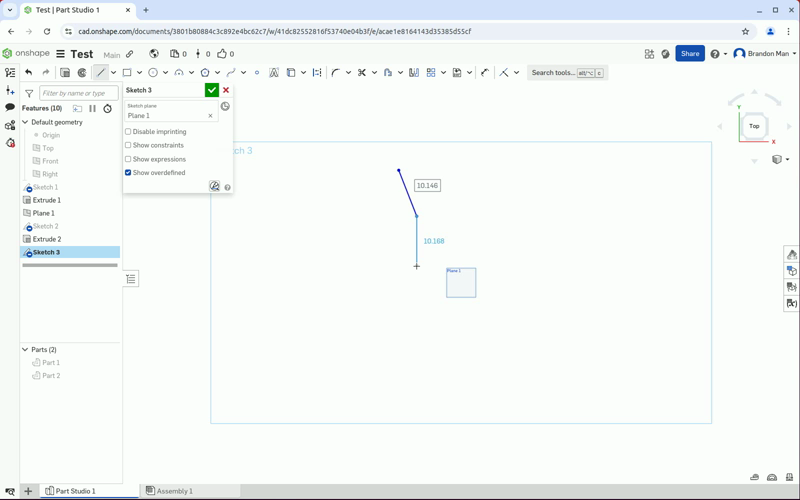
key_down(shift)
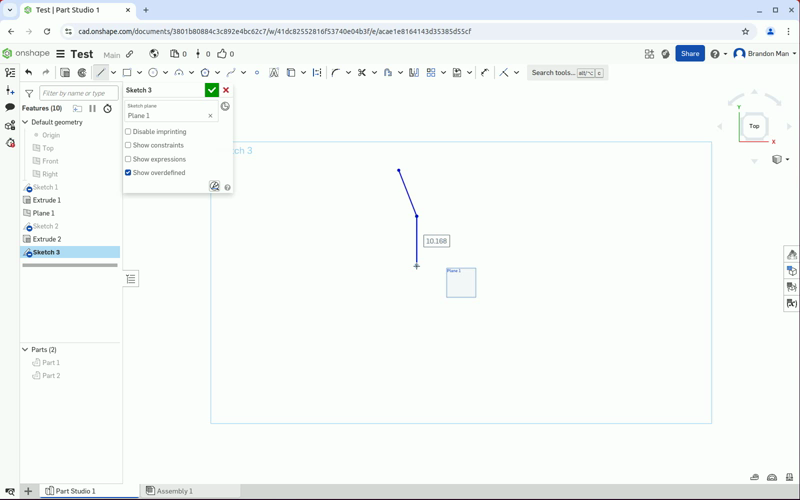
mouse_move(446, 265)
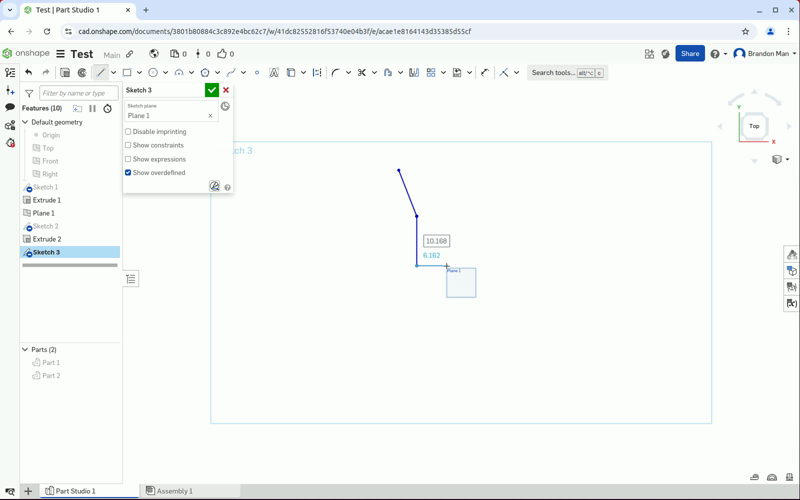
mouse_move(418, 265)
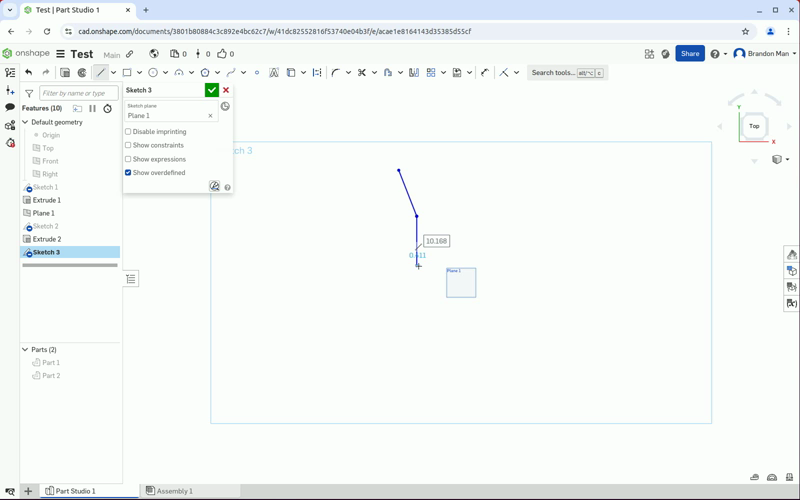
scroll(6)
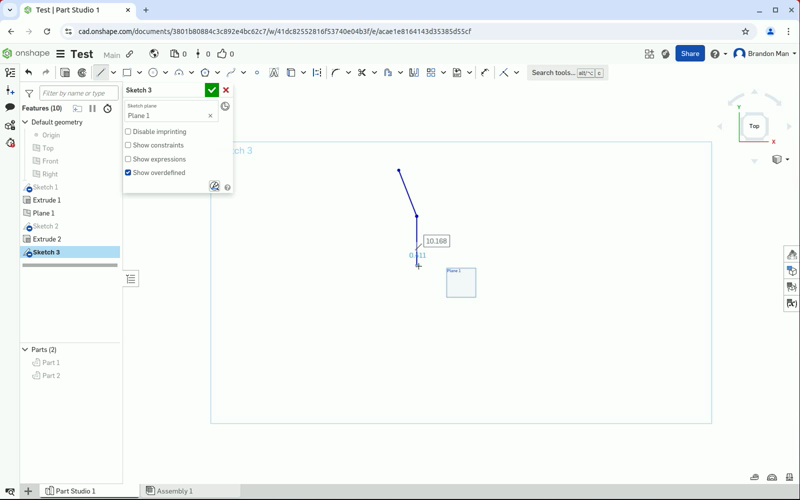
scroll(6)
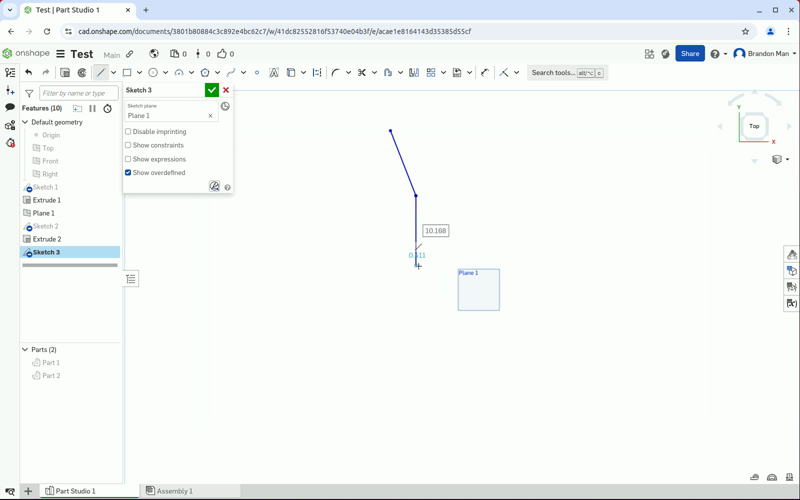
scroll(6)
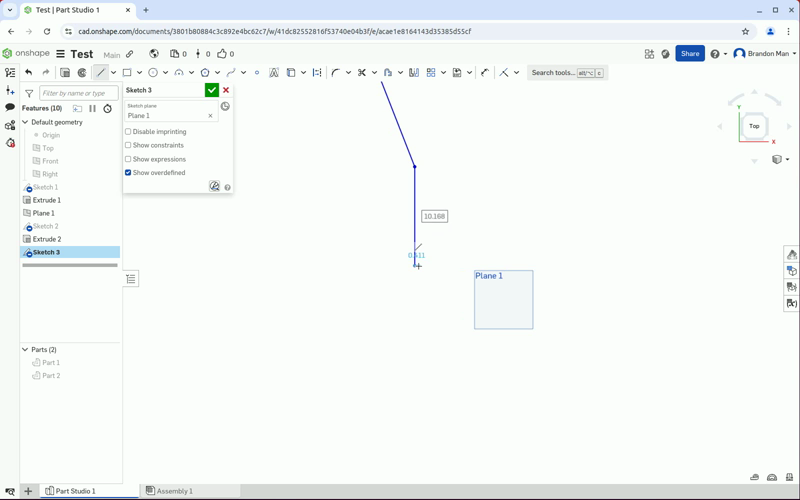
scroll(6)
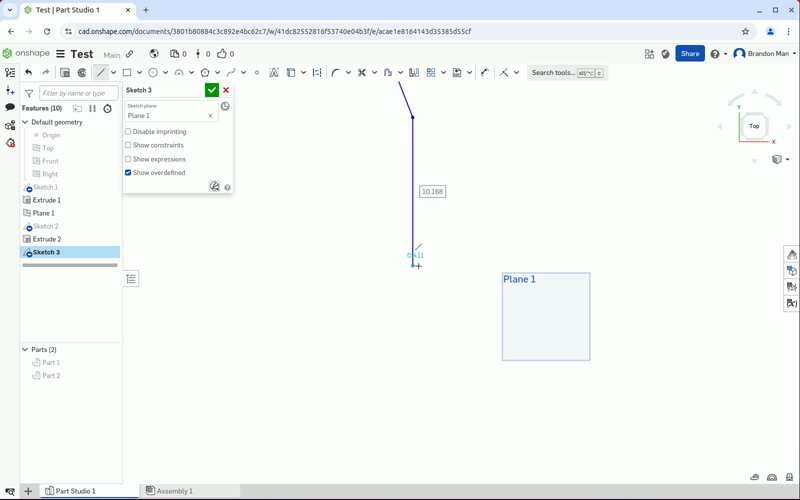
scroll(6)
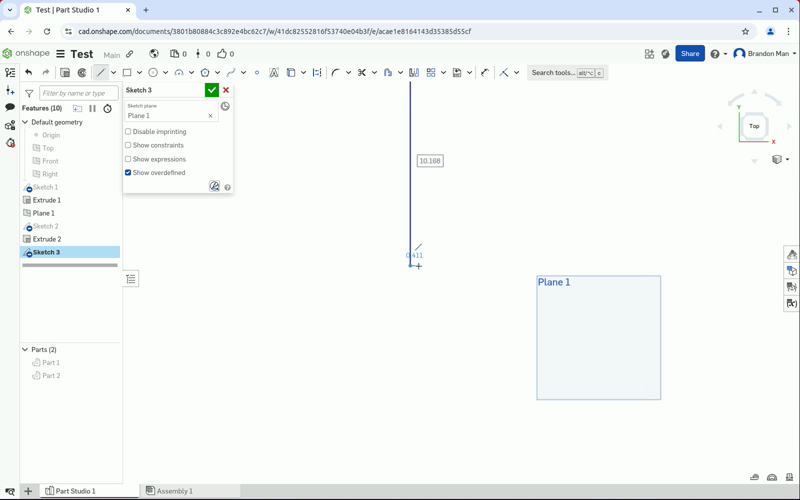
scroll(6)
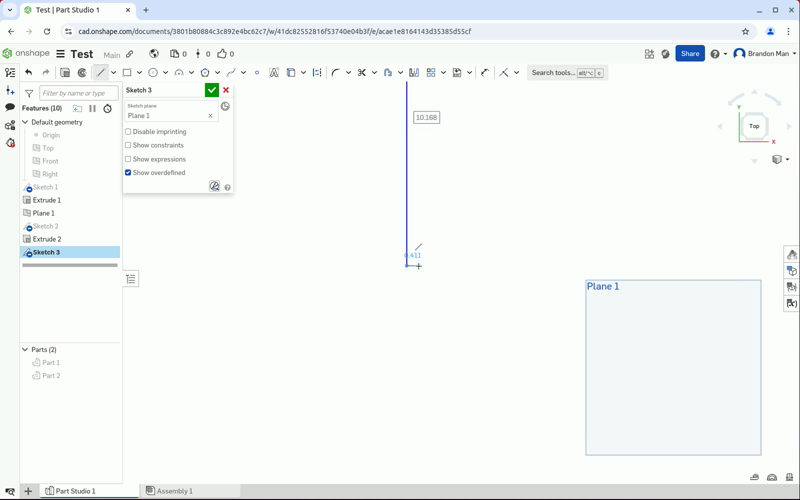
scroll(6)
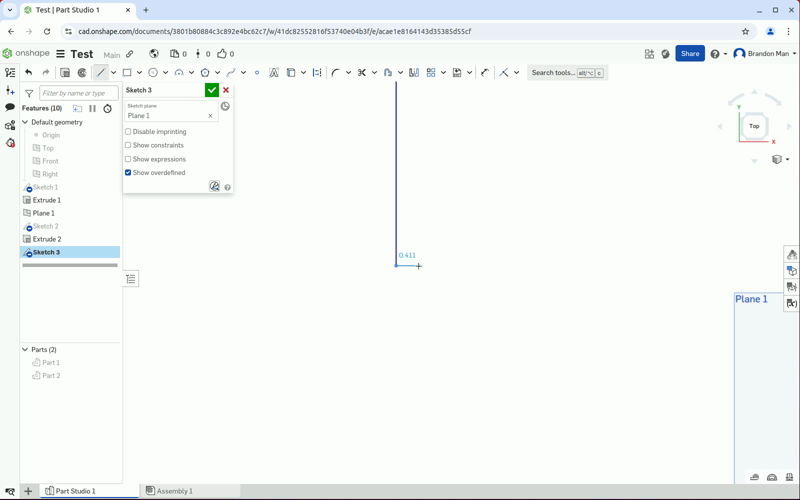
click(418, 265)
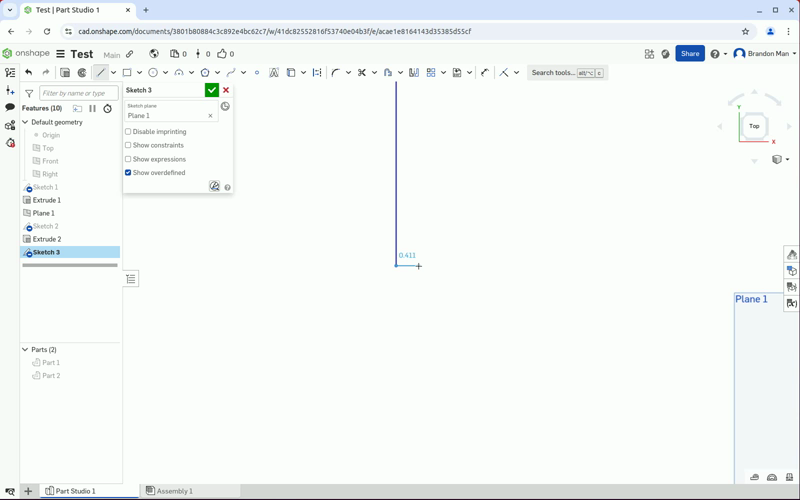
scroll(-6)
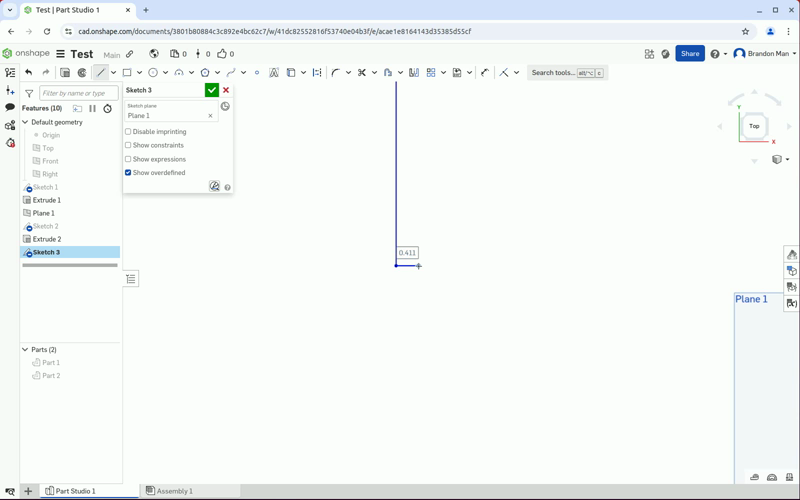
scroll(-6)
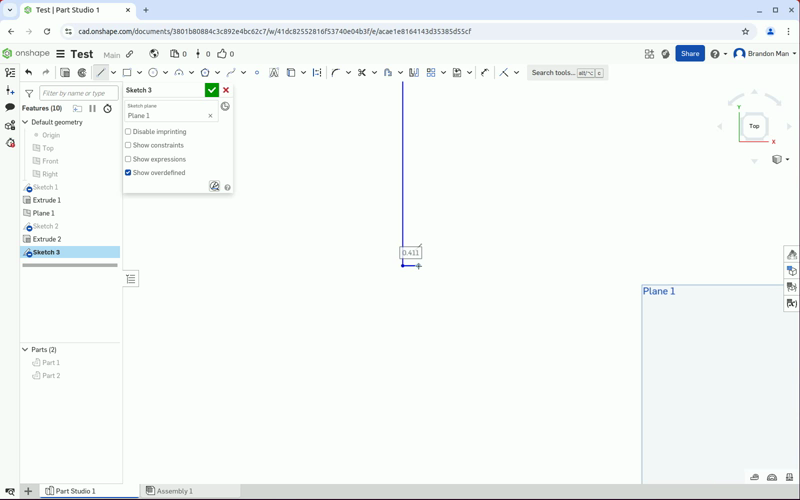
scroll(-6)
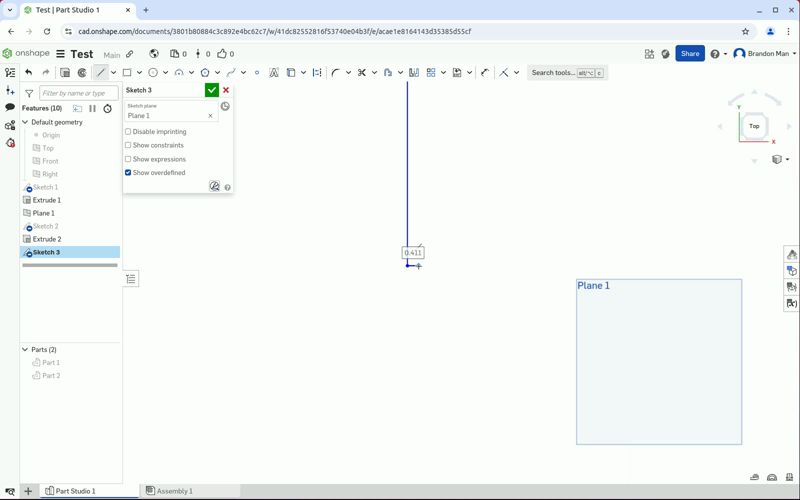
scroll(-6)
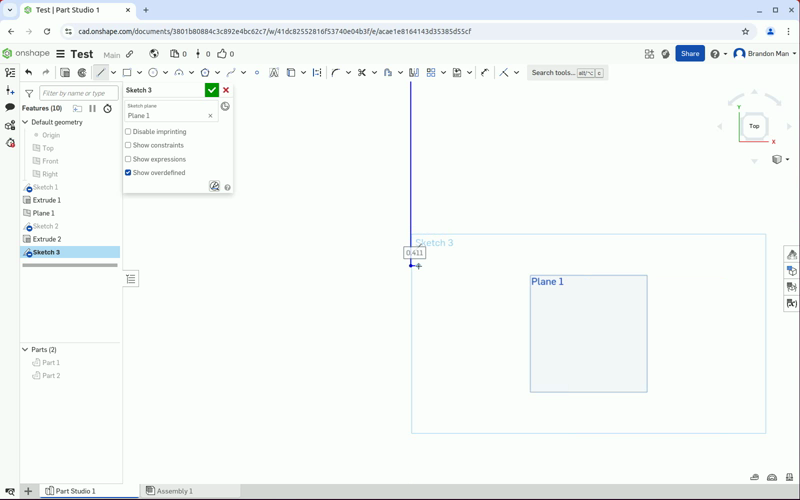
scroll(-6)
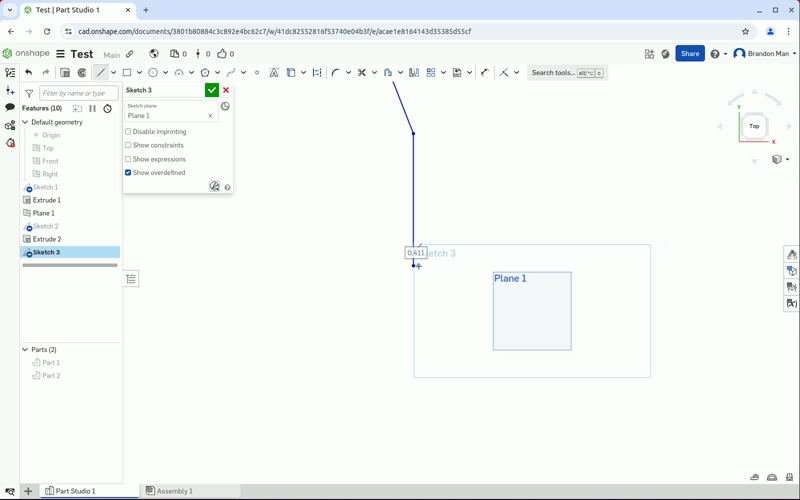
scroll(-6)
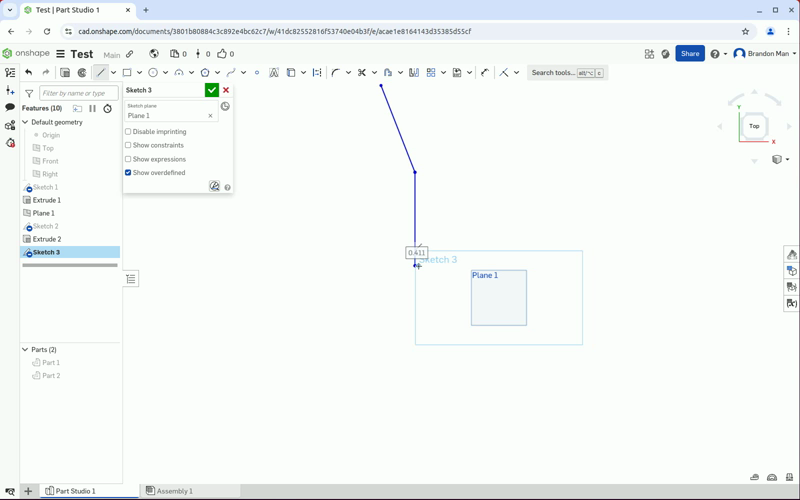
scroll(-6)
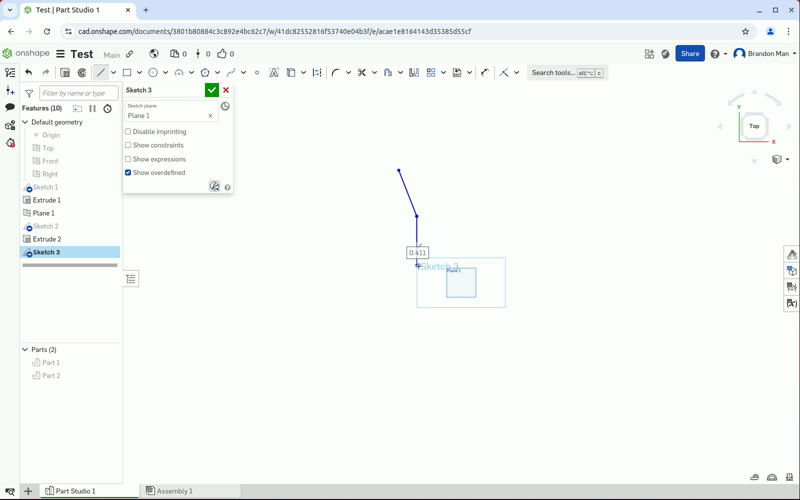
key_up(shift)
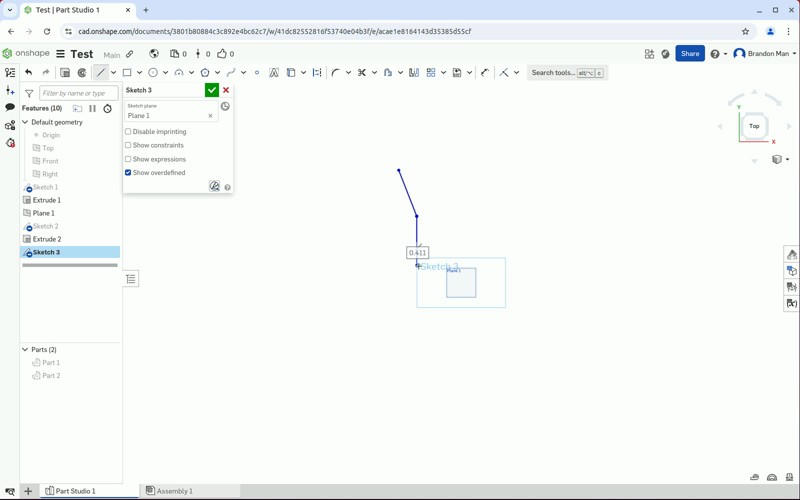
key_down(shift)
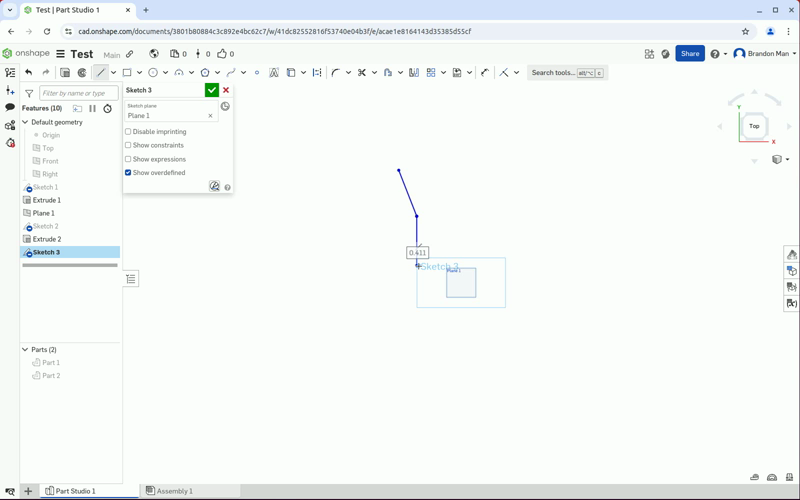
mouse_move(448, 265)
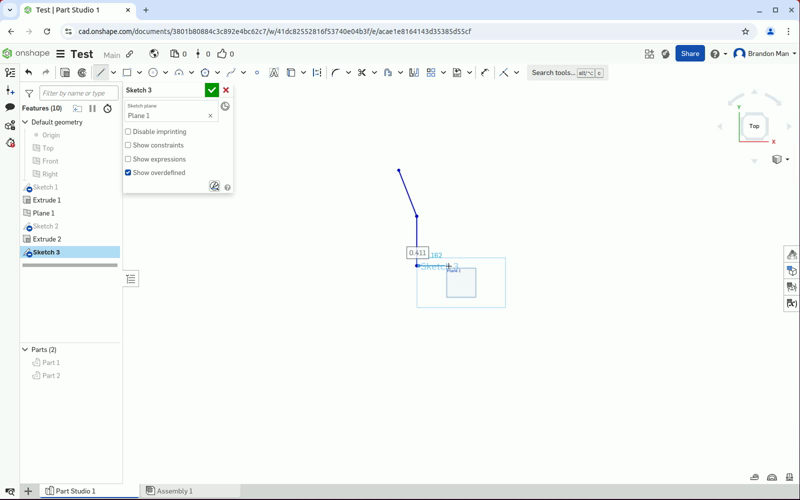
mouse_move(418, 216)
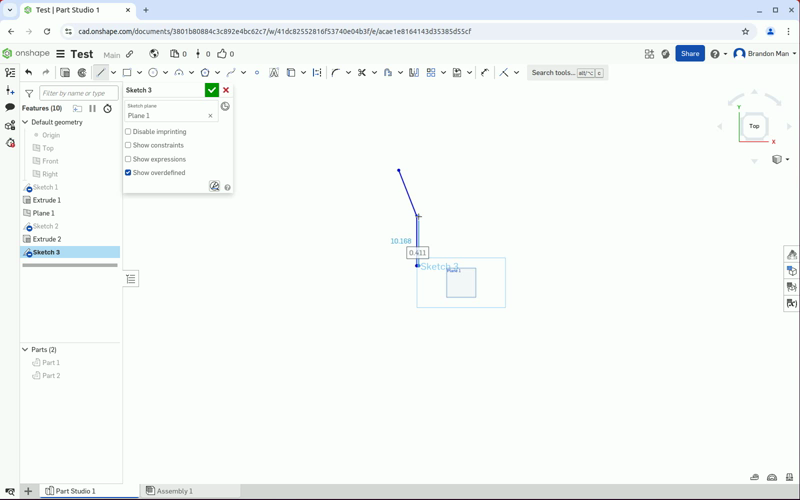
scroll(6)
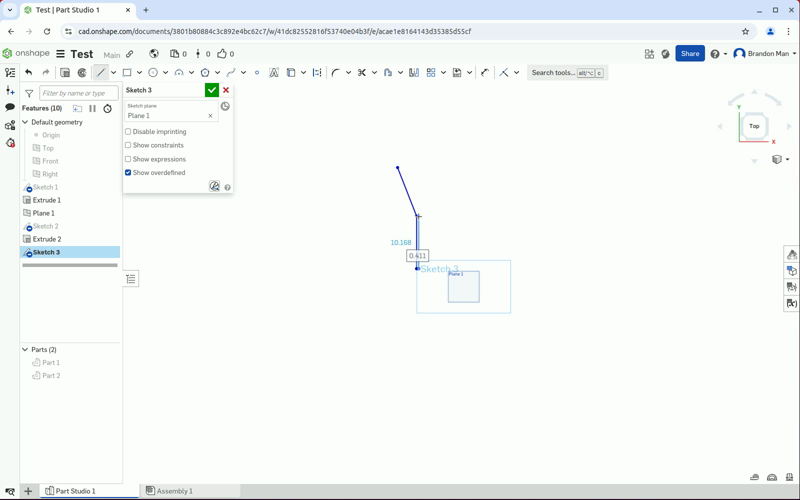
scroll(6)
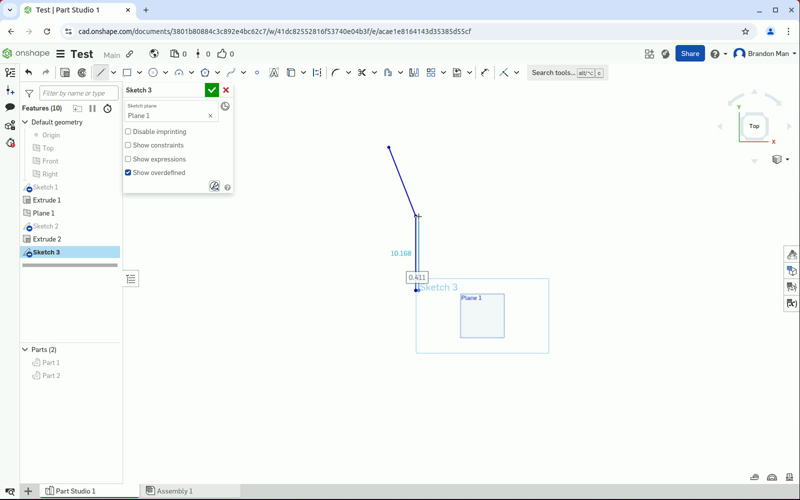
scroll(6)
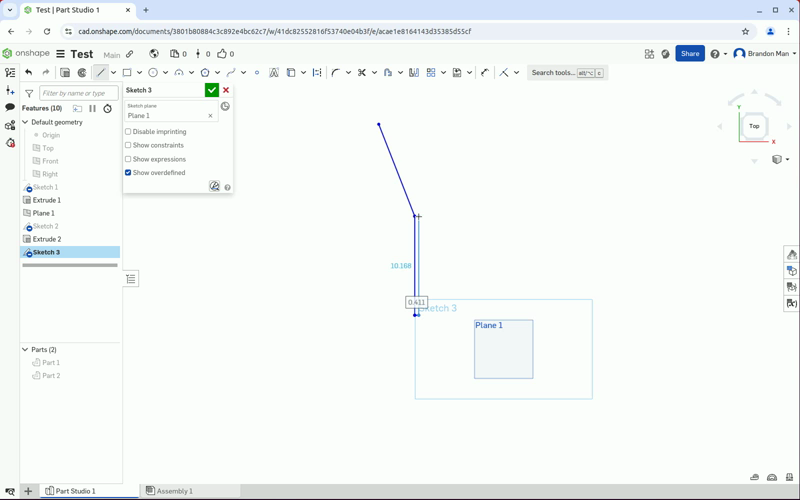
scroll(6)
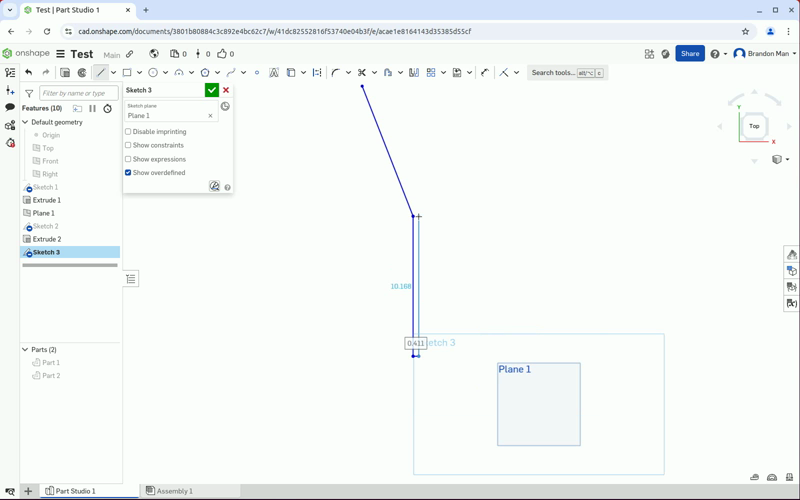
scroll(6)
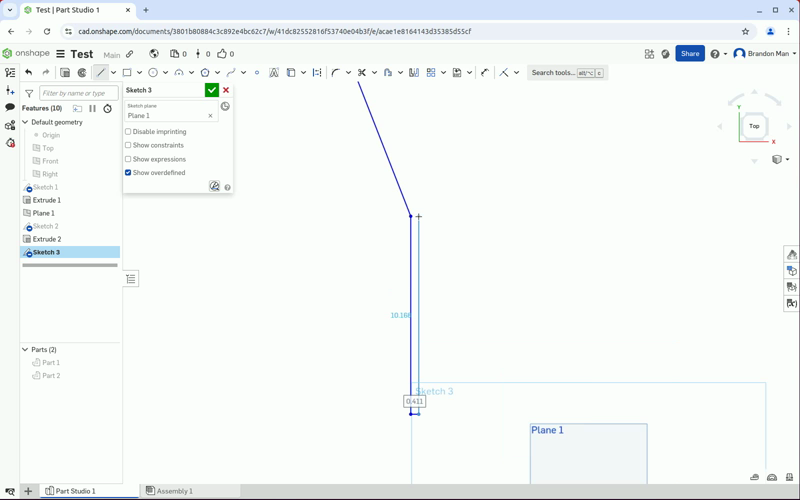
scroll(6)
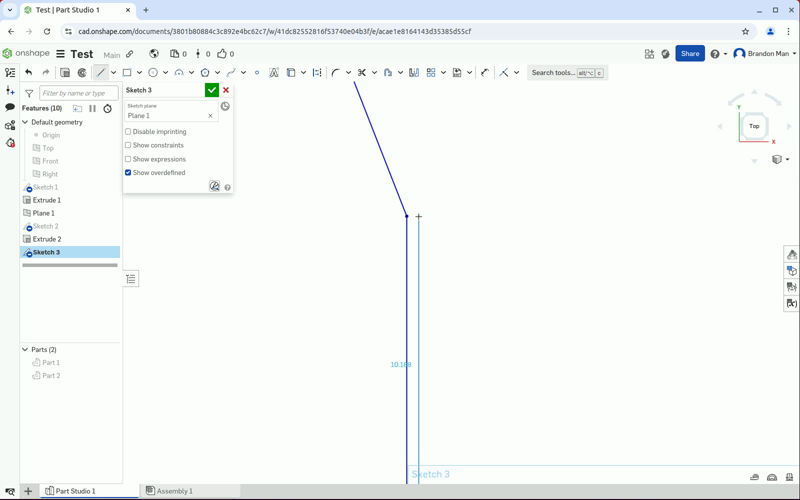
scroll(6)
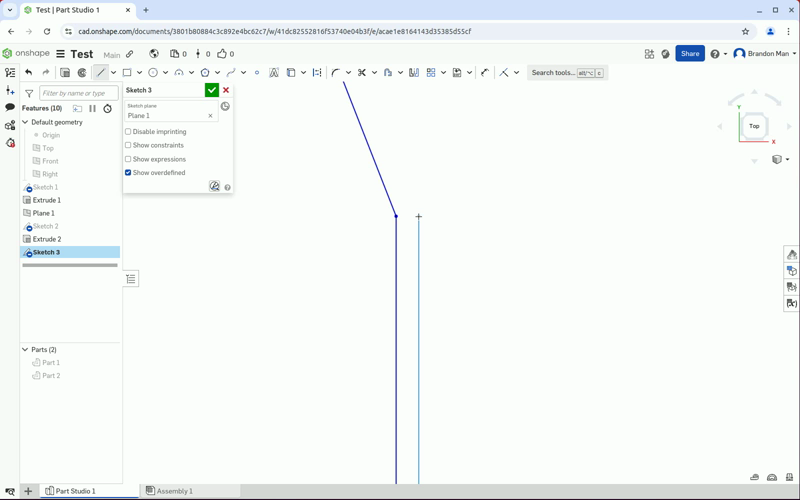
click(418, 216)
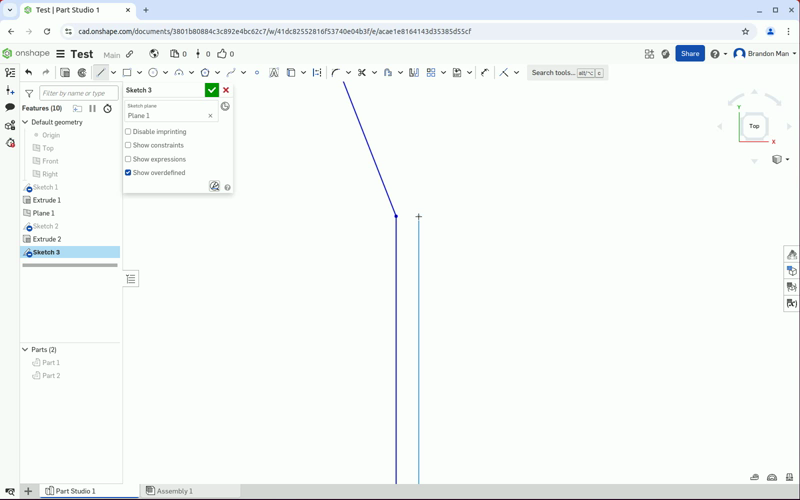
scroll(-6)
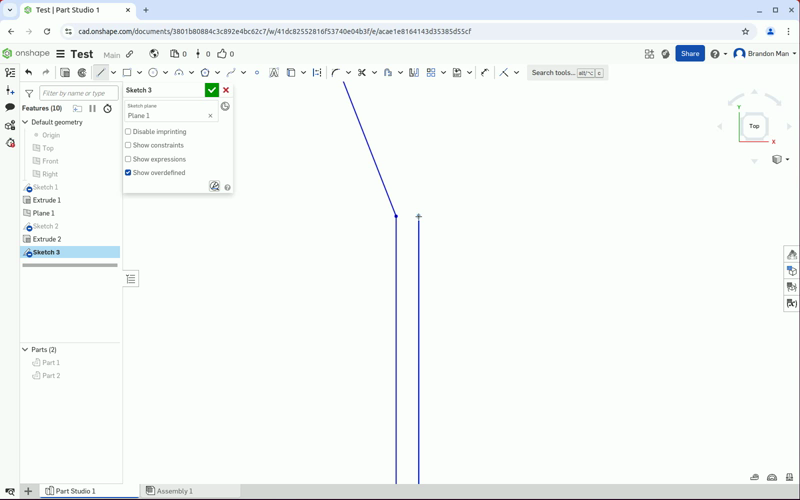
scroll(-6)
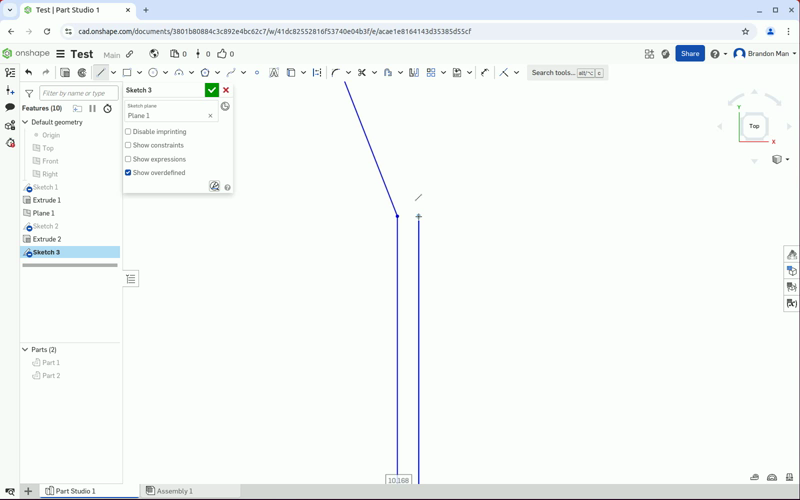
scroll(-6)
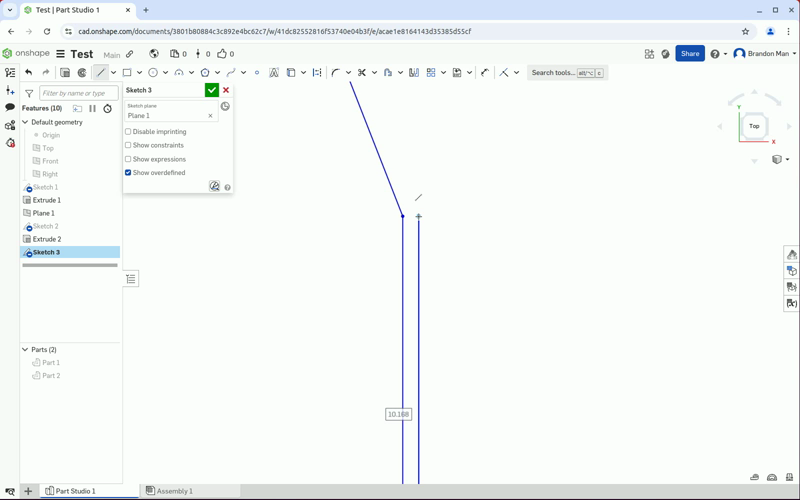
scroll(-6)
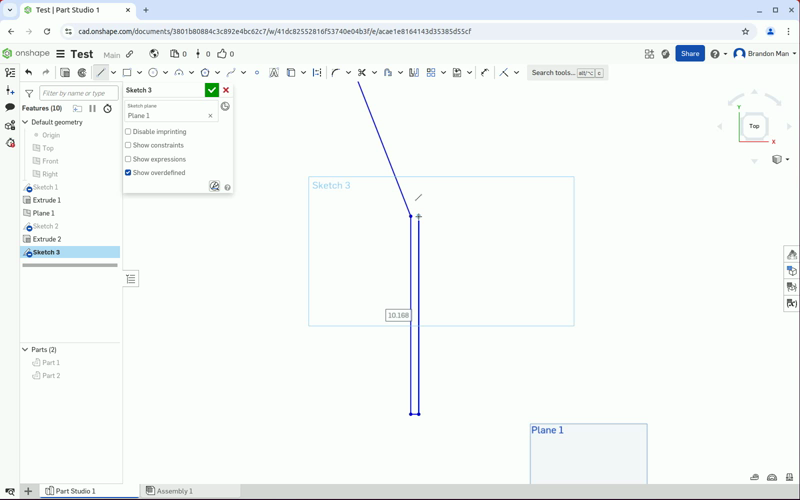
scroll(-6)
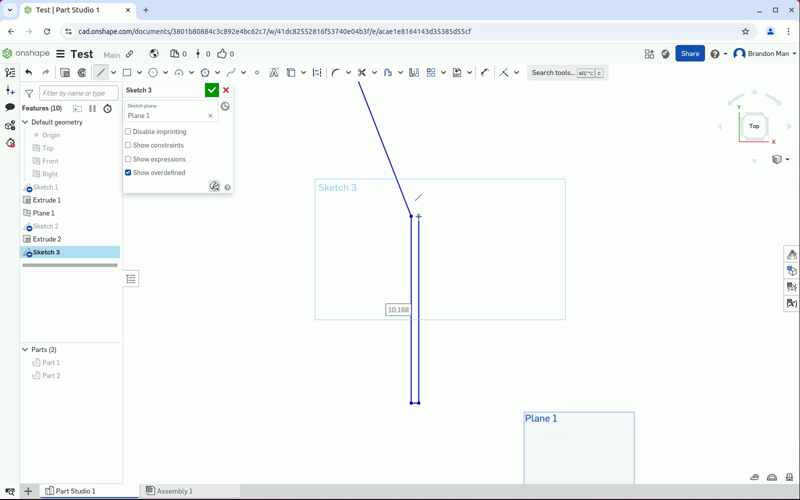
scroll(-6)
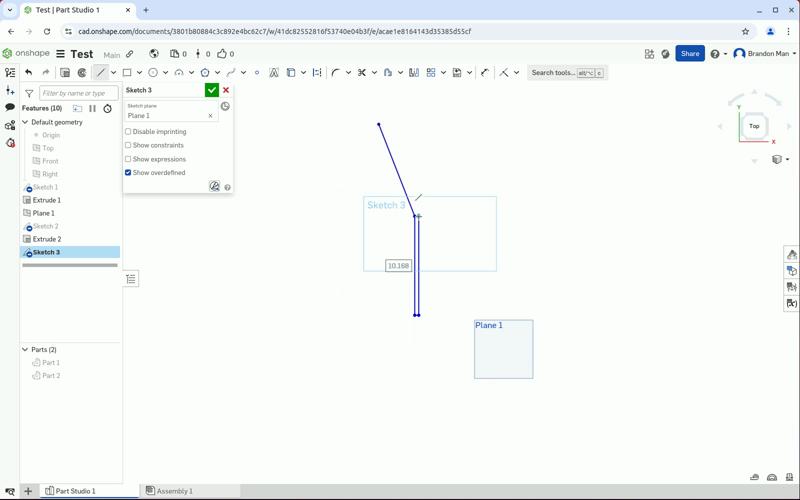
scroll(-6)
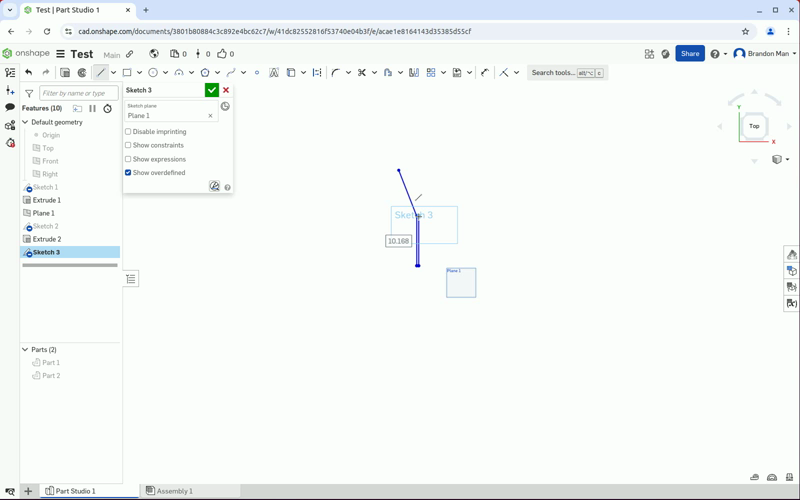
key_up(shift)
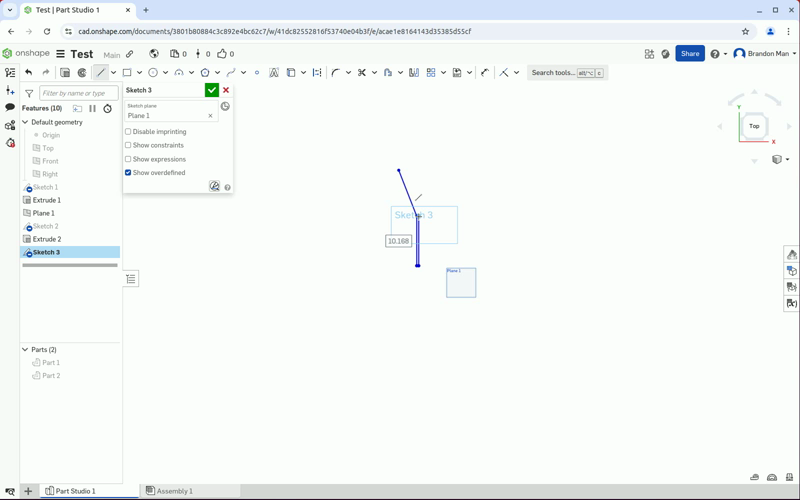
key_down(shift)
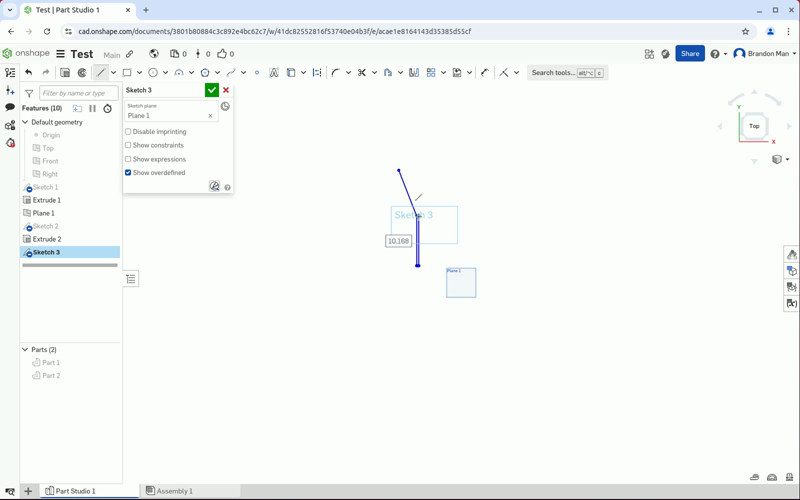
mouse_move(448, 216)
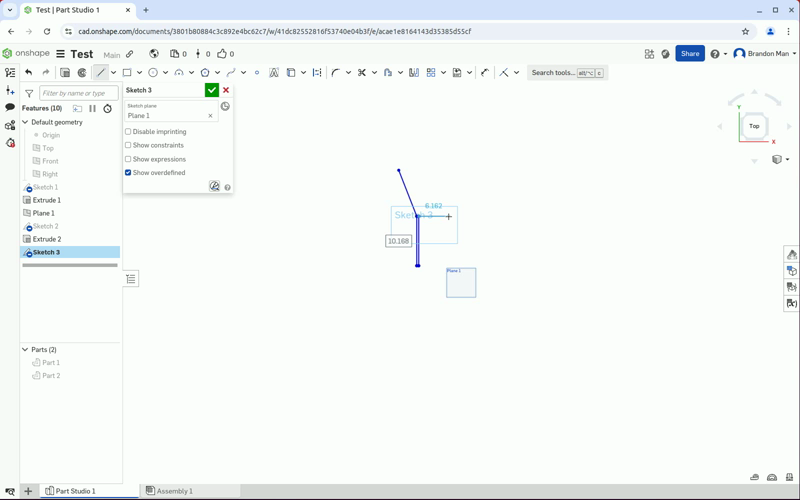
mouse_move(400, 170)
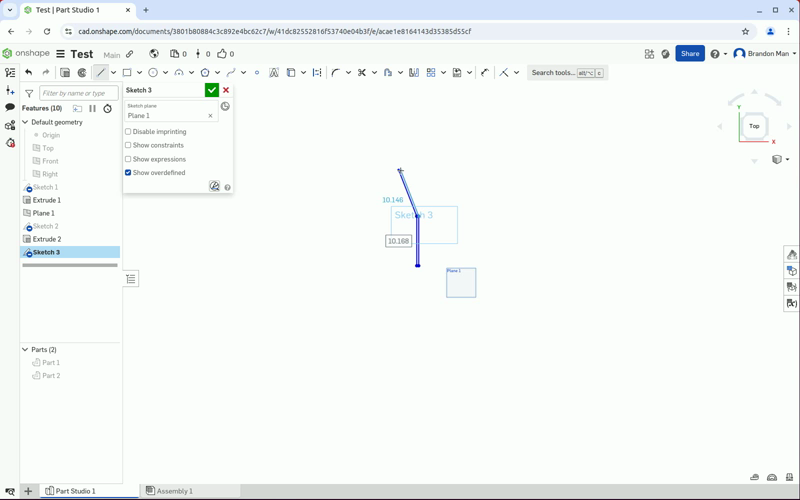
scroll(6)
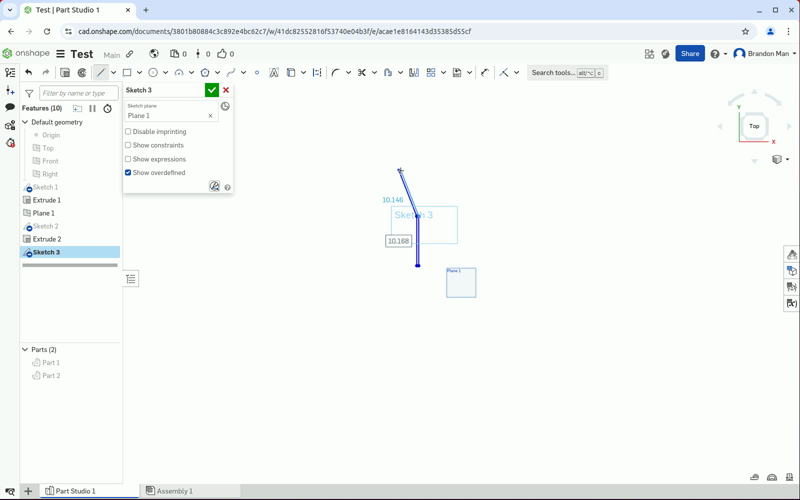
scroll(6)
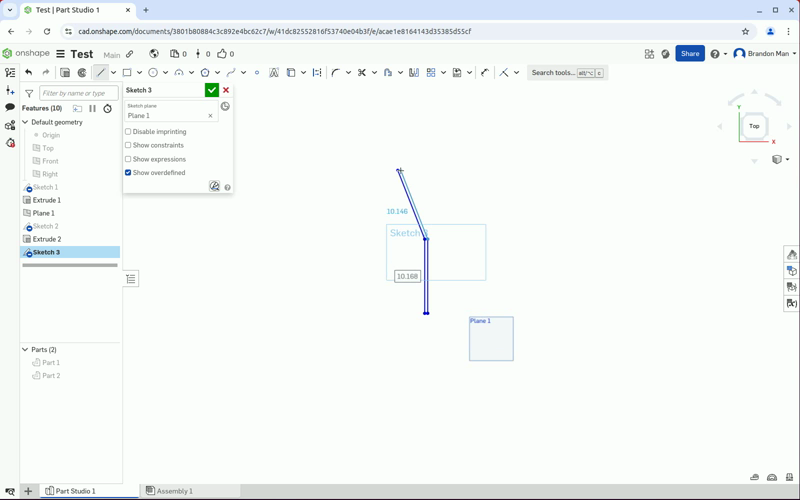
scroll(6)
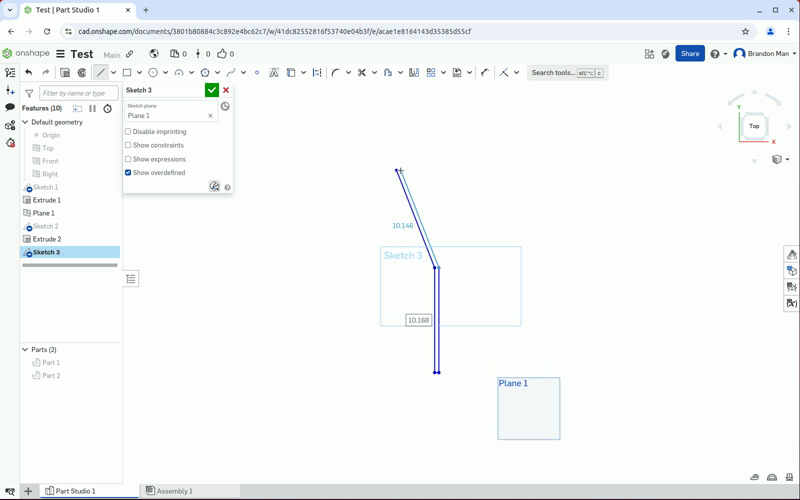
scroll(6)
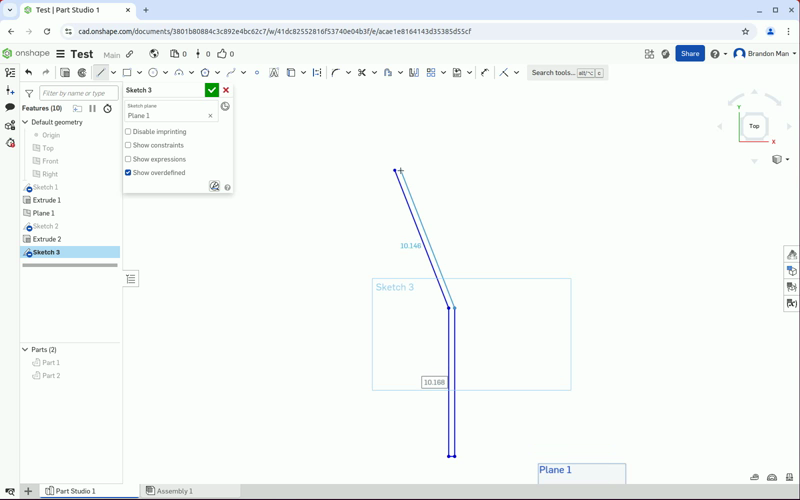
scroll(6)
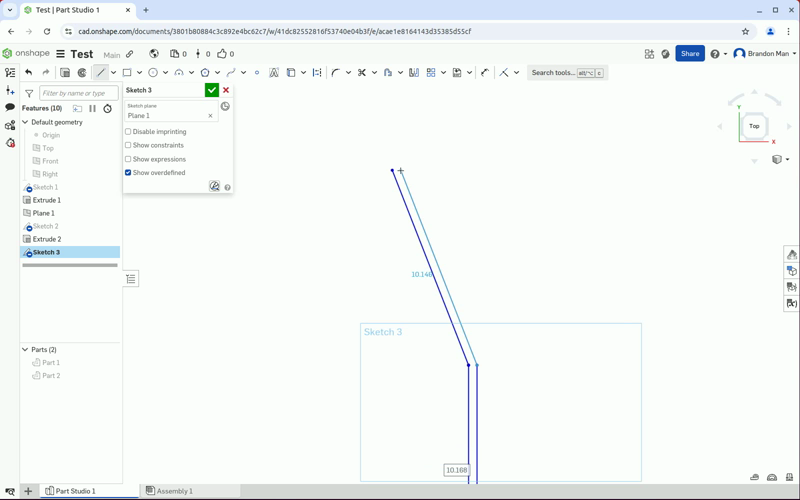
scroll(6)
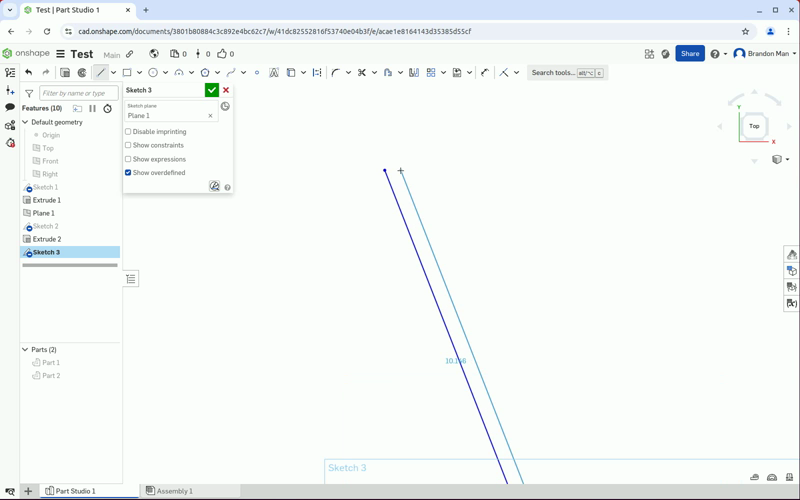
scroll(6)
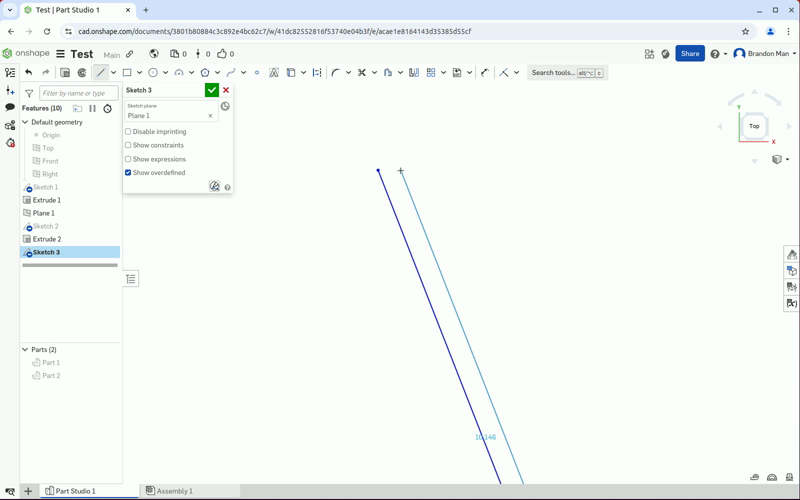
click(400, 170)
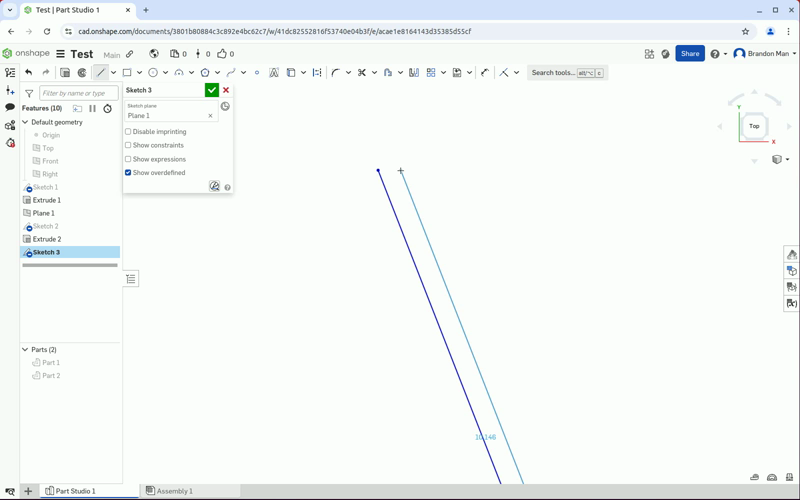
scroll(-6)
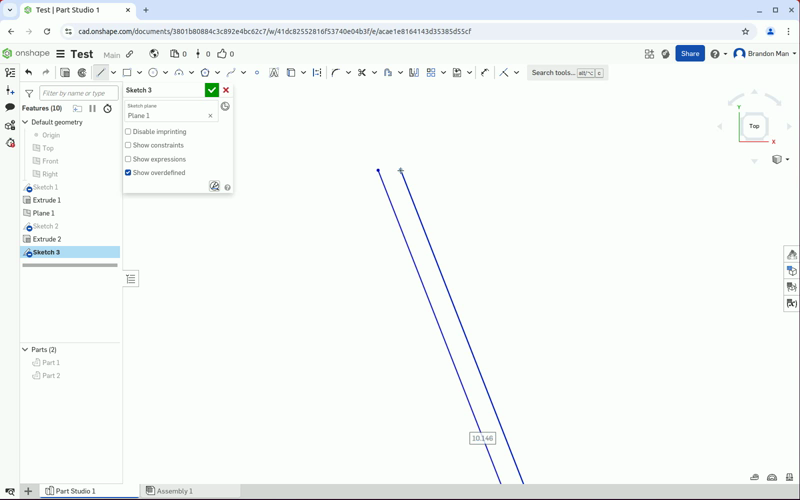
scroll(-6)
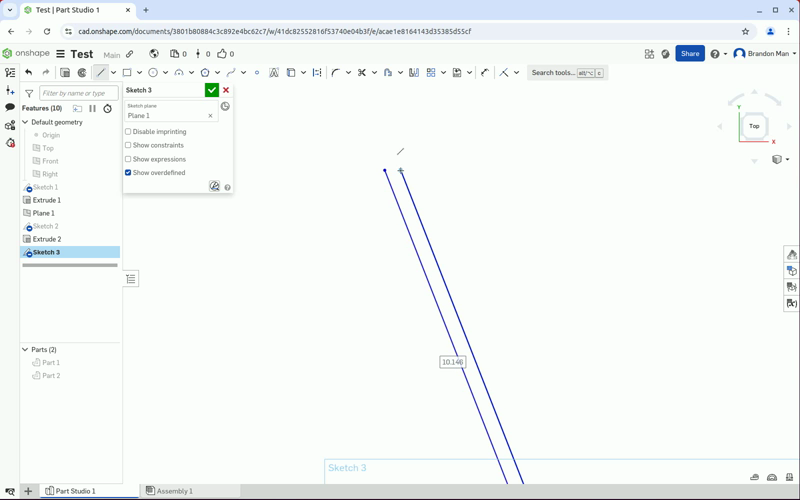
scroll(-6)
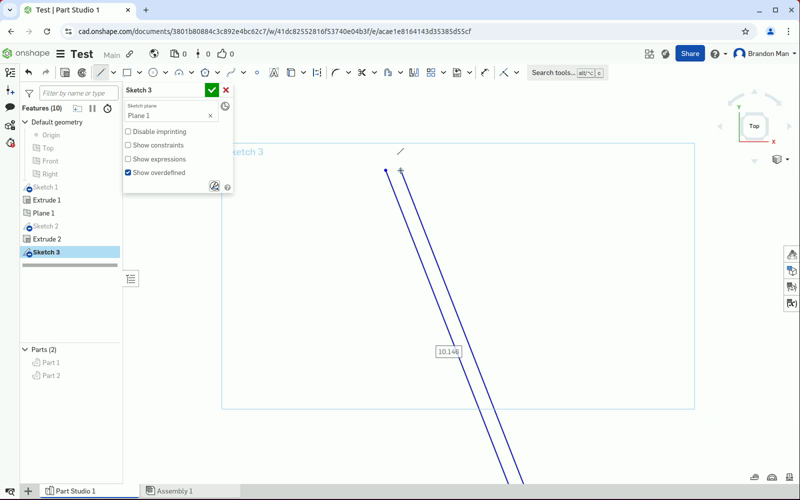
scroll(-6)
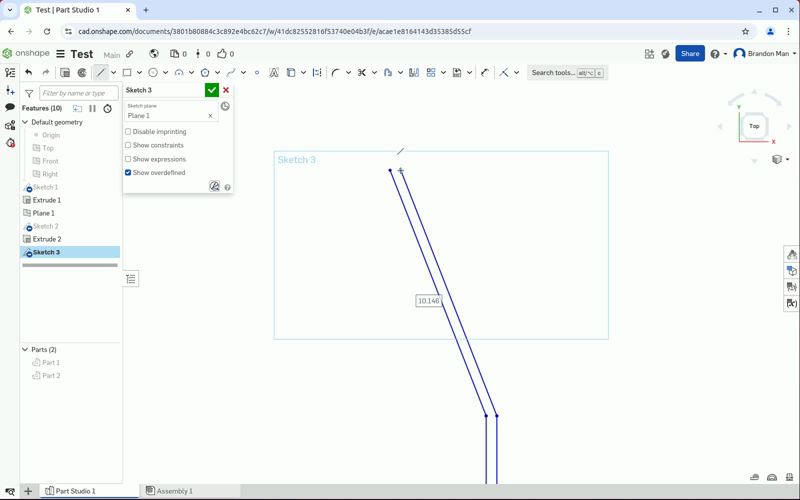
scroll(-6)
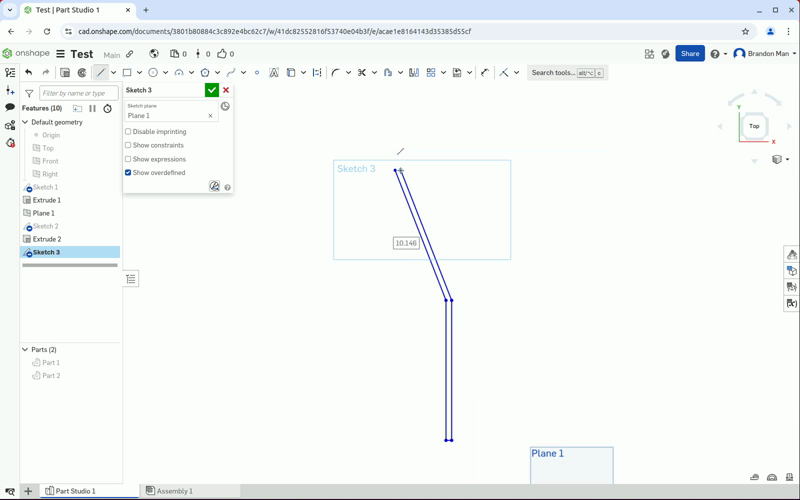
scroll(-6)
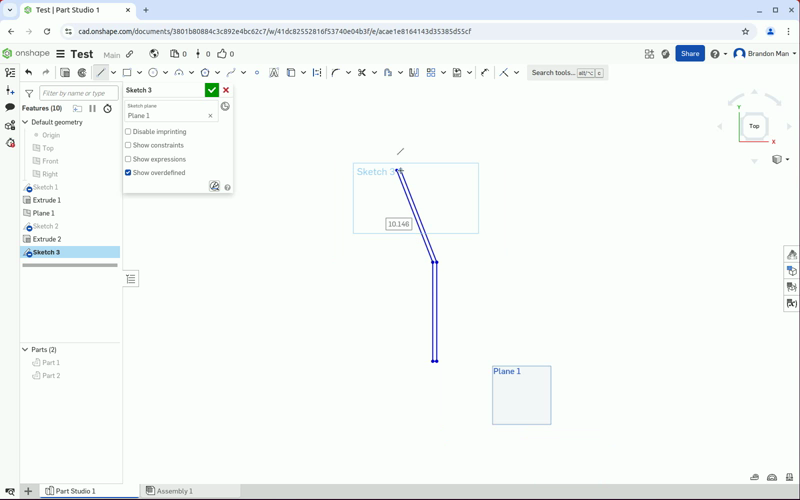
scroll(-6)
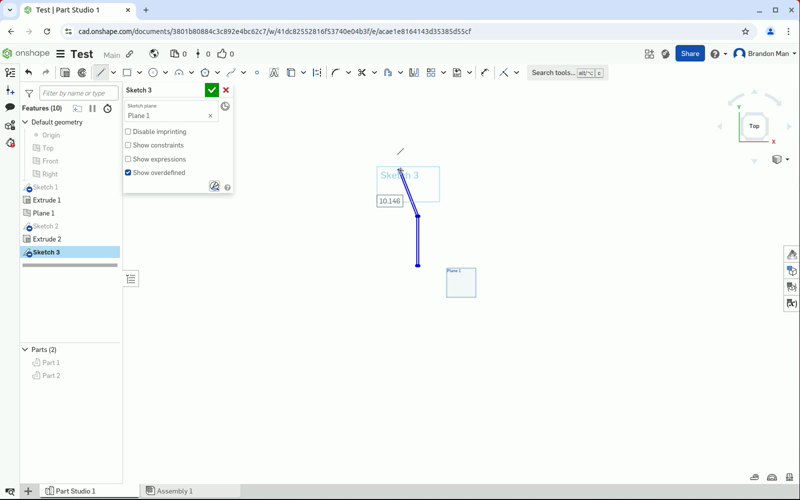
key_up(shift)
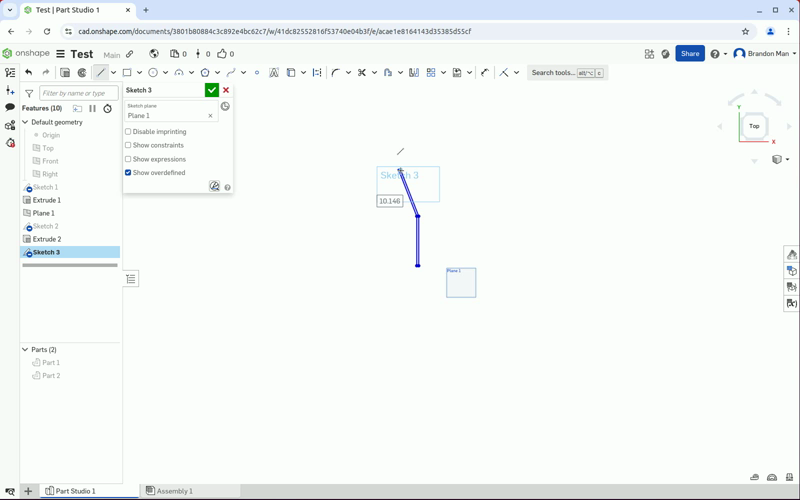
mouse_move(430, 170)
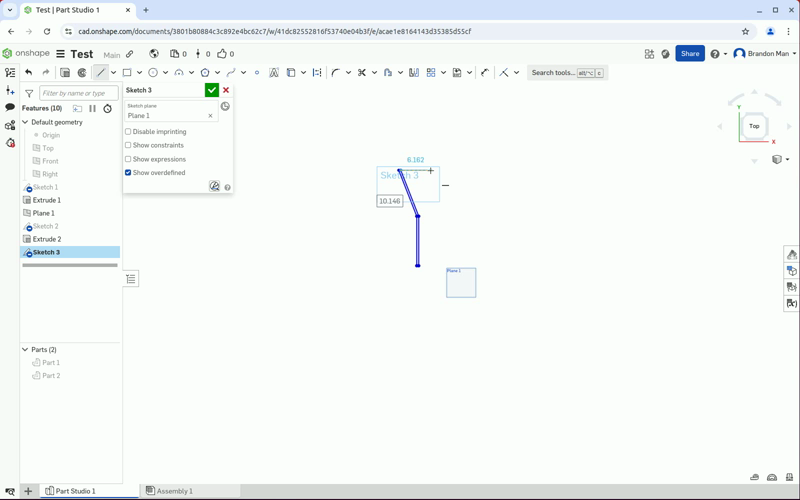
key_down(shift)
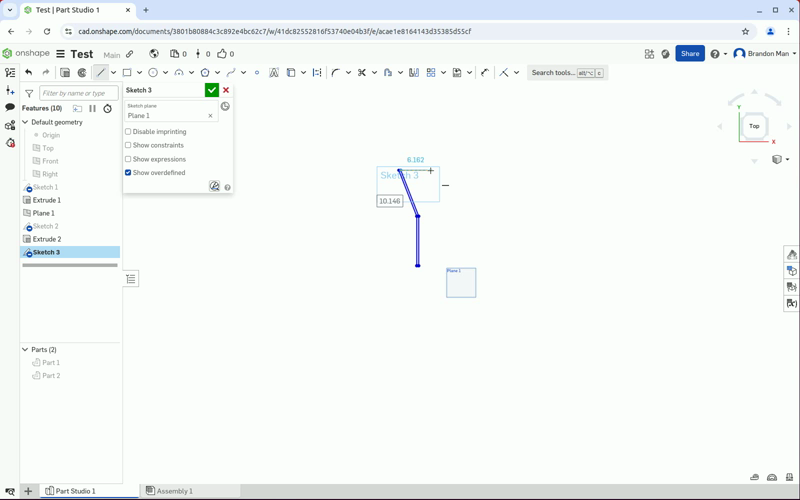
mouse_move(398, 170)
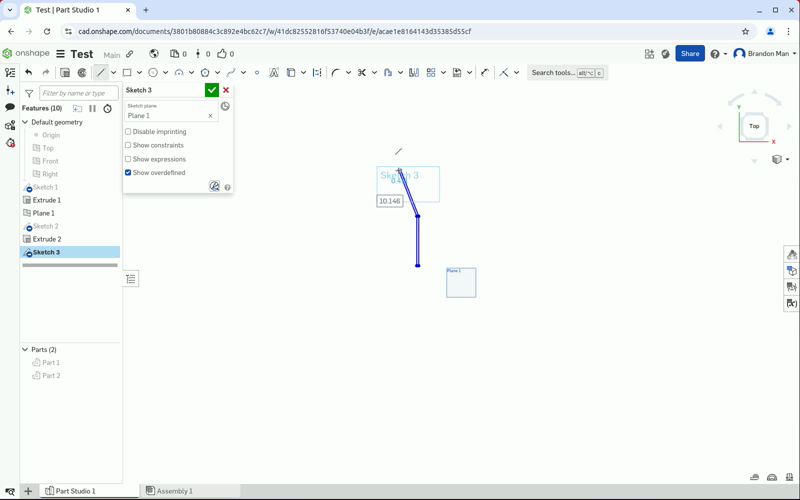
scroll(6)
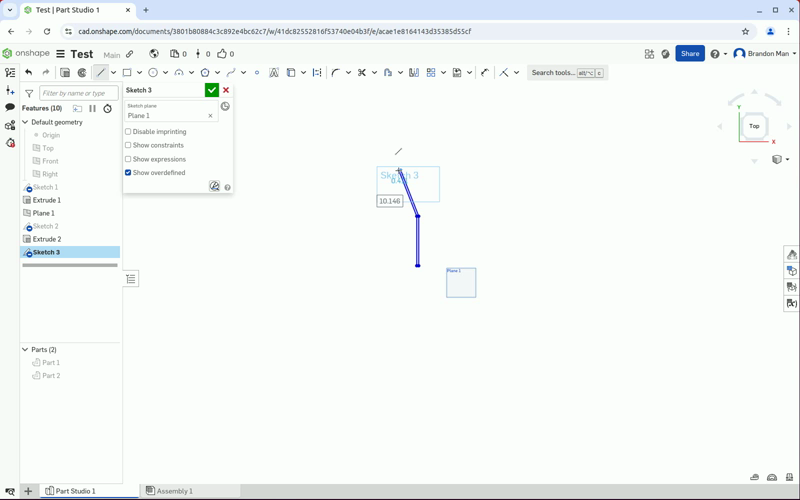
scroll(6)
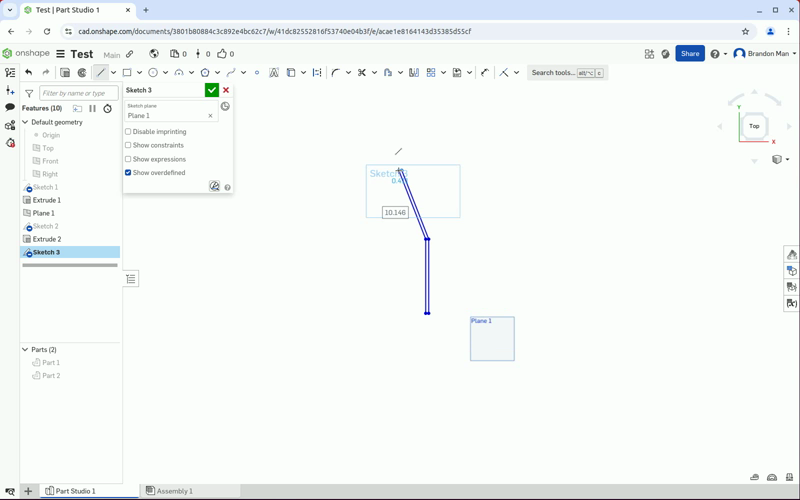
scroll(6)
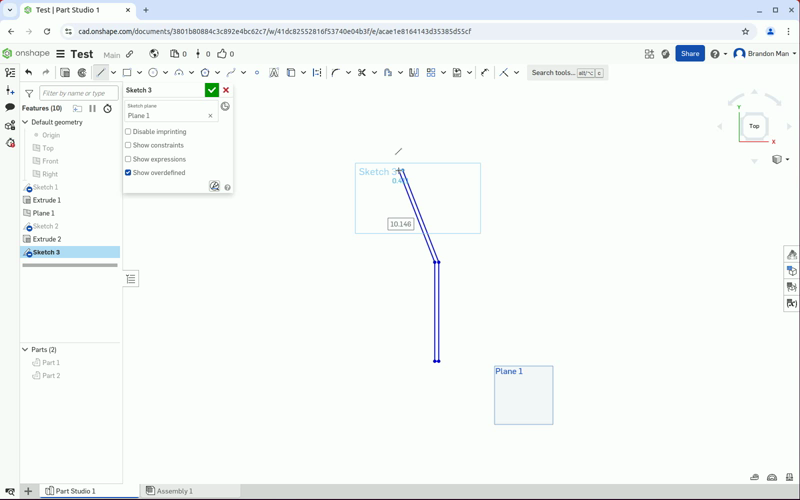
scroll(6)
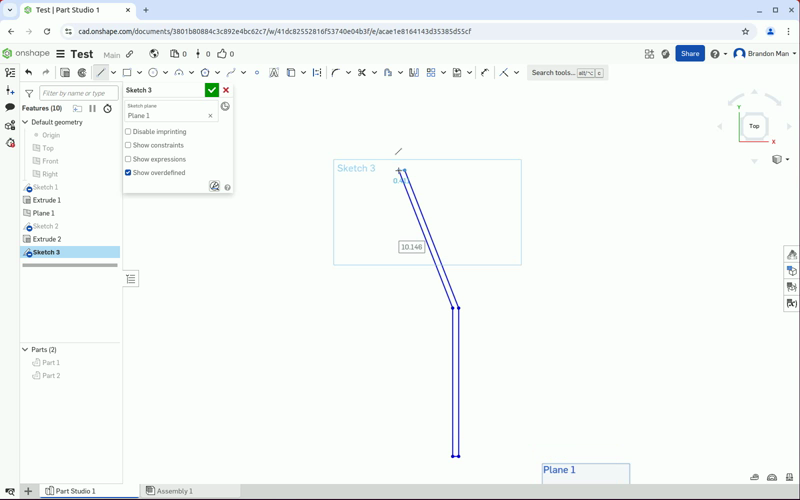
scroll(6)
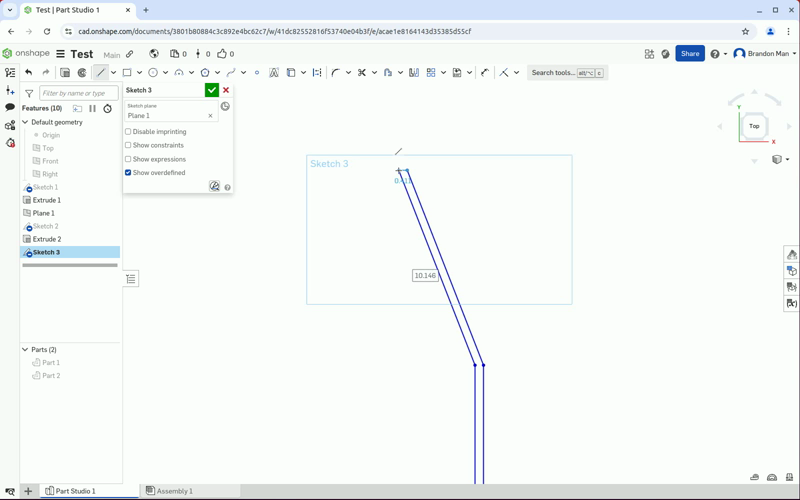
scroll(6)
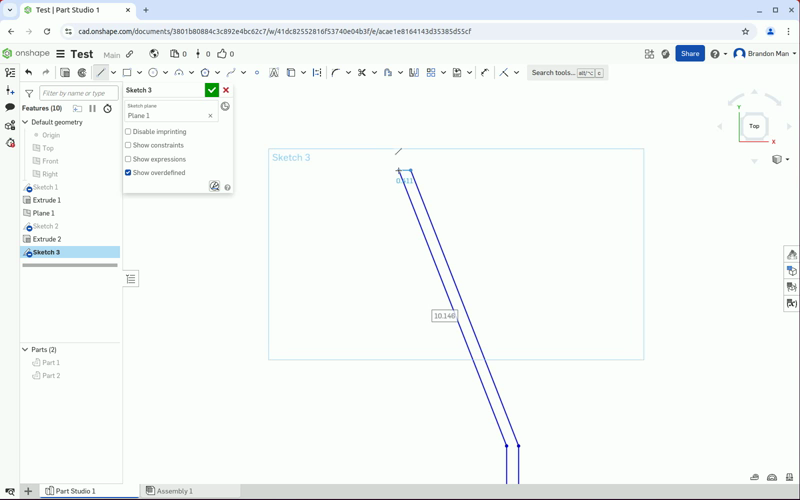
scroll(6)
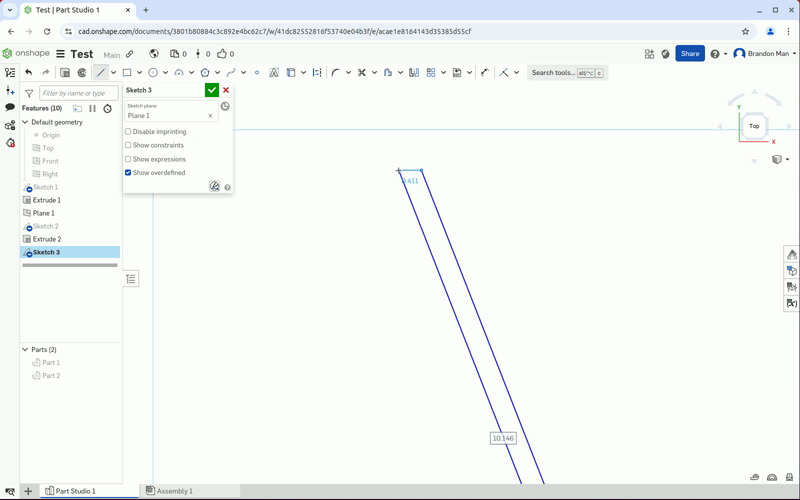
key_up(shift)
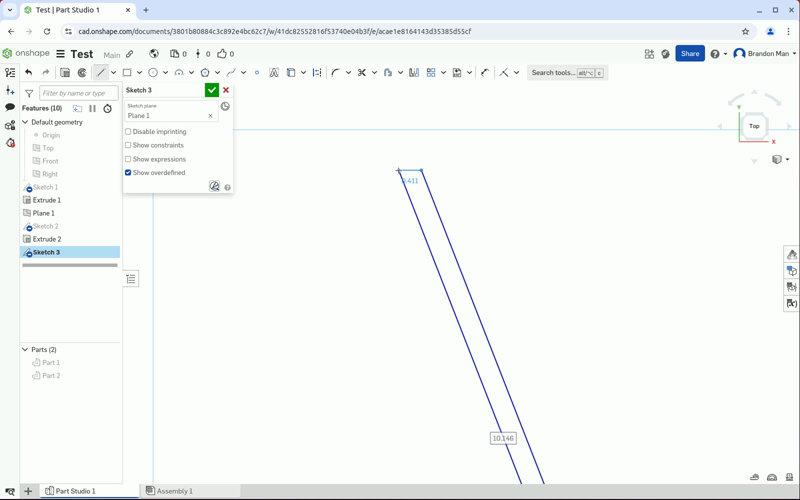
click(398, 170)
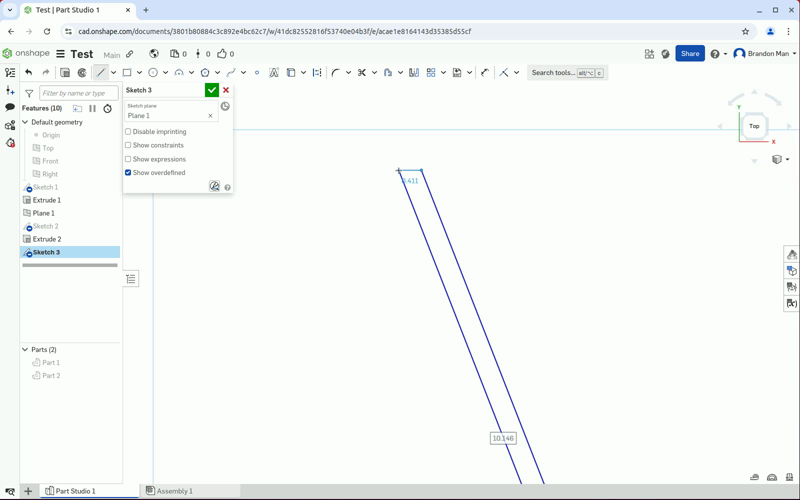
scroll(-6)
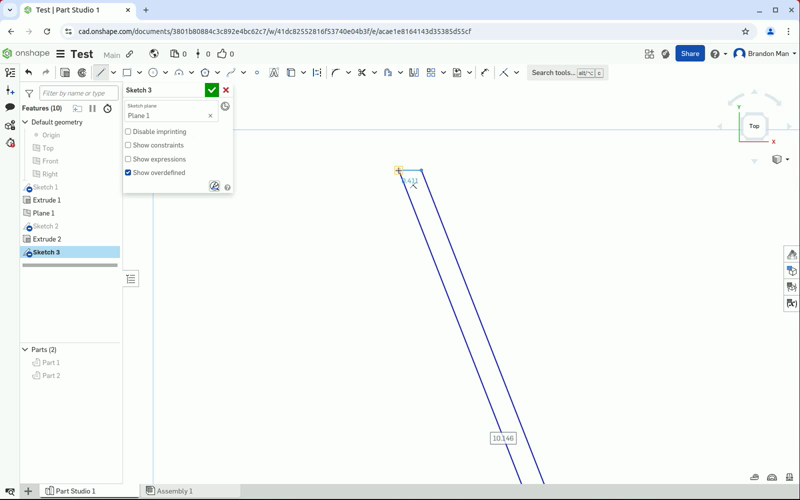
scroll(-6)
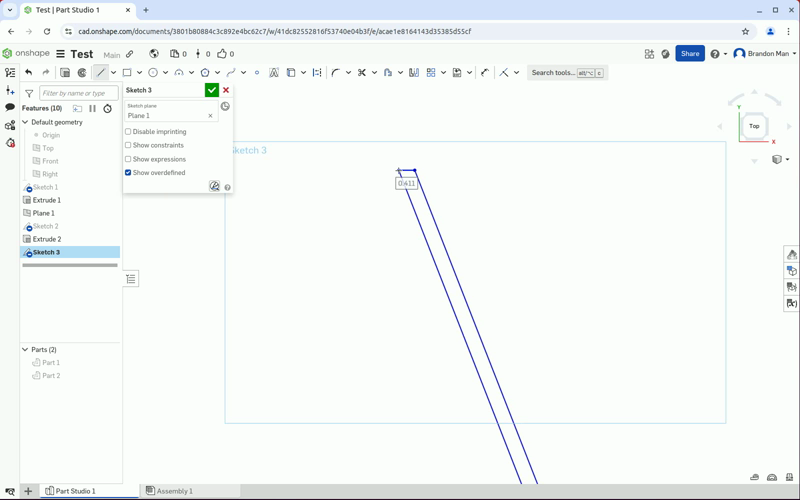
scroll(-6)
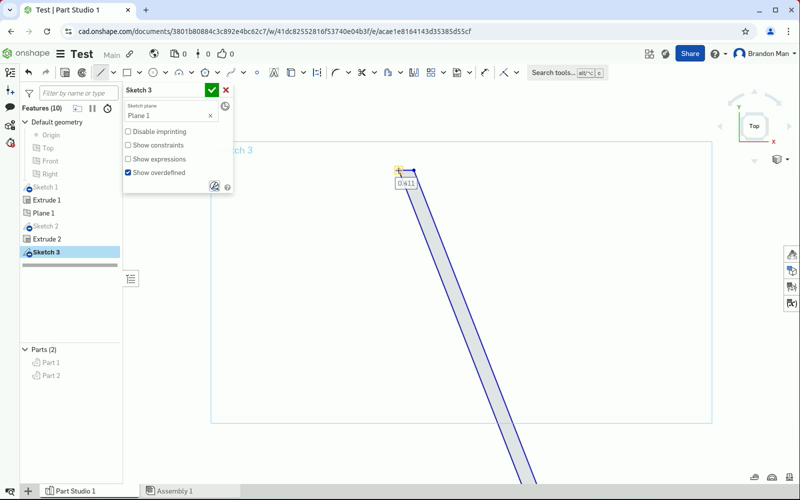
scroll(-6)
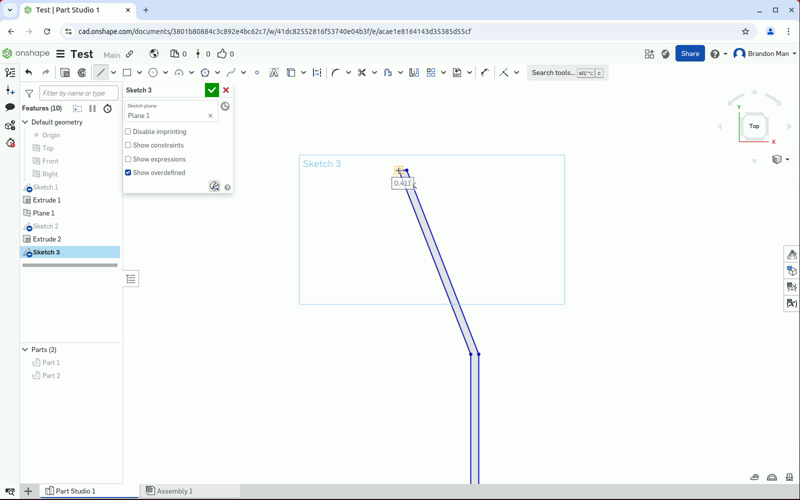
scroll(-6)
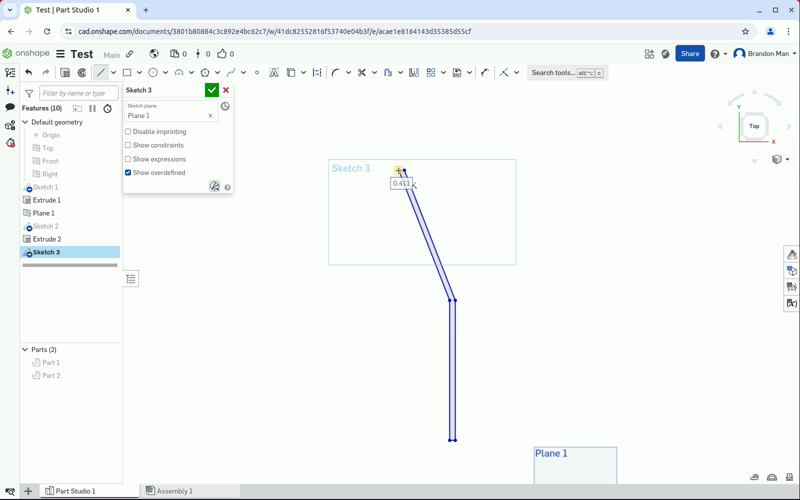
scroll(-6)
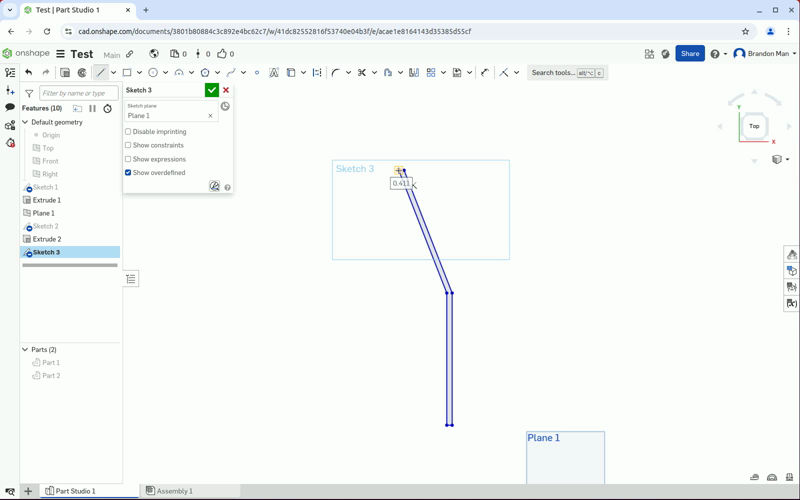
scroll(-6)
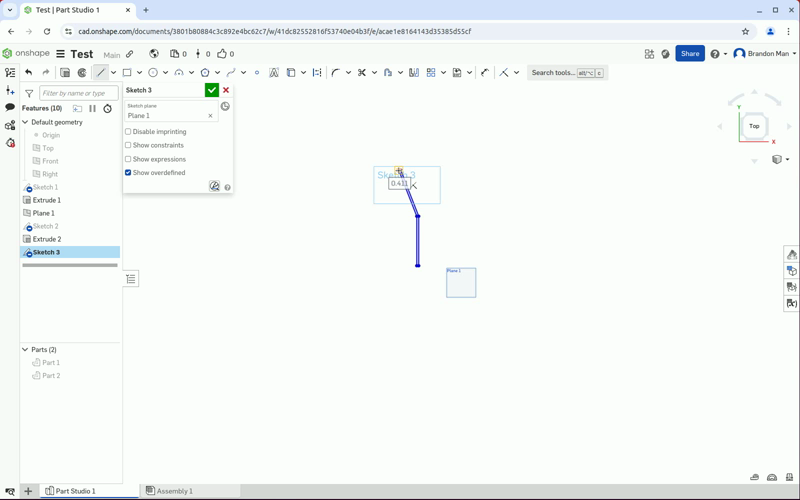
key(esc)
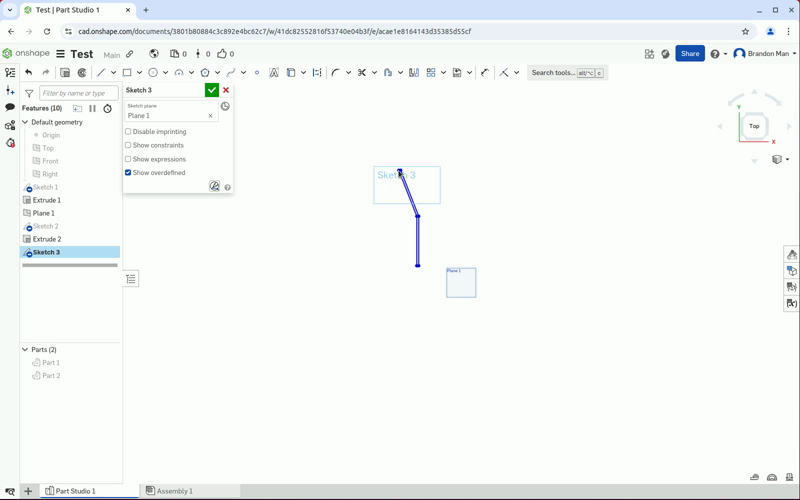
mouse_move(417, 262)
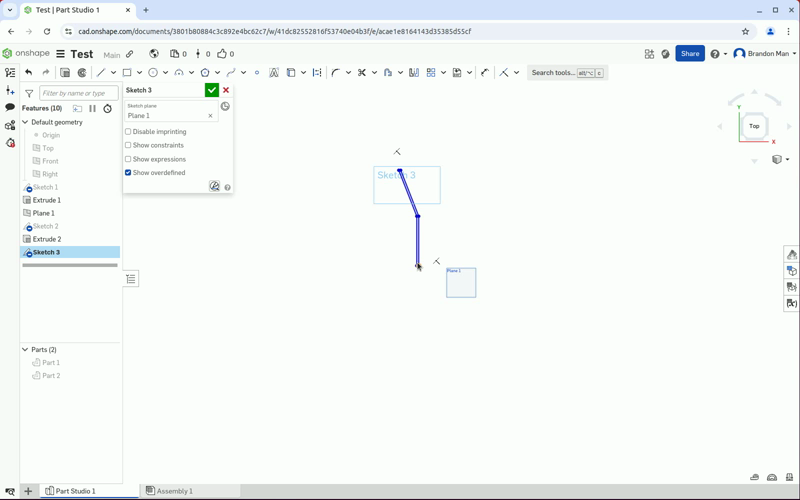
scroll(6)
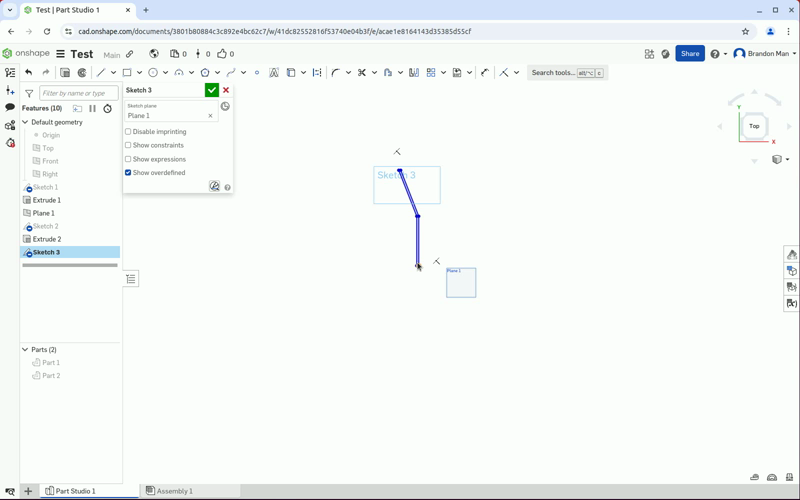
scroll(6)
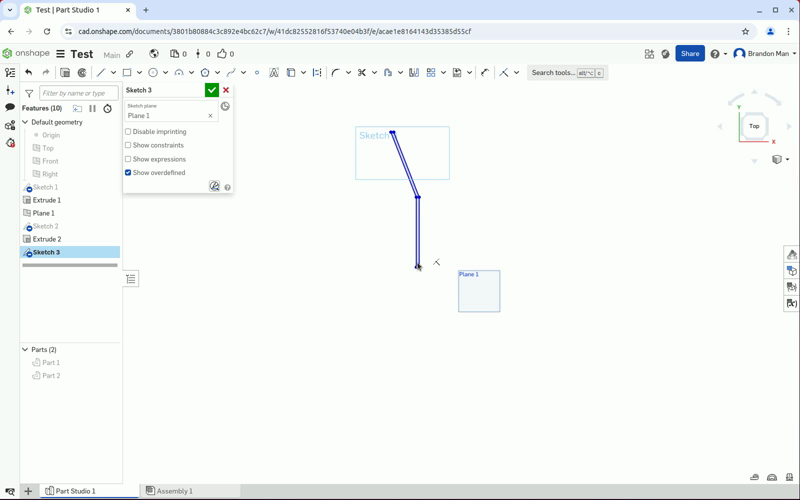
scroll(6)
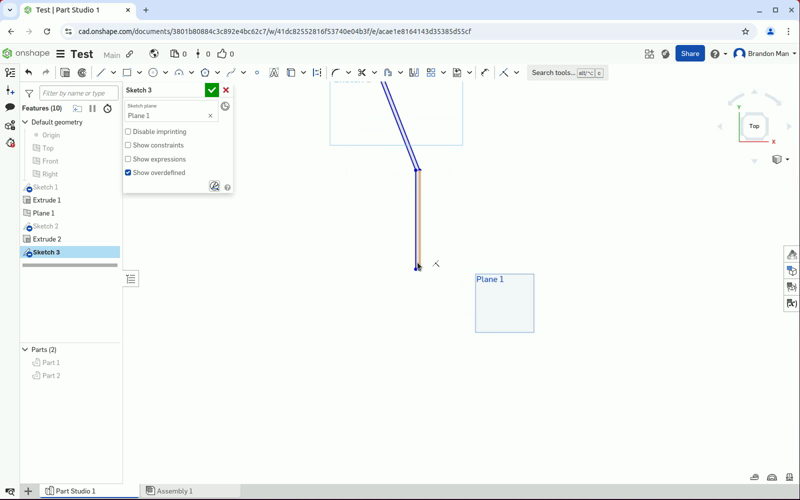
scroll(6)
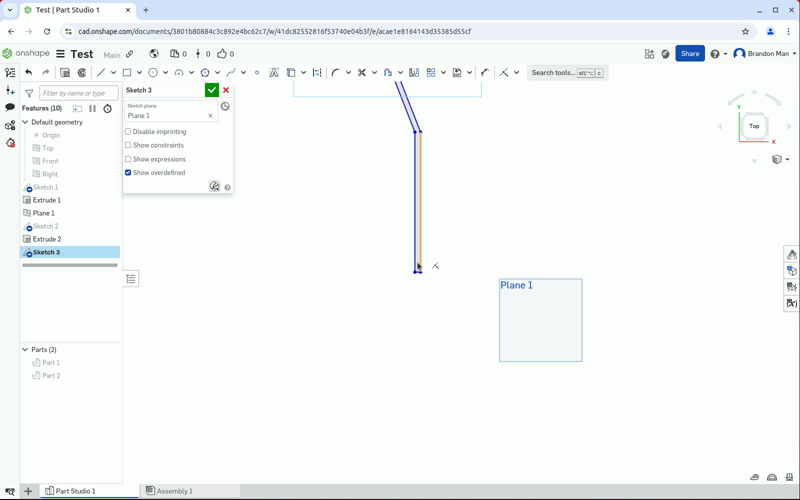
scroll(6)
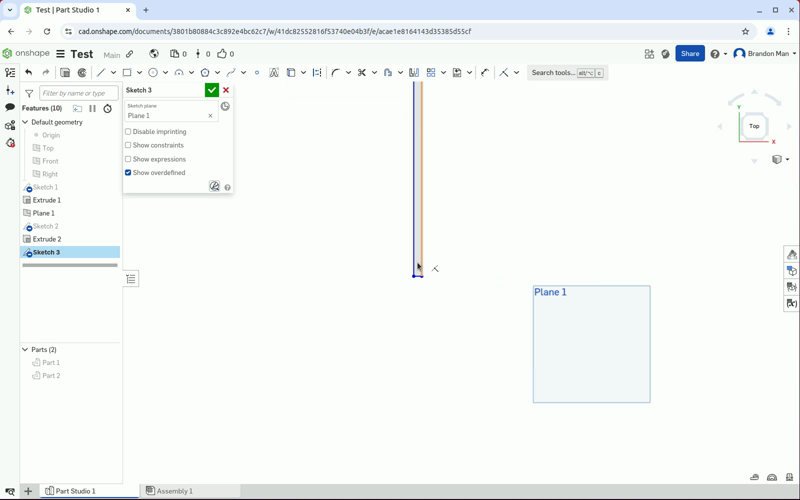
scroll(6)
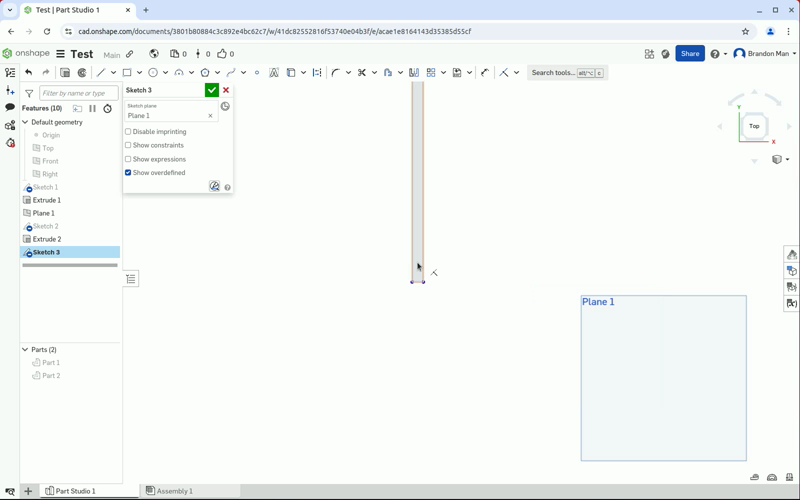
scroll(6)
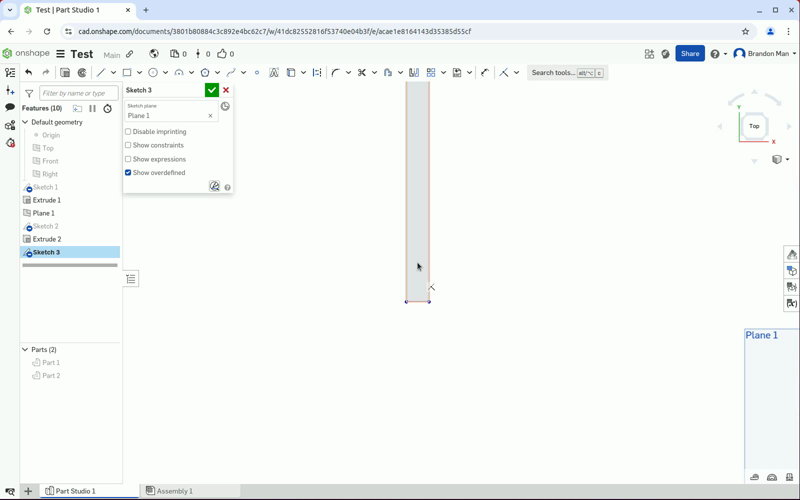
click(417, 262)
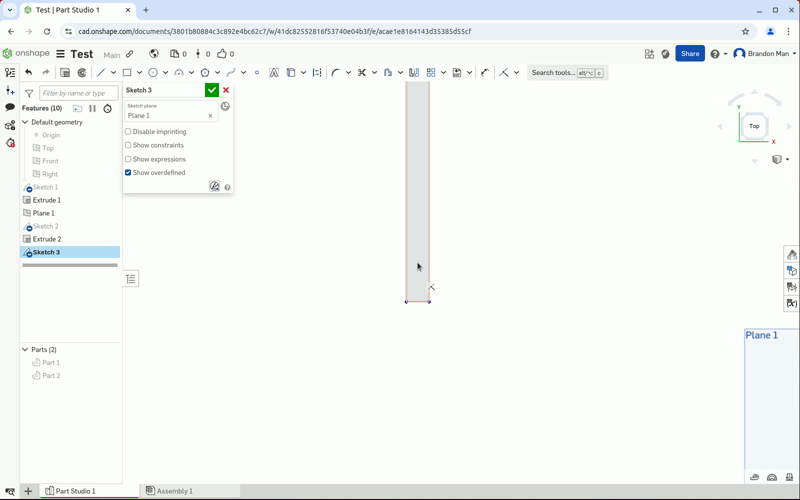
scroll(-6)
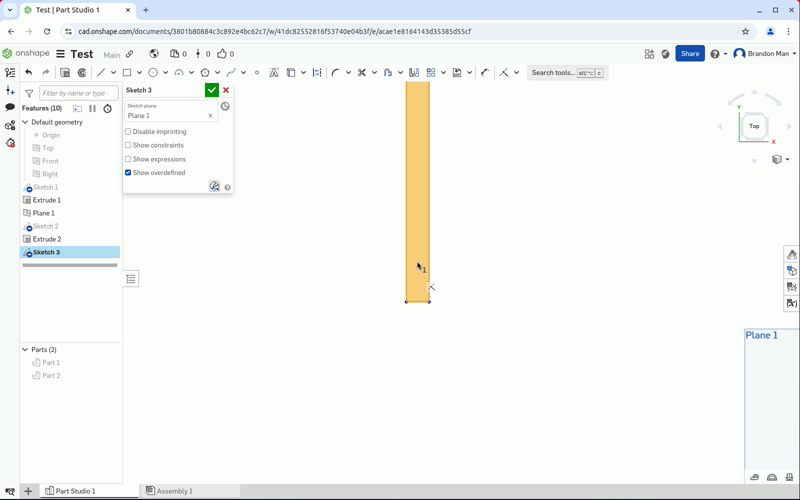
scroll(-6)
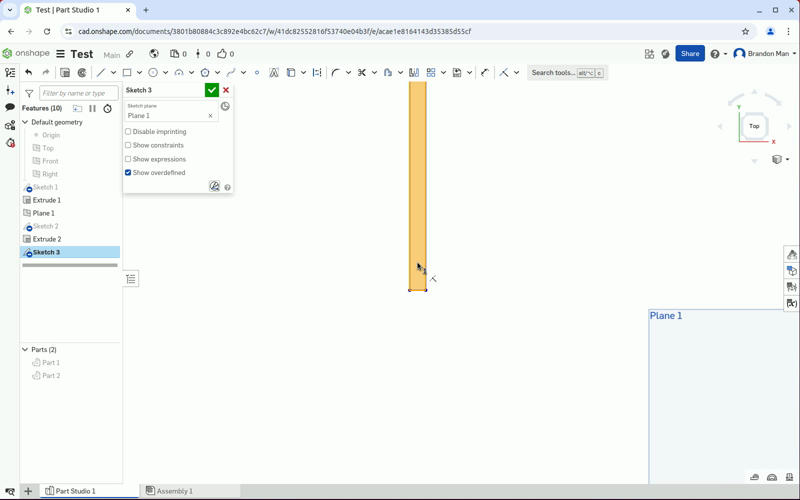
scroll(-6)
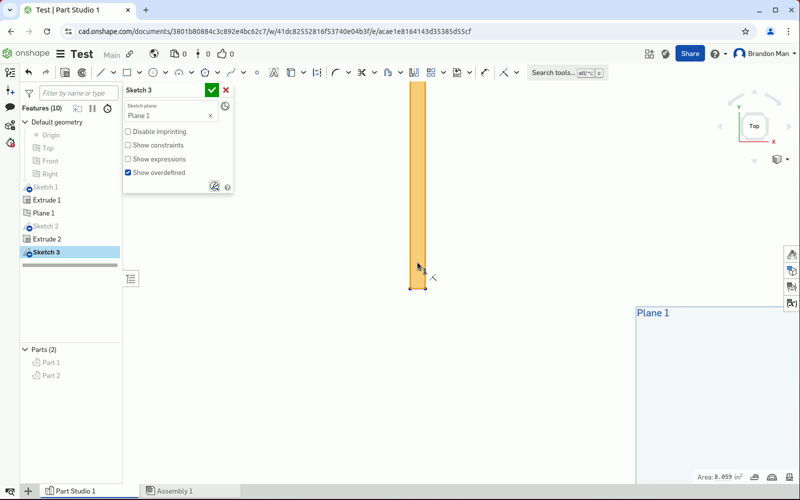
scroll(-6)
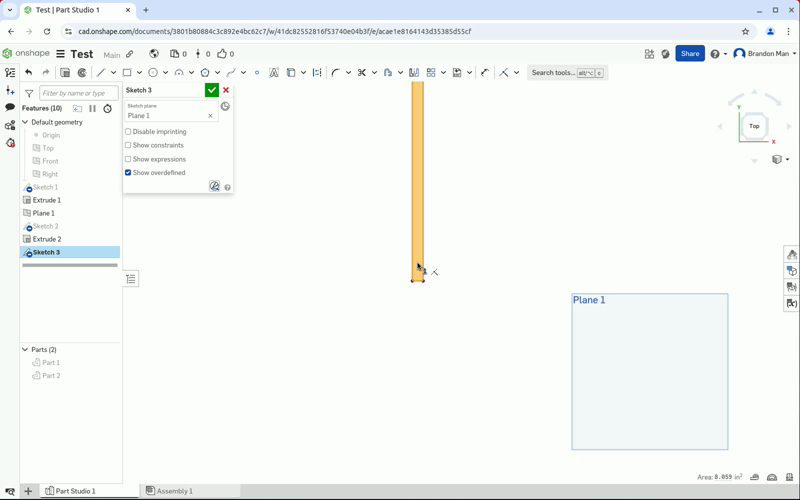
scroll(-6)
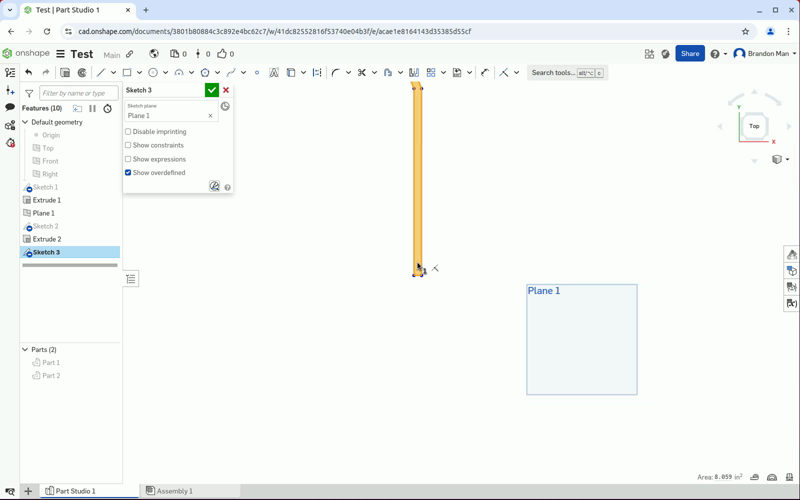
scroll(-6)
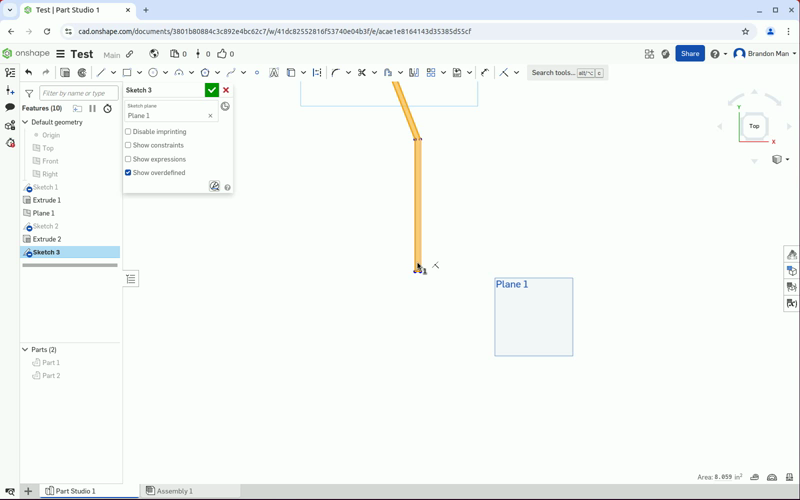
scroll(-6)
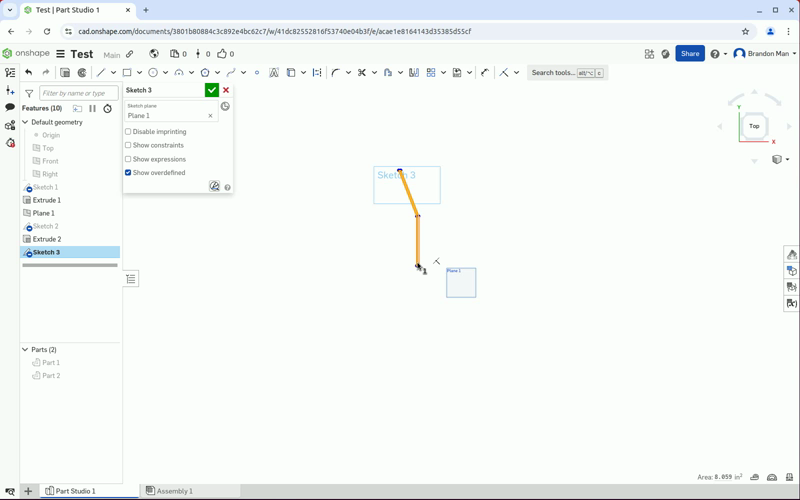
mouse_move(73, 352)
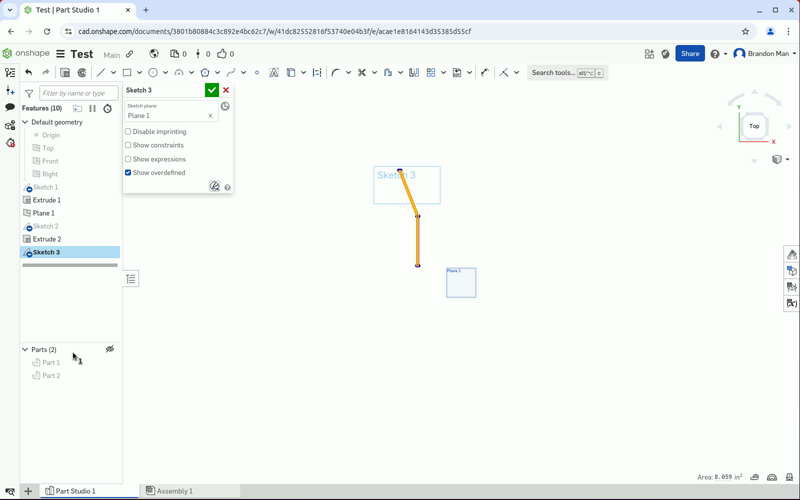
key(shift+y)
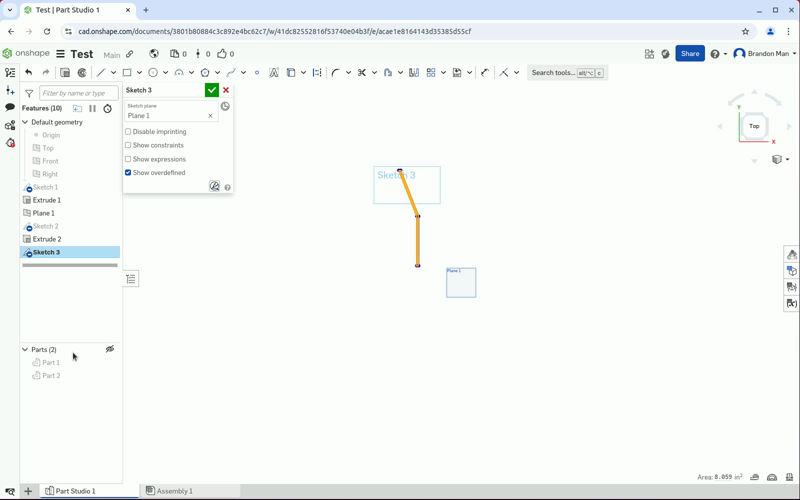
key(shift+e)
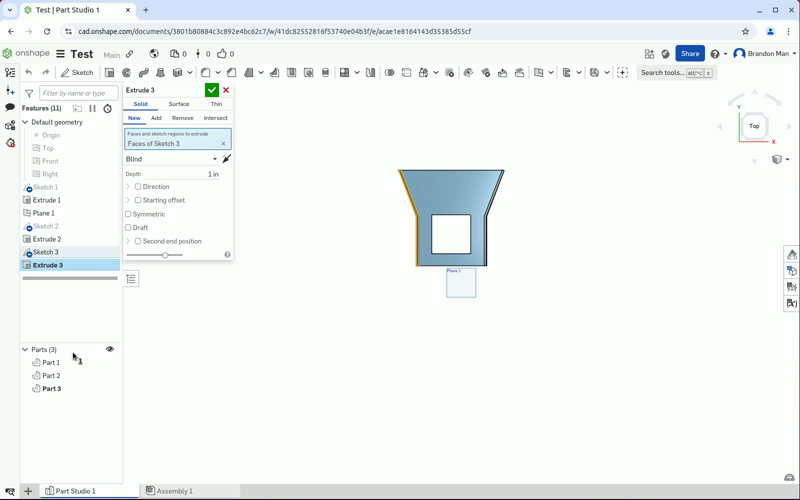
mouse_move(143, 106)
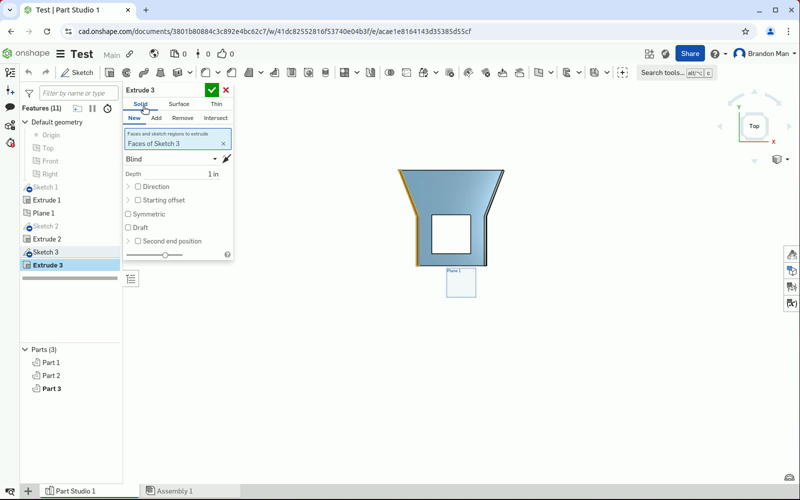
click(143, 106)
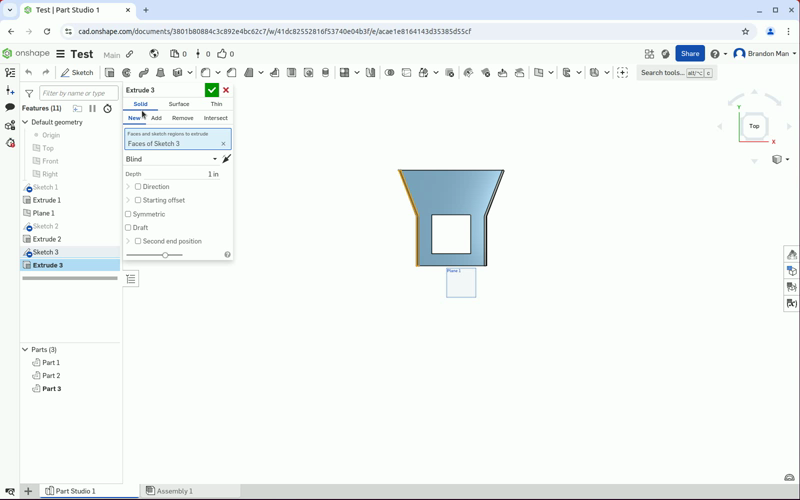
mouse_move(137, 120)
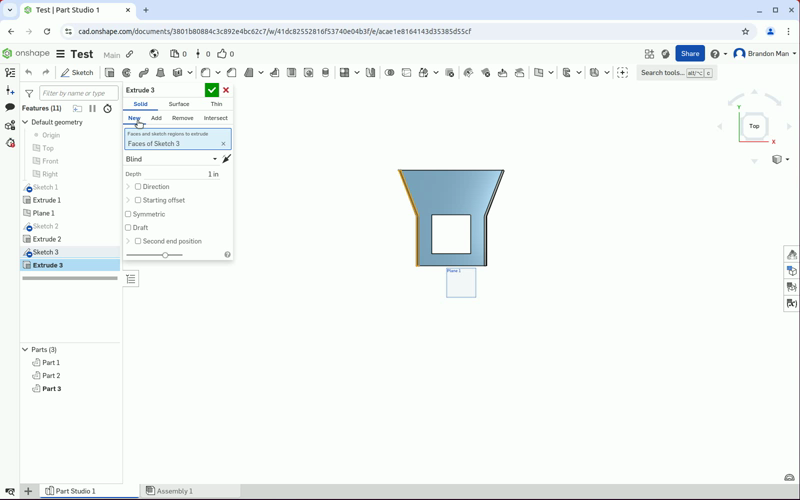
click(137, 120)
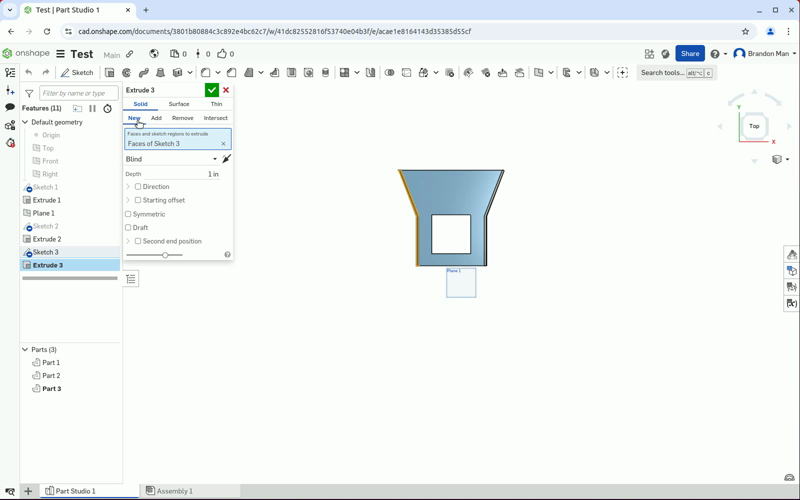
key(tab, 4)
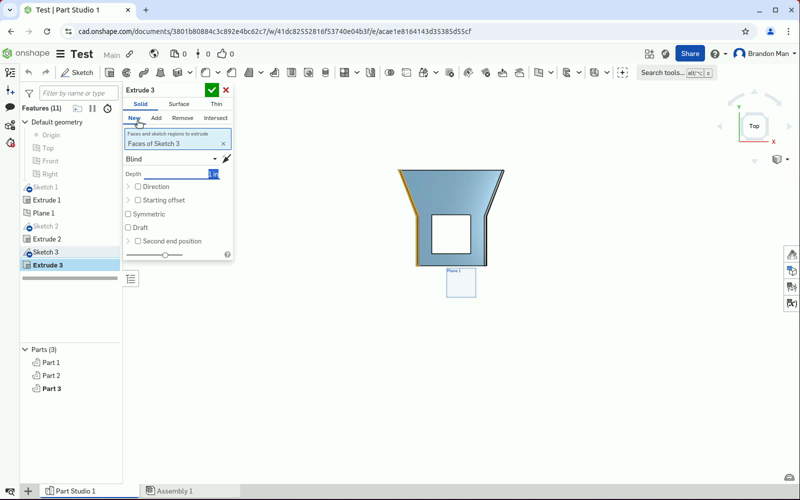
text(2.889)
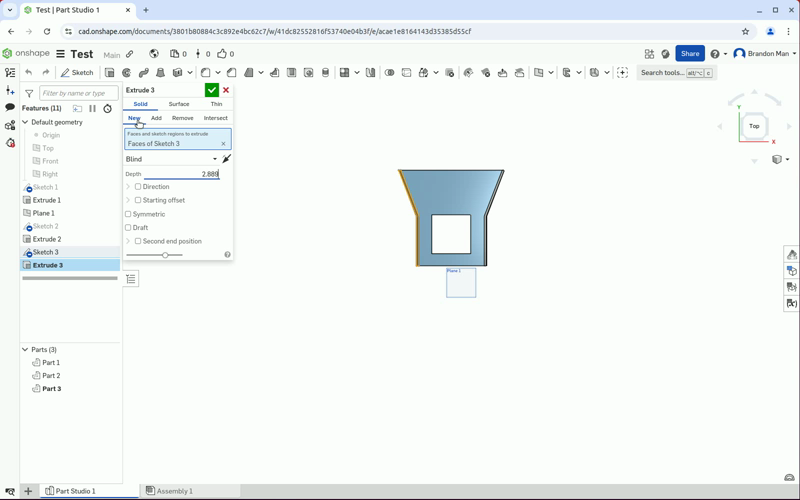
key(enter)
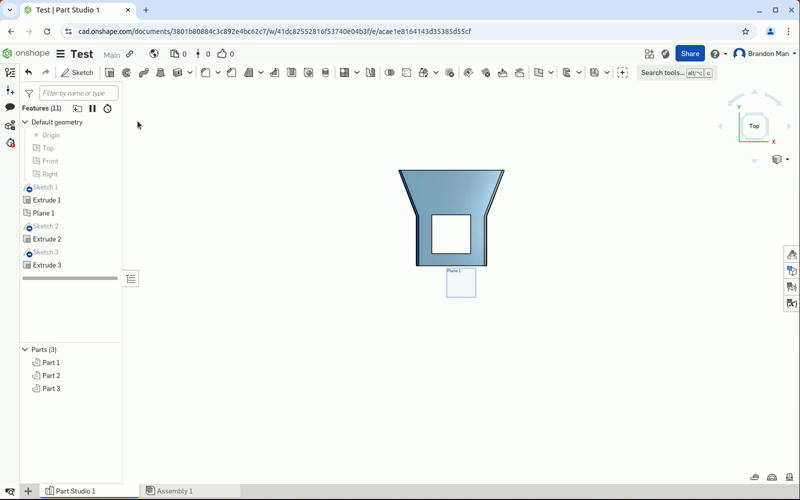
key(shift+h)
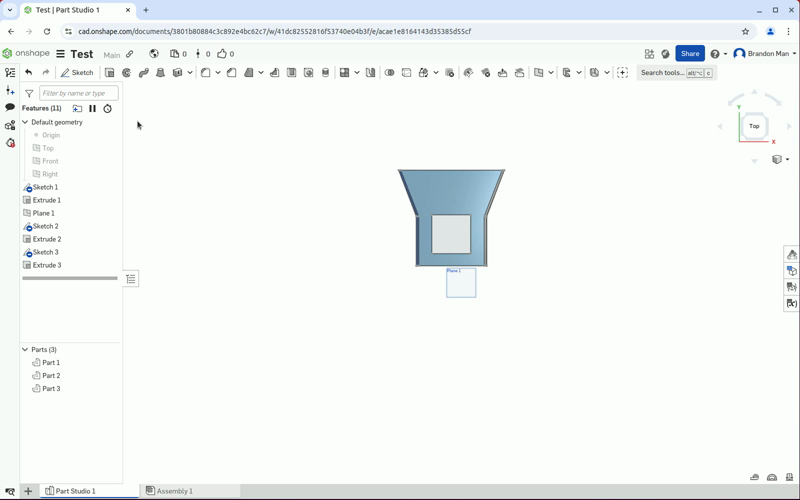
key(shift+h)
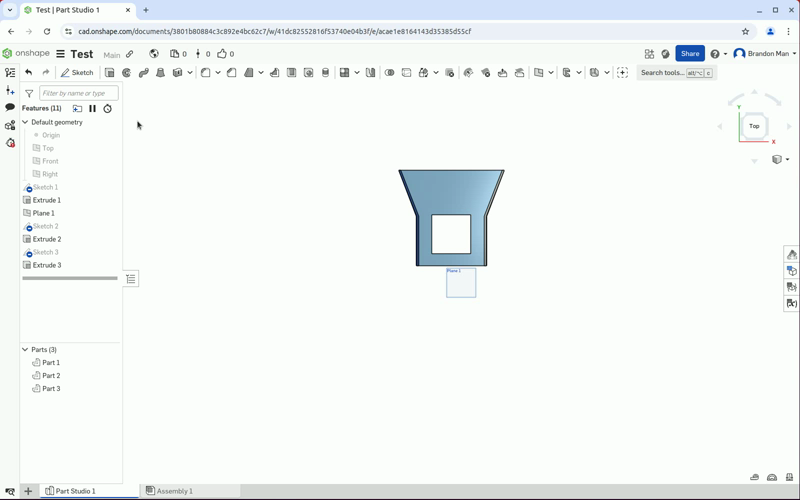
mouse_move(73, 189)
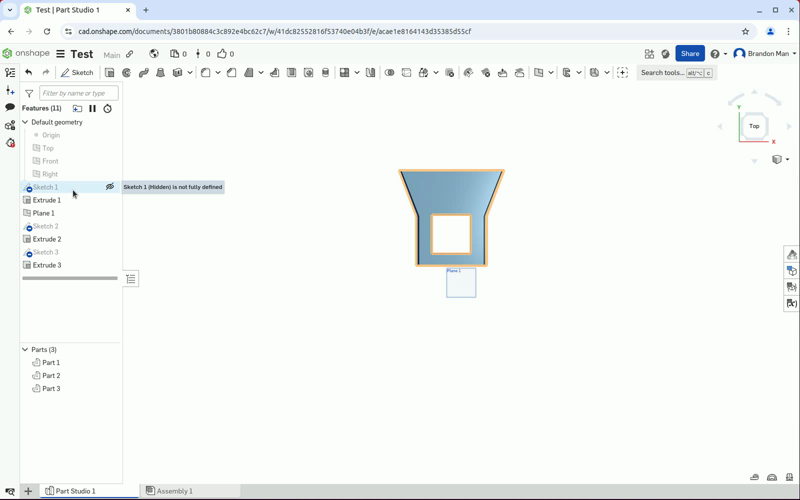
click(73, 189)
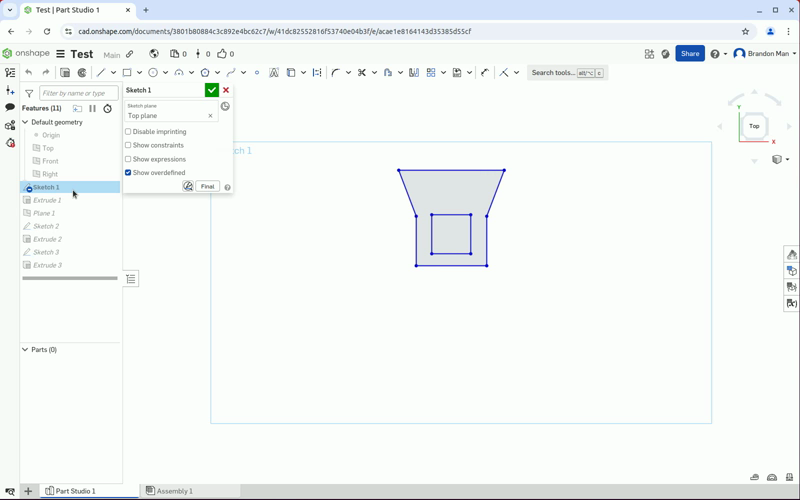
mouse_move(229, 92)
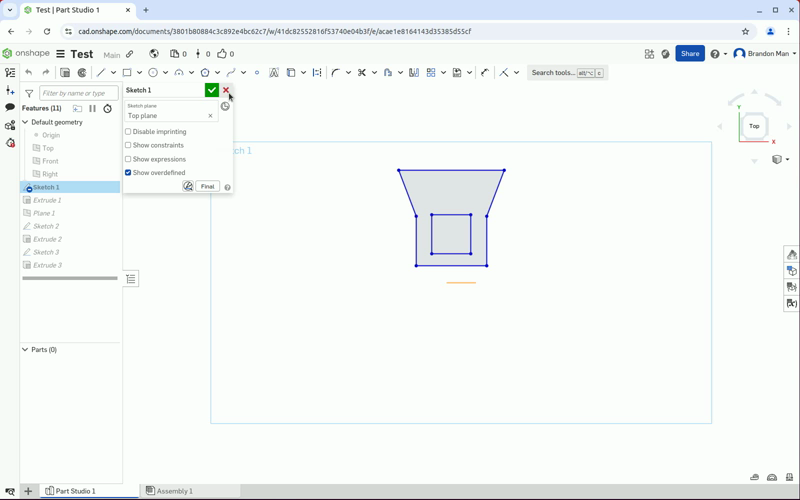
click(229, 92)
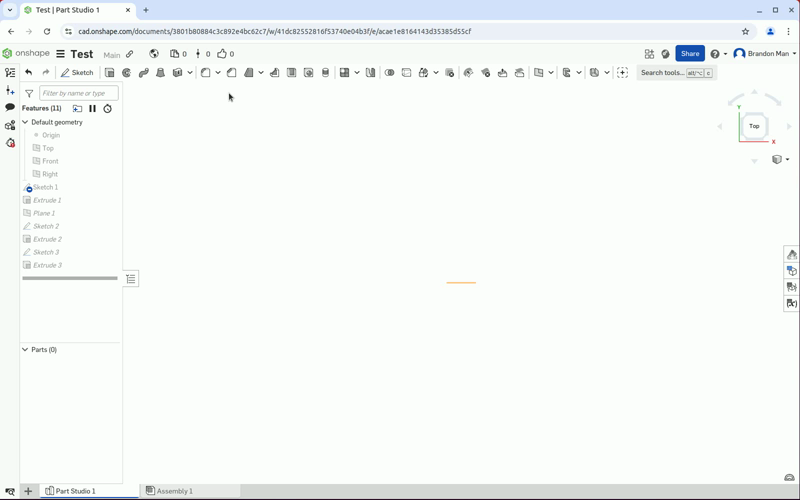
mouse_move(541, 75)
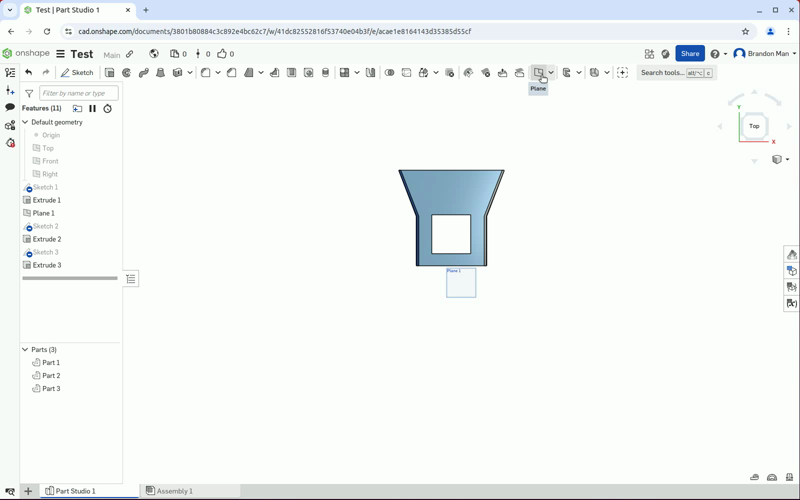
click(541, 75)
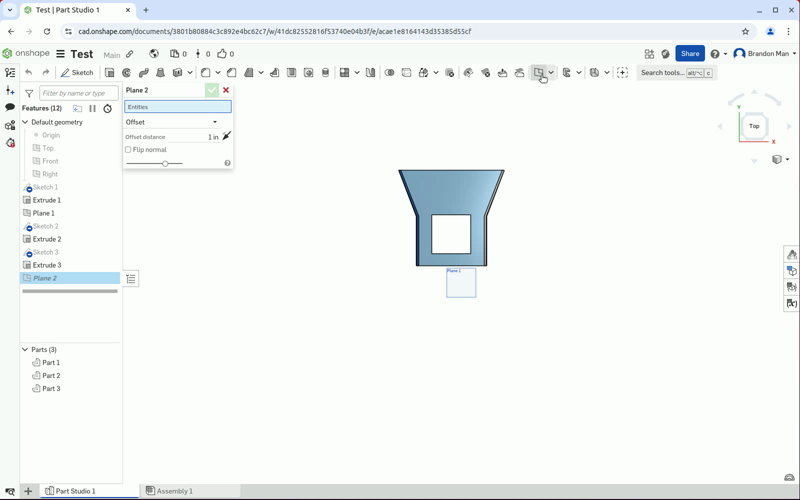
mouse_move(73, 150)
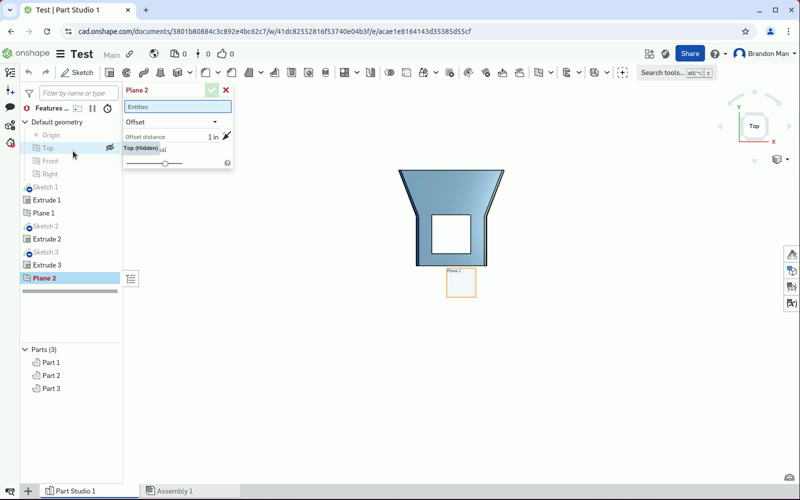
click(73, 150)
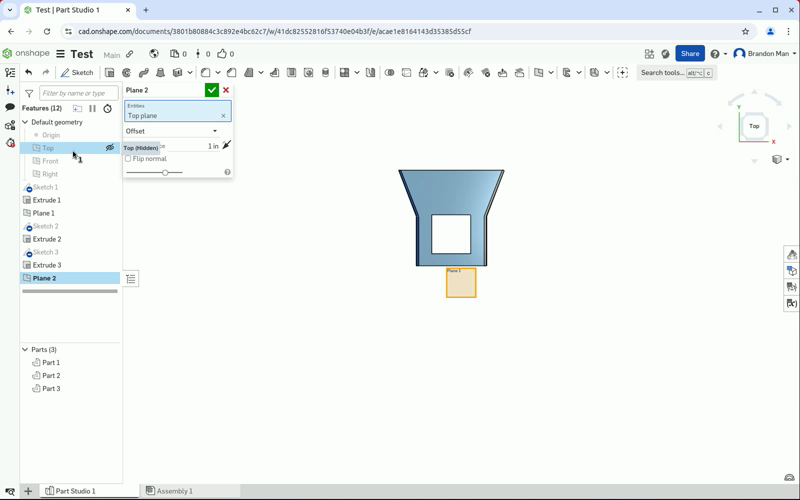
key(tab, 2)
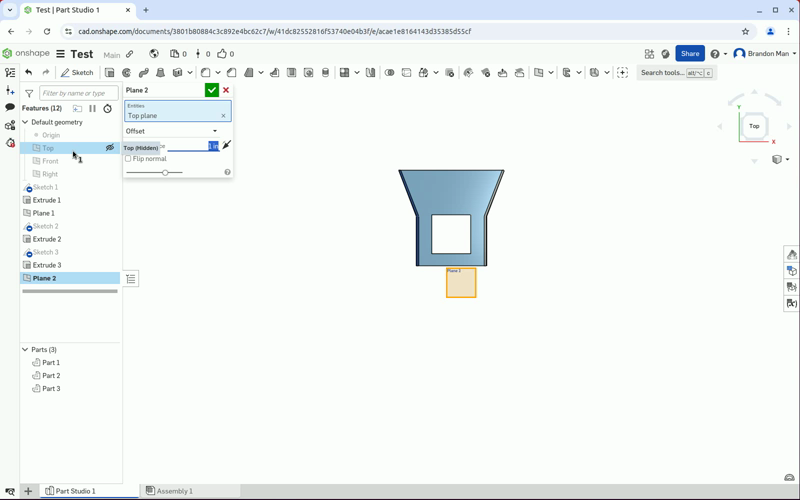
text(2.896)
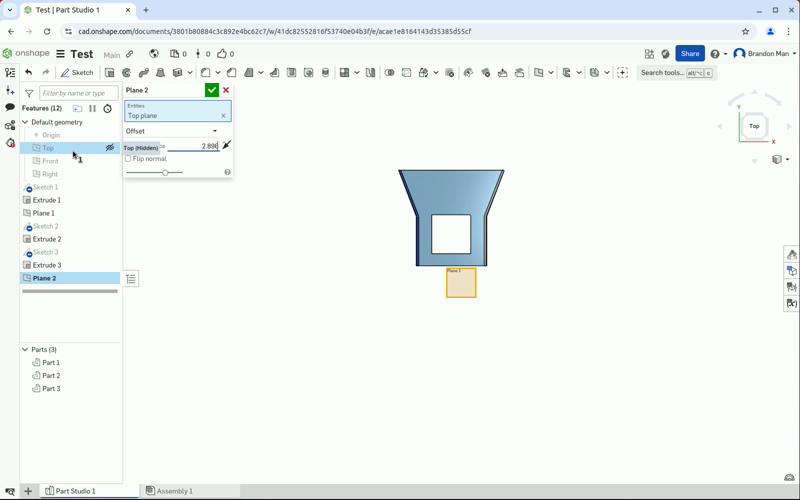
key(enter, 2)
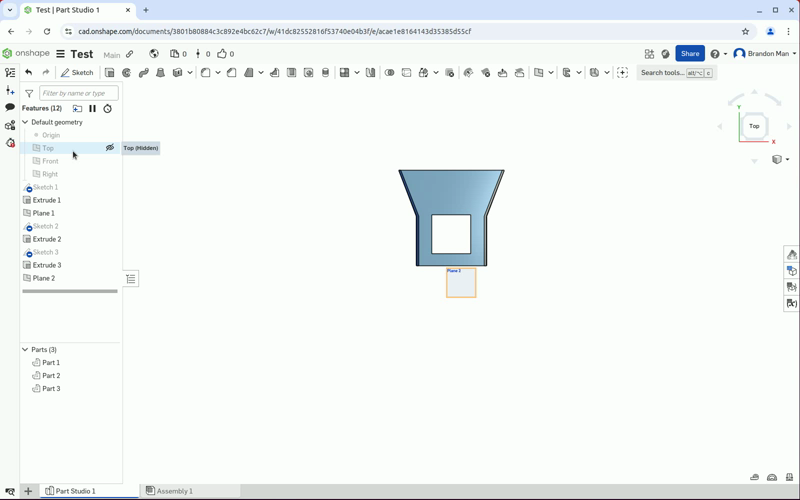
key(shift+s)
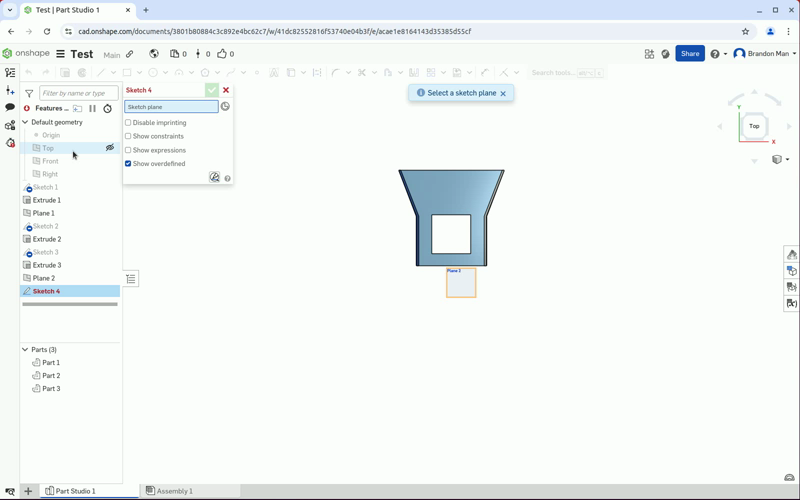
mouse_move(73, 280)
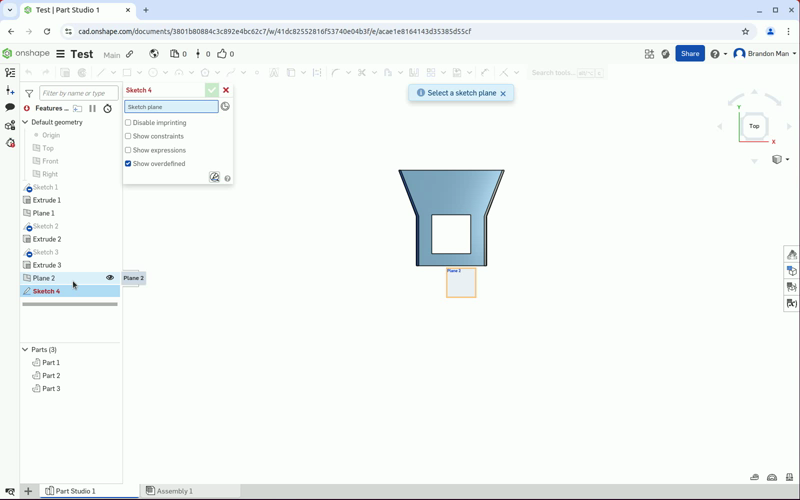
click(73, 280)
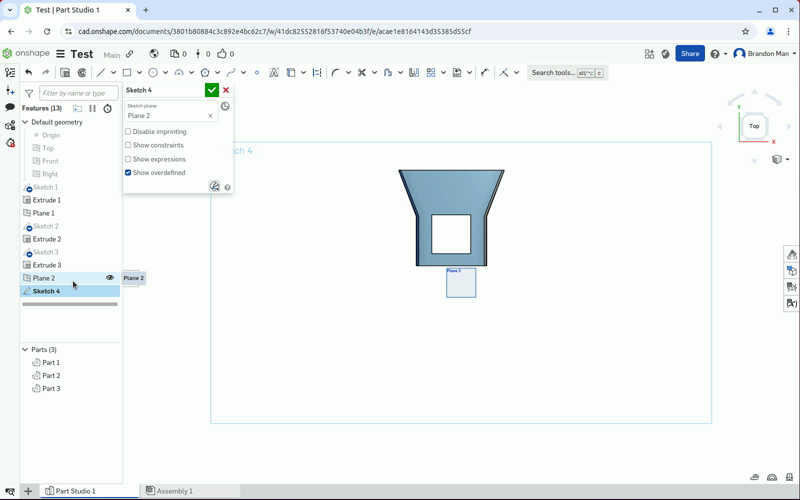
mouse_move(73, 352)
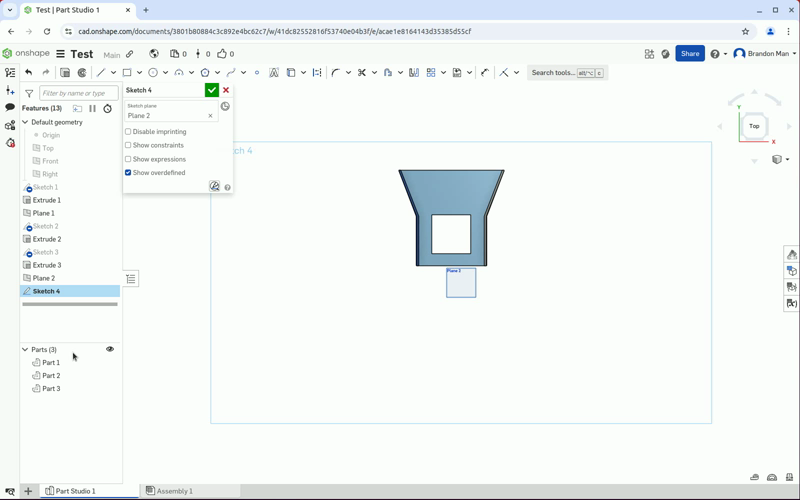
key(y)
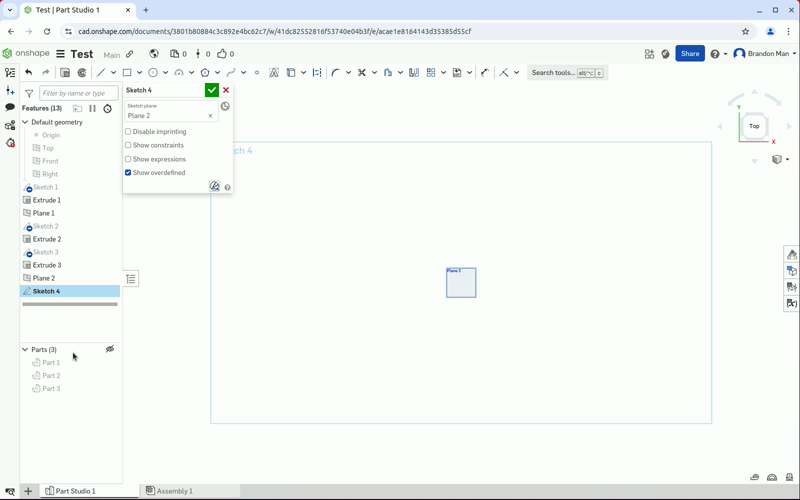
key(l)
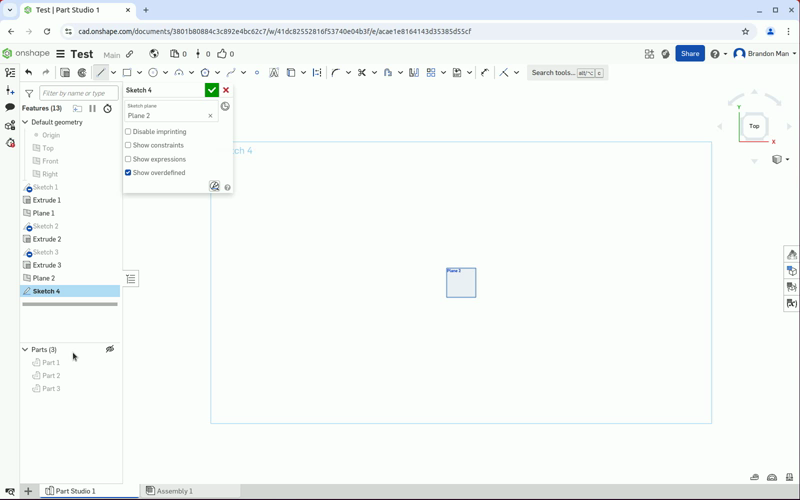
key_down(shift)
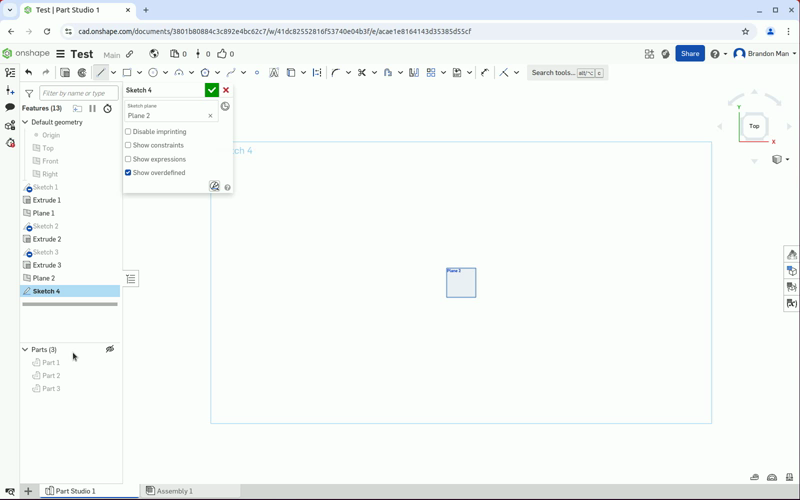
mouse_move(416, 210)
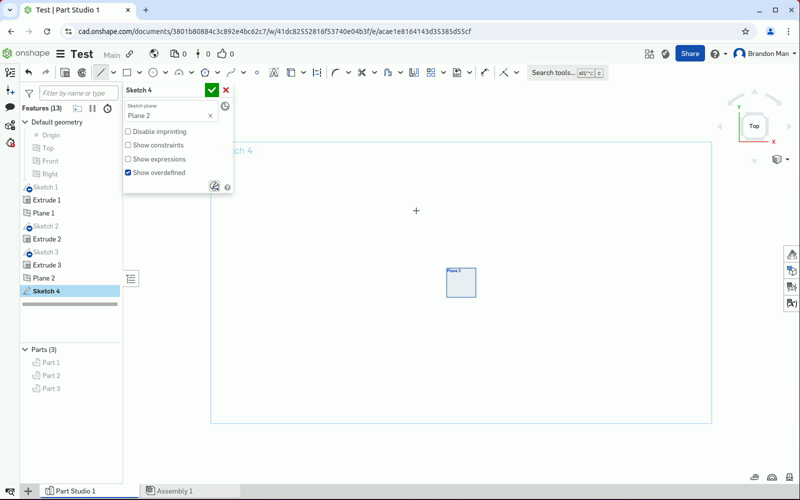
click(416, 210)
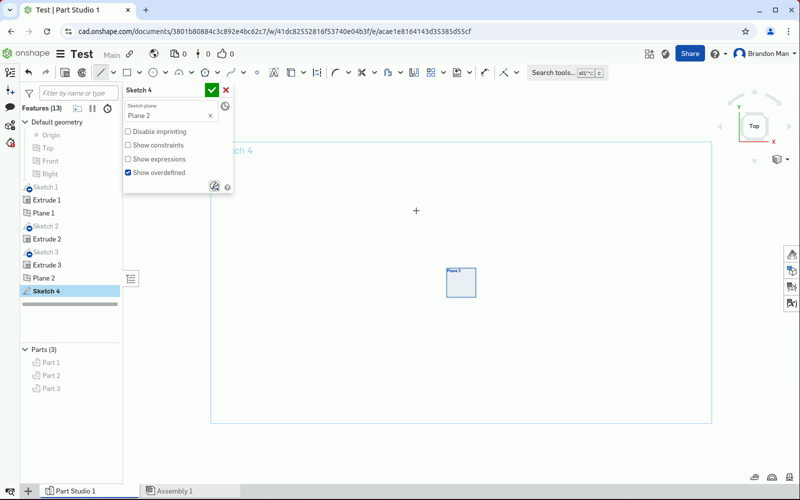
key_up(shift)
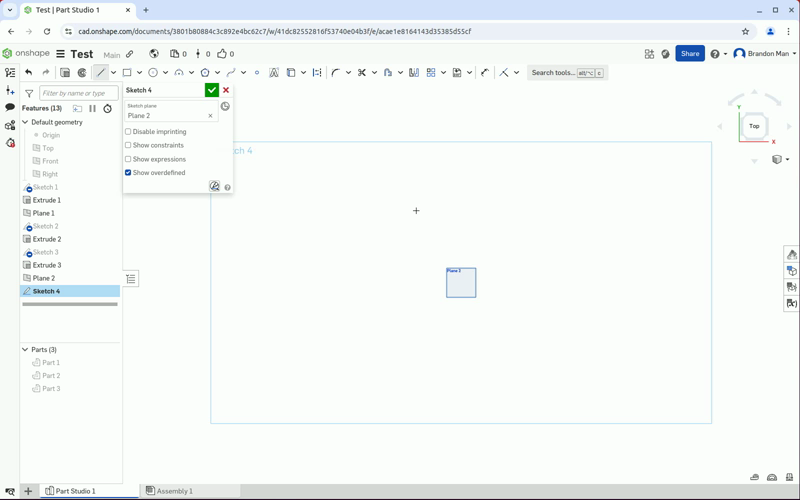
key_down(shift)
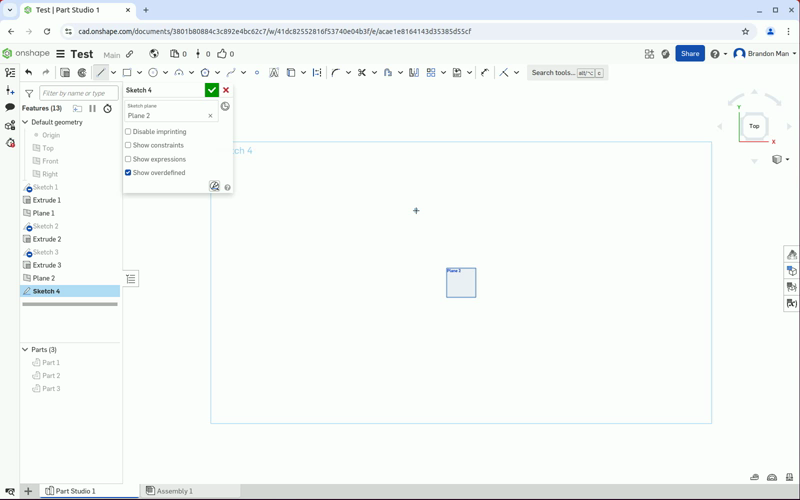
mouse_move(446, 210)
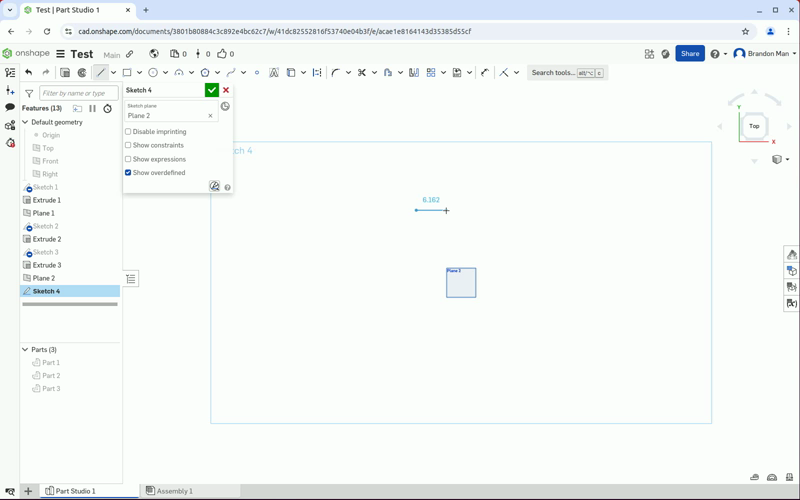
mouse_move(418, 216)
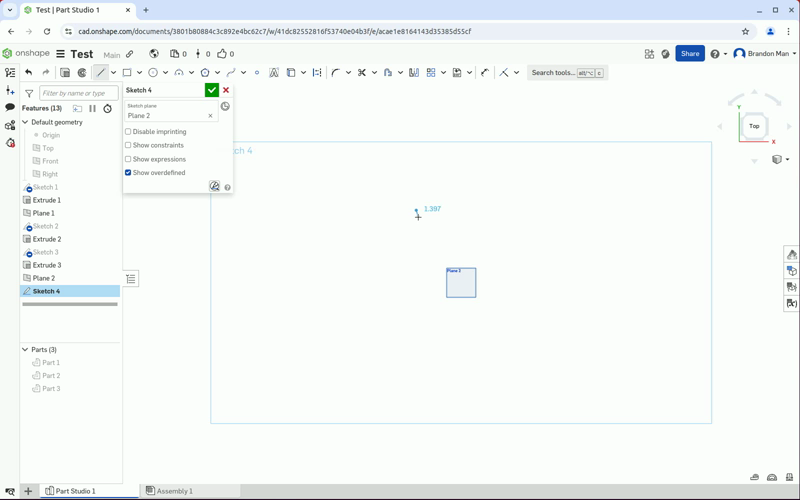
scroll(6)
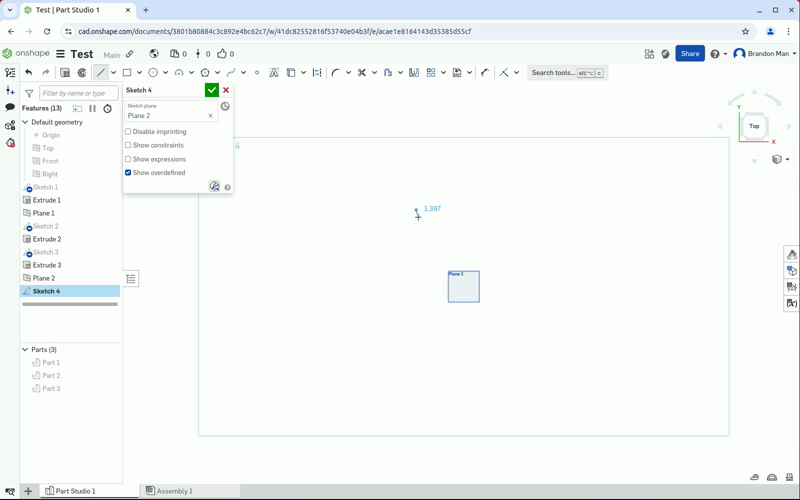
scroll(6)
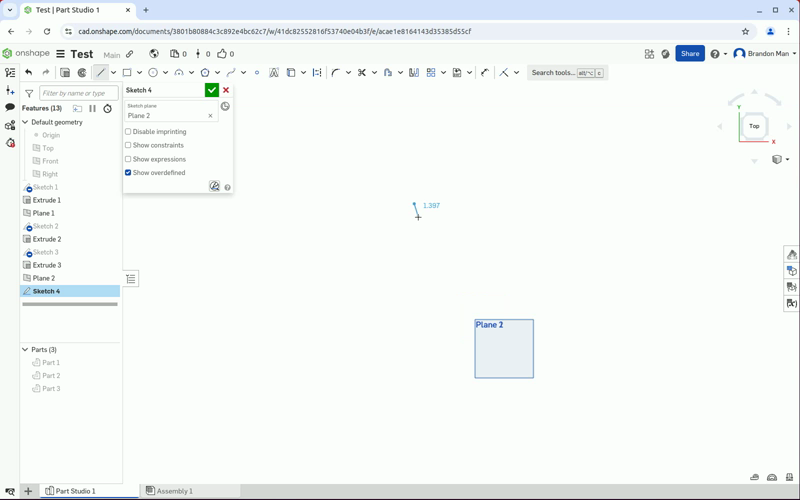
scroll(6)
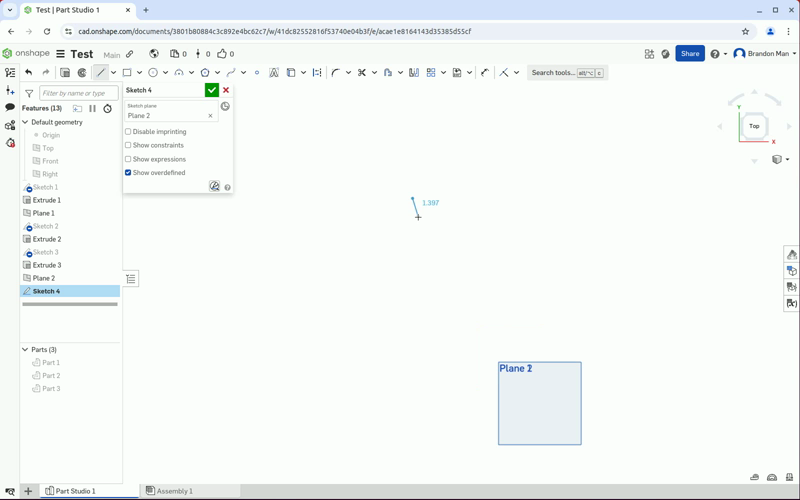
scroll(6)
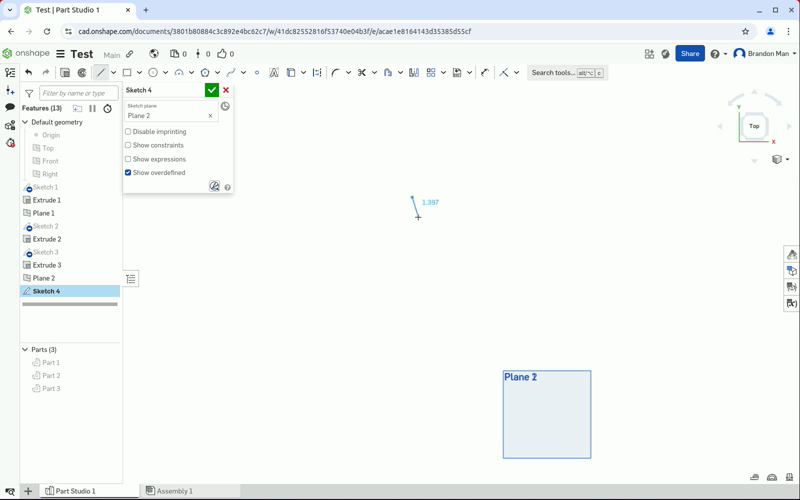
scroll(6)
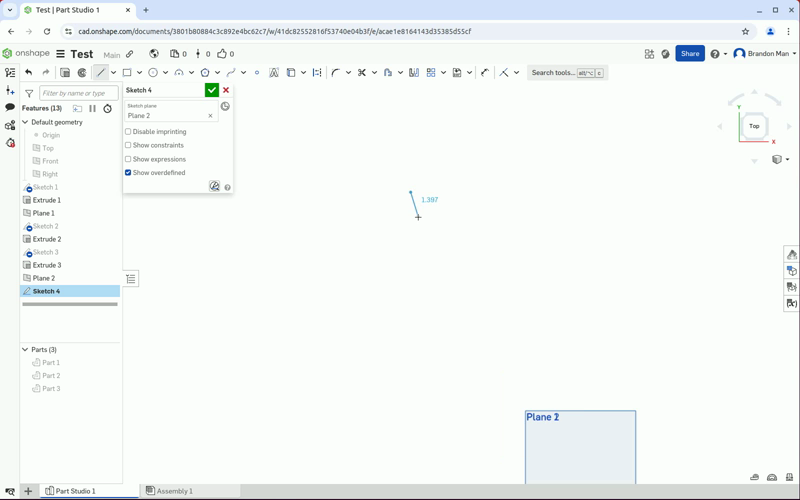
scroll(6)
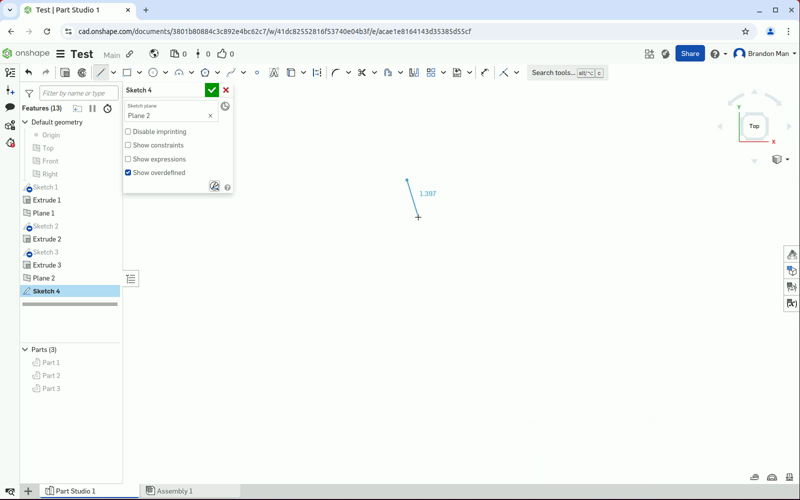
scroll(6)
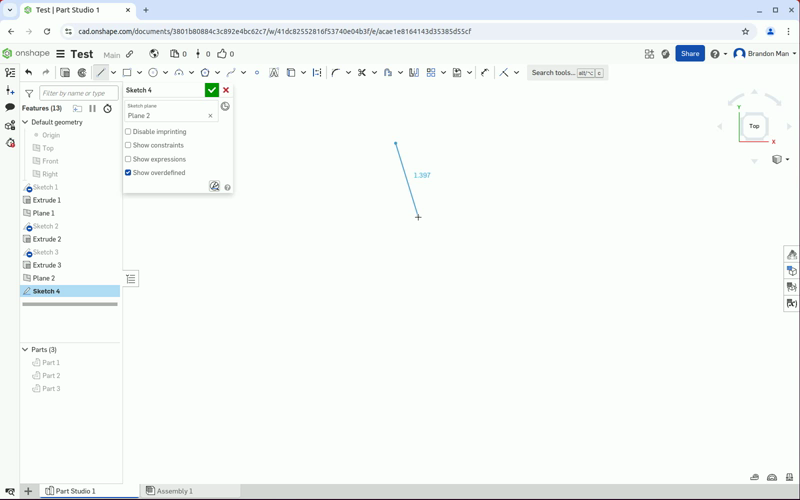
click(418, 216)
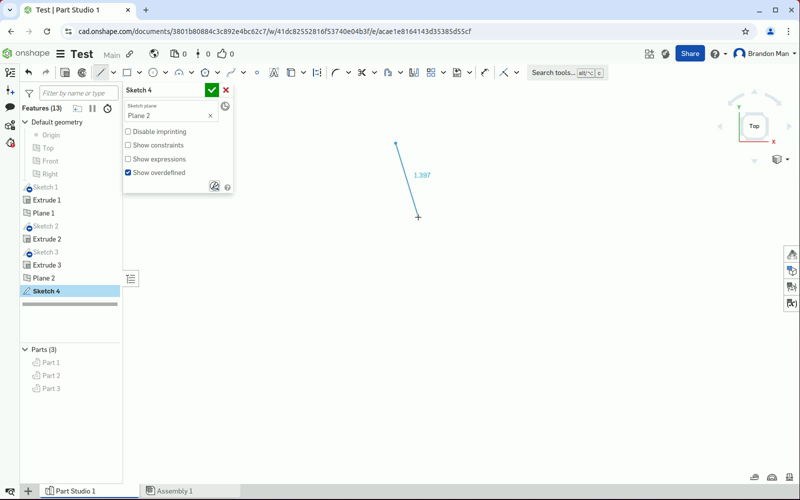
scroll(-6)
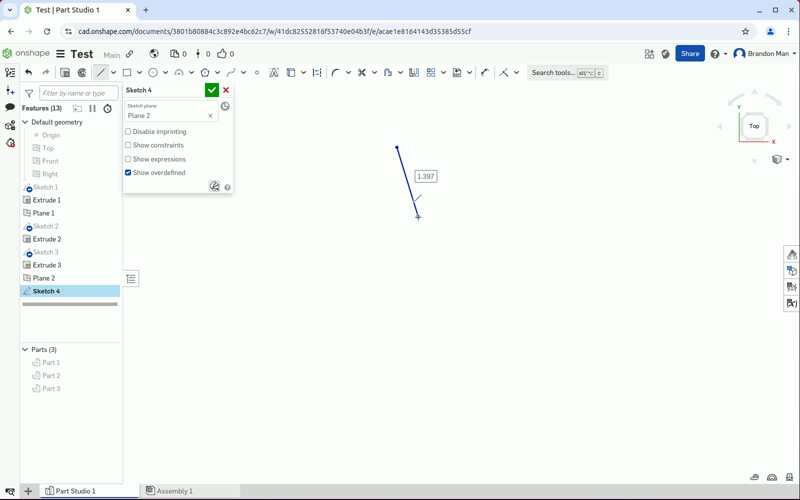
scroll(-6)
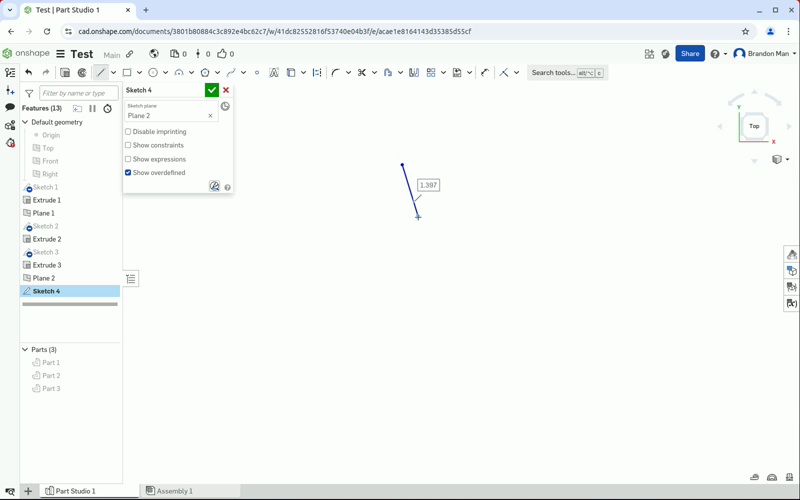
scroll(-6)
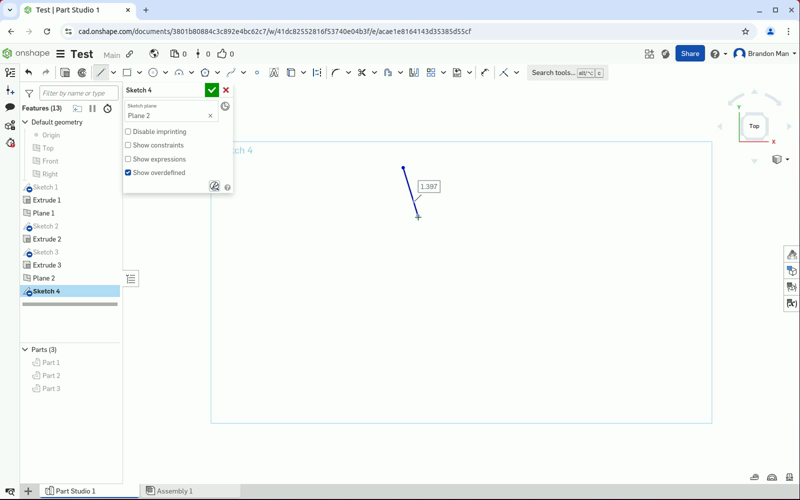
scroll(-6)
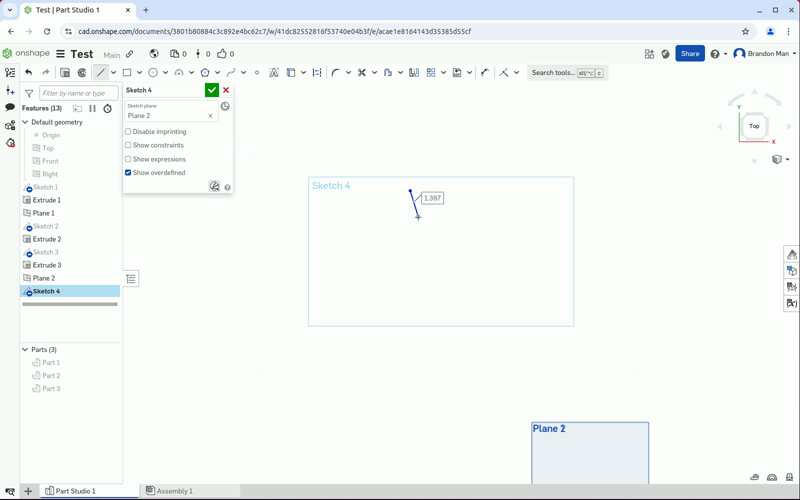
scroll(-6)
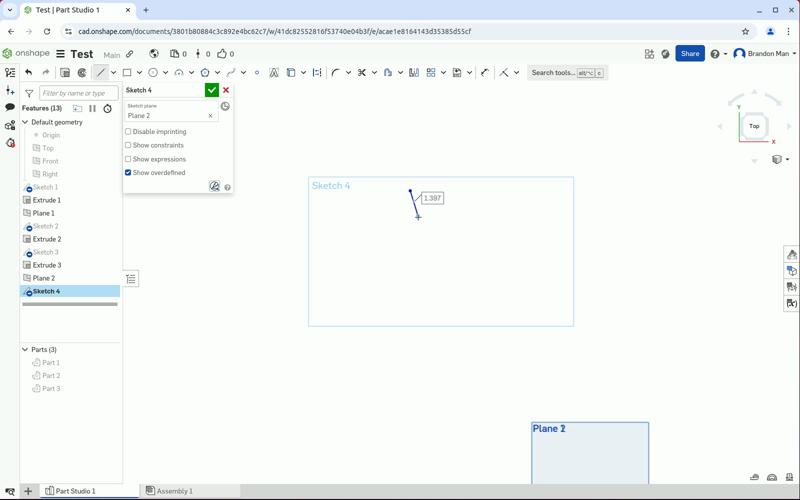
scroll(-6)
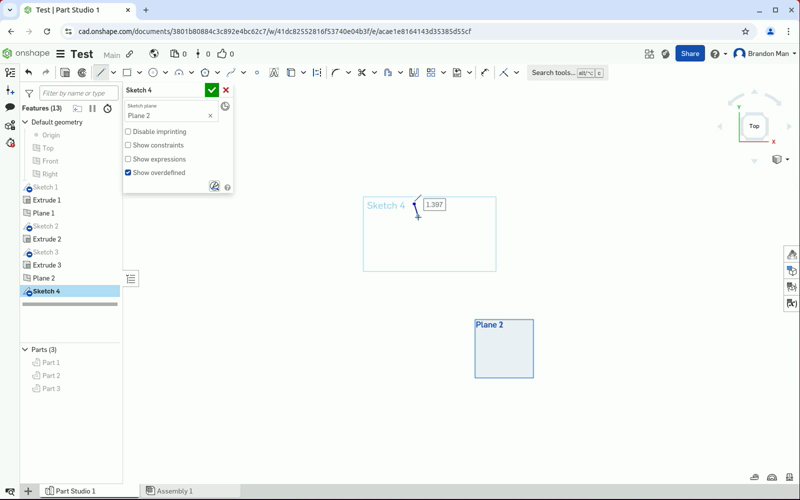
scroll(-6)
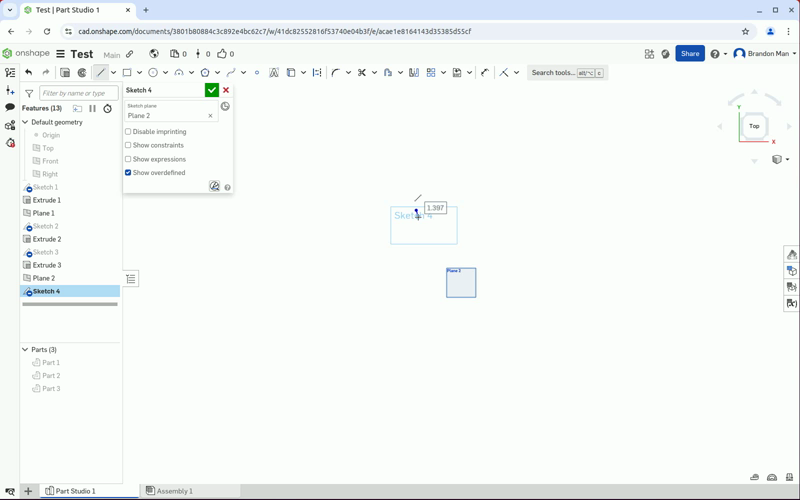
key_up(shift)
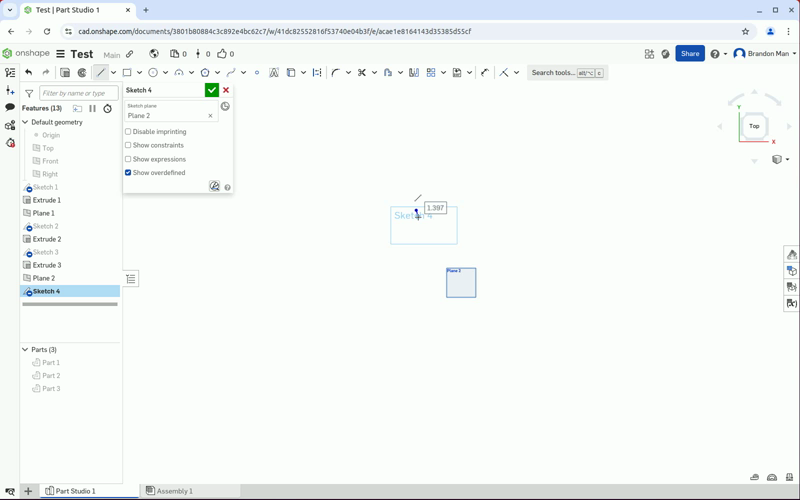
key_down(shift)
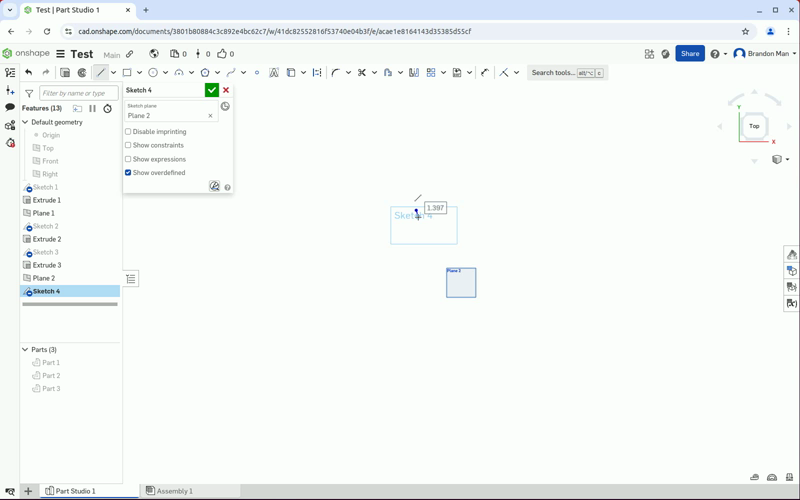
mouse_move(486, 216)
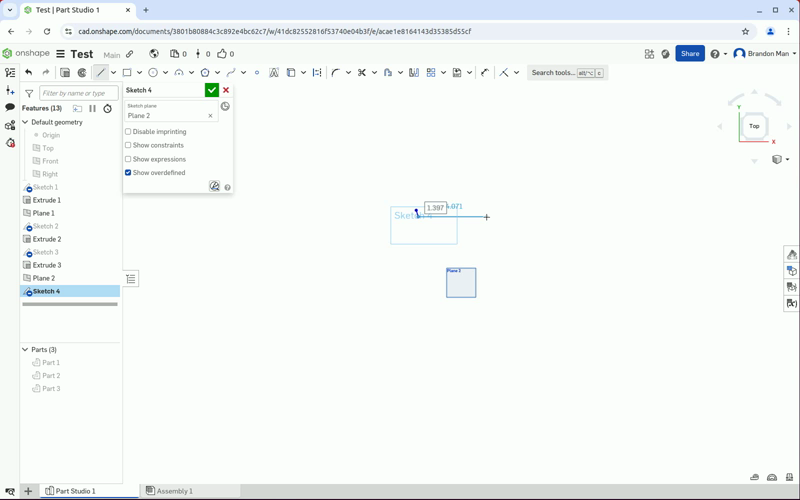
click(486, 216)
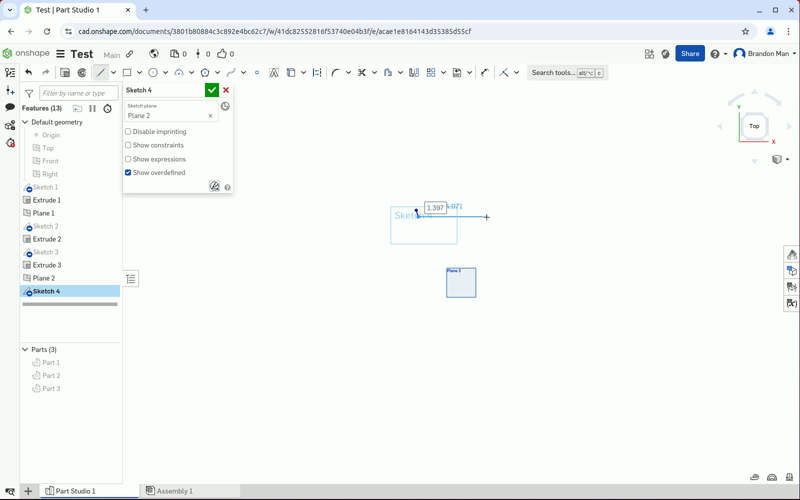
key_up(shift)
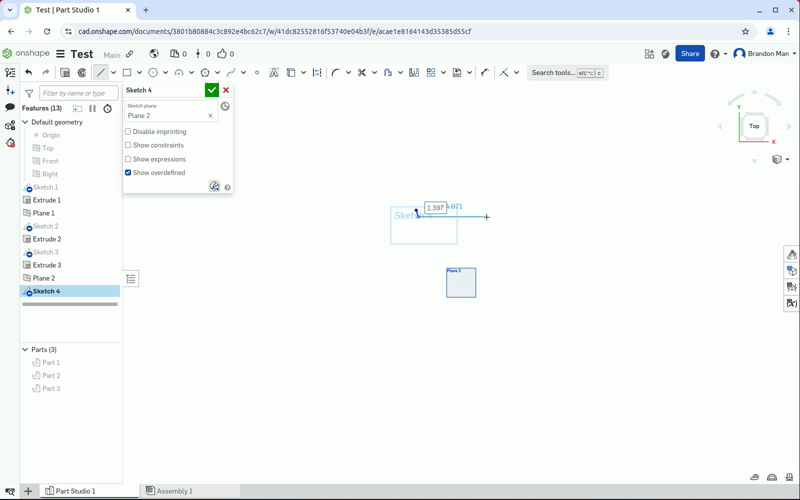
key_down(shift)
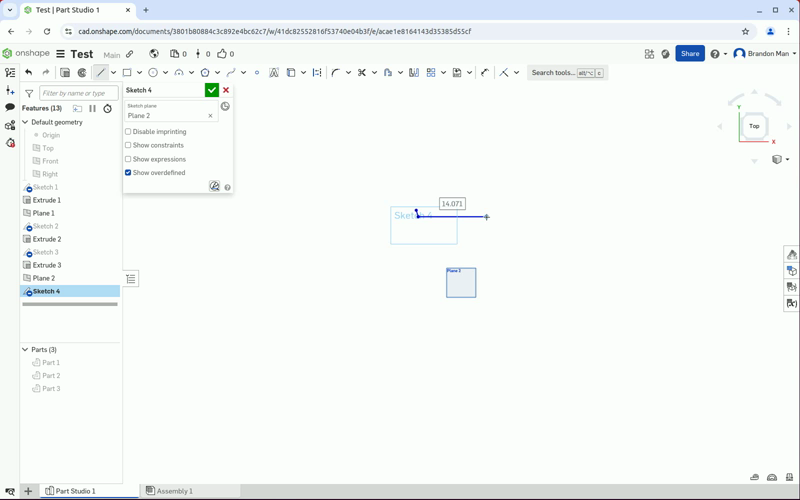
mouse_move(516, 216)
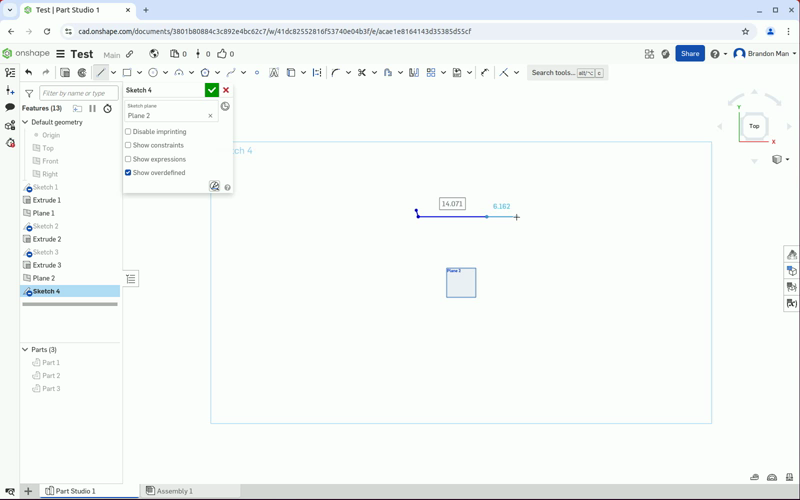
mouse_move(489, 210)
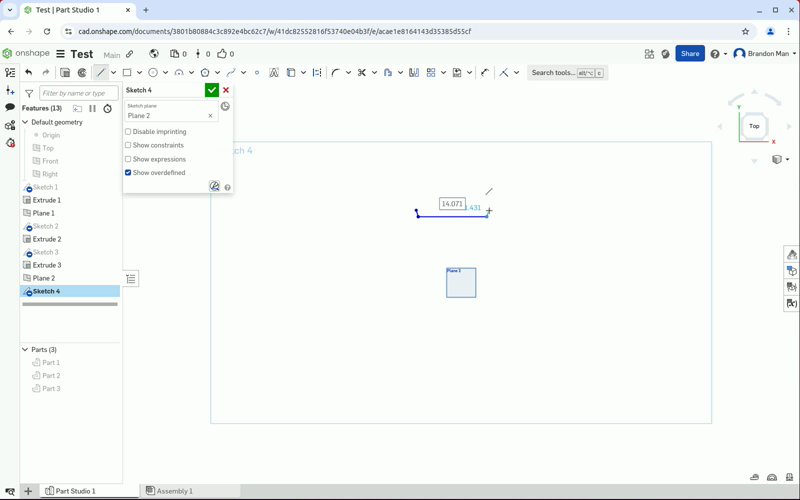
scroll(6)
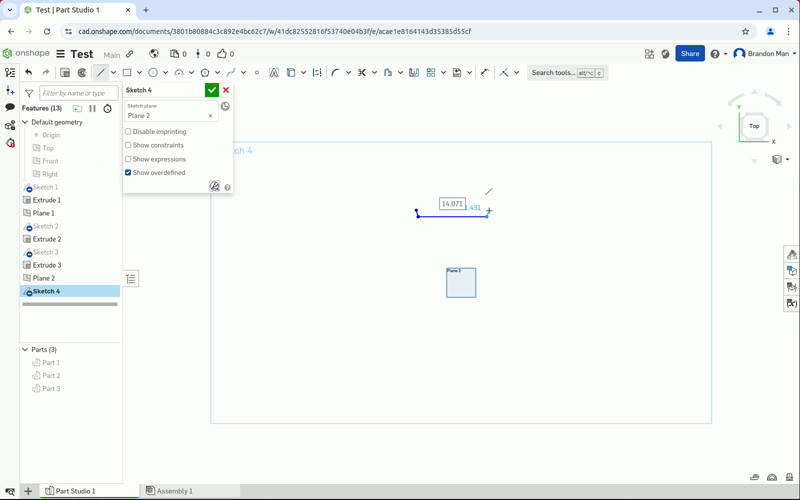
scroll(6)
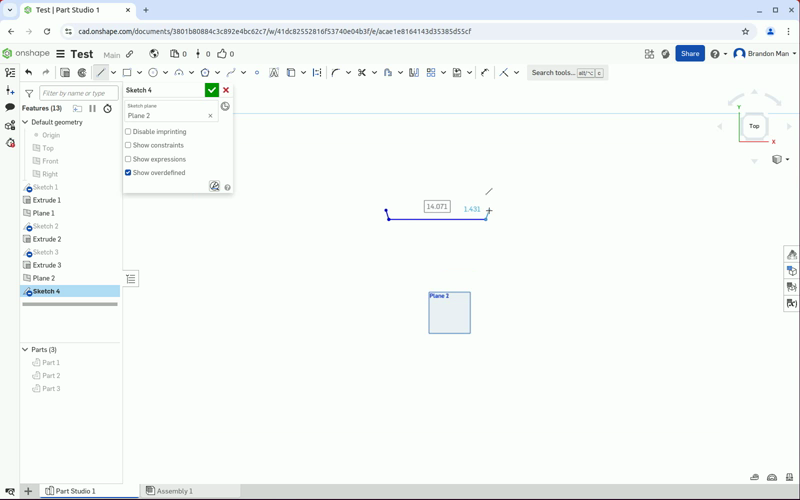
scroll(6)
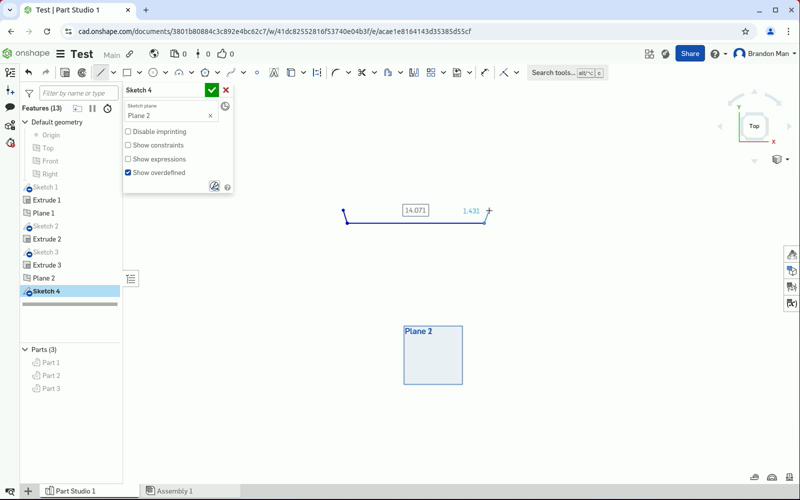
scroll(6)
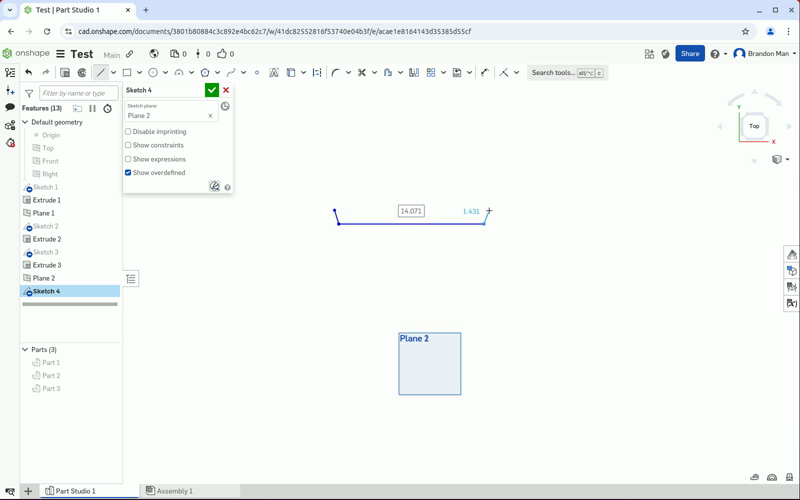
scroll(6)
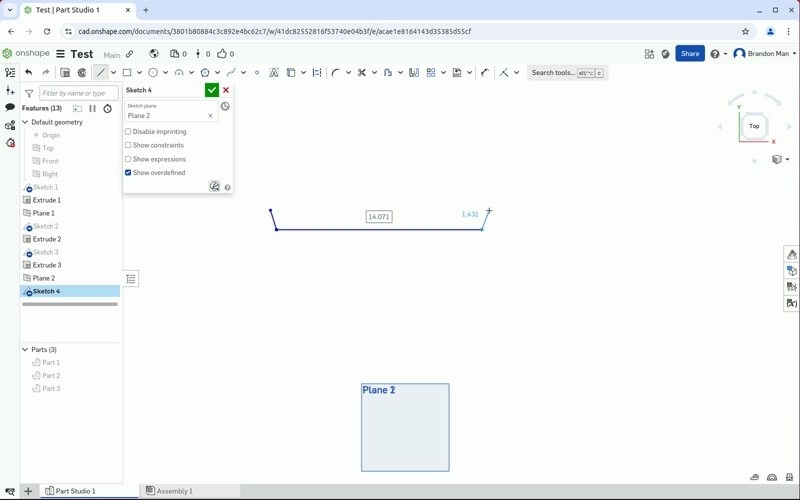
scroll(6)
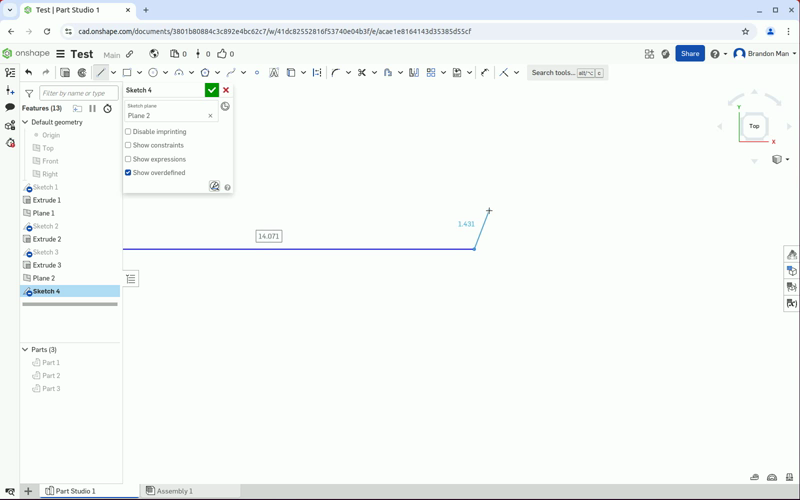
scroll(6)
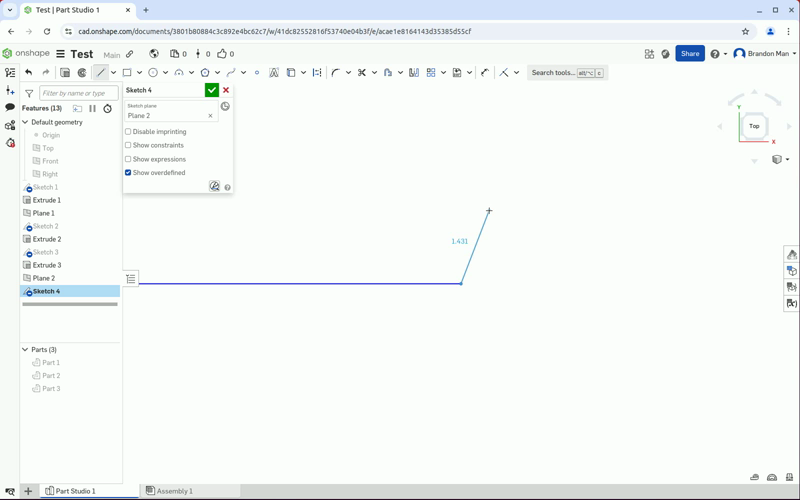
click(489, 210)
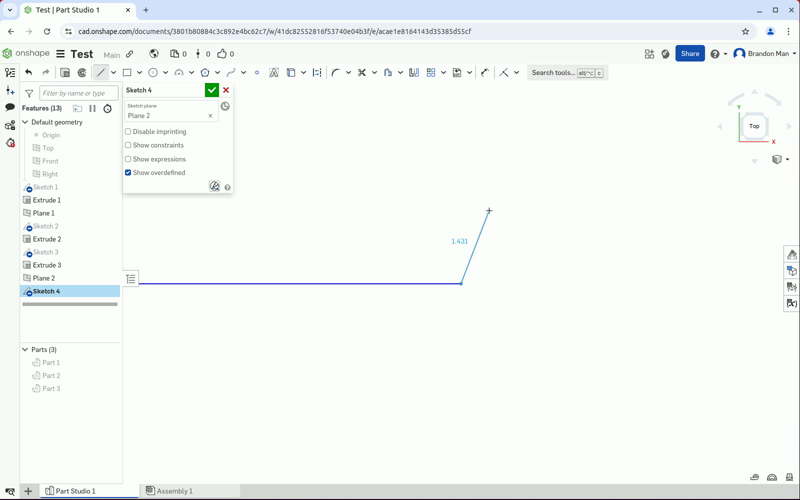
scroll(-6)
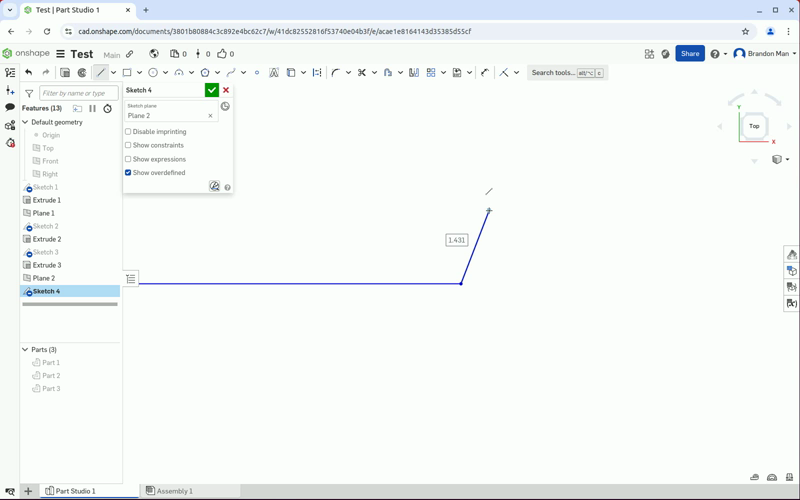
scroll(-6)
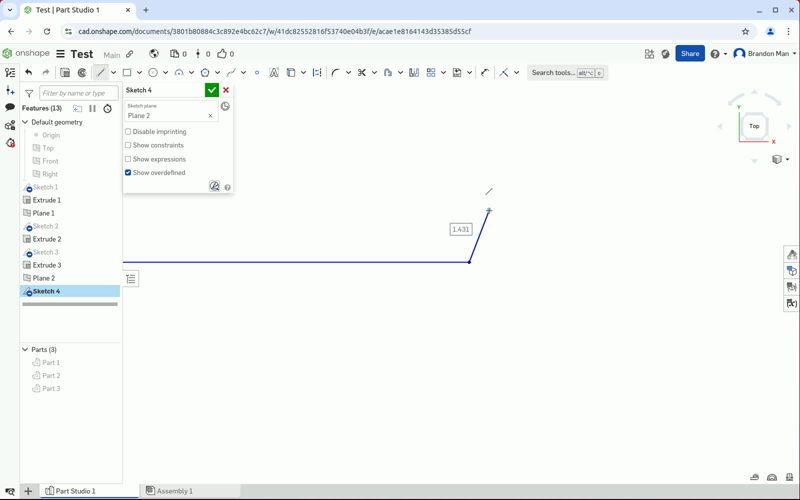
scroll(-6)
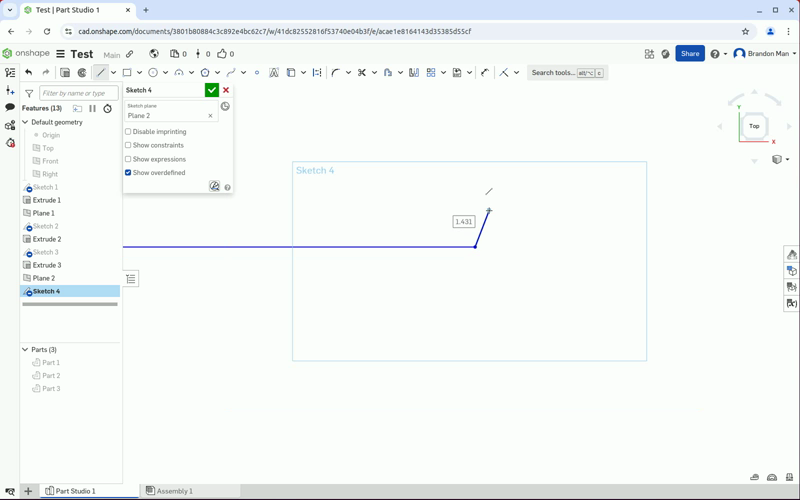
scroll(-6)
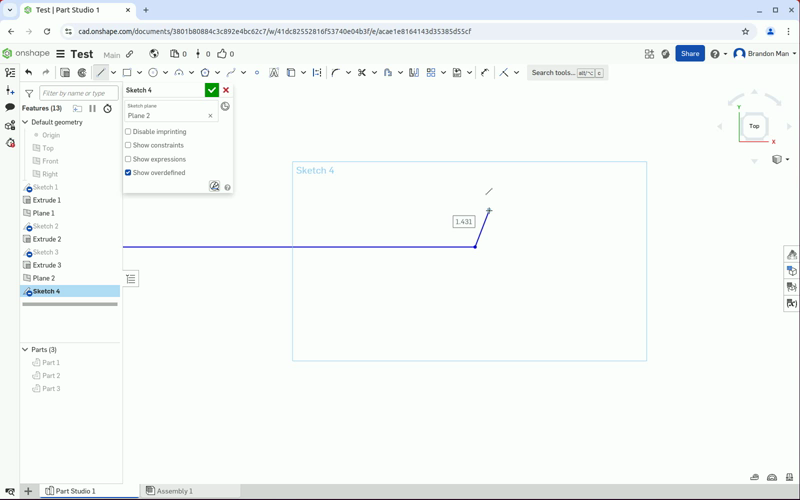
scroll(-6)
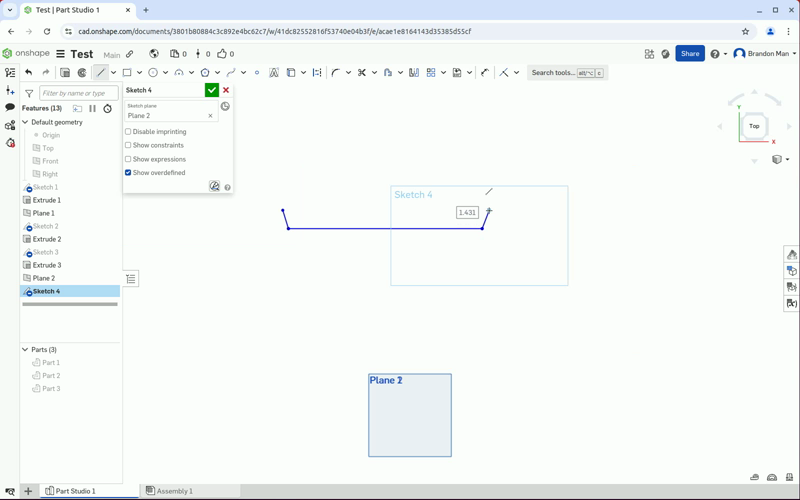
scroll(-6)
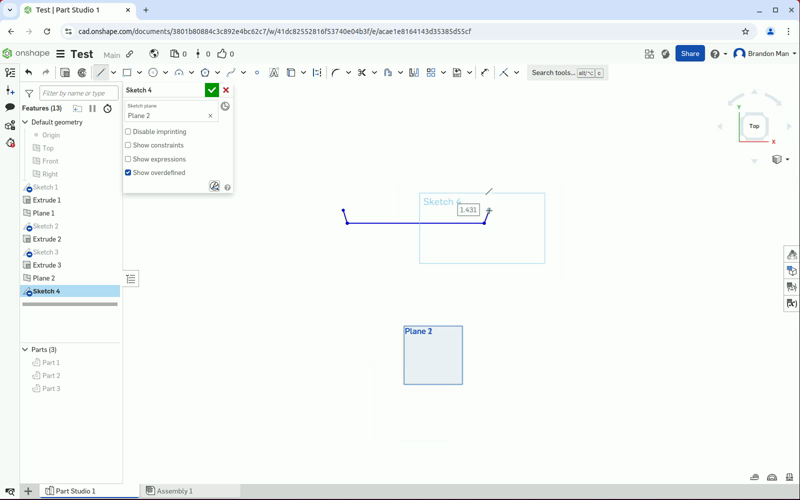
scroll(-6)
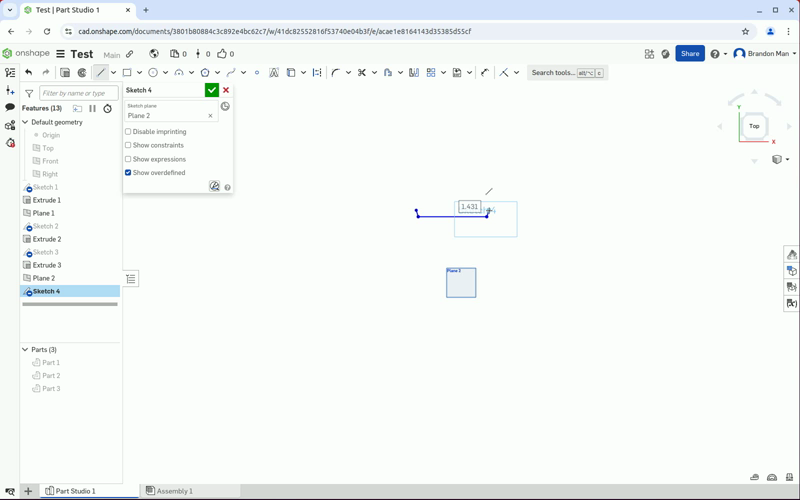
key_up(shift)
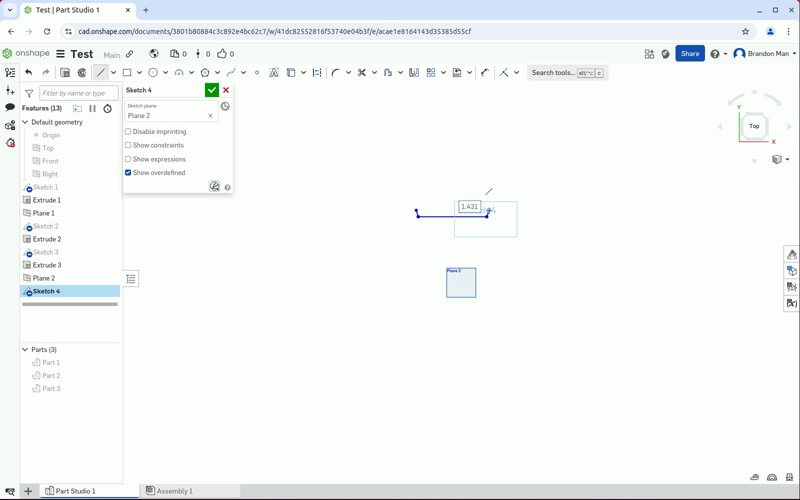
key_down(shift)
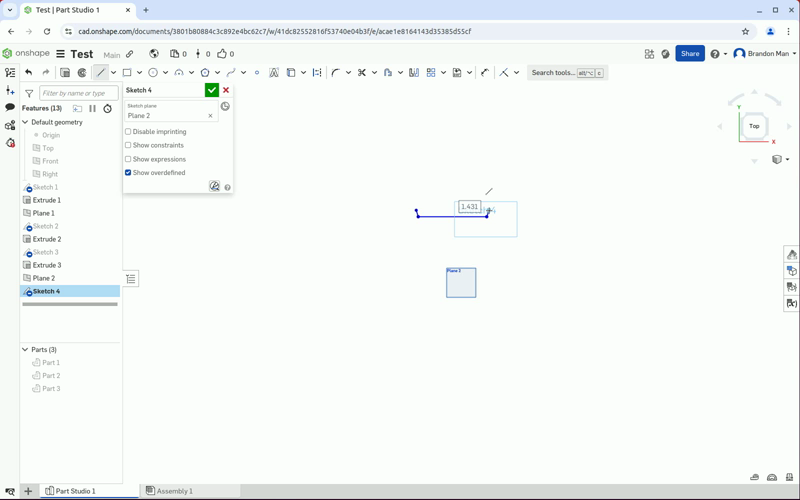
mouse_move(416, 210)
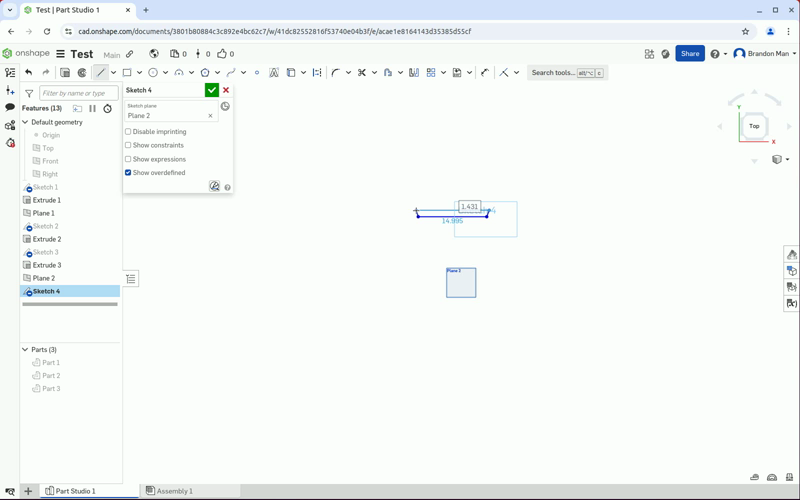
key_up(shift)
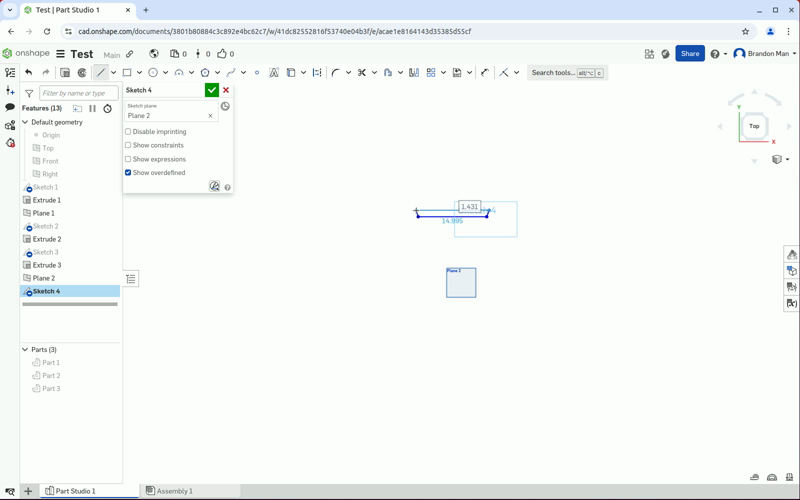
click(416, 210)
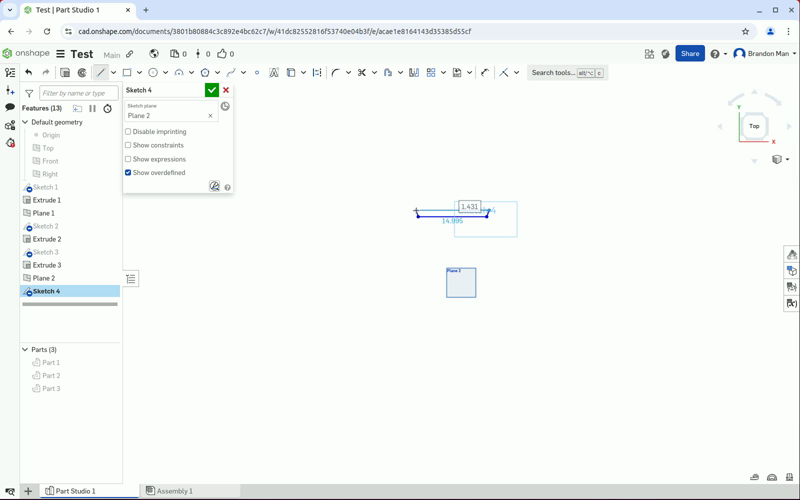
key(esc)
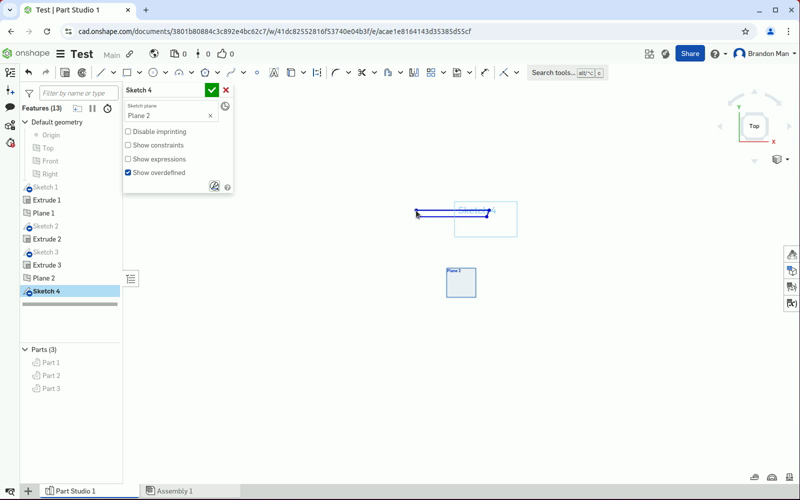
mouse_move(435, 214)
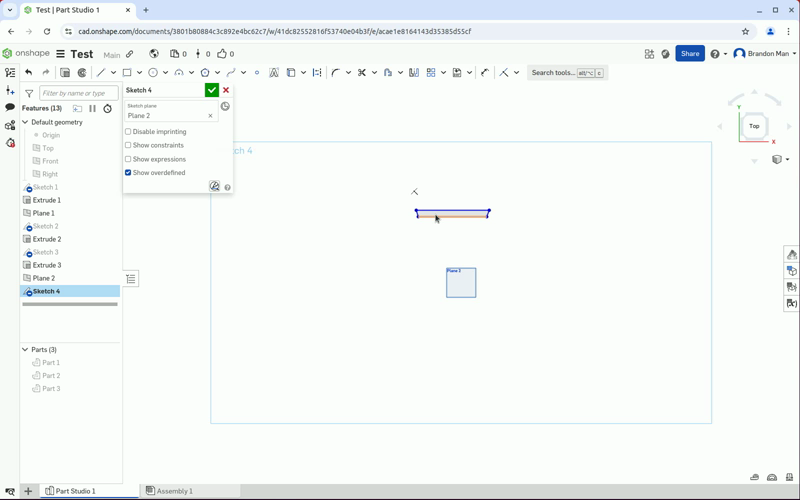
scroll(6)
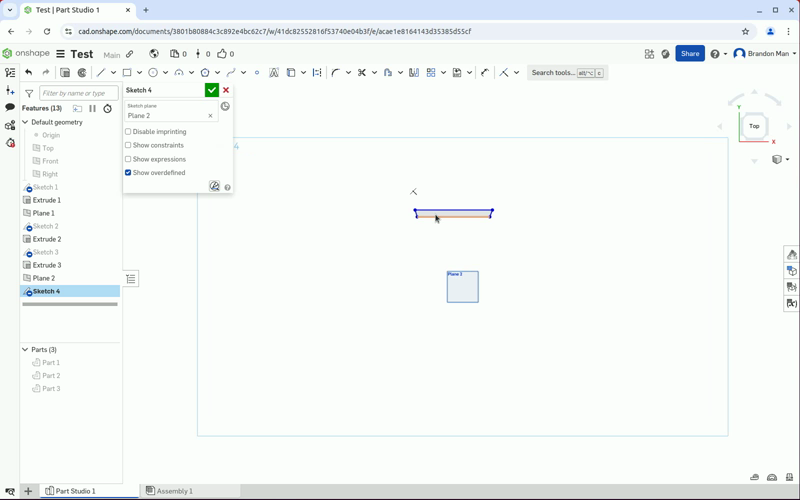
scroll(6)
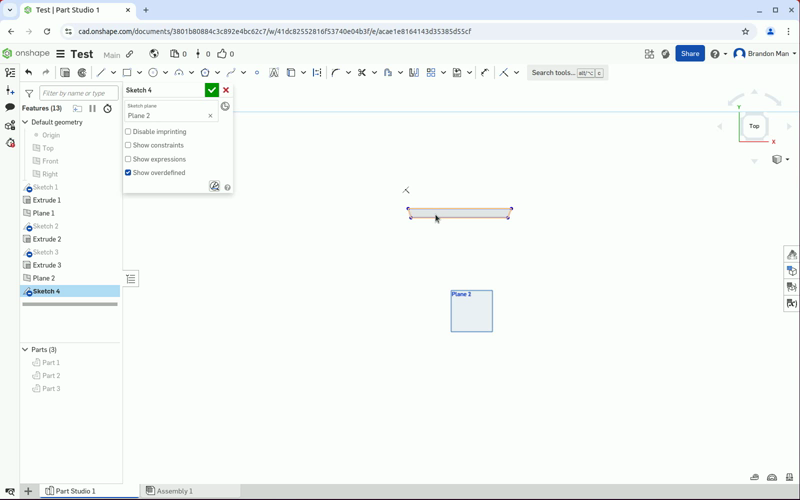
scroll(6)
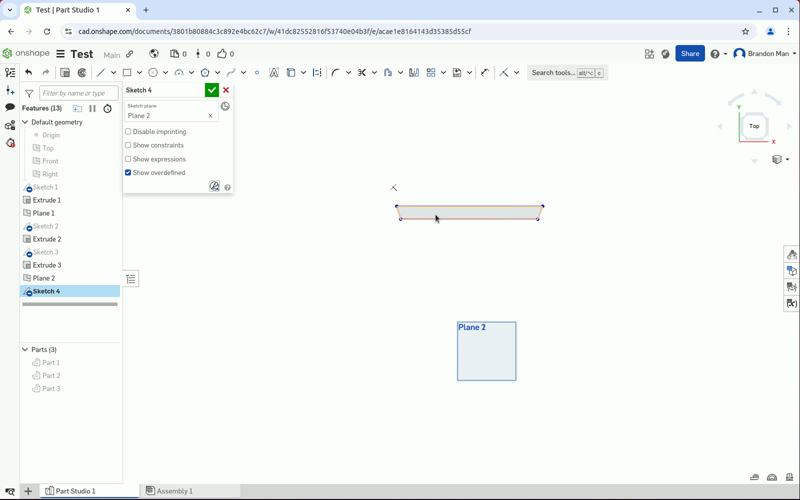
scroll(6)
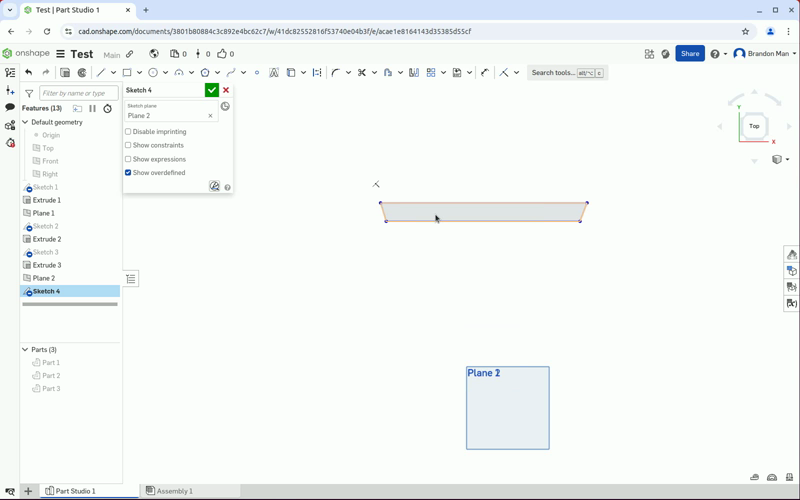
scroll(6)
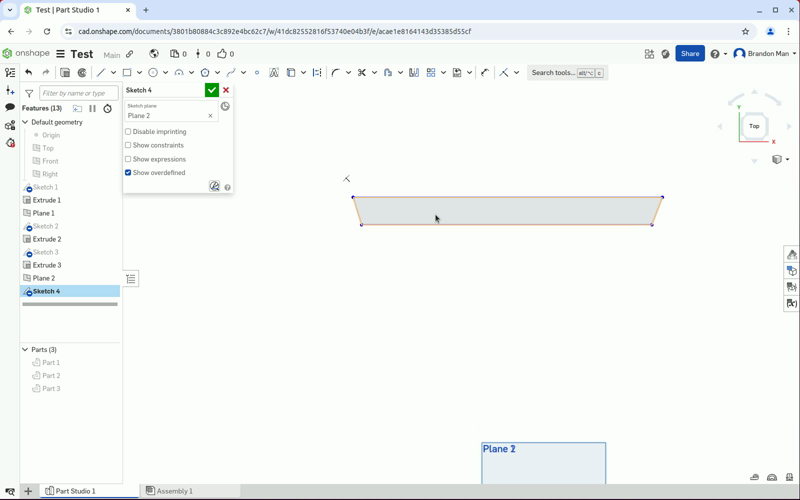
scroll(6)
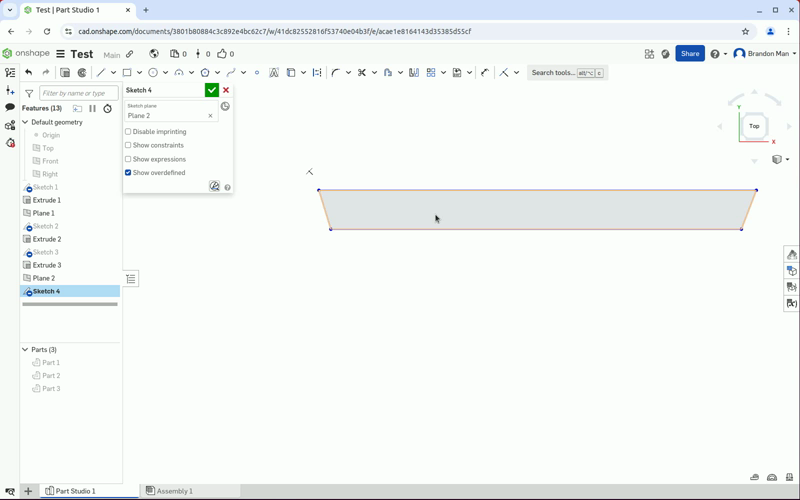
scroll(6)
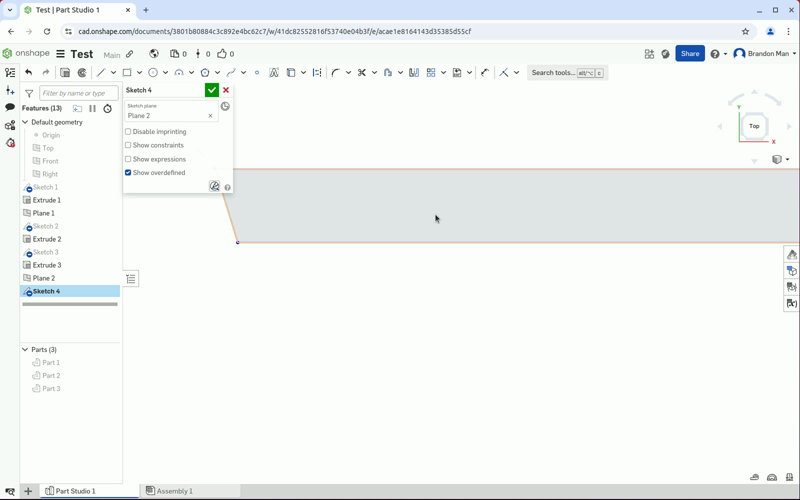
click(435, 214)
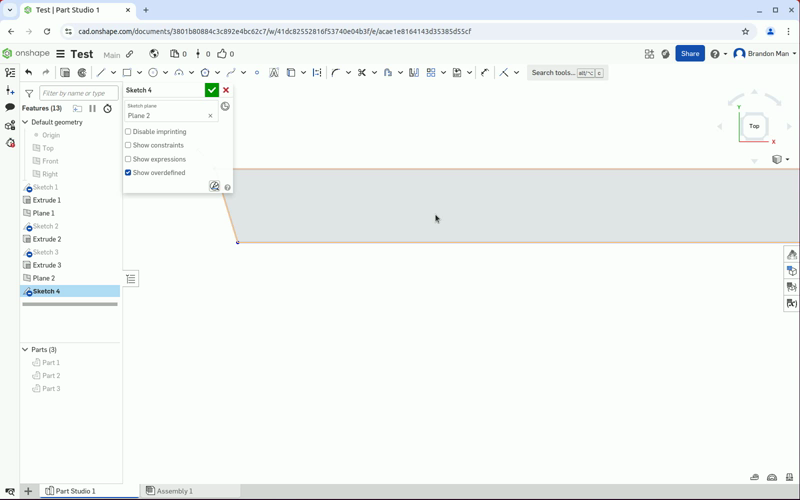
scroll(-6)
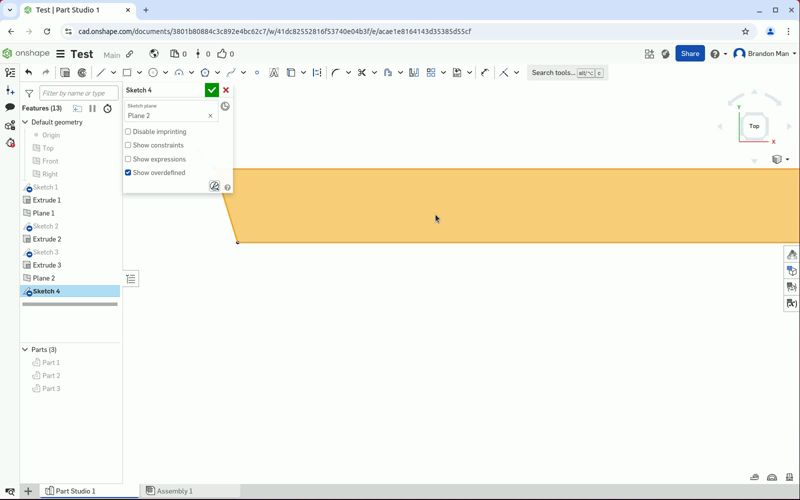
scroll(-6)
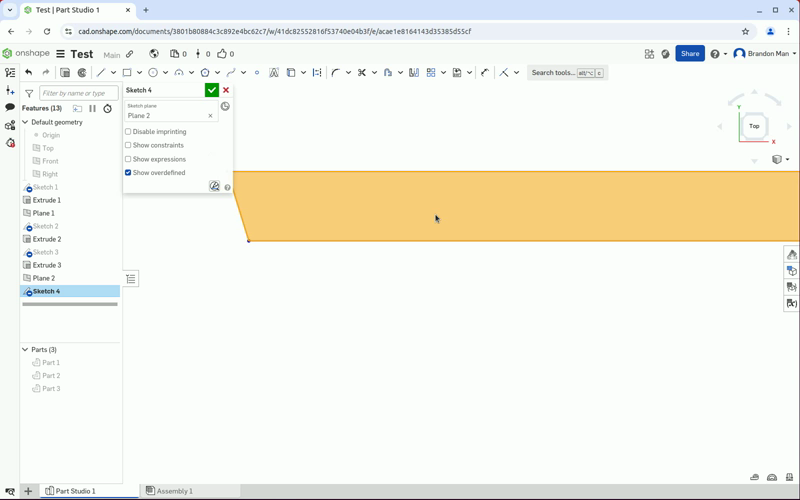
scroll(-6)
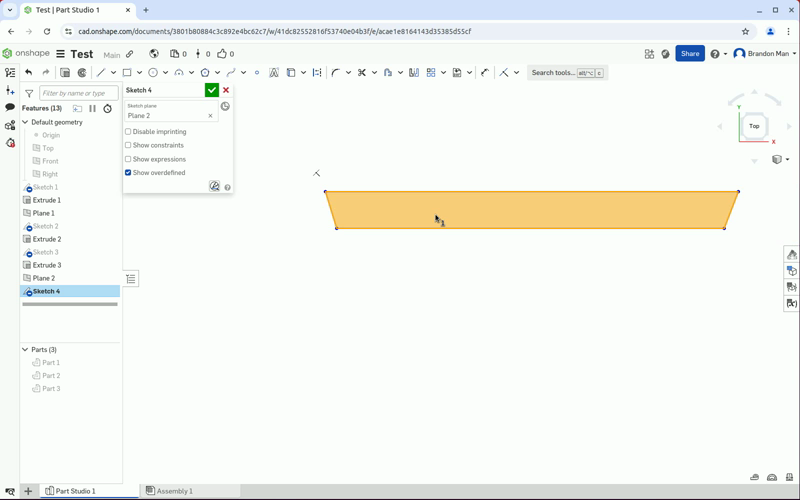
scroll(-6)
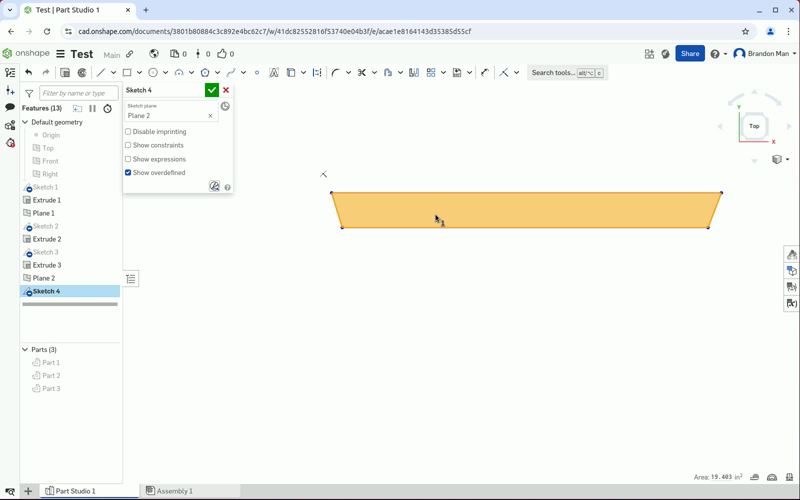
scroll(-6)
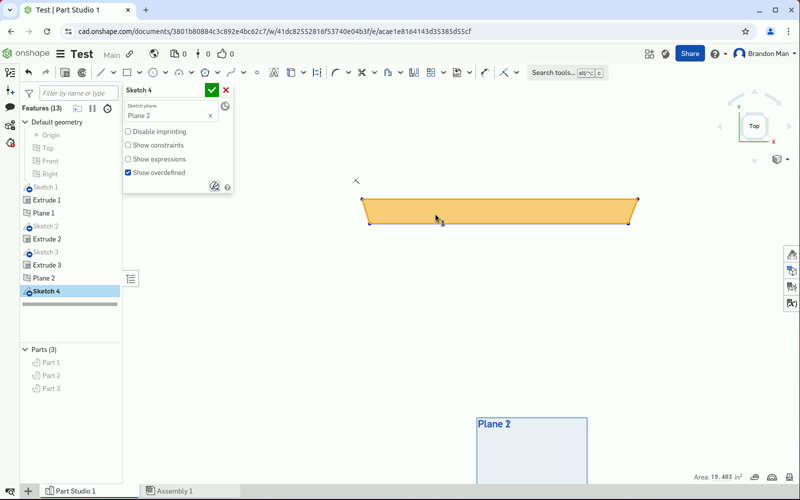
scroll(-6)
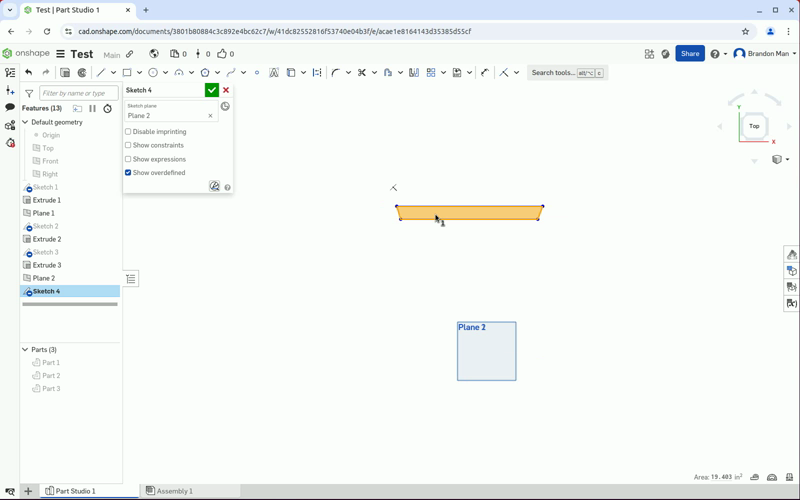
scroll(-6)
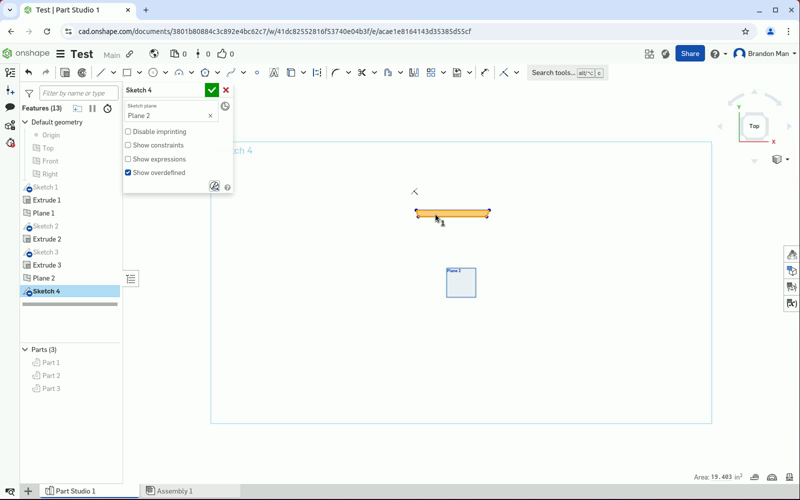
mouse_move(73, 352)
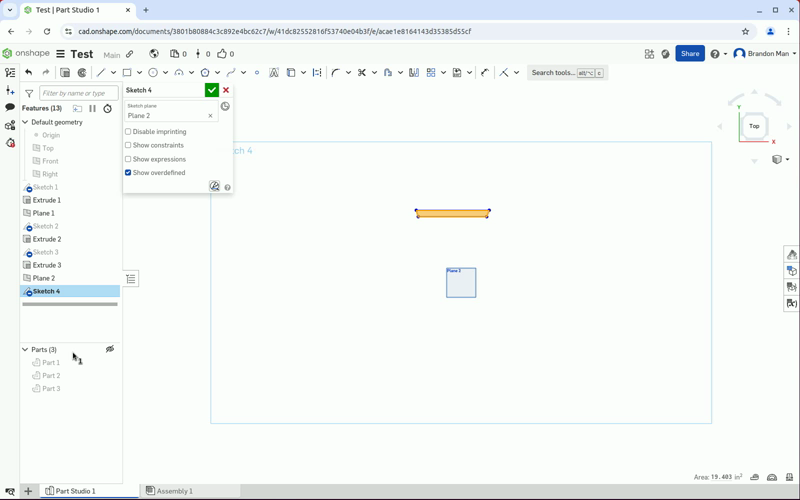
key(shift+y)
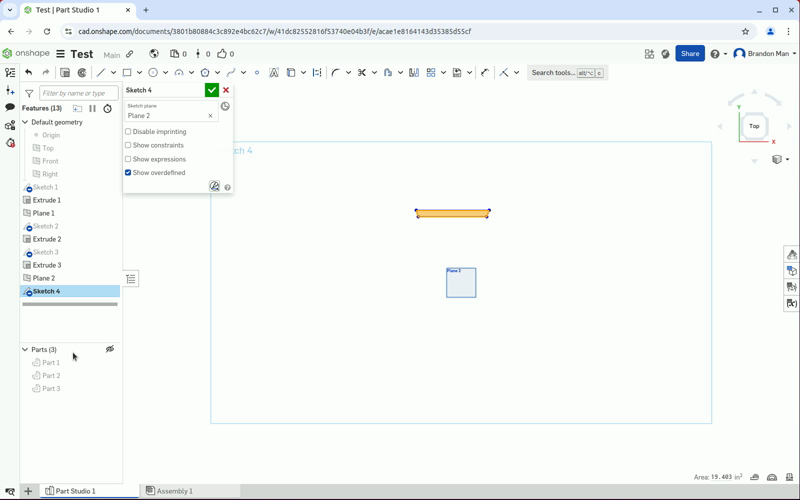
key(shift+e)
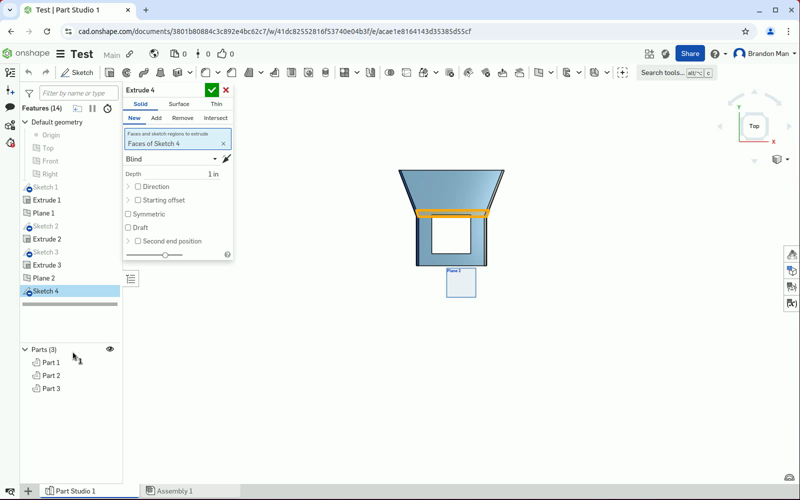
mouse_move(143, 106)
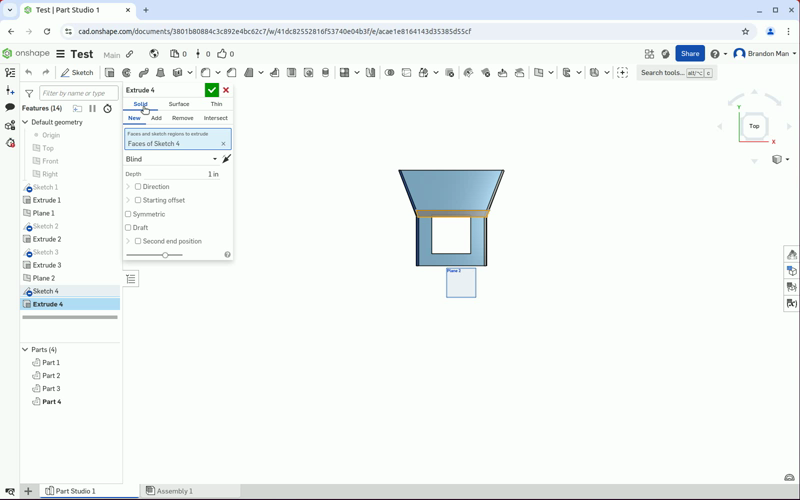
click(143, 106)
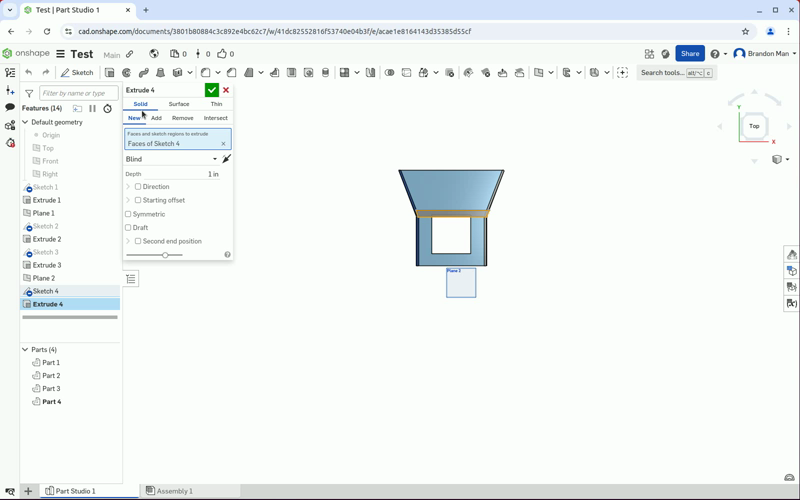
mouse_move(137, 120)
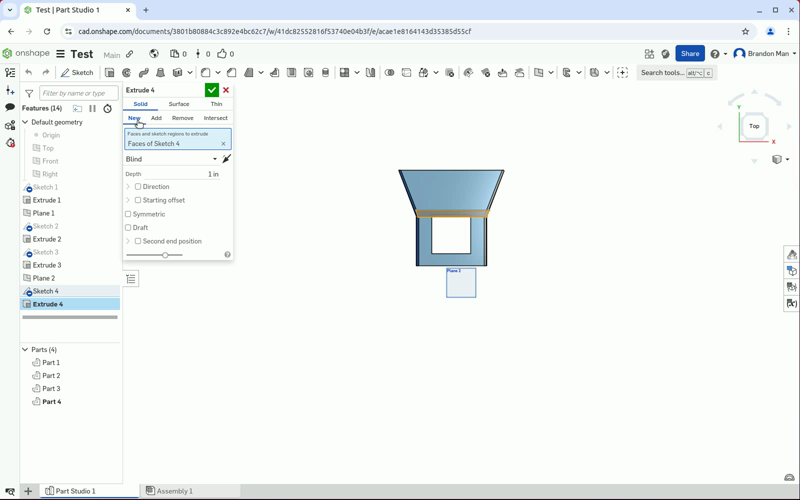
click(137, 120)
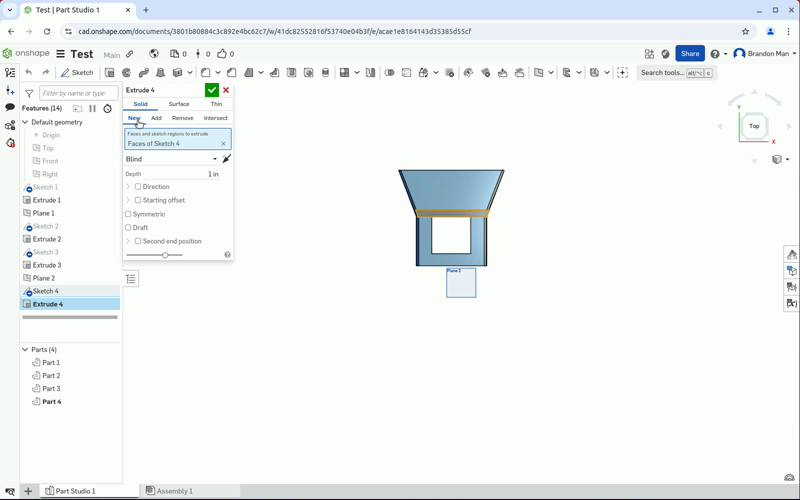
key(tab, 4)
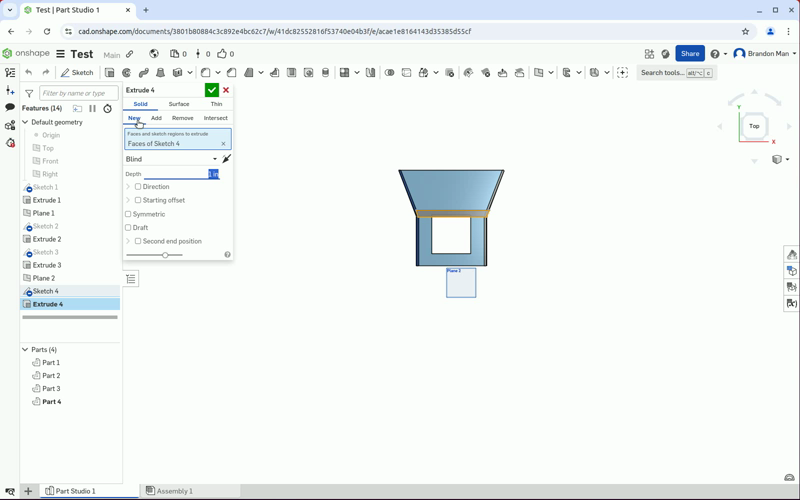
text(0.481)
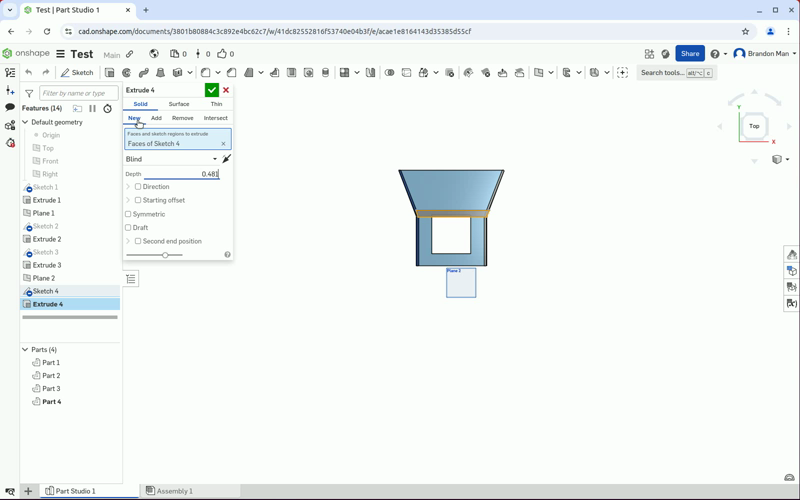
key(enter)
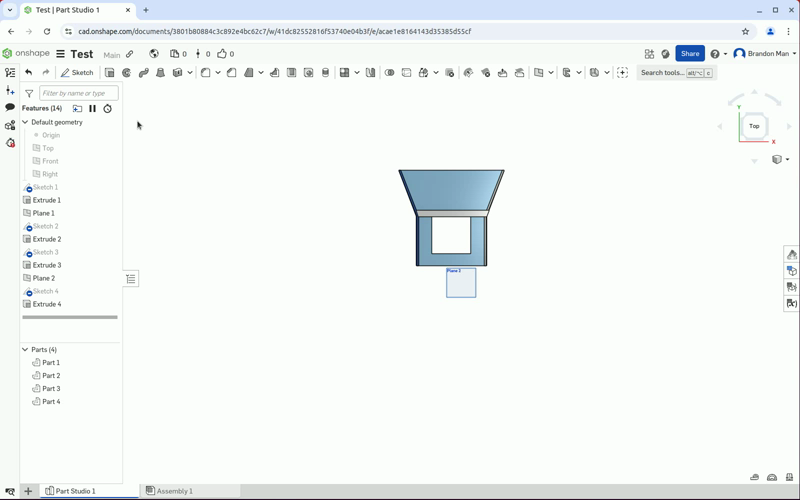
key(shift+h)
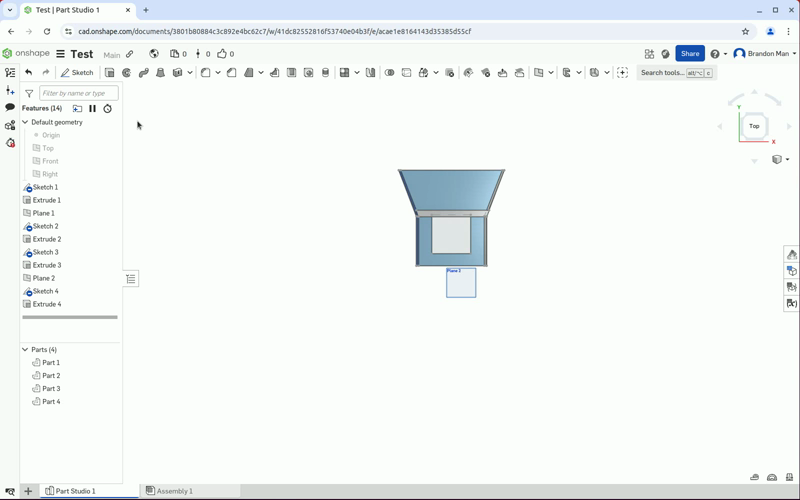
key(shift+h)
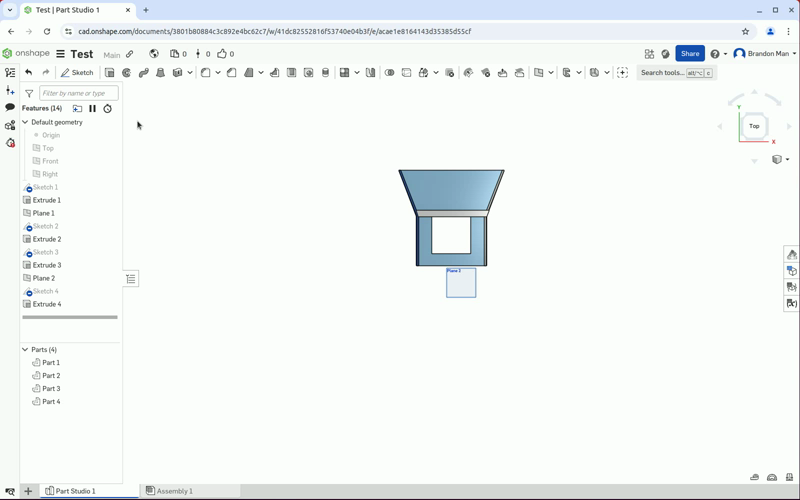
mouse_move(73, 189)
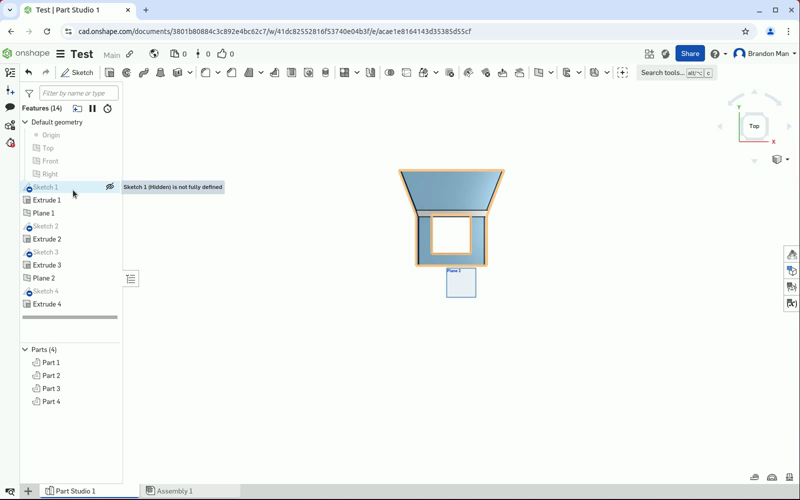
click(73, 189)
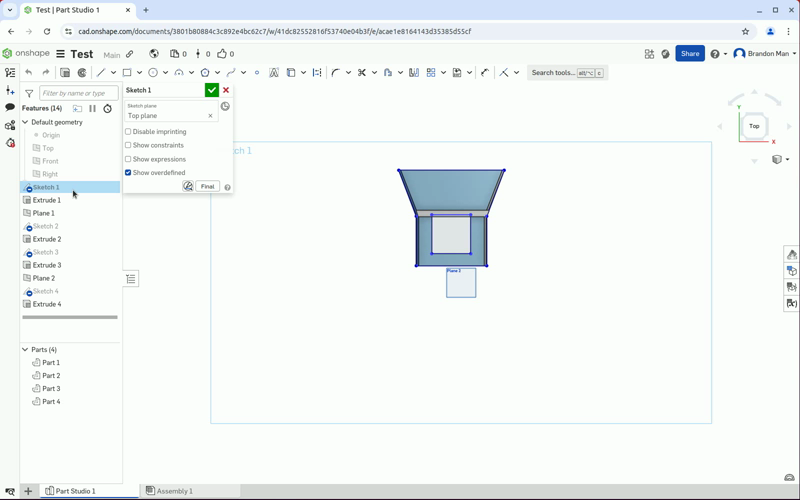
mouse_move(229, 92)
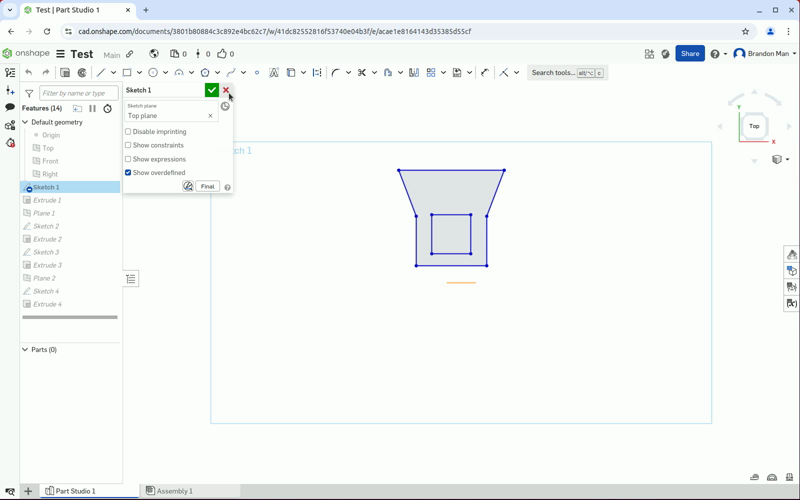
click(229, 92)
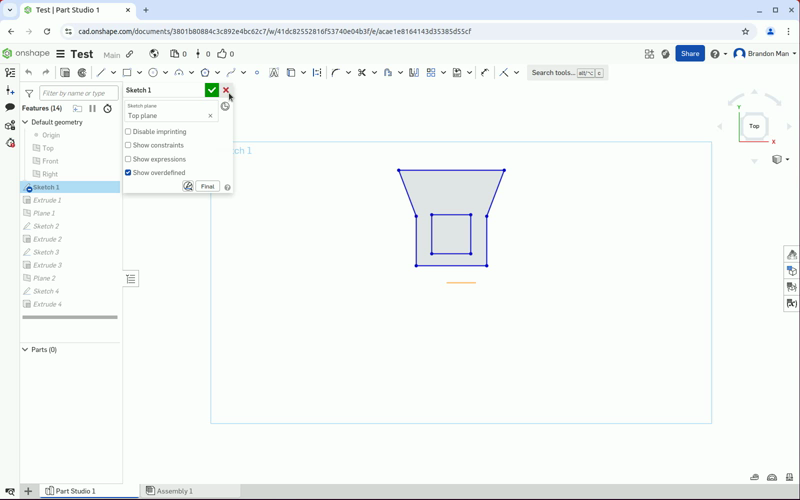
key(shift+s)
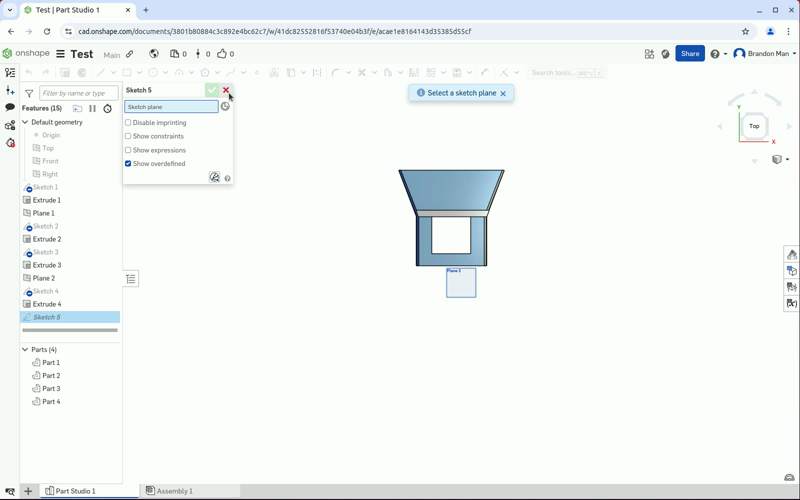
mouse_move(73, 280)
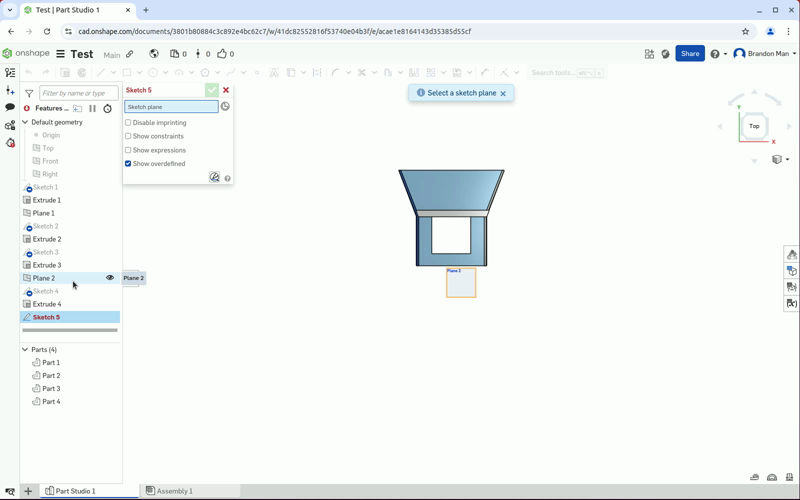
click(73, 280)
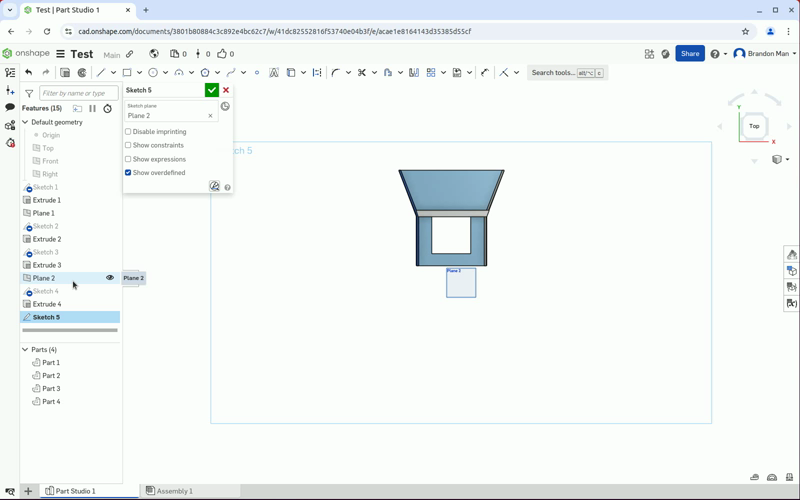
mouse_move(73, 352)
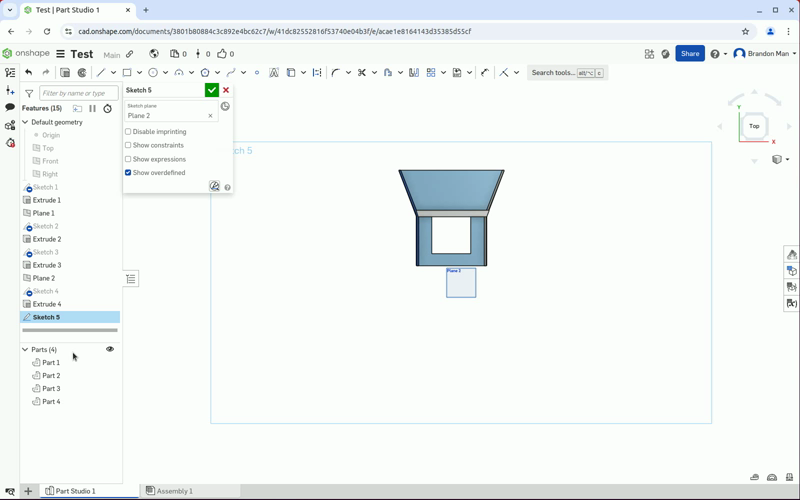
key(y)
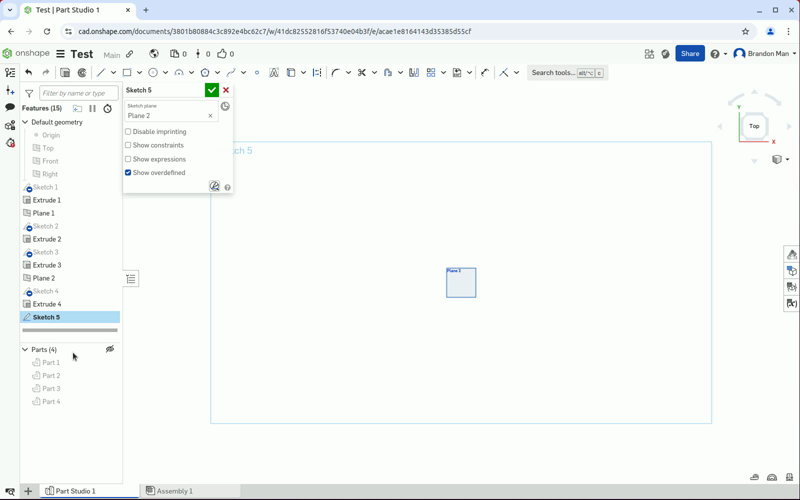
key(l)
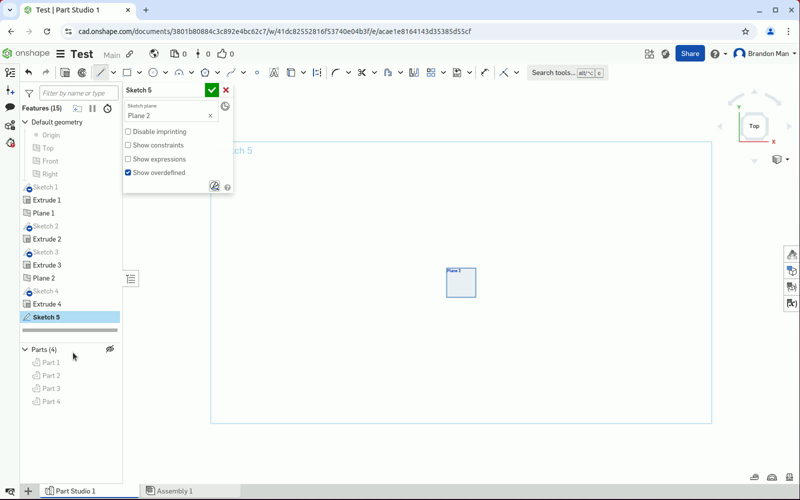
key_down(shift)
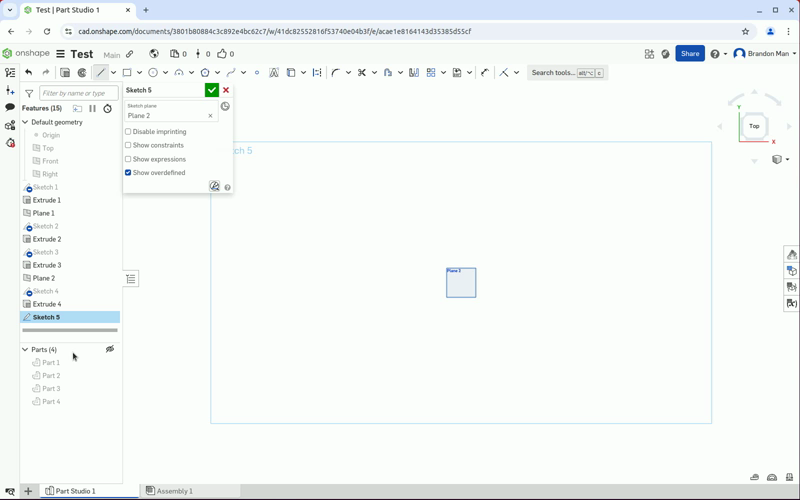
mouse_move(413, 210)
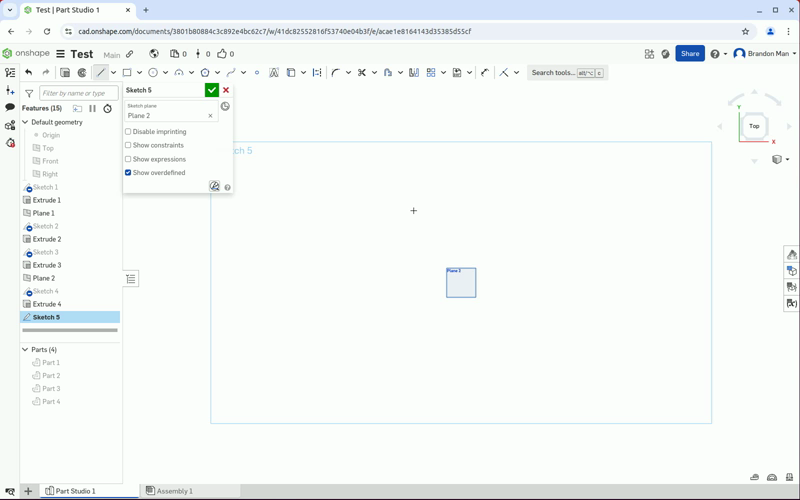
click(413, 210)
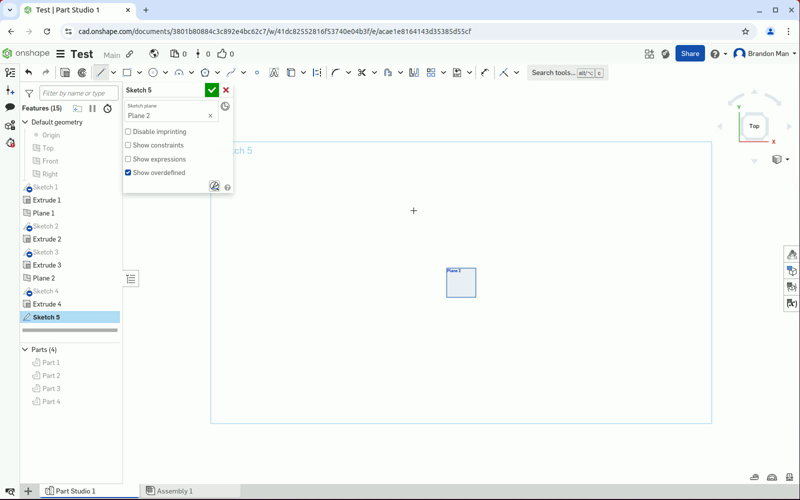
key_up(shift)
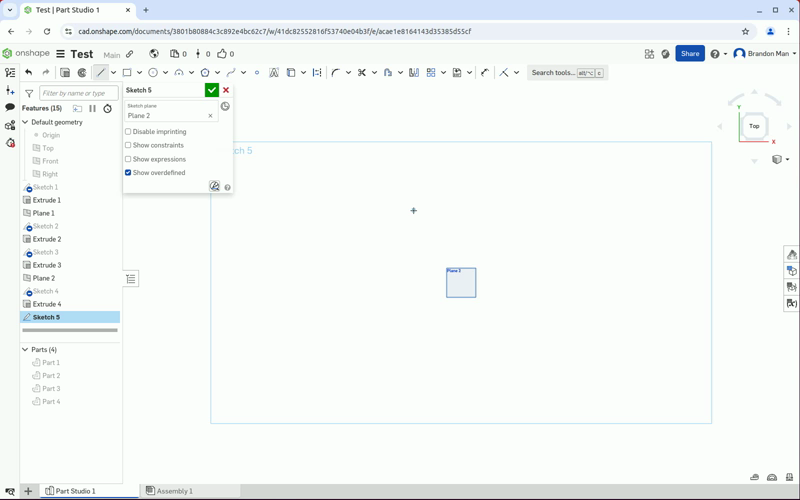
key_down(shift)
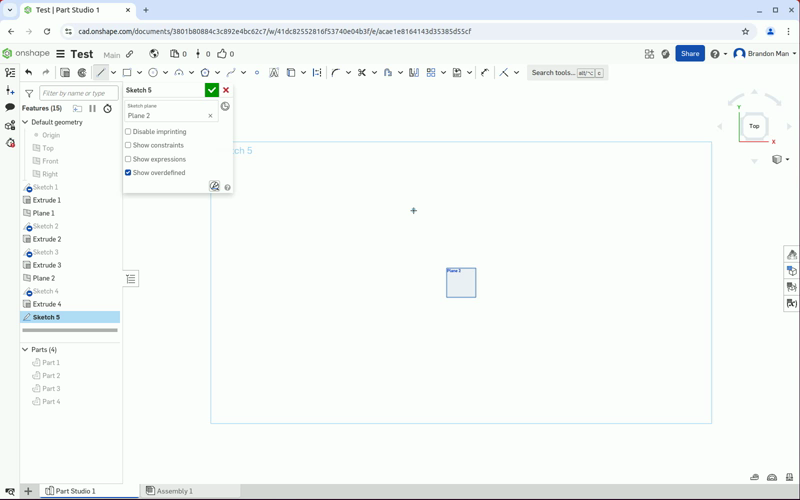
mouse_move(444, 210)
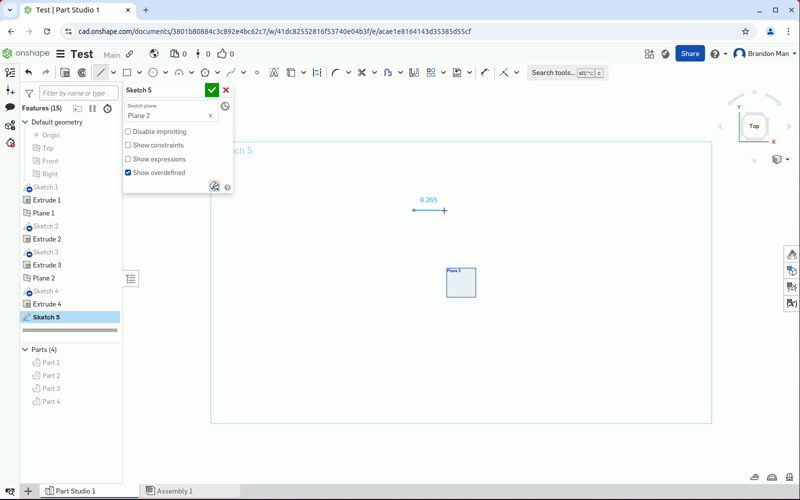
mouse_move(416, 217)
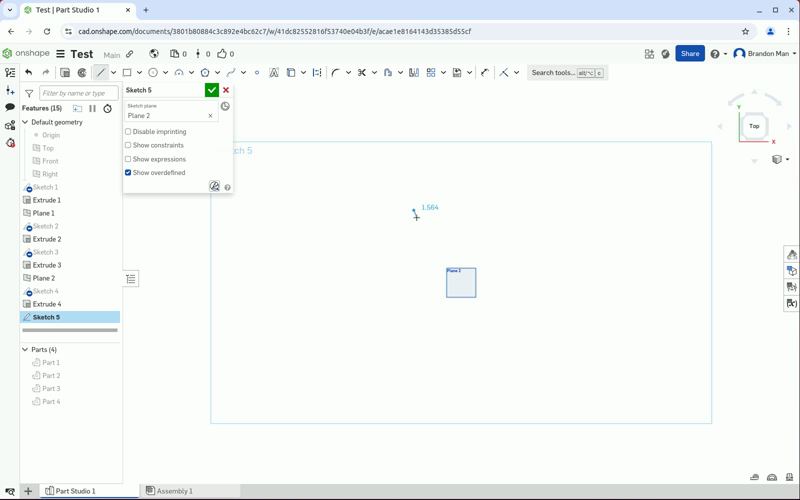
scroll(6)
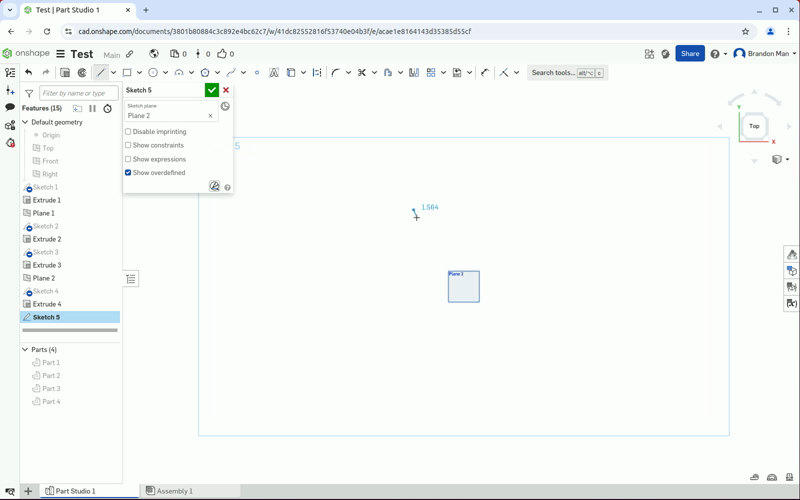
scroll(6)
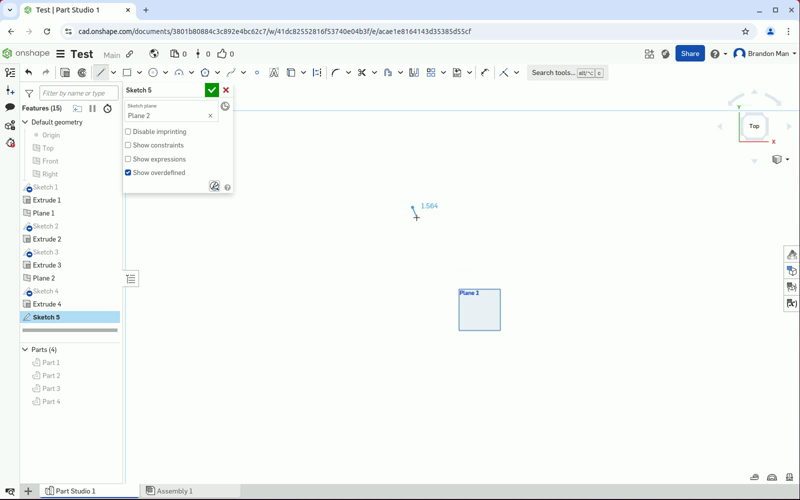
scroll(6)
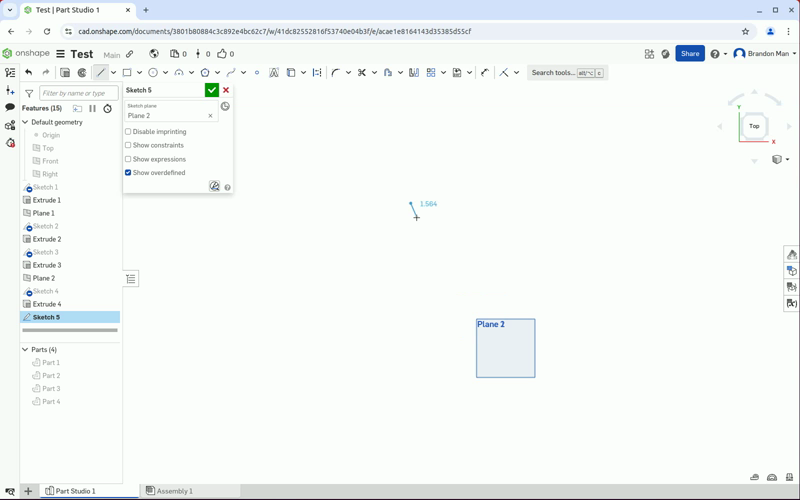
scroll(6)
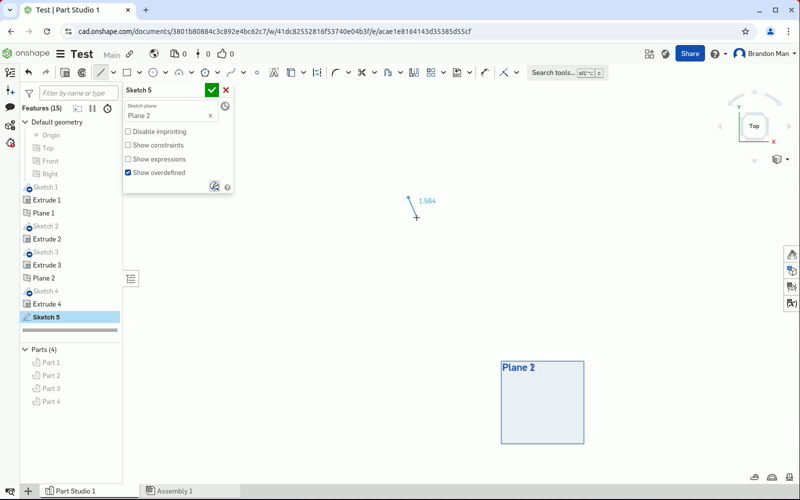
scroll(6)
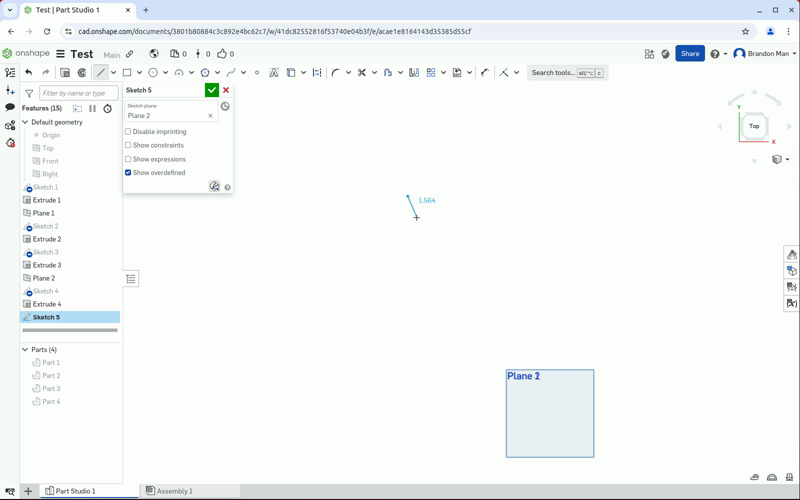
scroll(6)
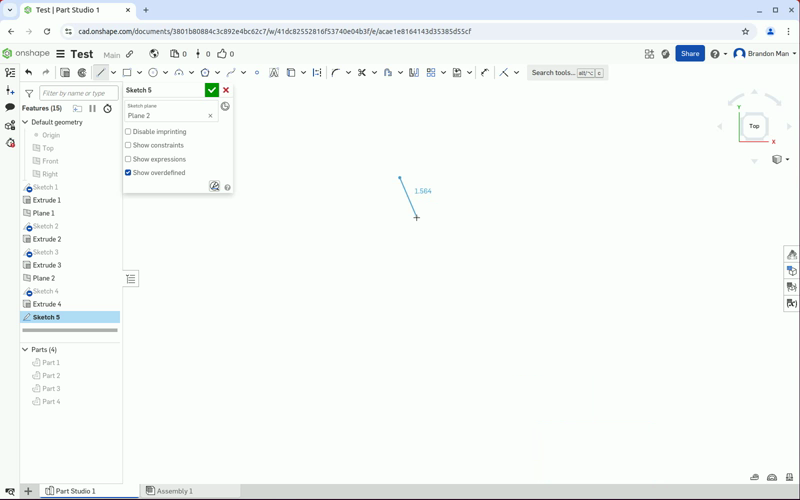
scroll(6)
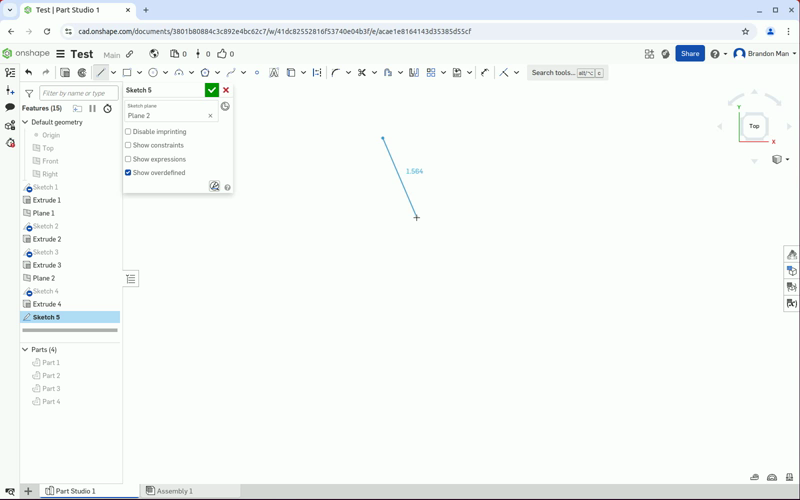
click(416, 217)
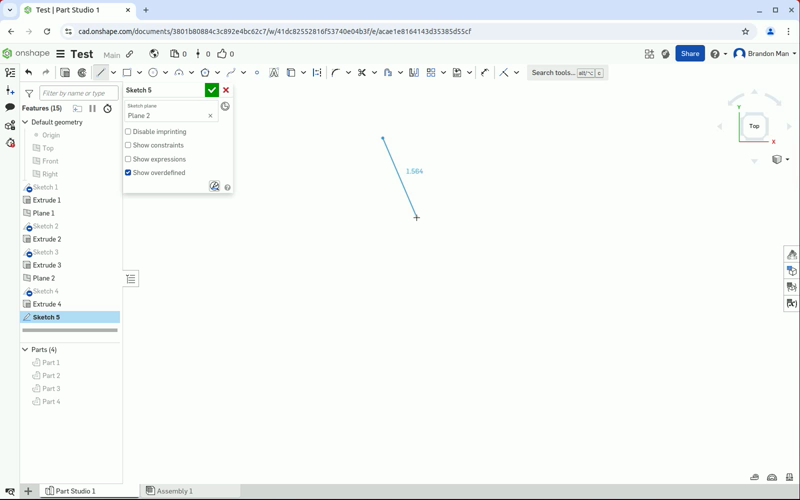
scroll(-6)
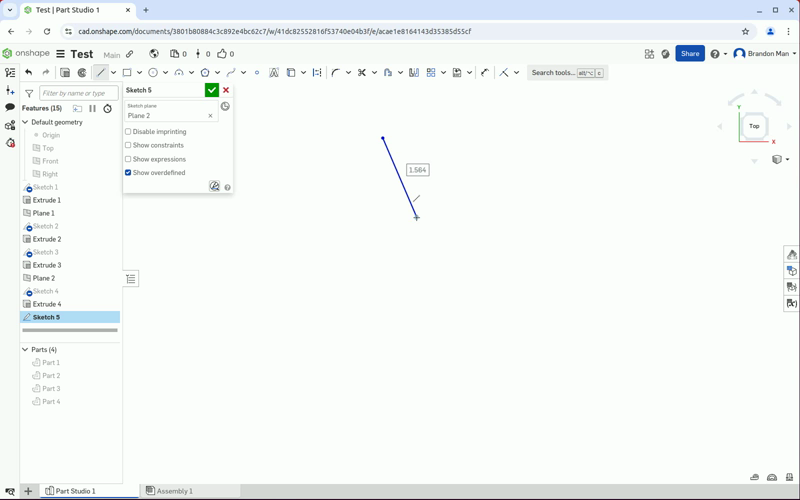
scroll(-6)
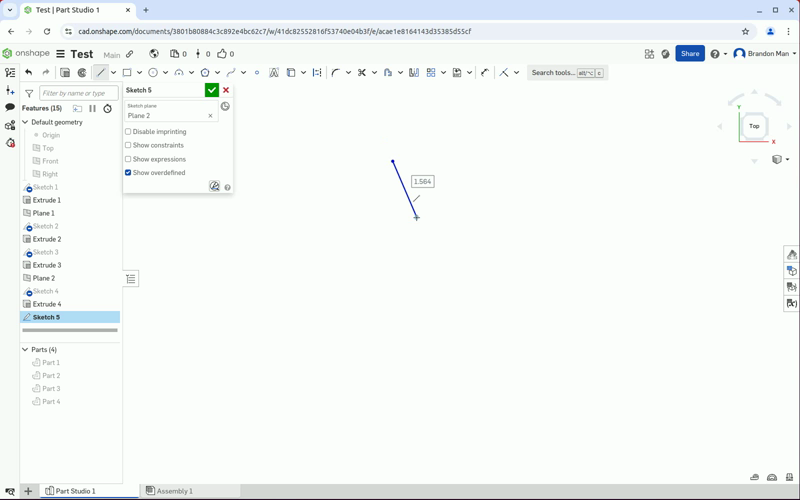
scroll(-6)
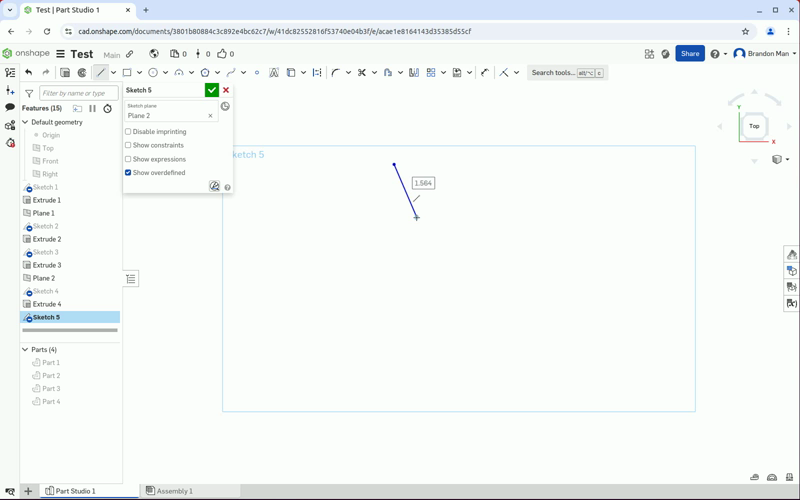
scroll(-6)
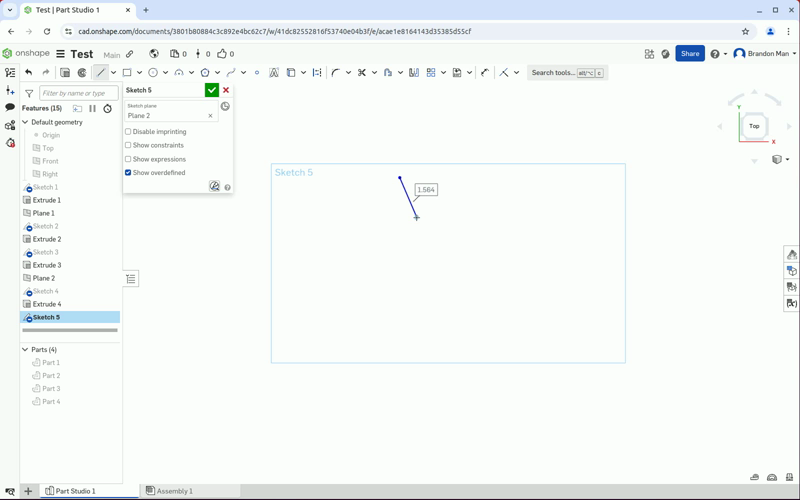
scroll(-6)
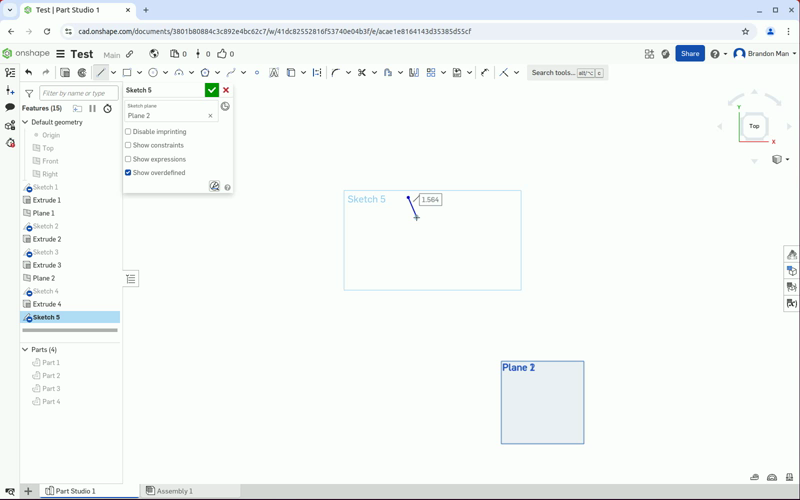
scroll(-6)
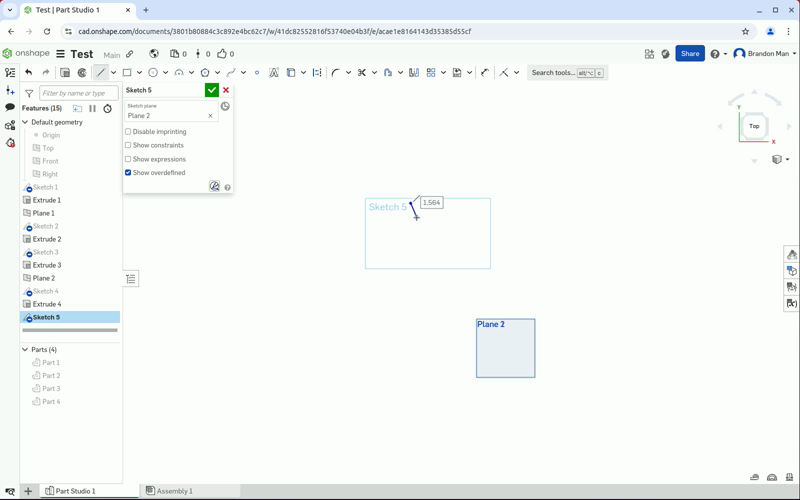
scroll(-6)
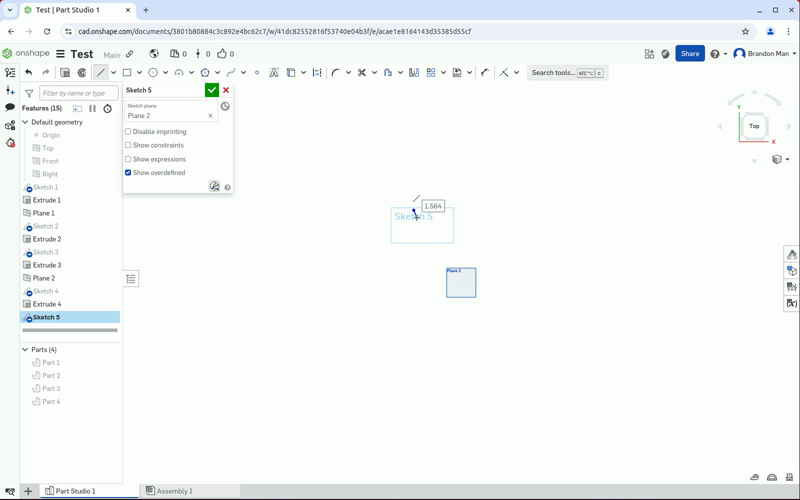
key_up(shift)
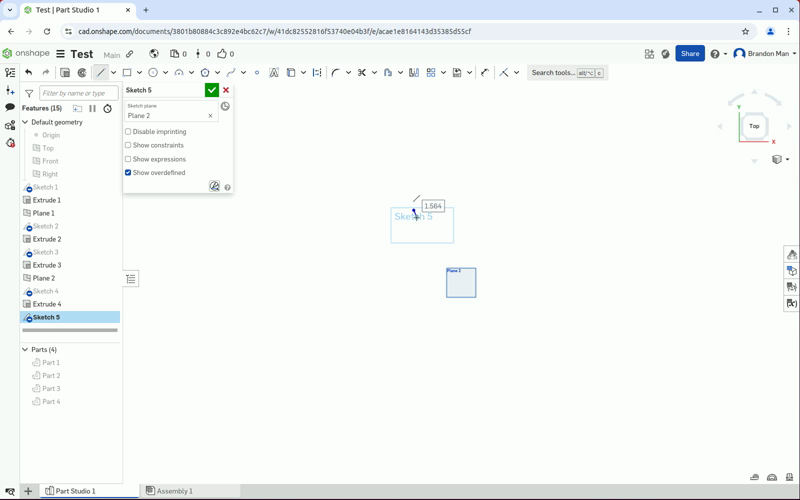
key_down(shift)
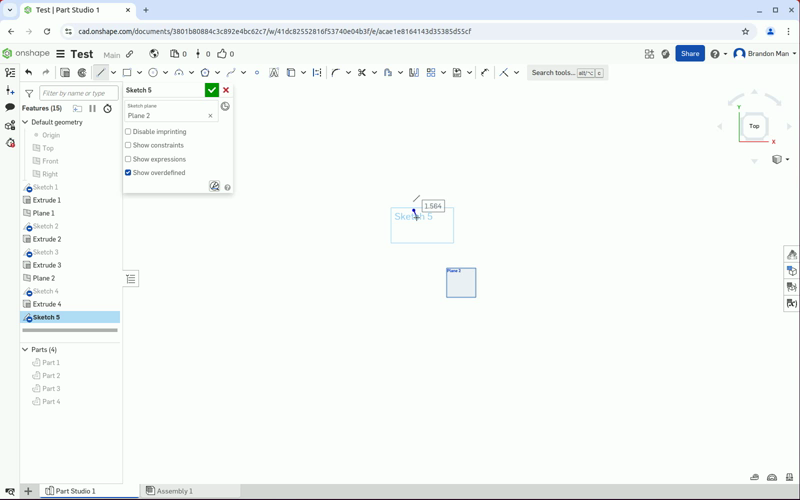
mouse_move(446, 217)
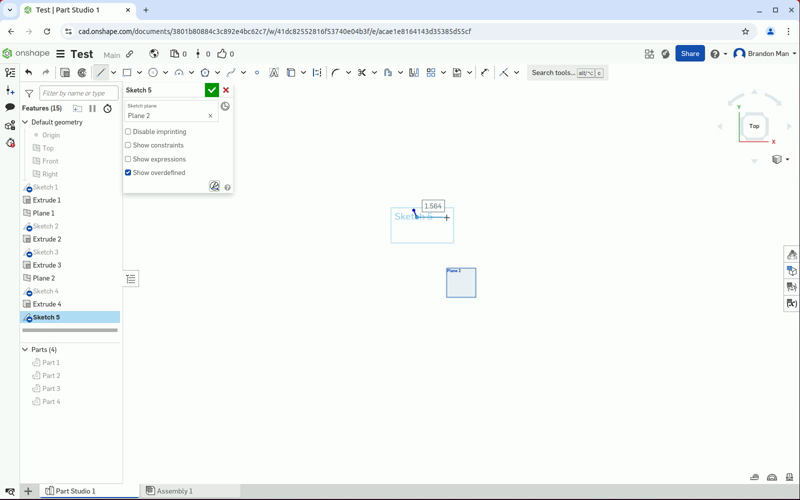
mouse_move(418, 217)
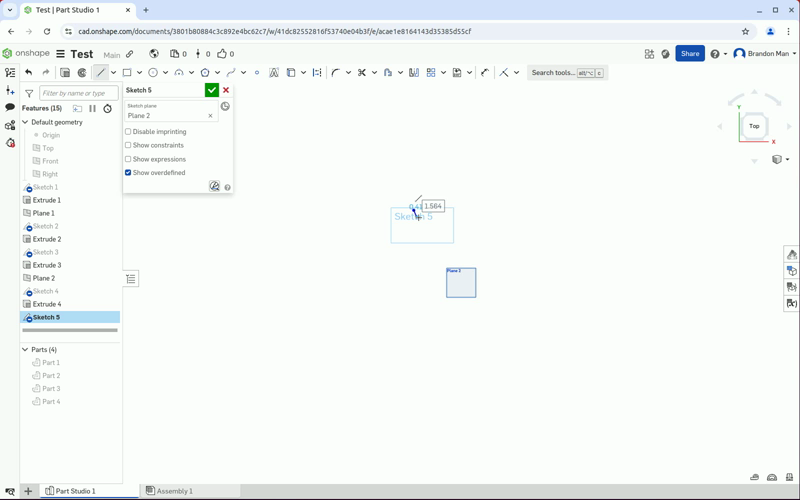
scroll(6)
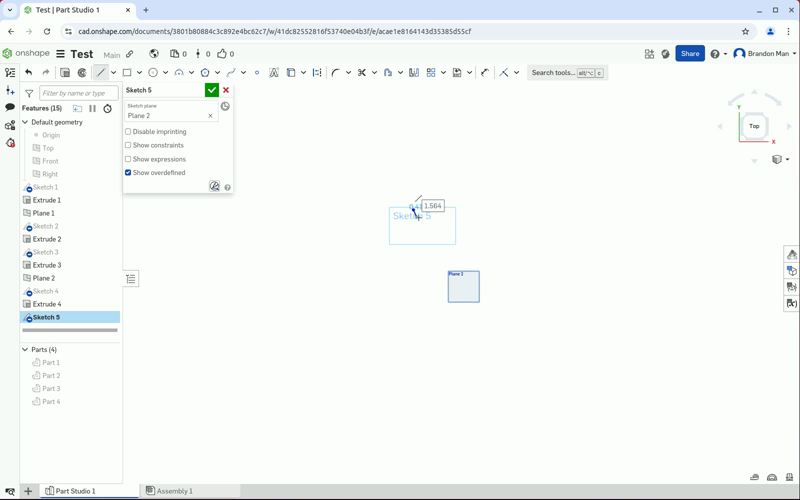
scroll(6)
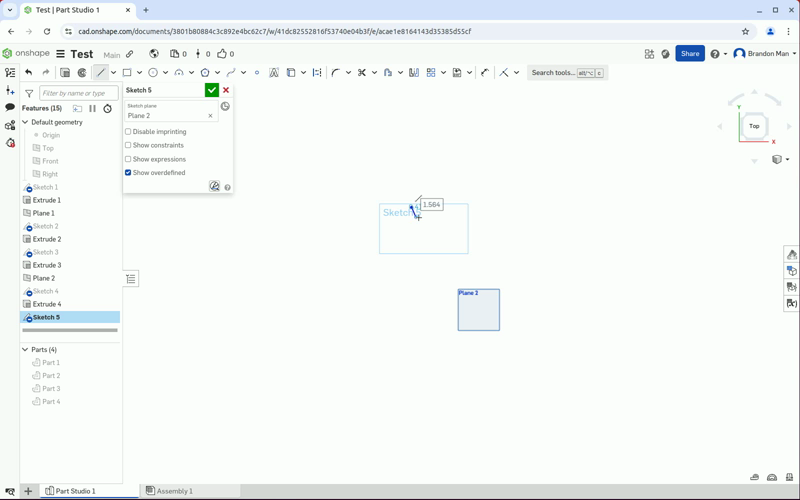
scroll(6)
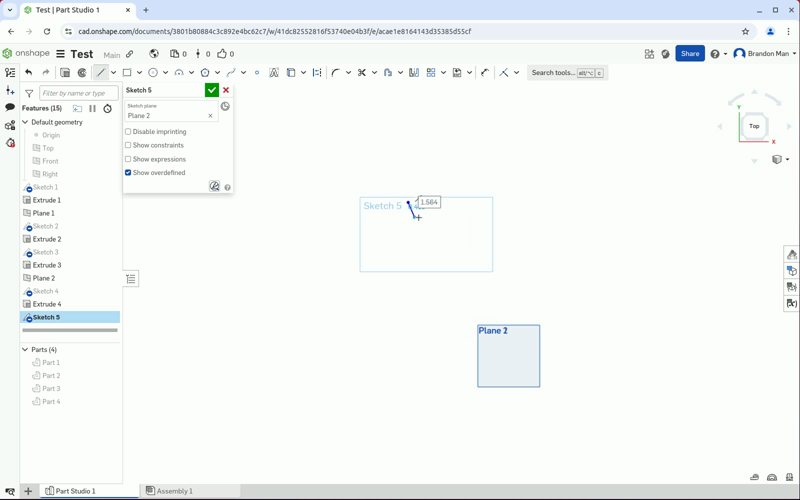
scroll(6)
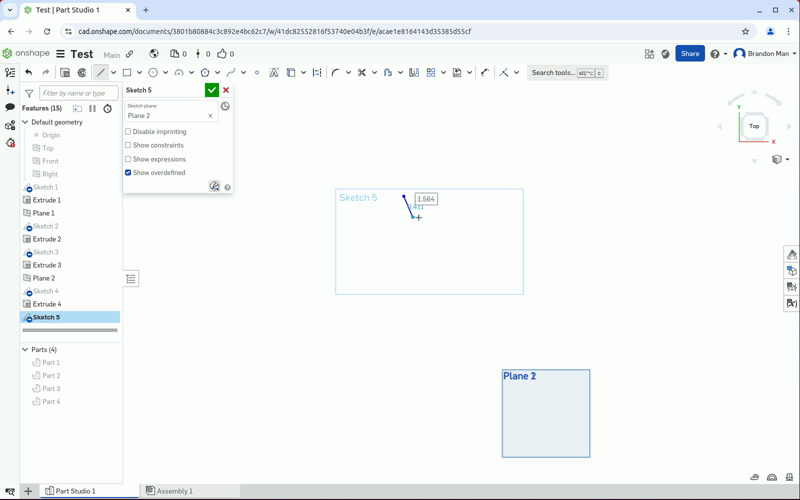
scroll(6)
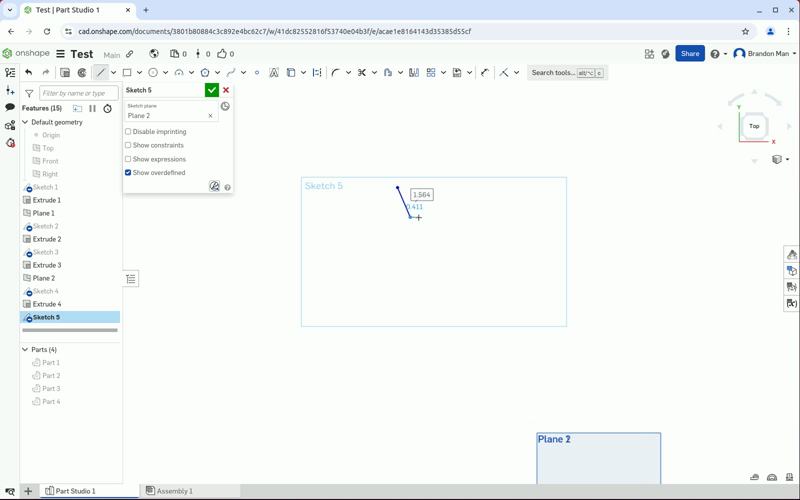
scroll(6)
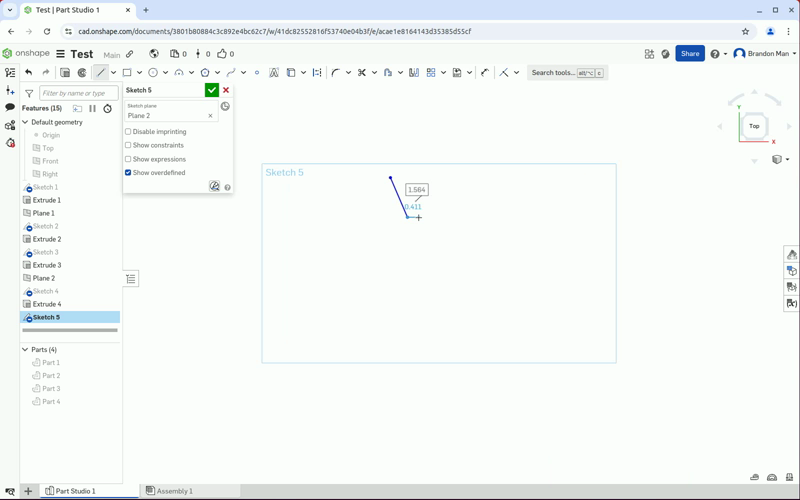
scroll(6)
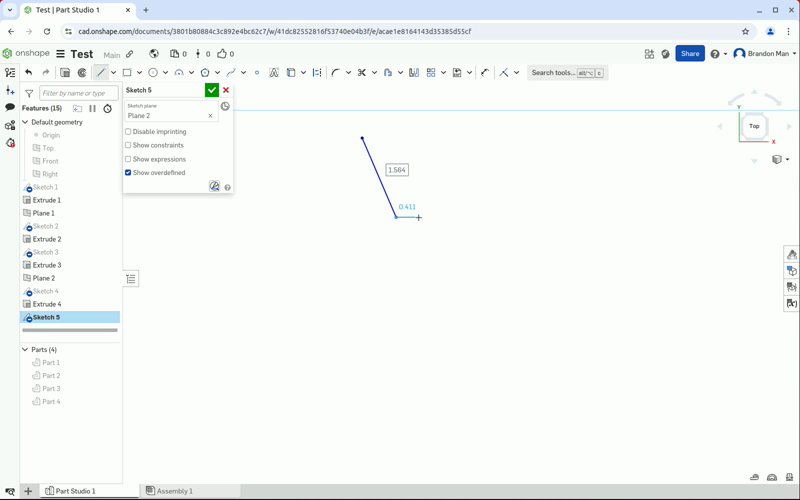
click(418, 217)
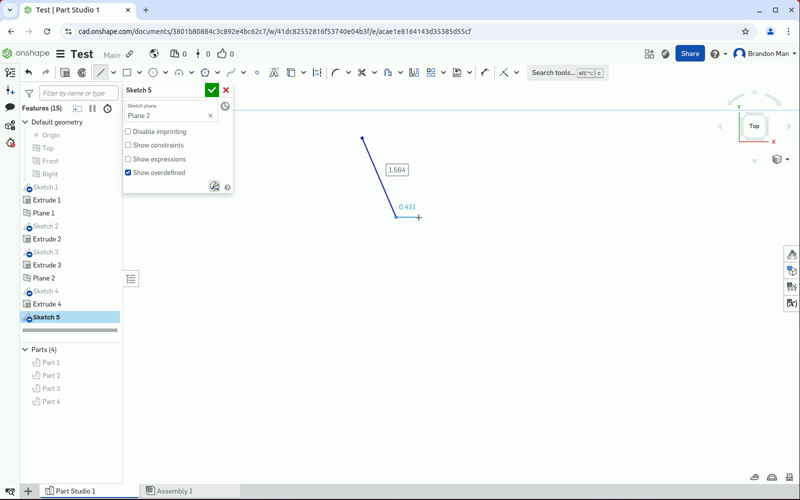
scroll(-6)
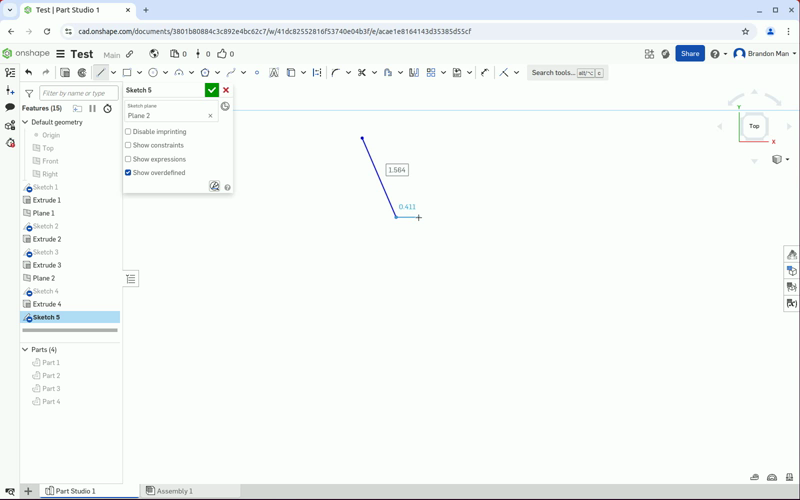
scroll(-6)
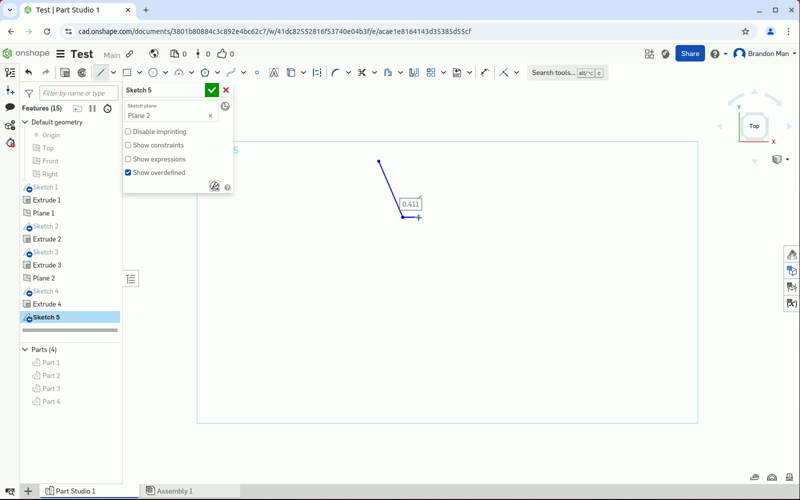
scroll(-6)
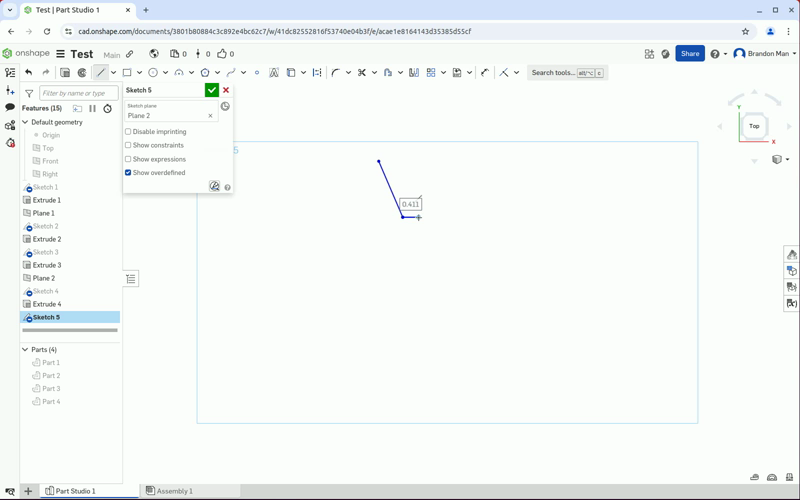
scroll(-6)
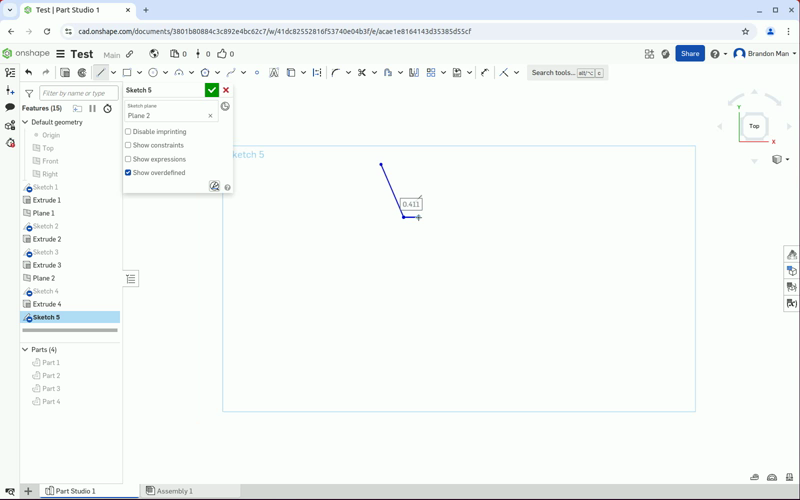
scroll(-6)
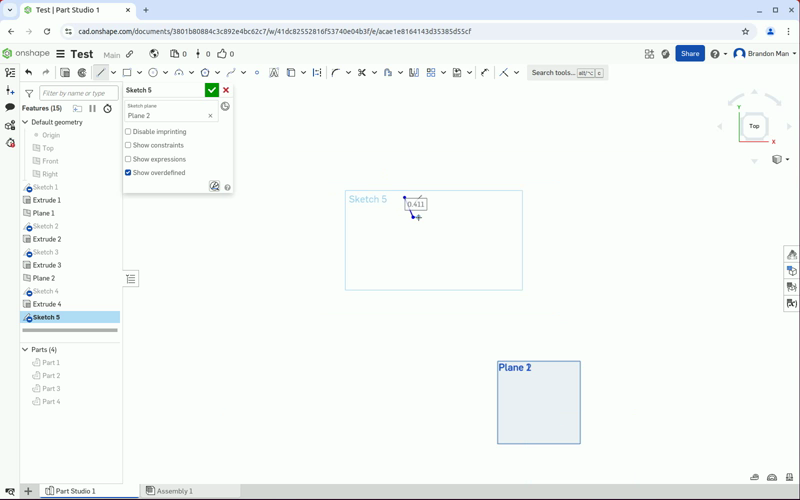
scroll(-6)
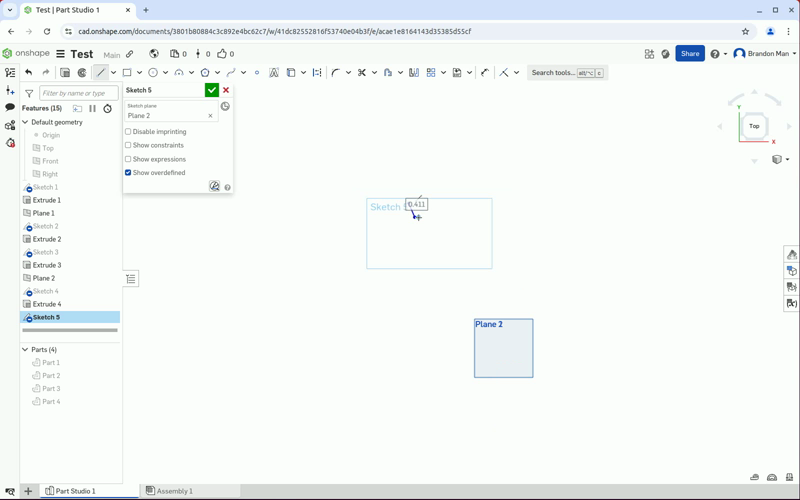
scroll(-6)
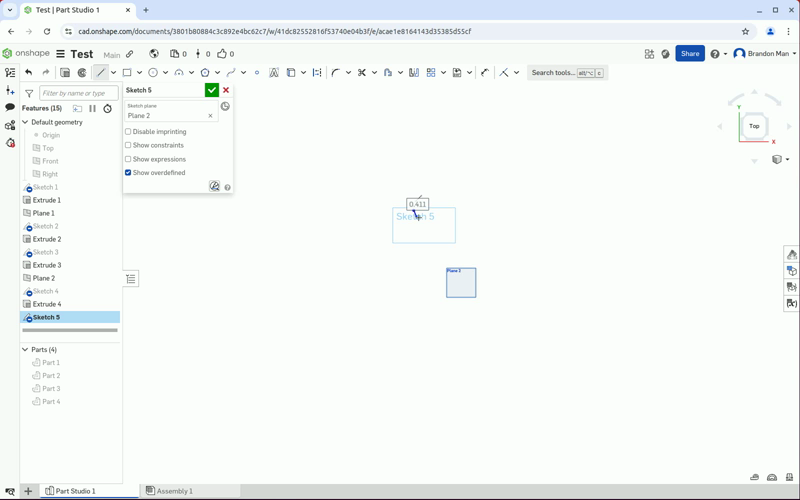
key_up(shift)
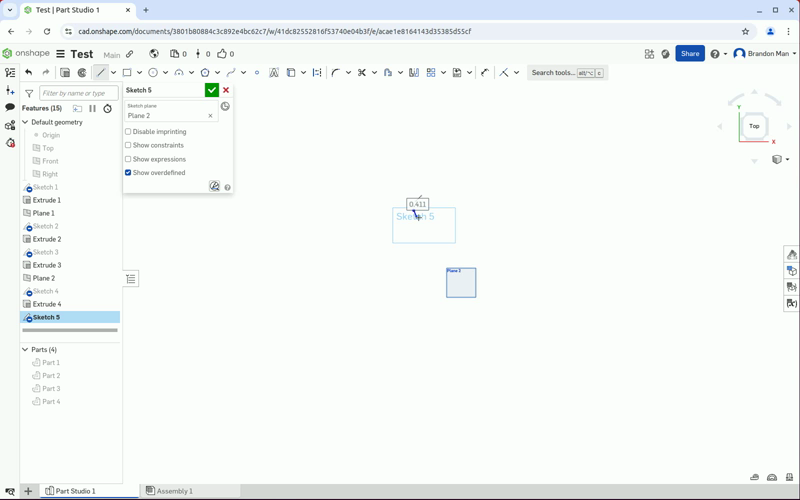
key_down(shift)
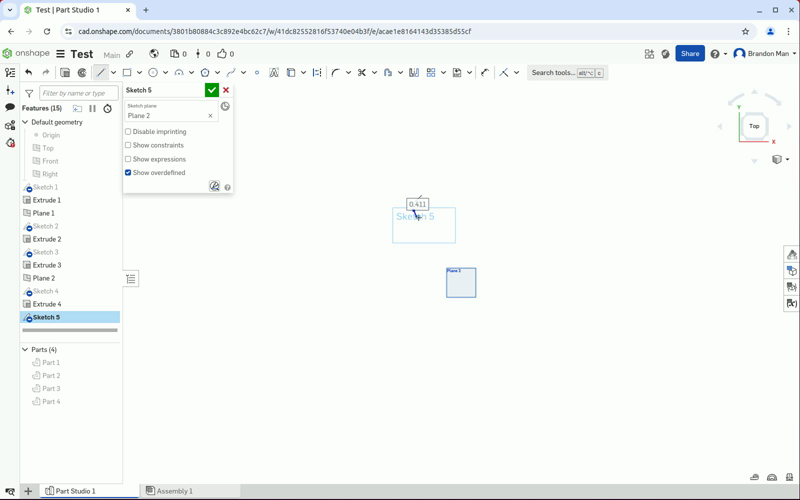
mouse_move(448, 217)
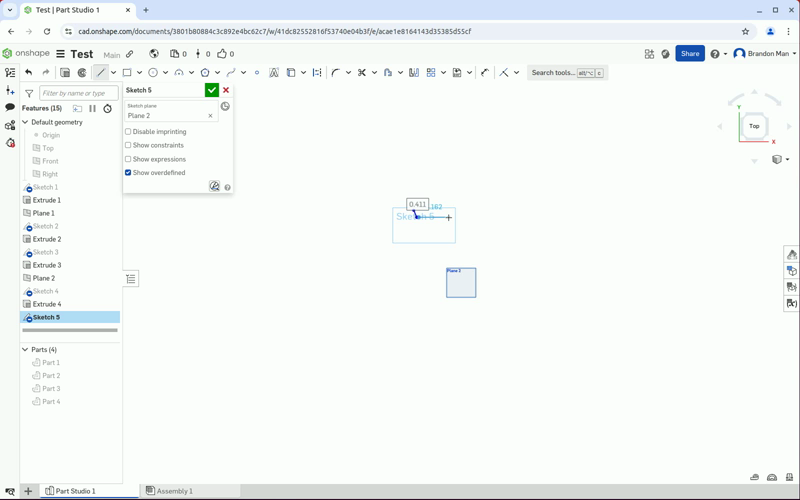
mouse_move(416, 210)
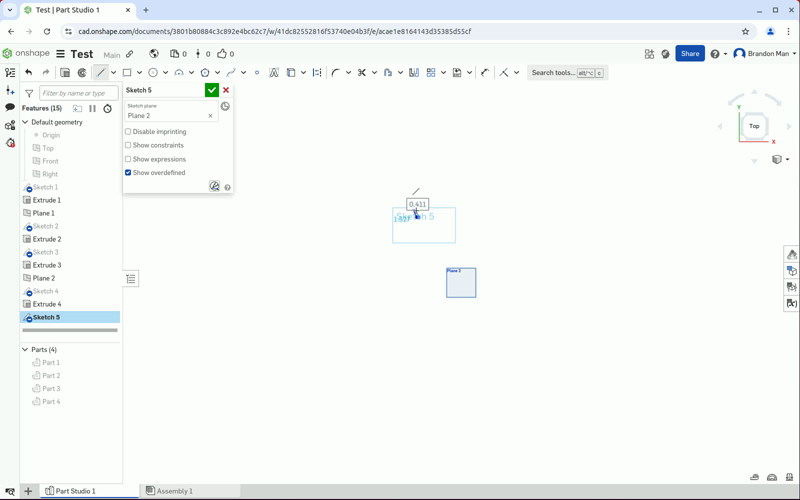
scroll(6)
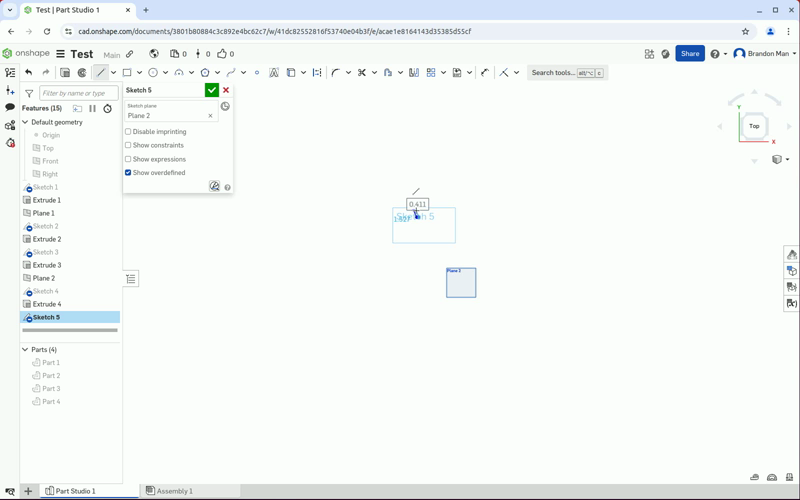
scroll(6)
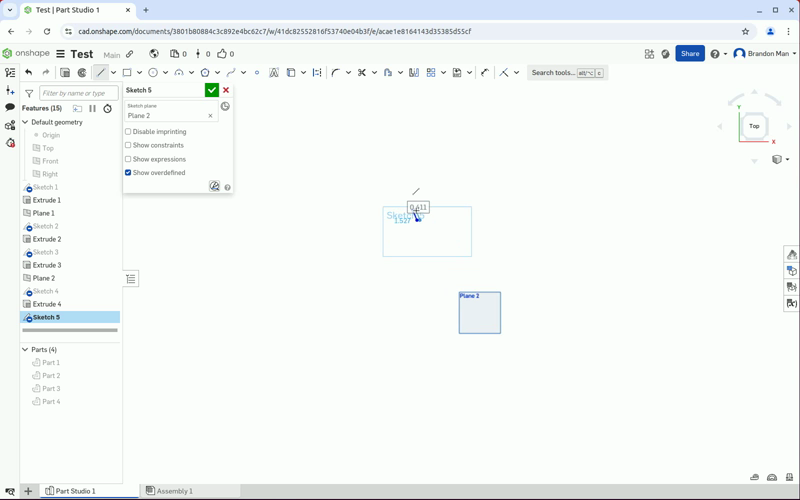
scroll(6)
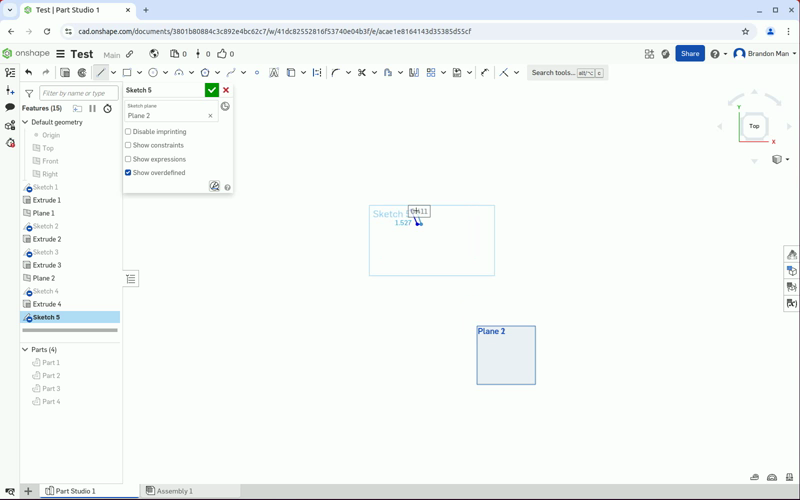
scroll(6)
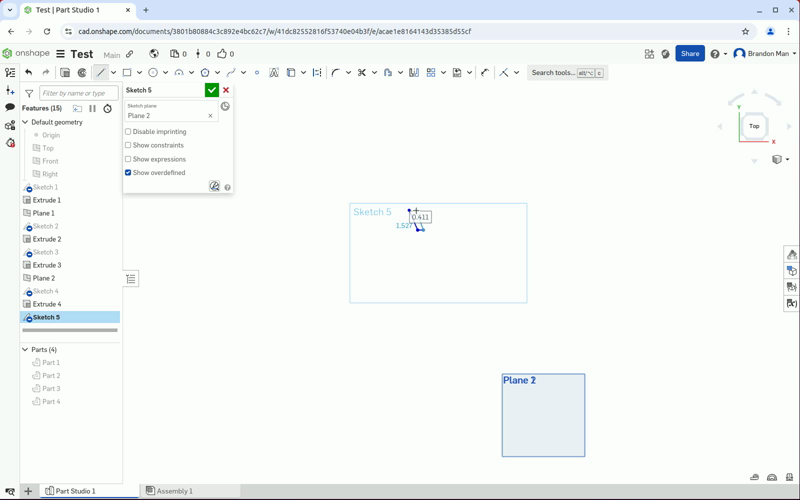
scroll(6)
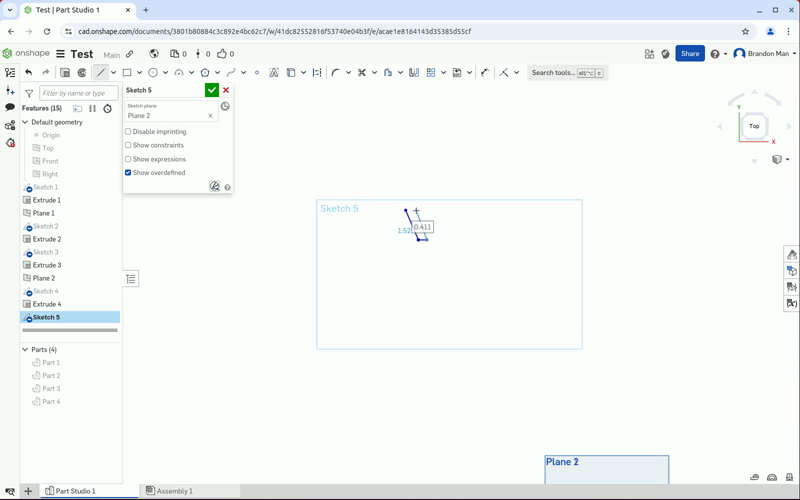
scroll(6)
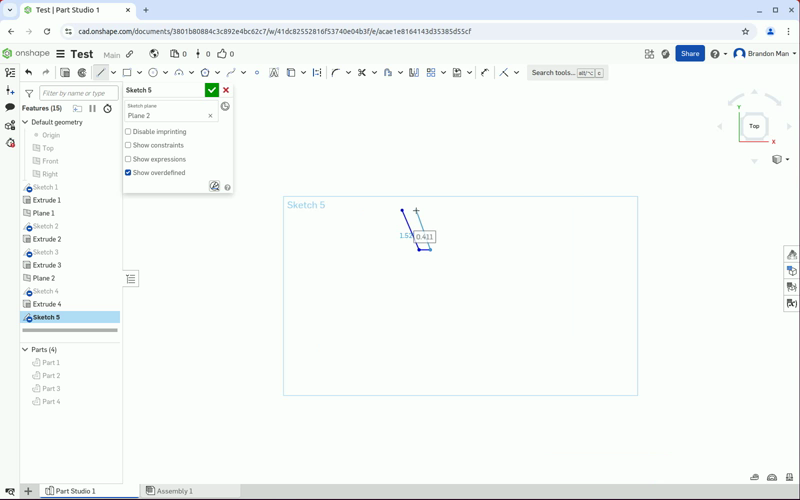
scroll(6)
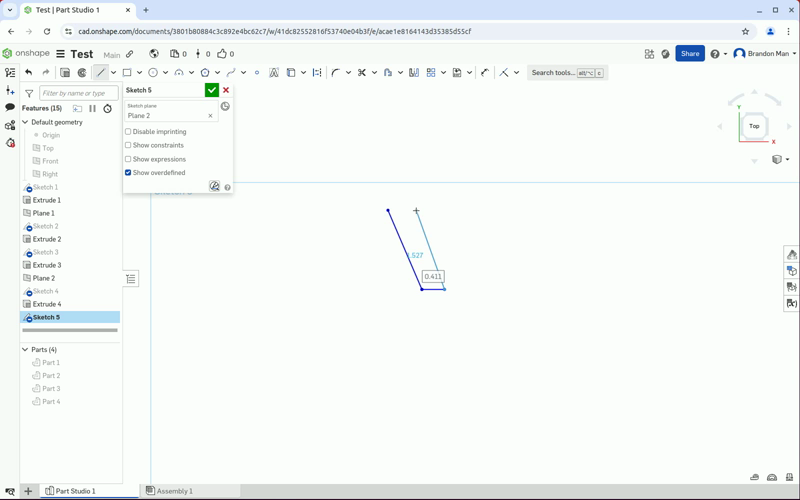
click(416, 210)
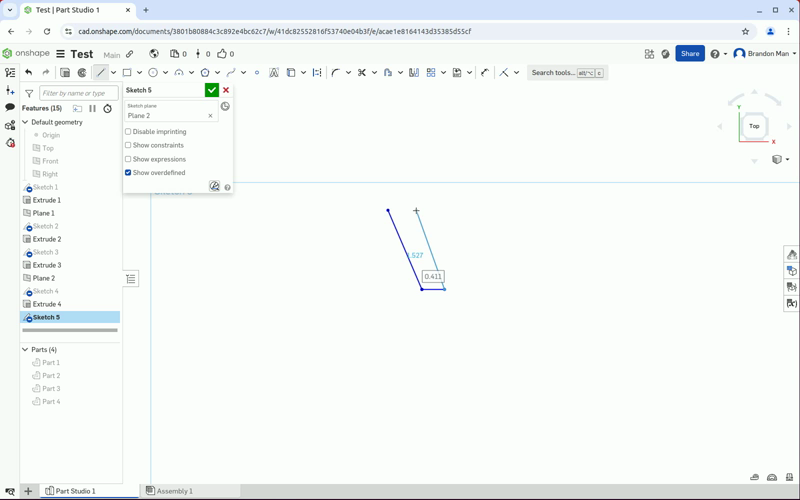
scroll(-6)
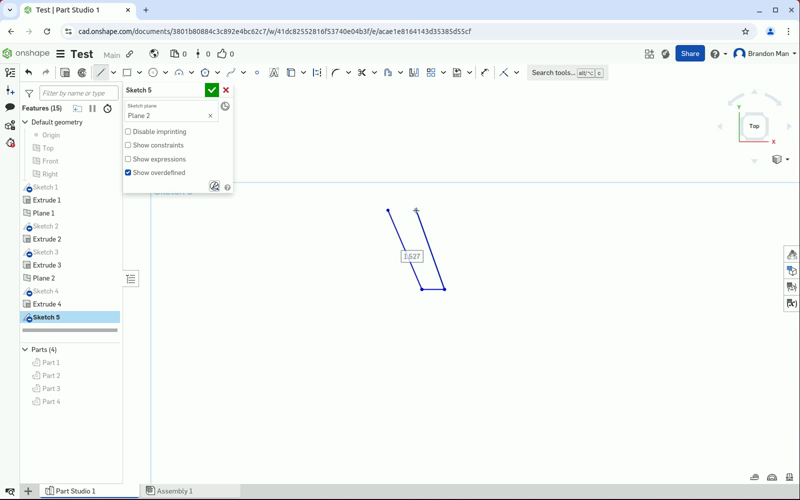
scroll(-6)
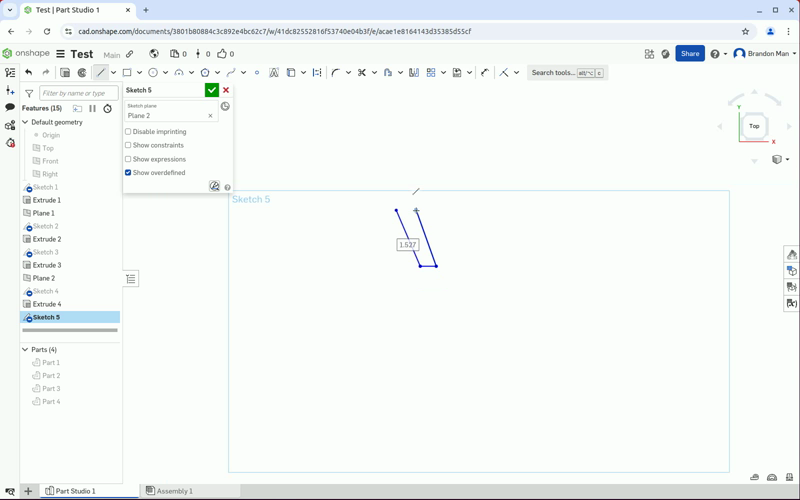
scroll(-6)
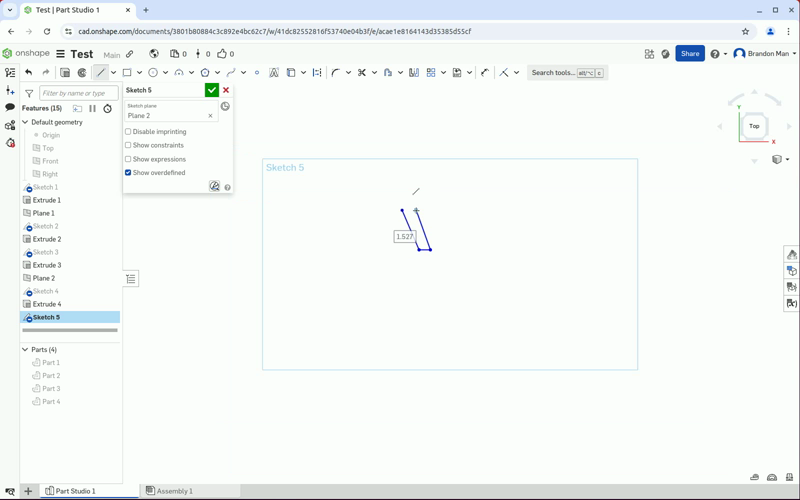
scroll(-6)
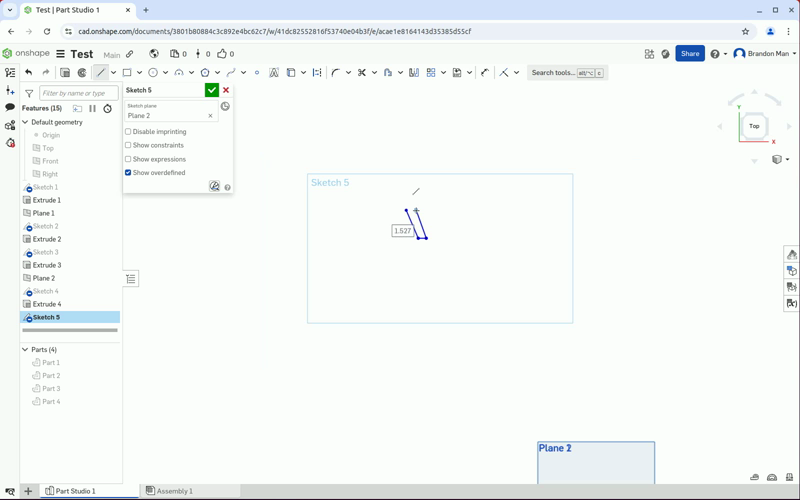
scroll(-6)
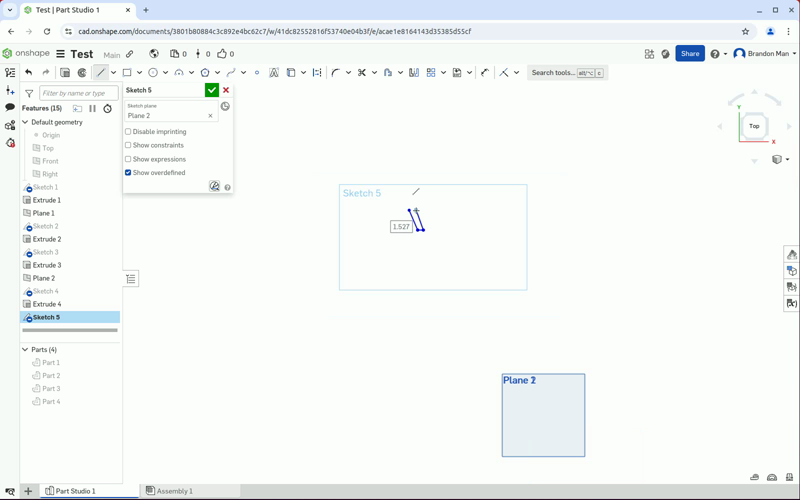
scroll(-6)
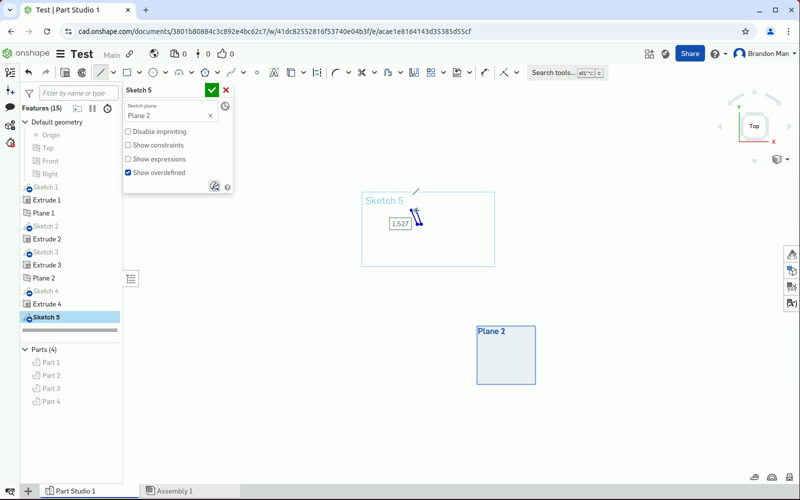
scroll(-6)
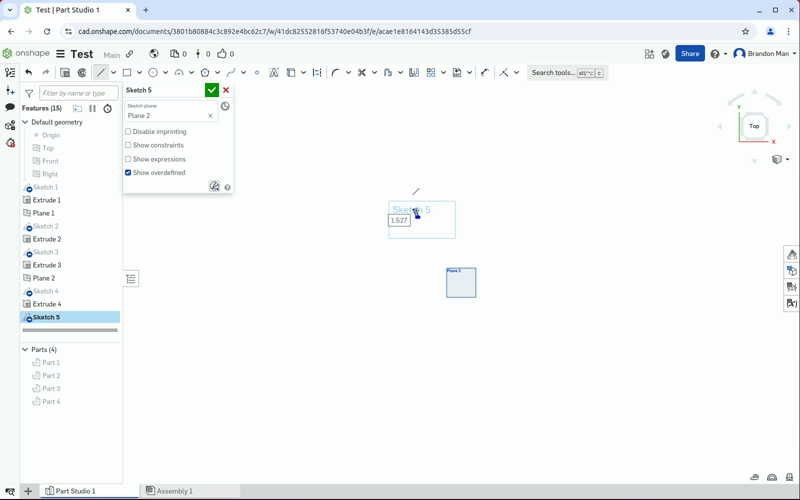
key_up(shift)
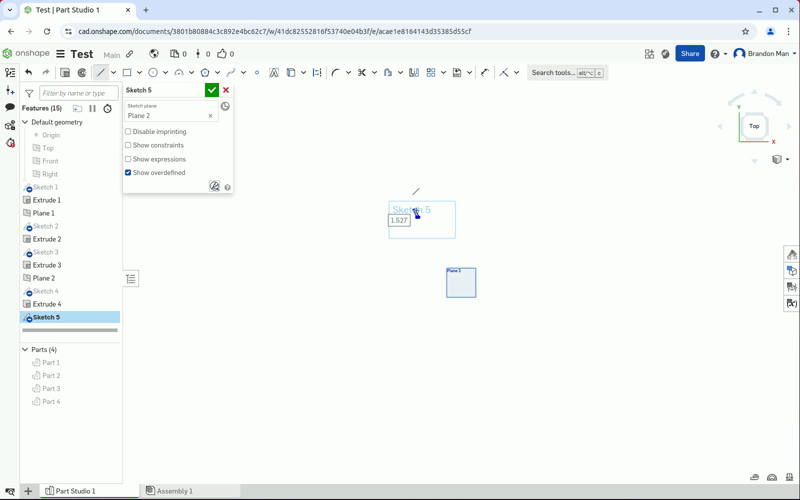
mouse_move(446, 210)
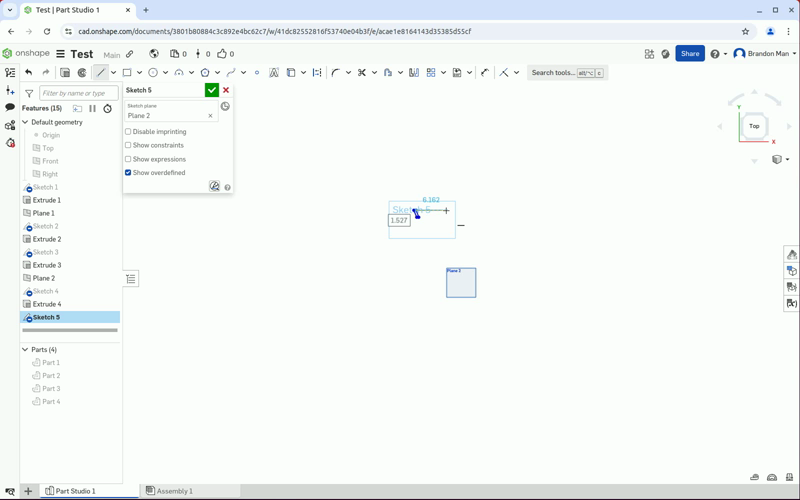
key_down(shift)
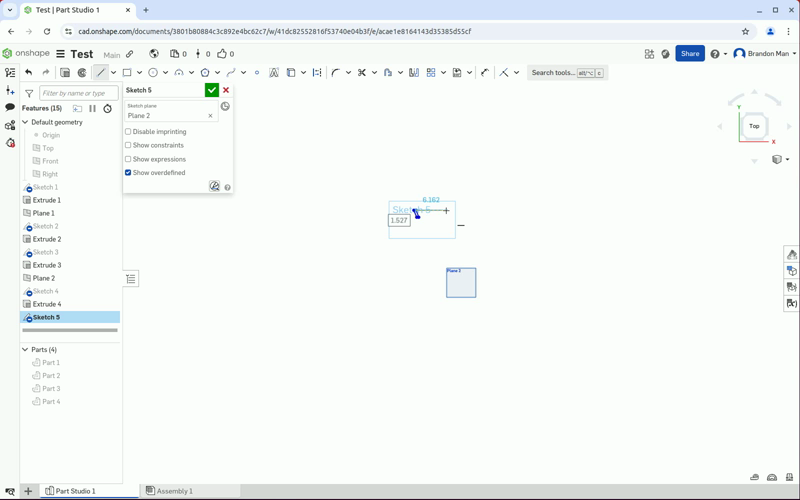
mouse_move(413, 210)
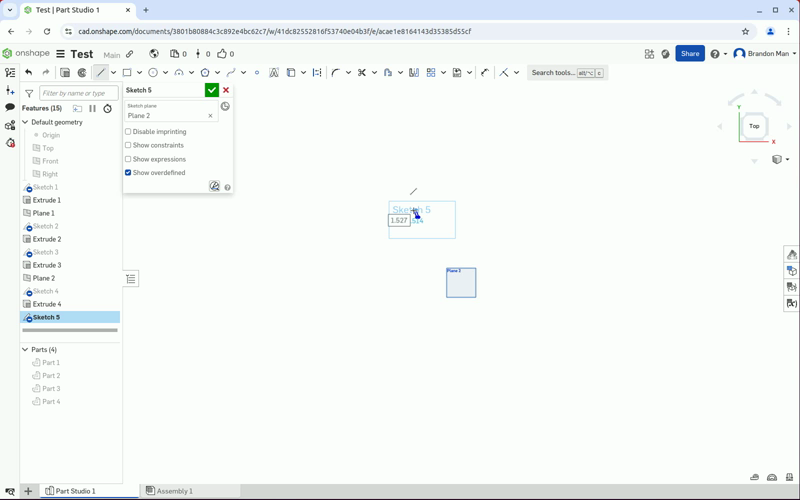
scroll(6)
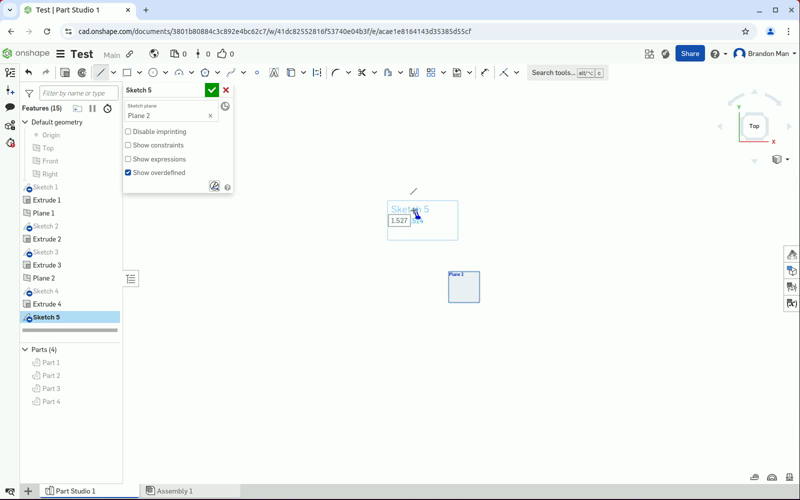
scroll(6)
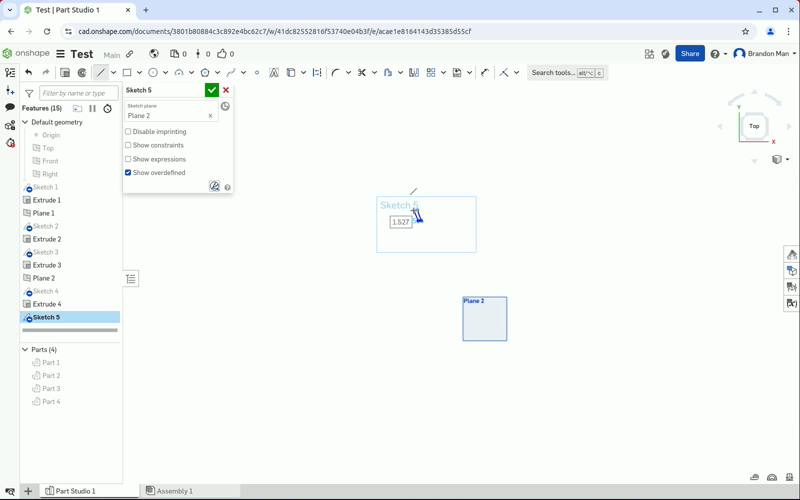
scroll(6)
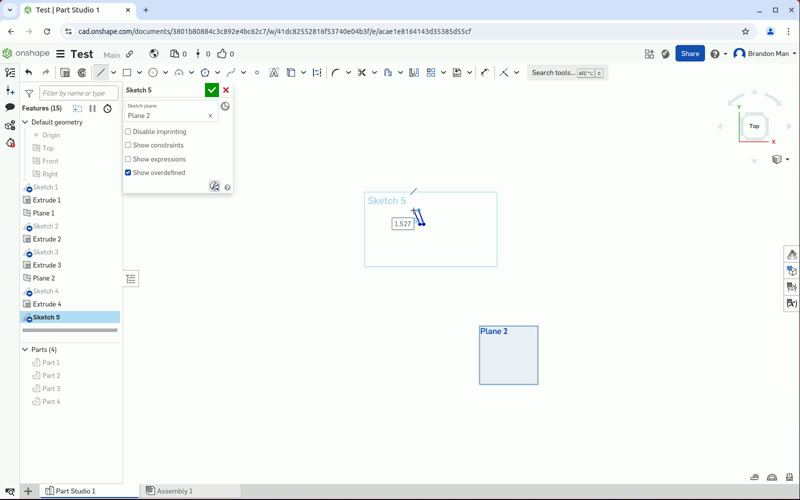
scroll(6)
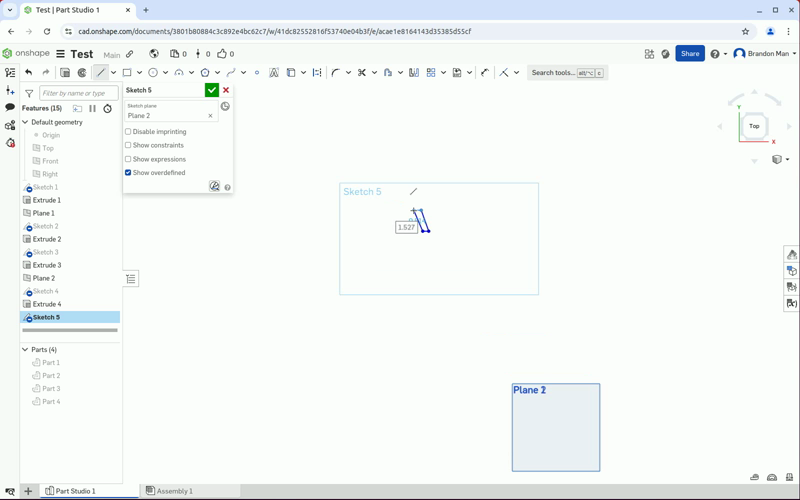
scroll(6)
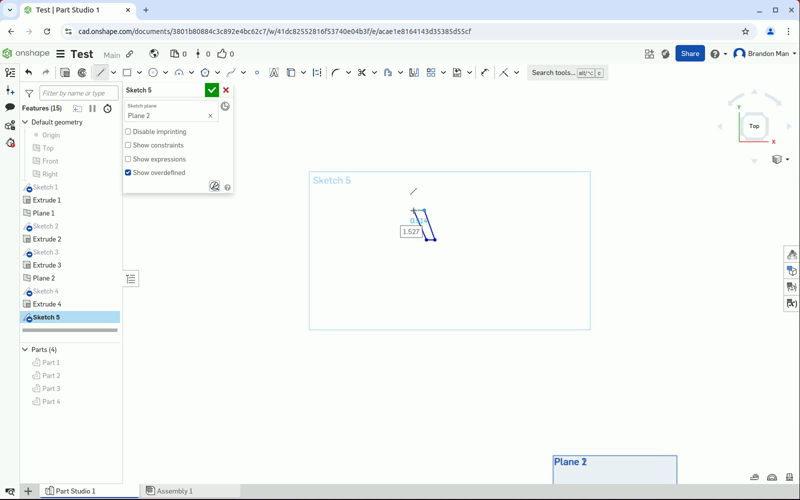
scroll(6)
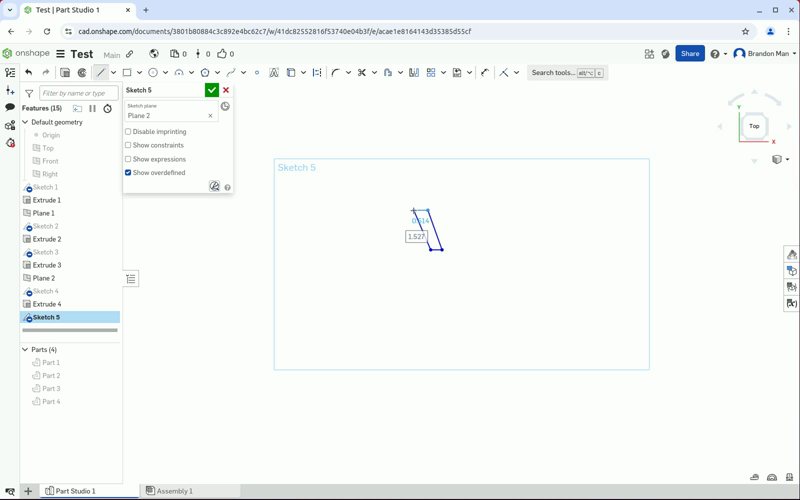
scroll(6)
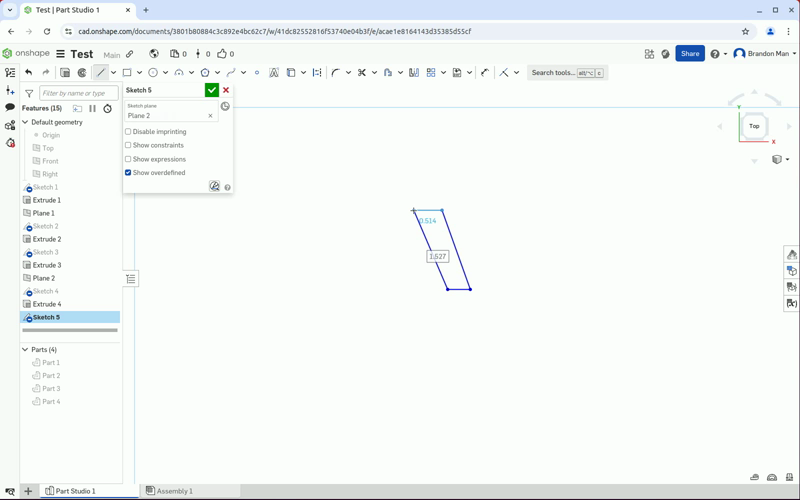
key_up(shift)
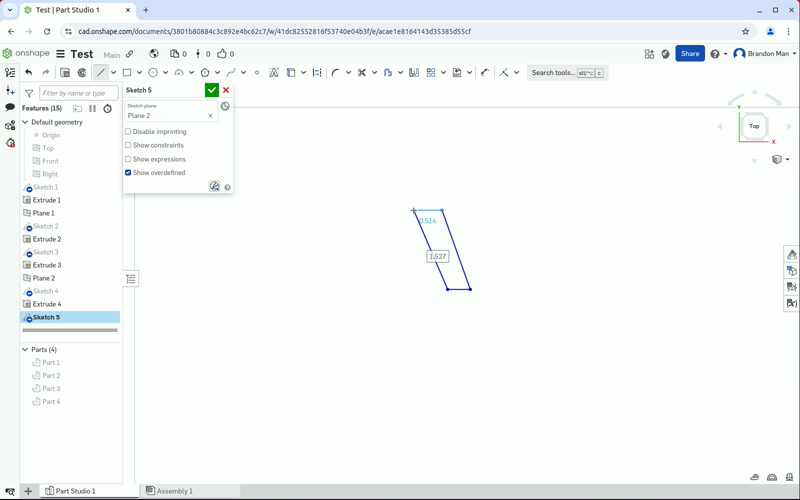
click(413, 210)
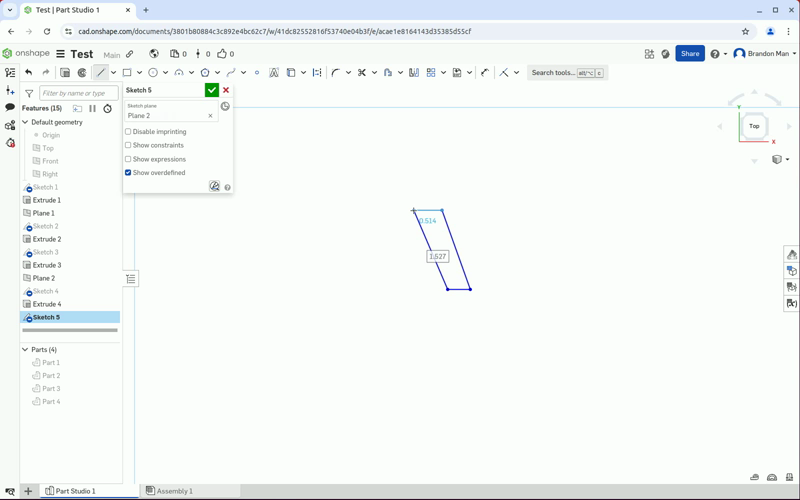
scroll(-6)
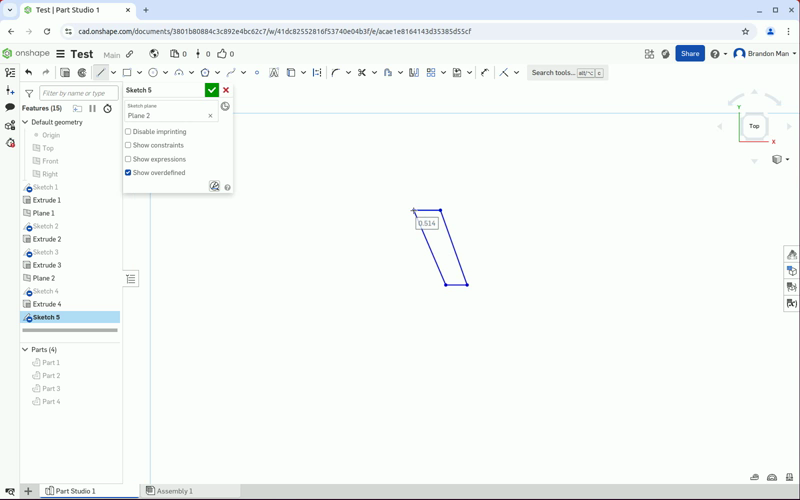
scroll(-6)
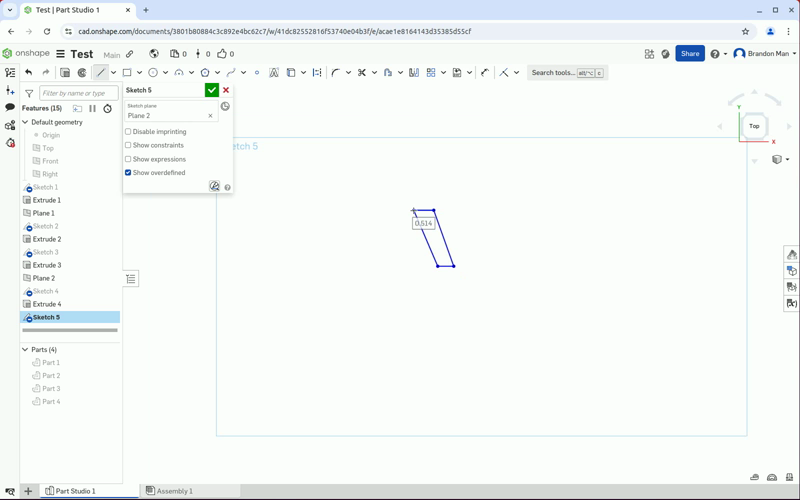
scroll(-6)
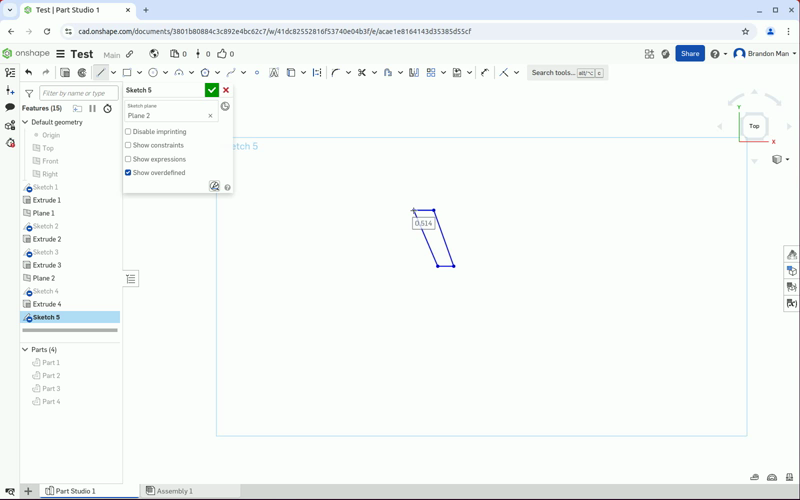
scroll(-6)
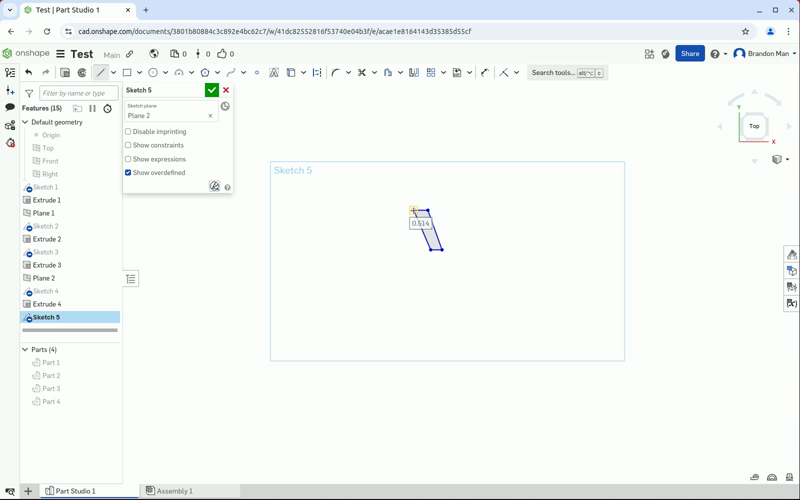
scroll(-6)
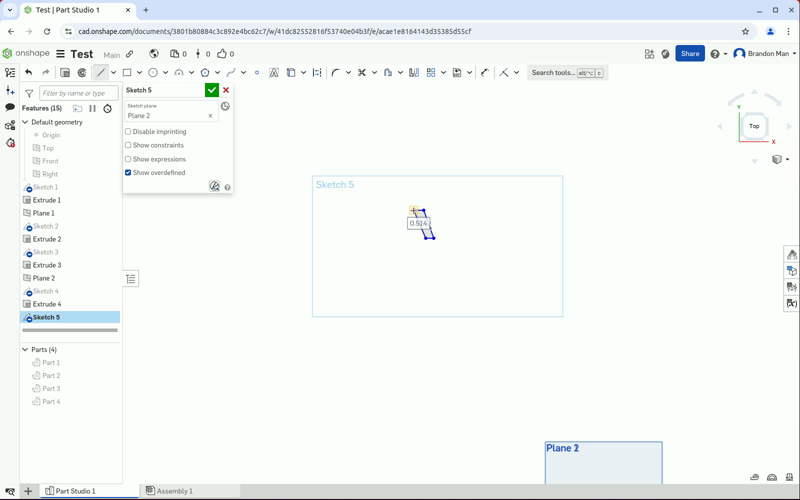
scroll(-6)
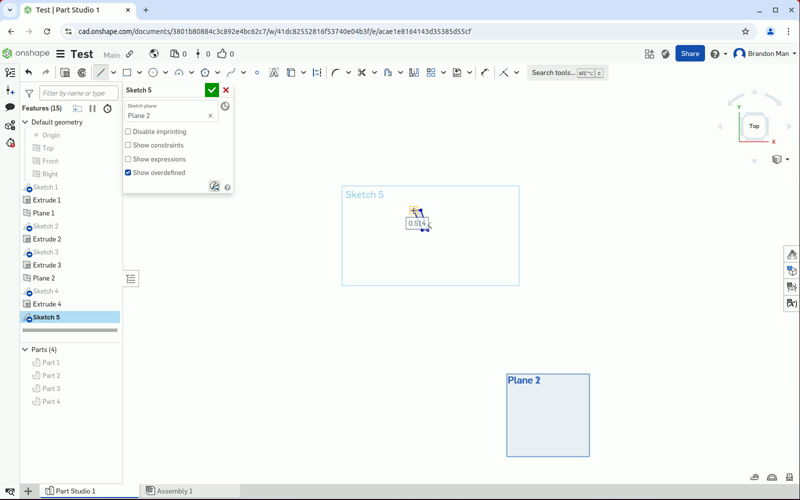
scroll(-6)
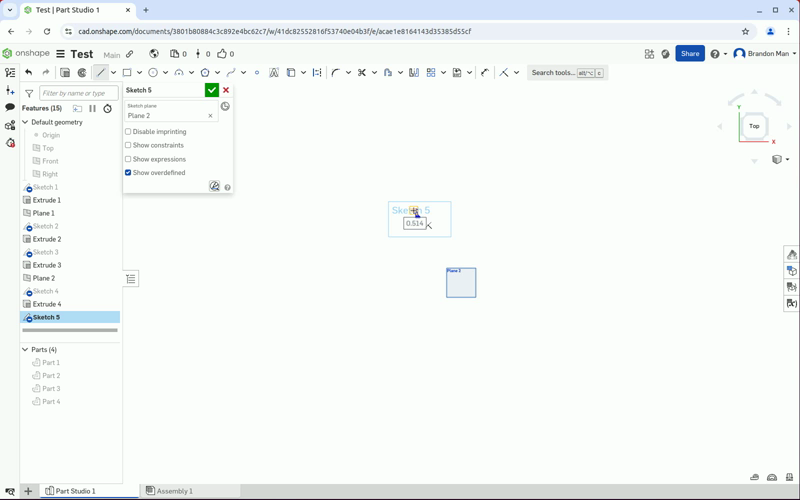
key(esc)
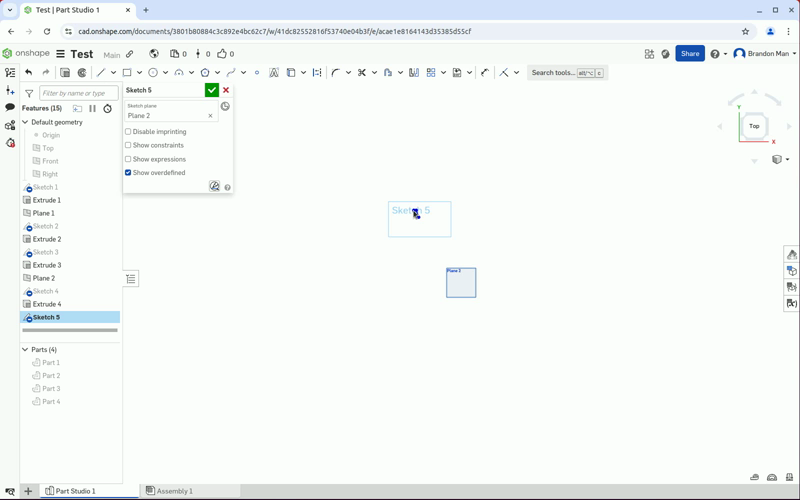
mouse_move(418, 215)
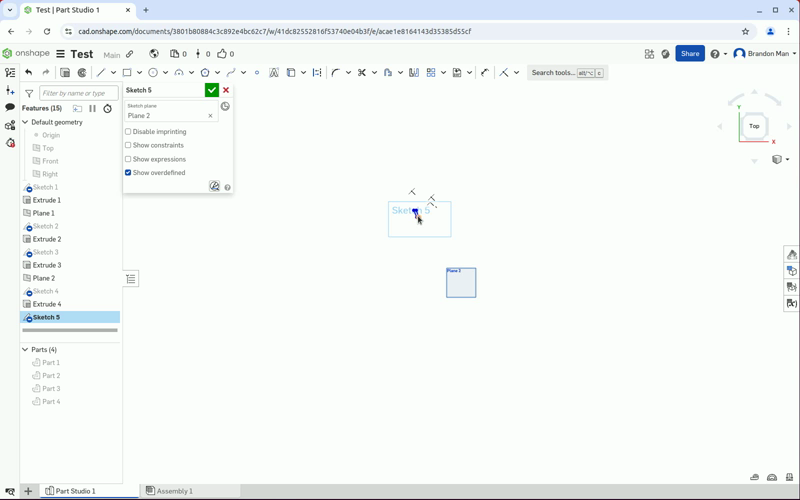
scroll(6)
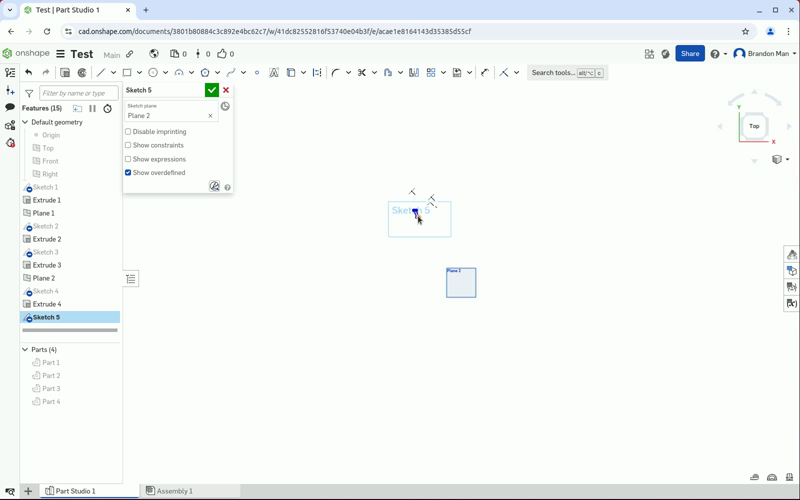
scroll(6)
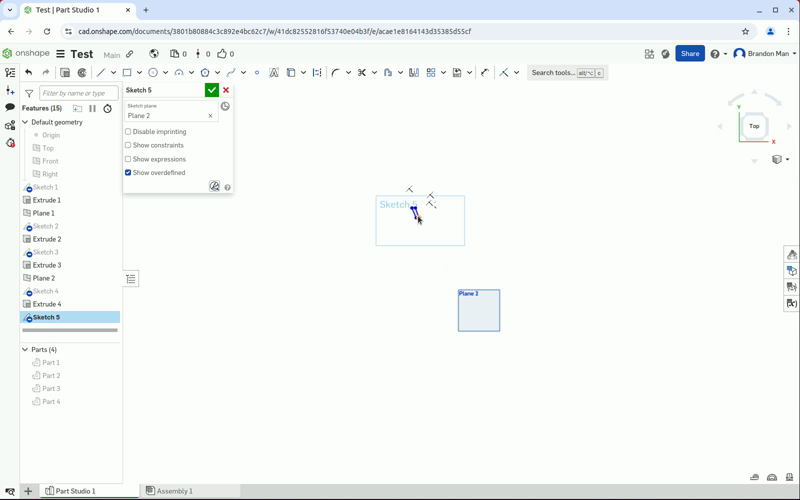
scroll(6)
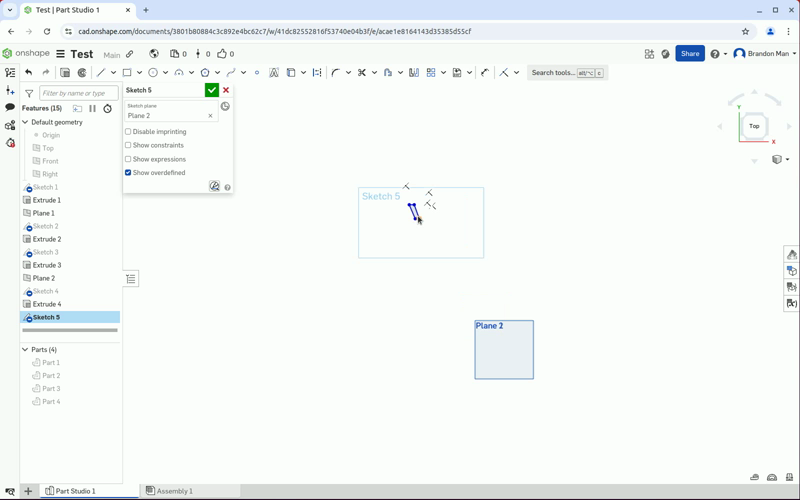
scroll(6)
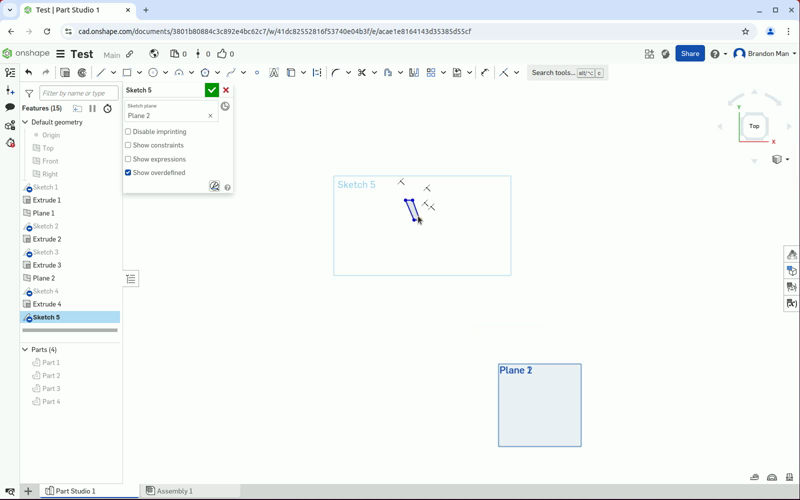
scroll(6)
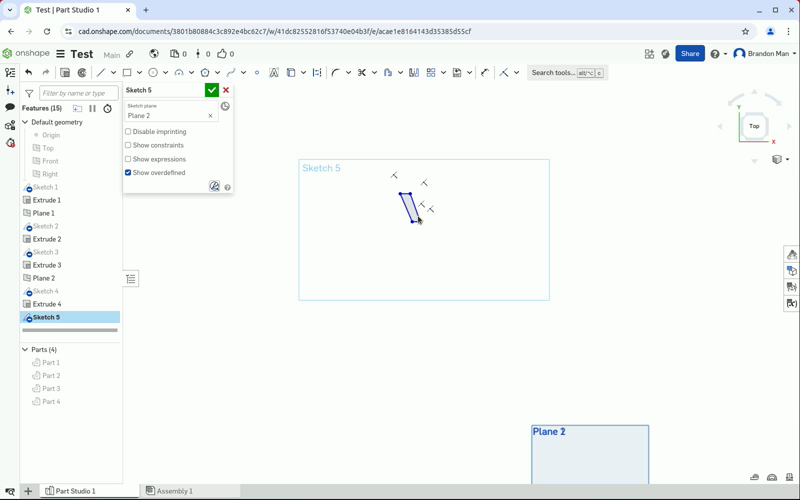
scroll(6)
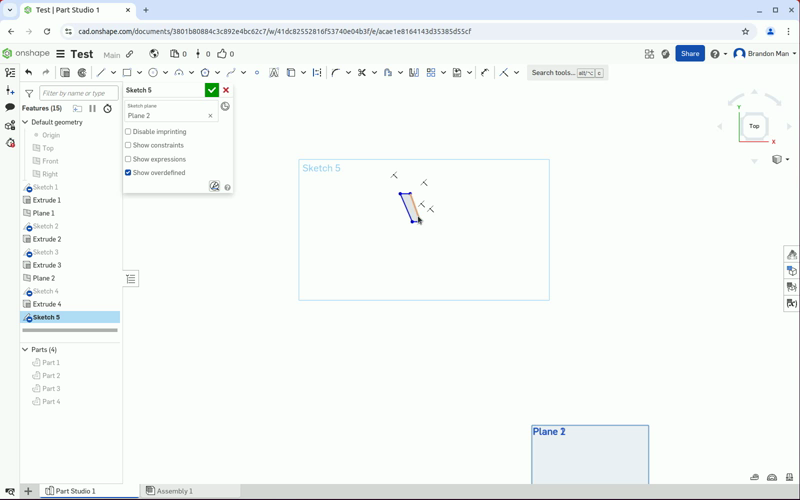
scroll(6)
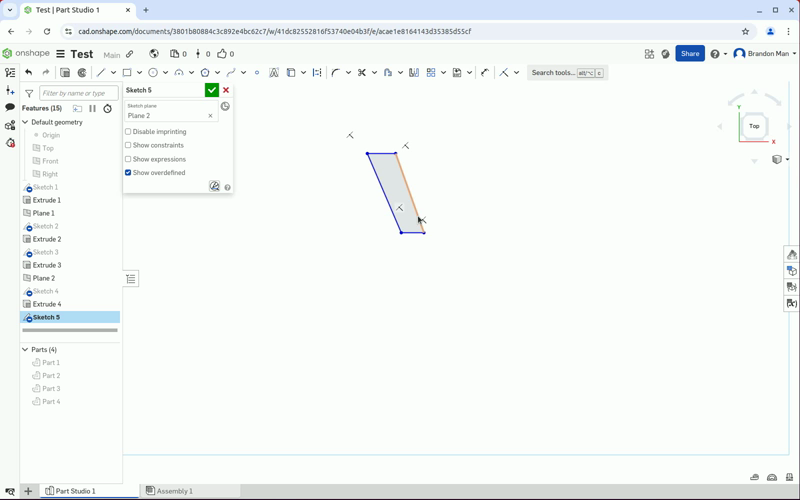
click(418, 215)
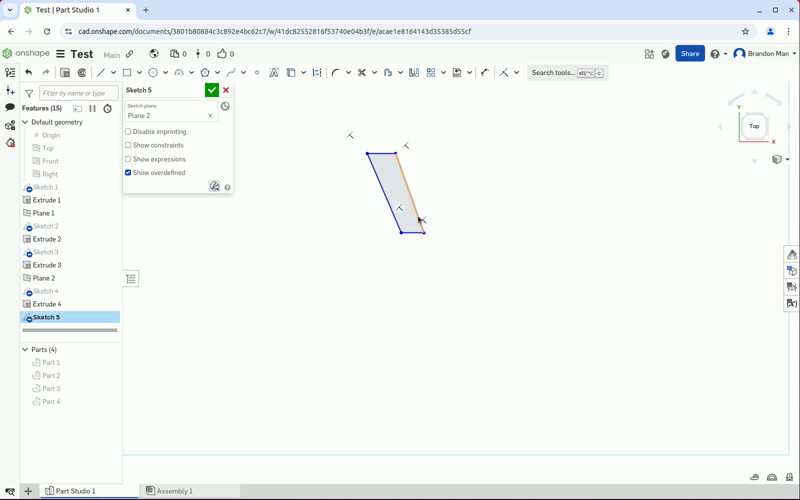
scroll(-6)
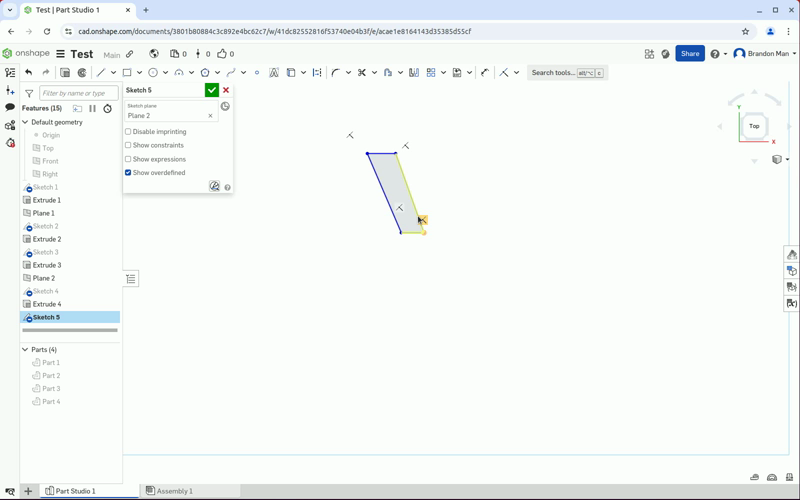
scroll(-6)
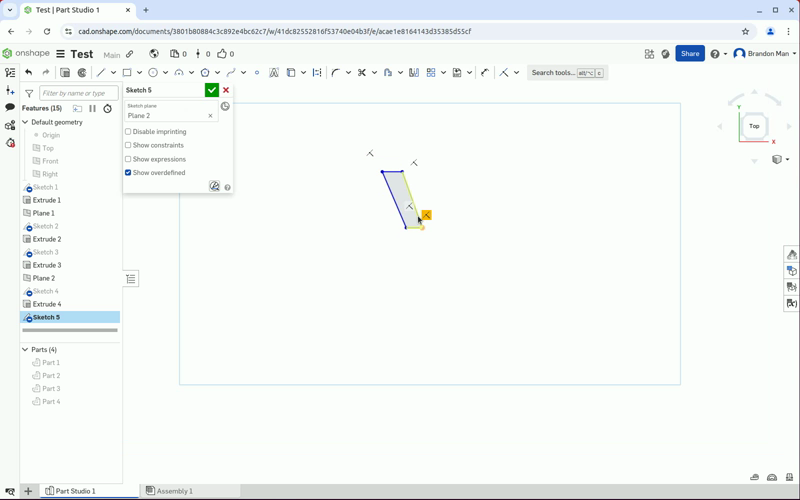
scroll(-6)
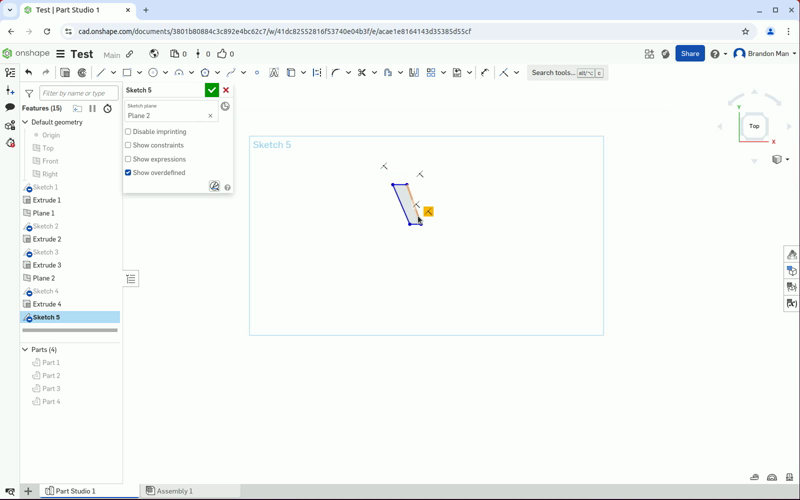
scroll(-6)
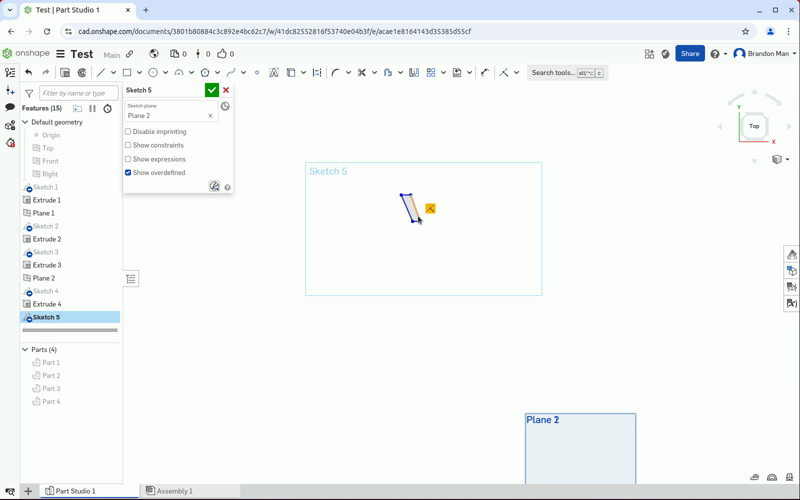
scroll(-6)
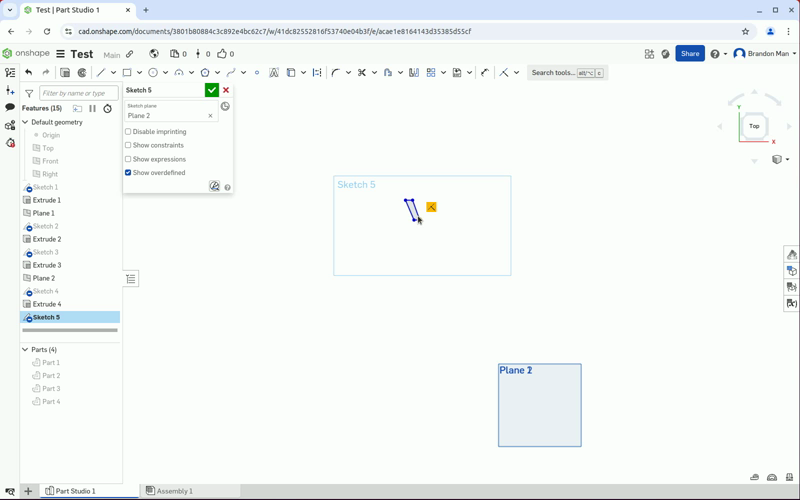
scroll(-6)
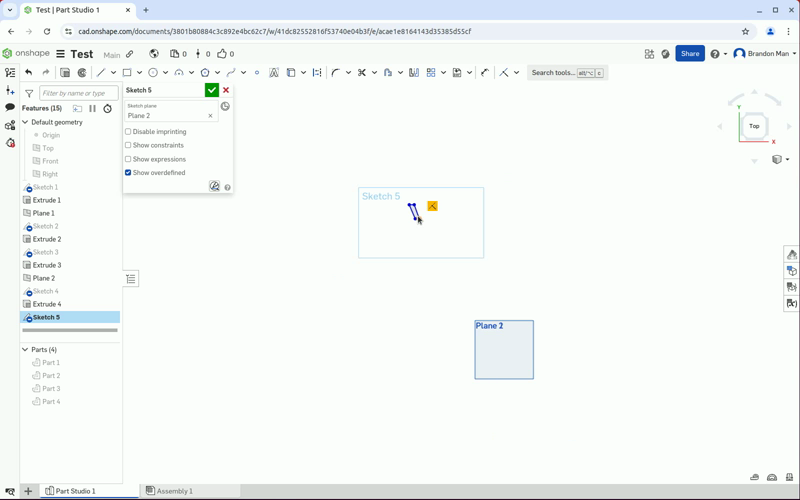
scroll(-6)
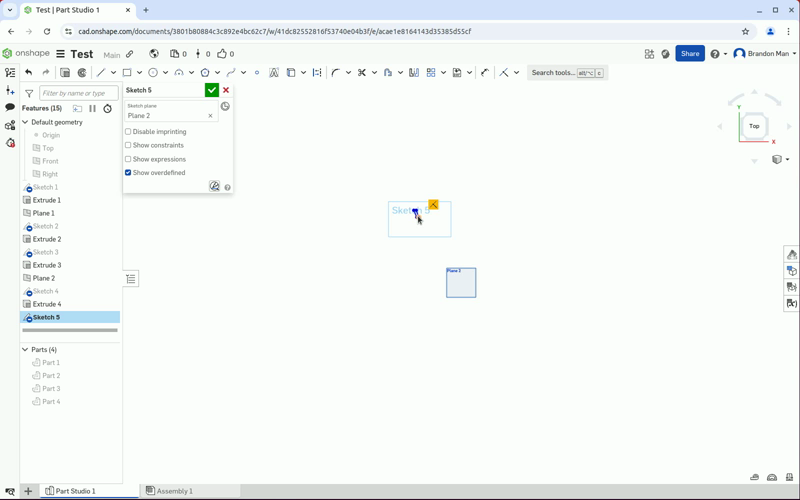
mouse_move(73, 352)
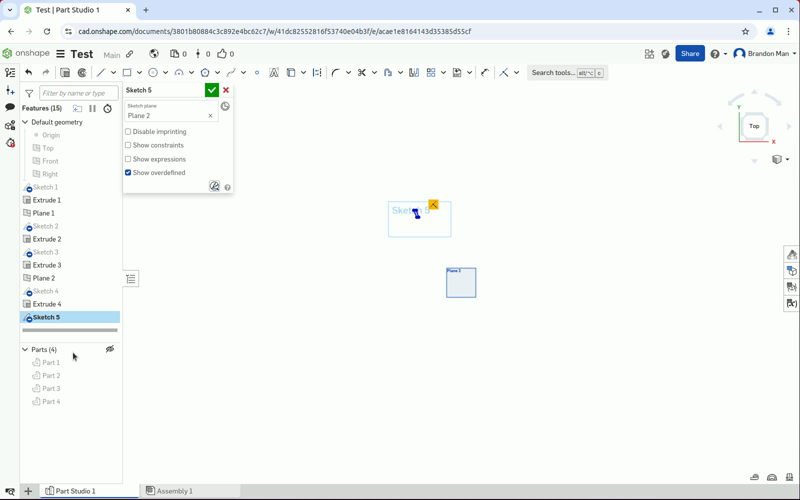
key(shift+y)
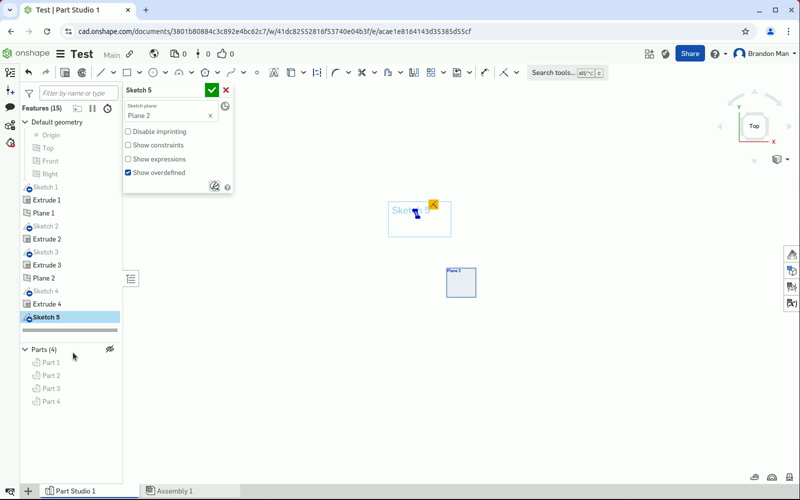
key(shift+e)
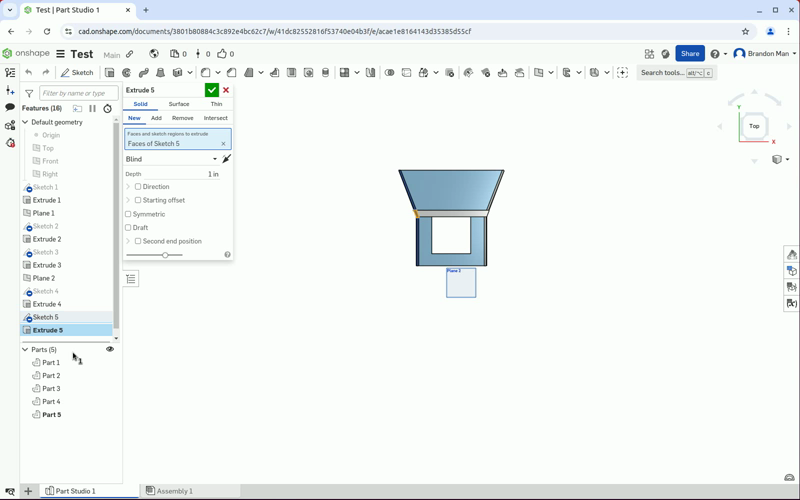
mouse_move(143, 106)
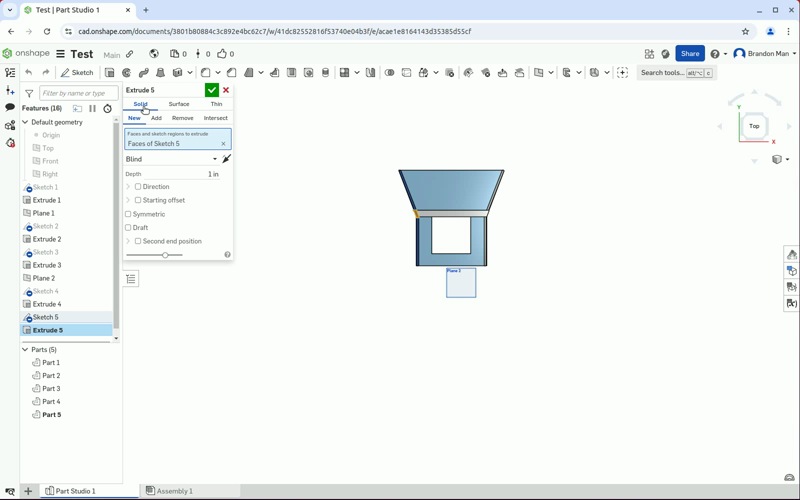
click(143, 106)
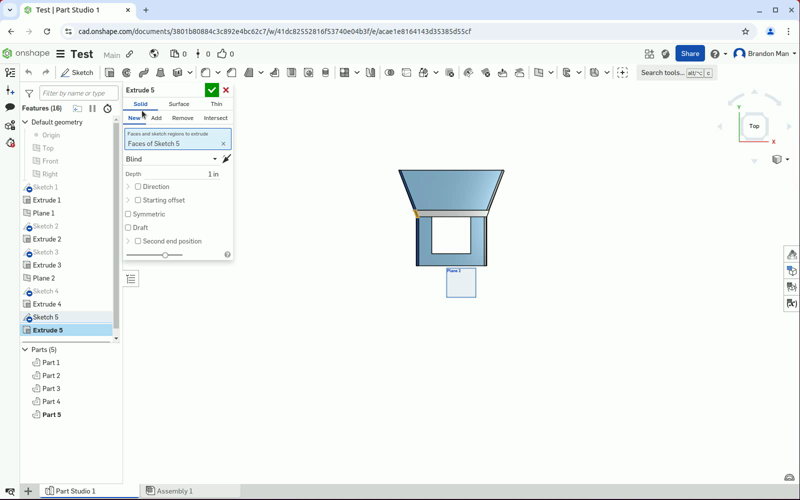
mouse_move(137, 120)
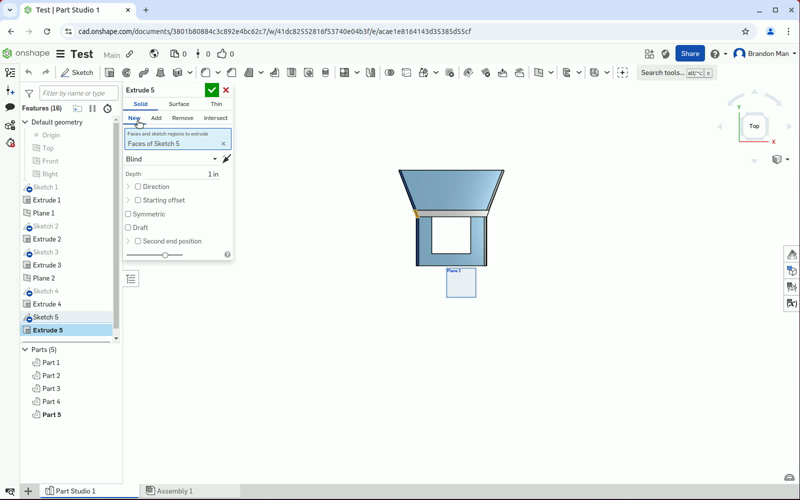
click(137, 120)
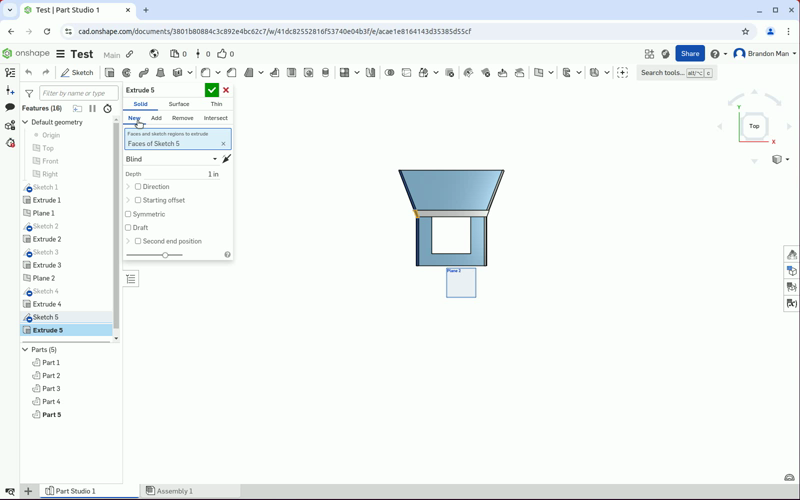
key(tab, 4)
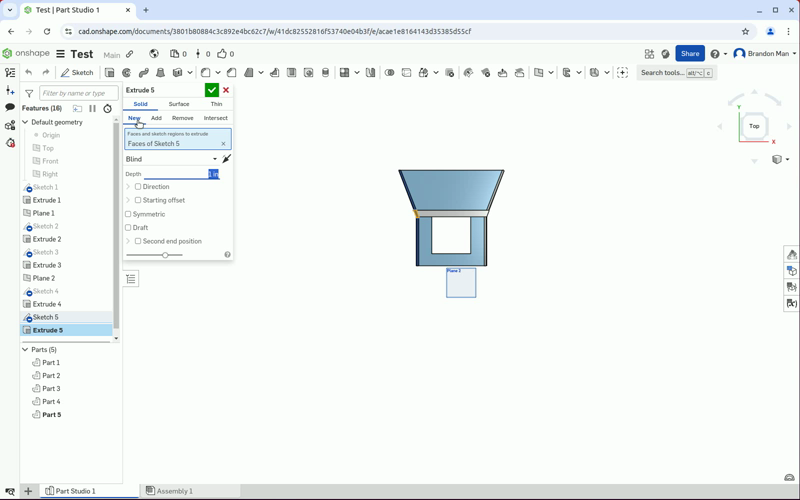
text(0.481)
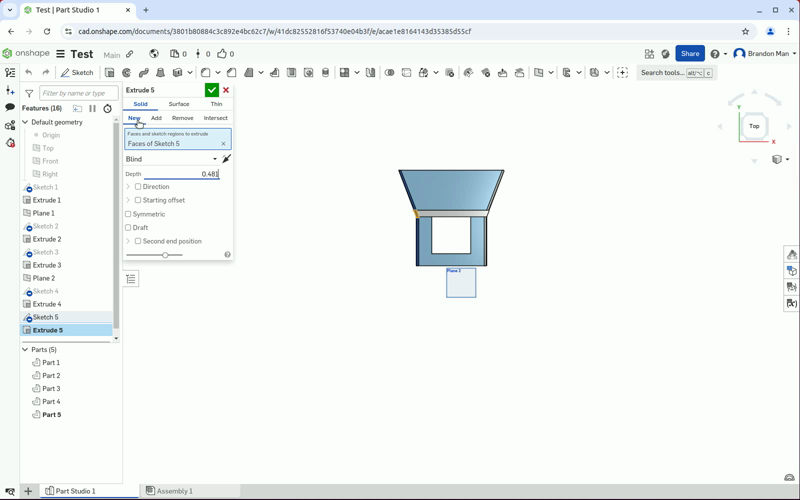
key(enter)
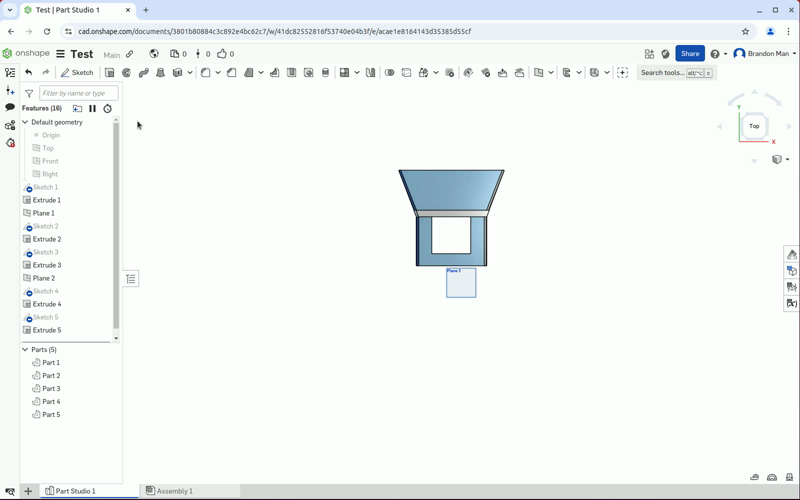
key(shift+h)
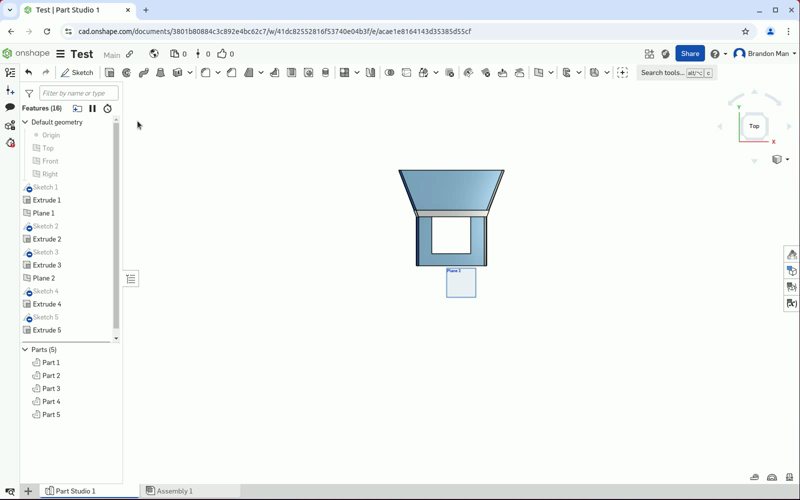
key(shift+h)
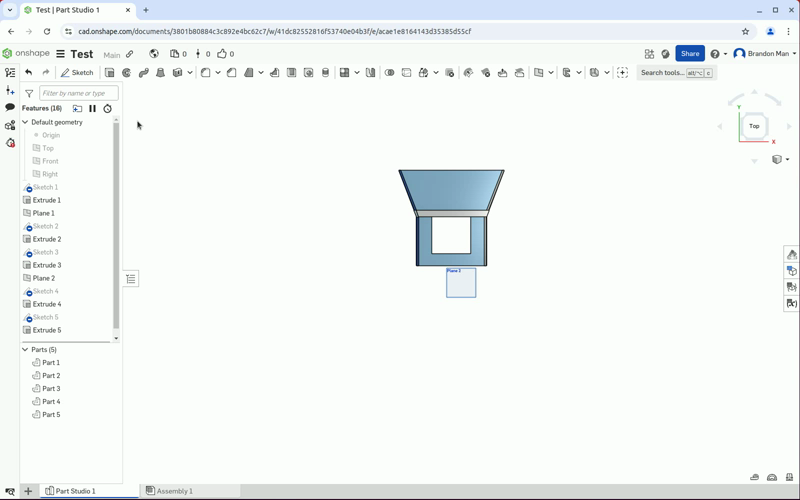
mouse_move(69, 189)
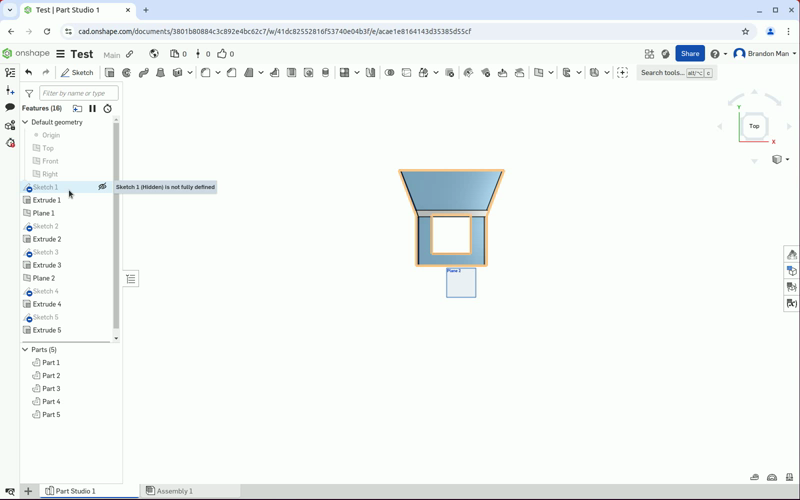
click(69, 189)
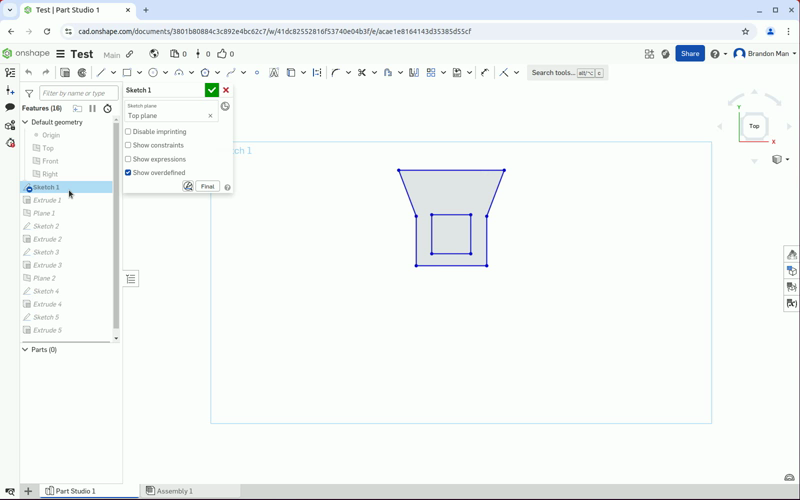
mouse_move(229, 92)
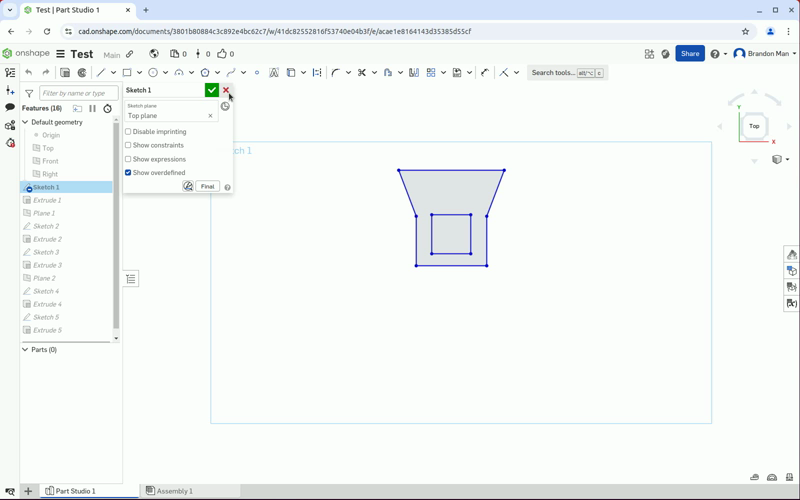
click(229, 92)
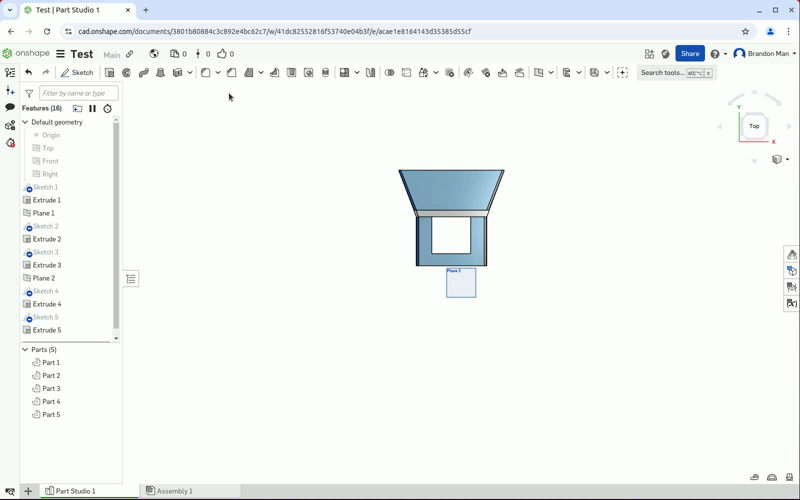
mouse_move(541, 75)
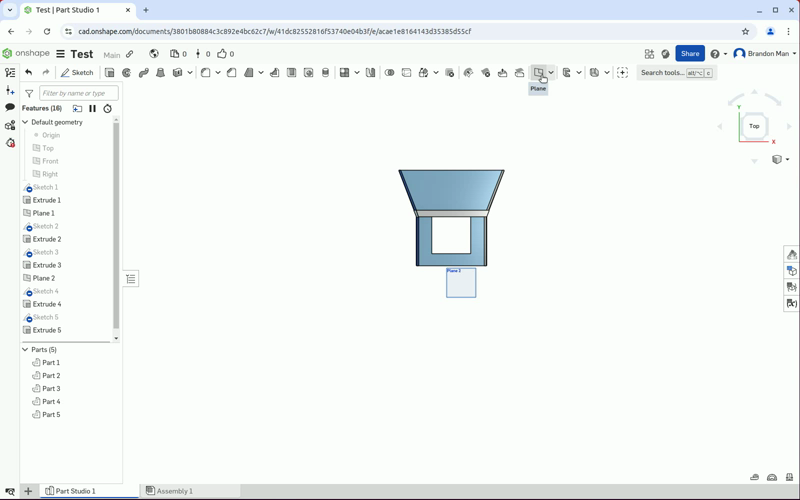
click(541, 75)
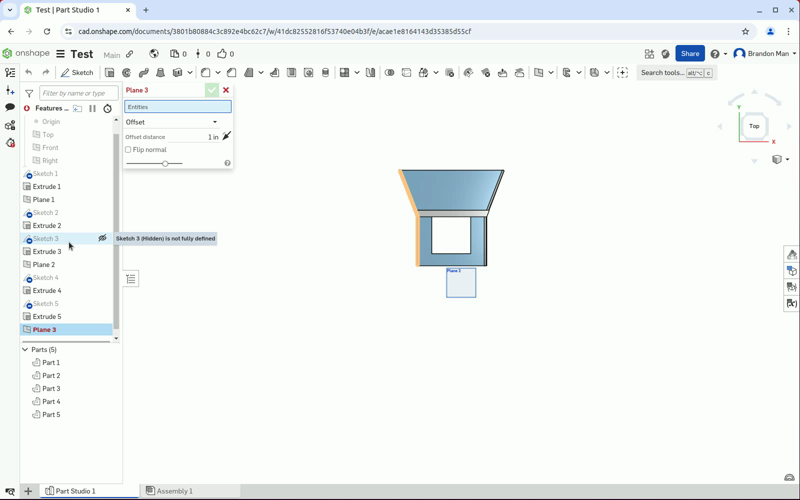
scroll(3)
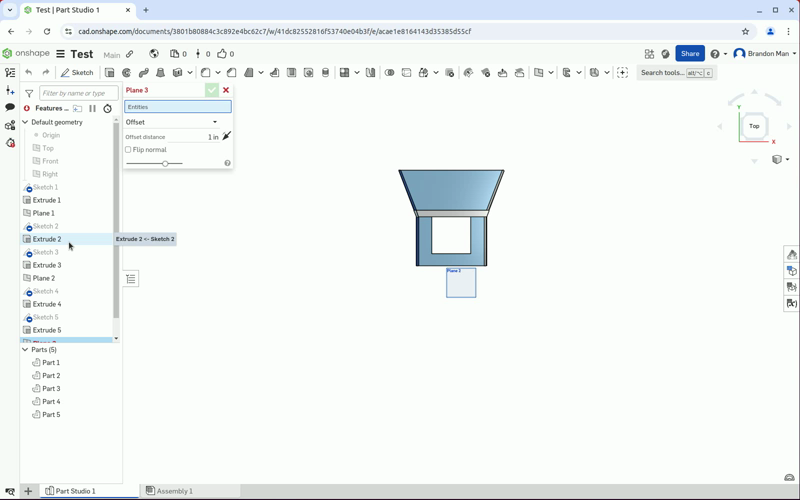
mouse_move(69, 150)
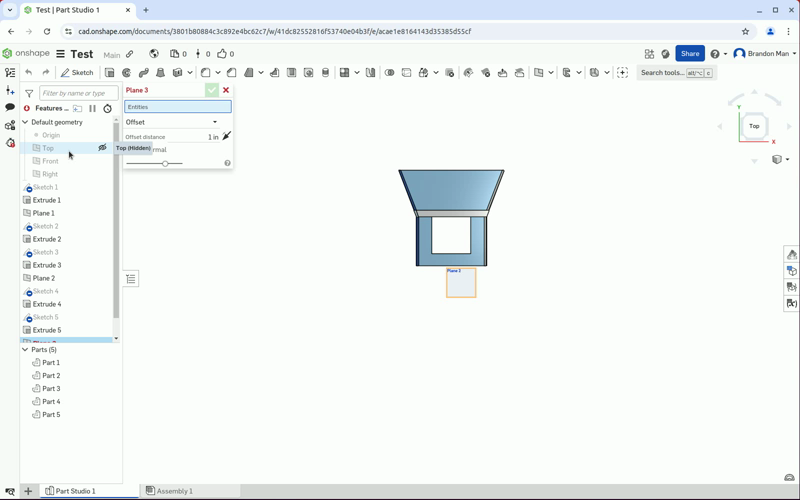
click(69, 150)
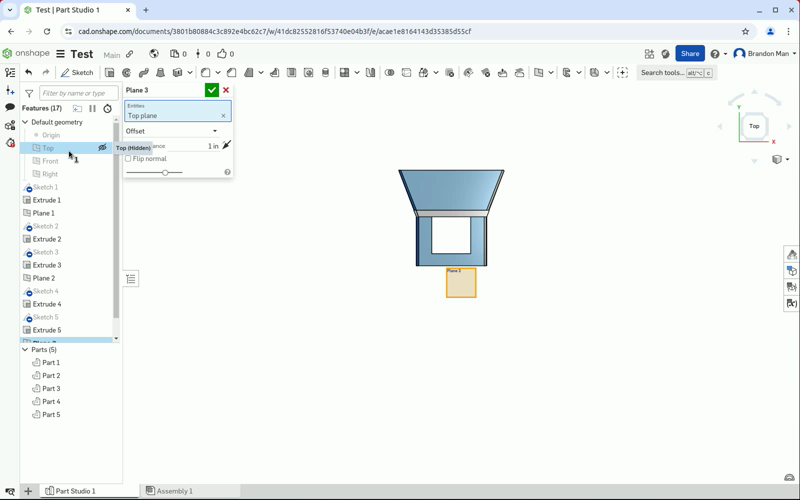
key(tab, 2)
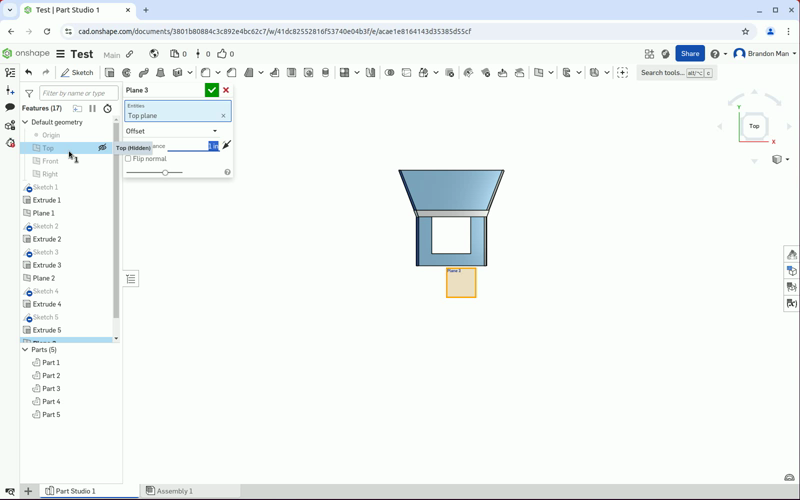
text(3.358)
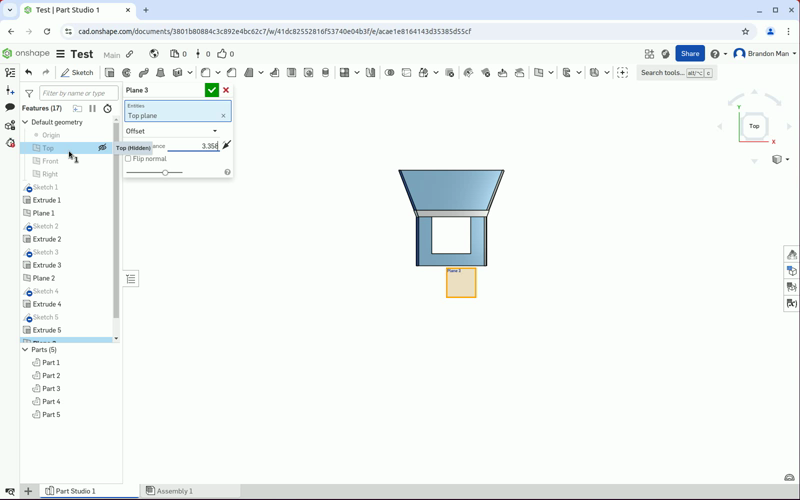
key(enter, 2)
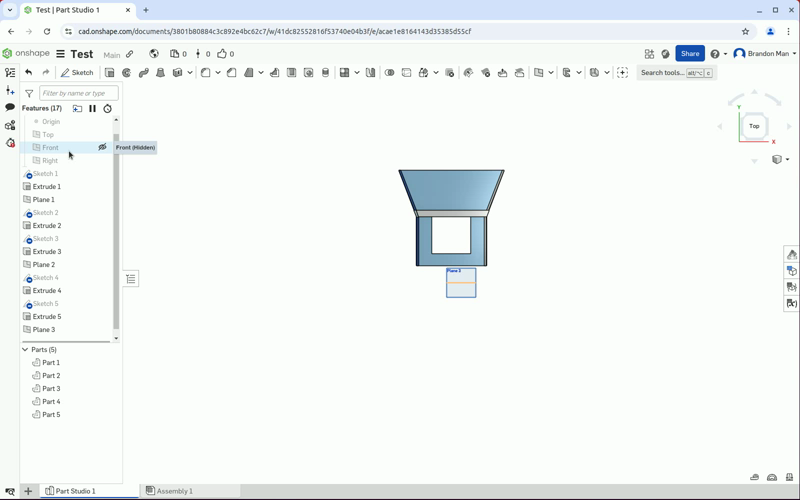
key(shift+s)
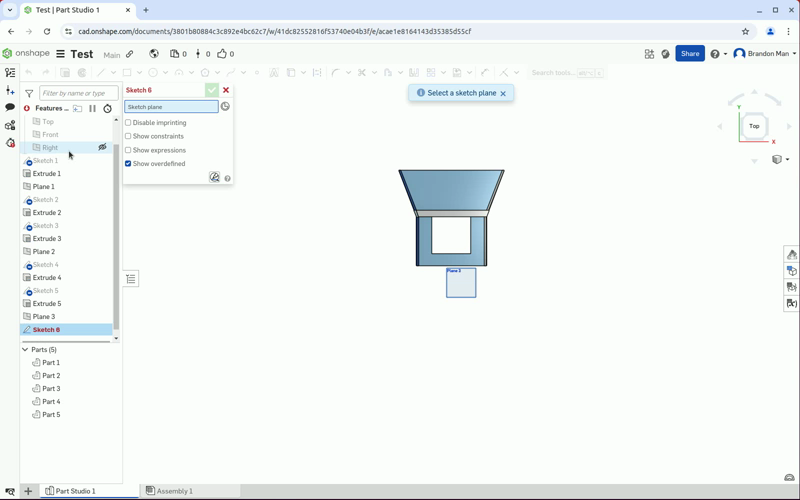
mouse_move(69, 319)
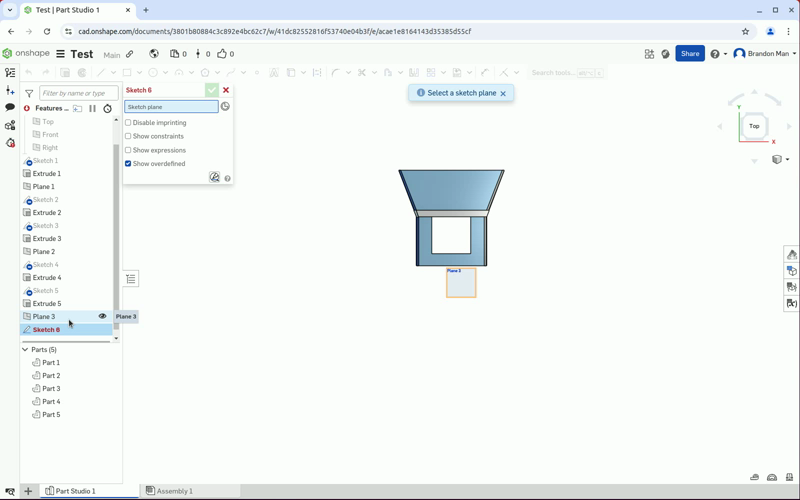
click(69, 319)
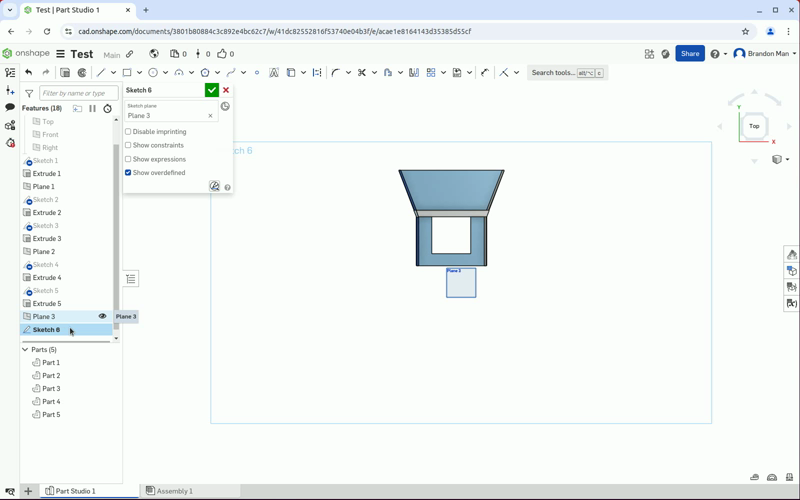
mouse_move(73, 352)
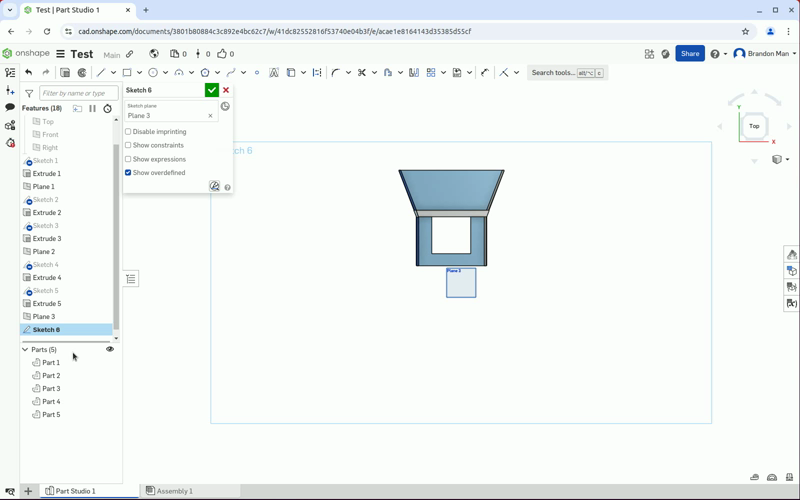
key(y)
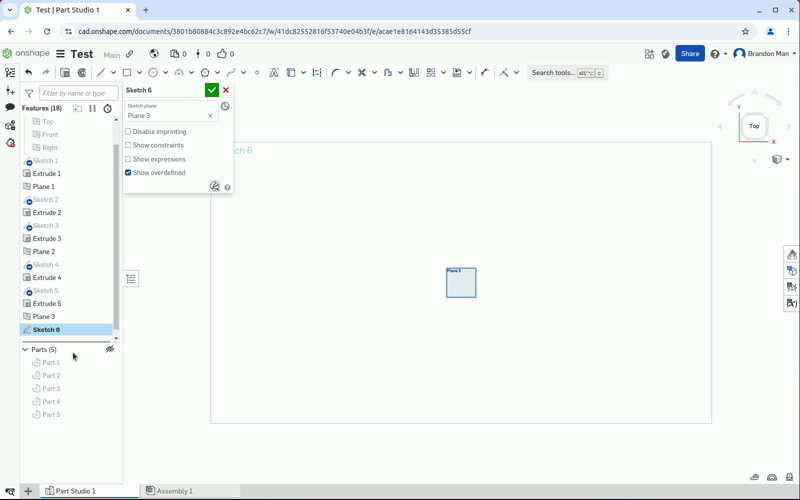
key(c)
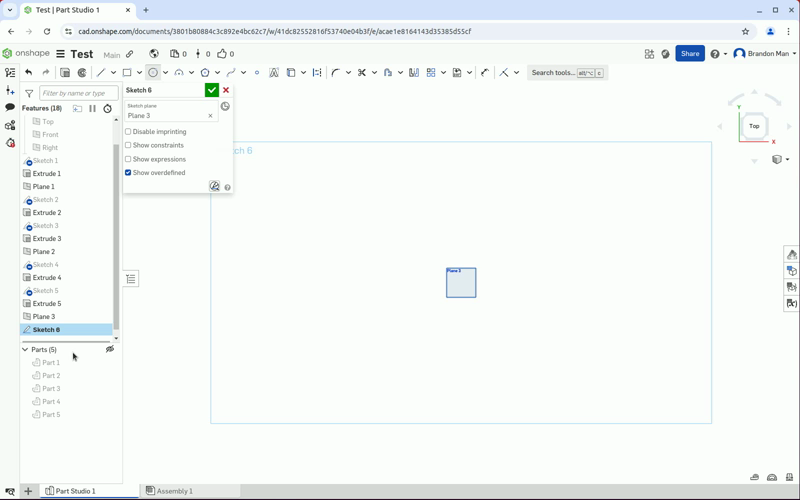
key_down(shift)
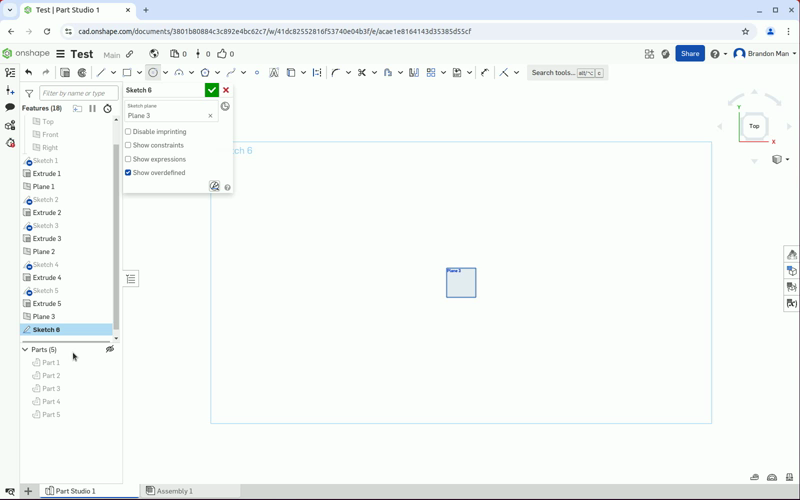
mouse_move(431, 213)
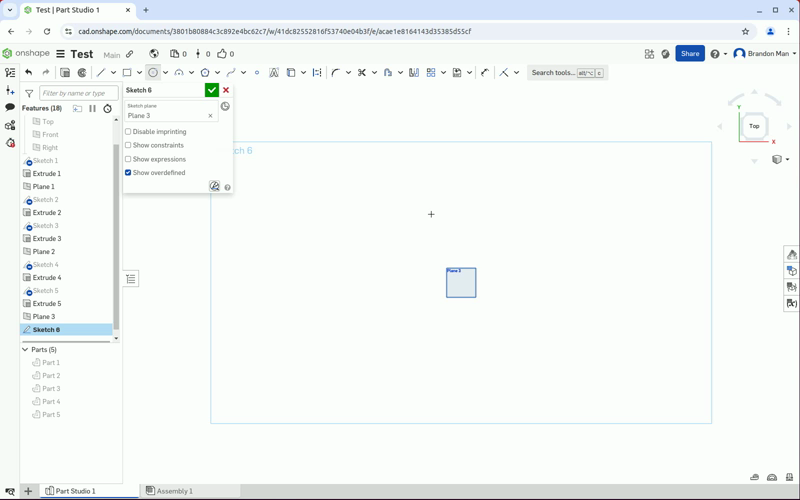
click(431, 213)
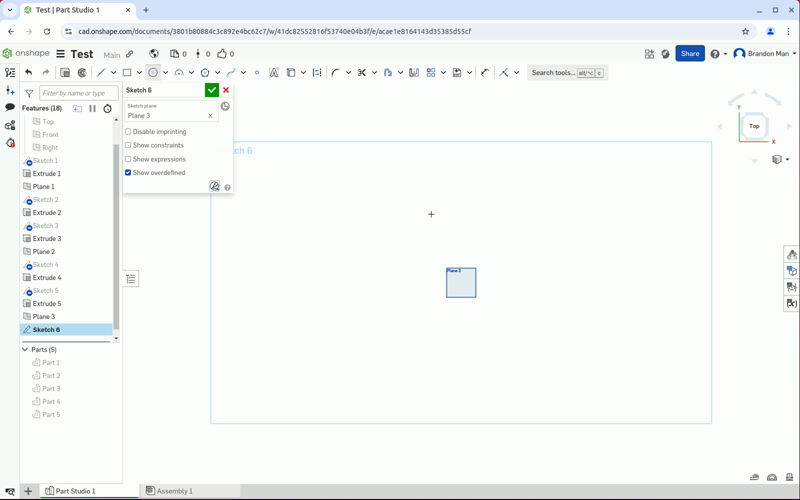
key_up(shift)
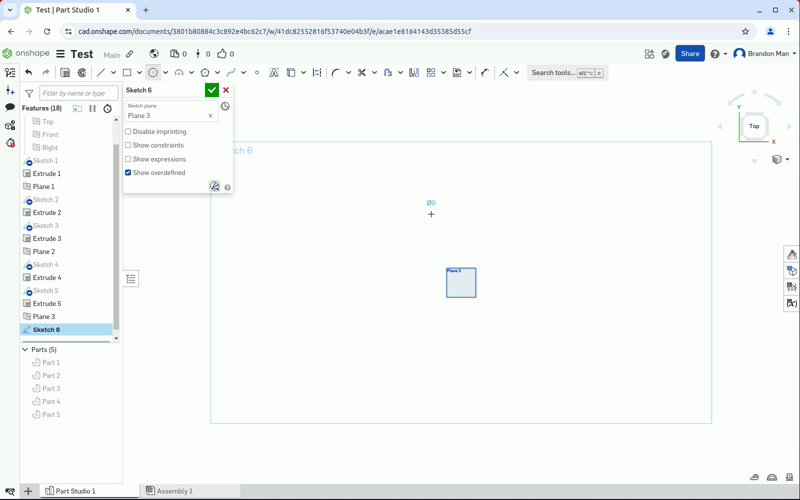
mouse_move(433, 213)
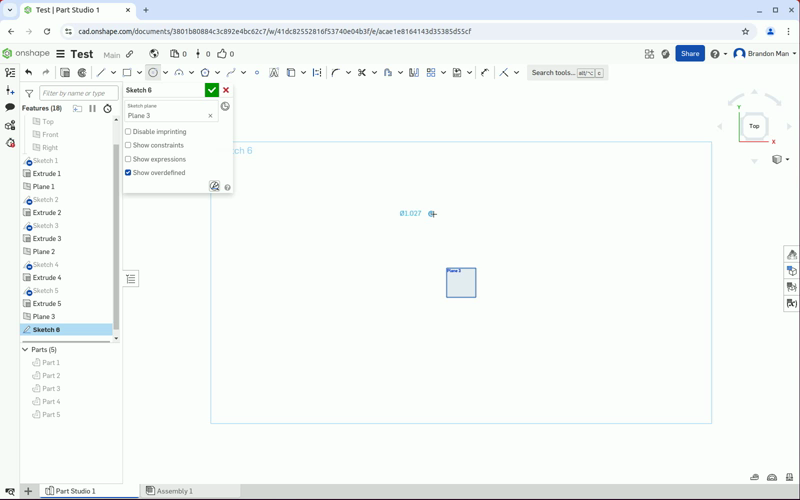
scroll(6)
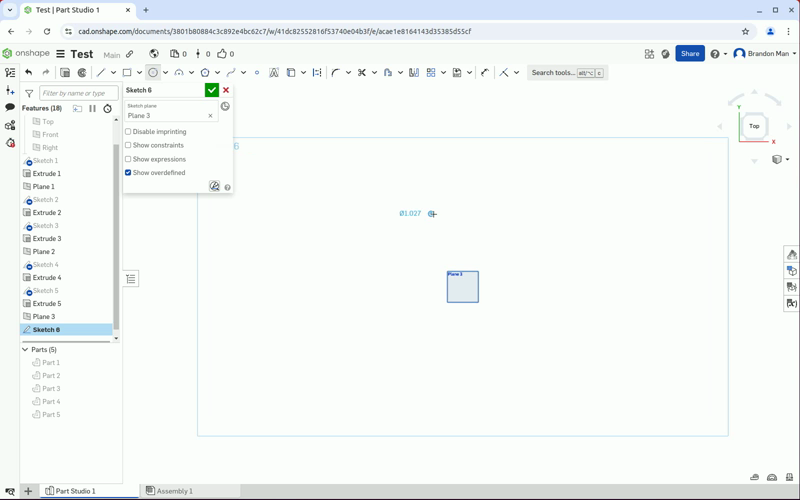
scroll(6)
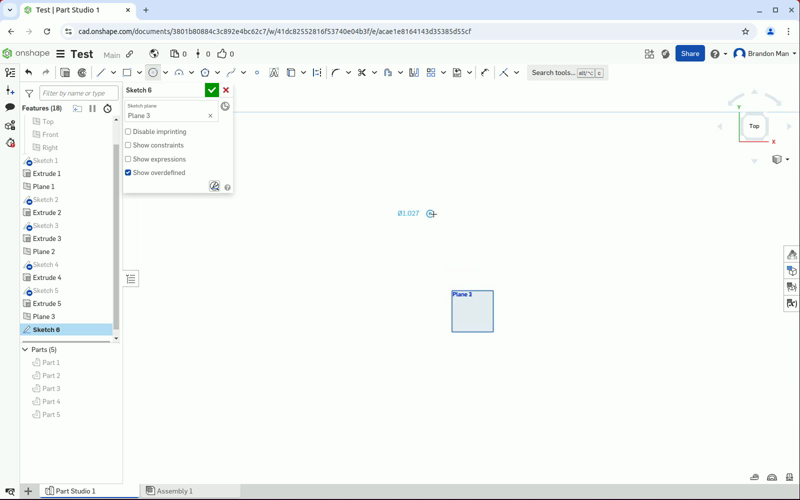
scroll(6)
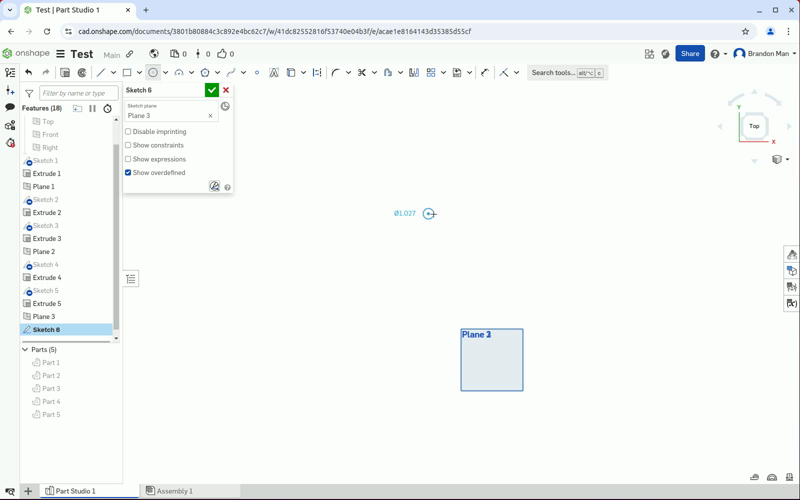
scroll(6)
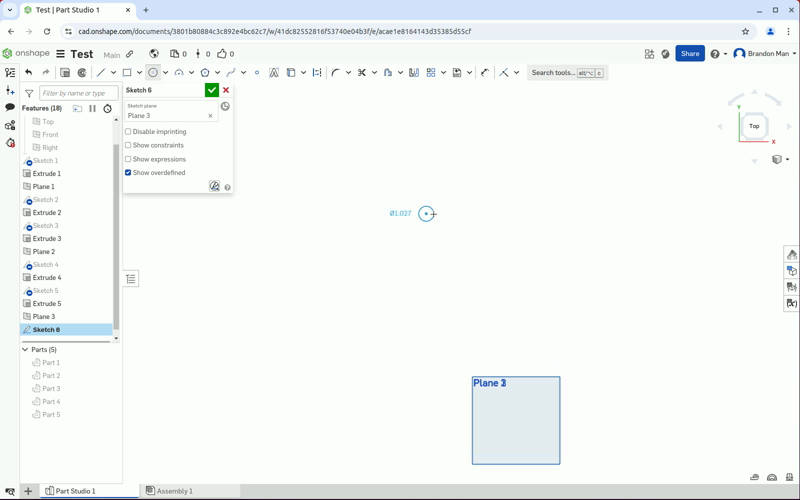
scroll(6)
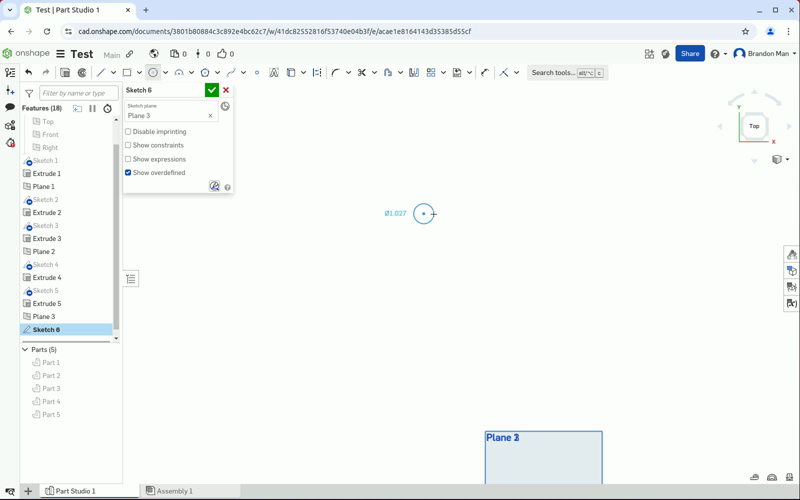
scroll(6)
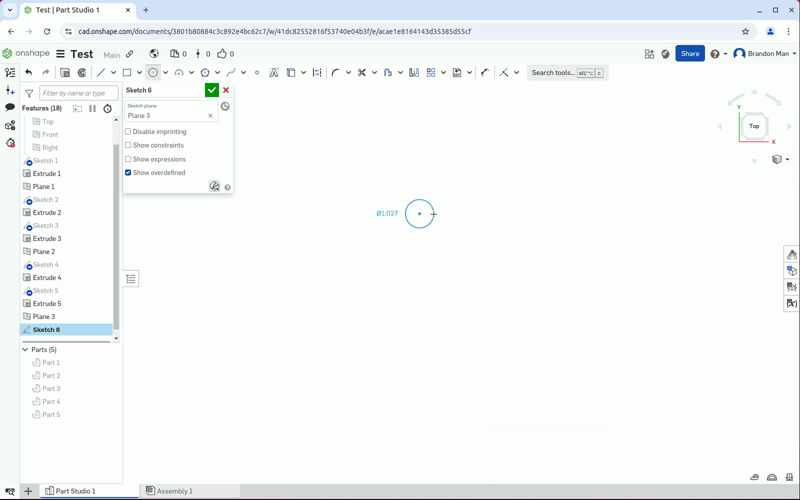
scroll(6)
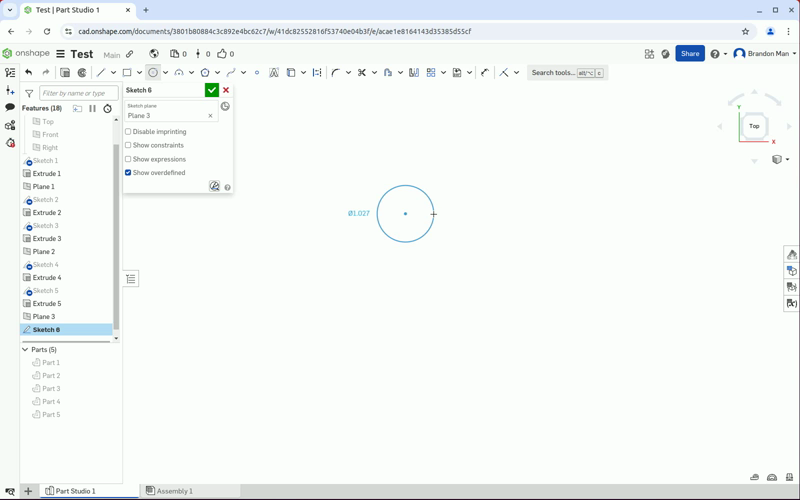
click(433, 213)
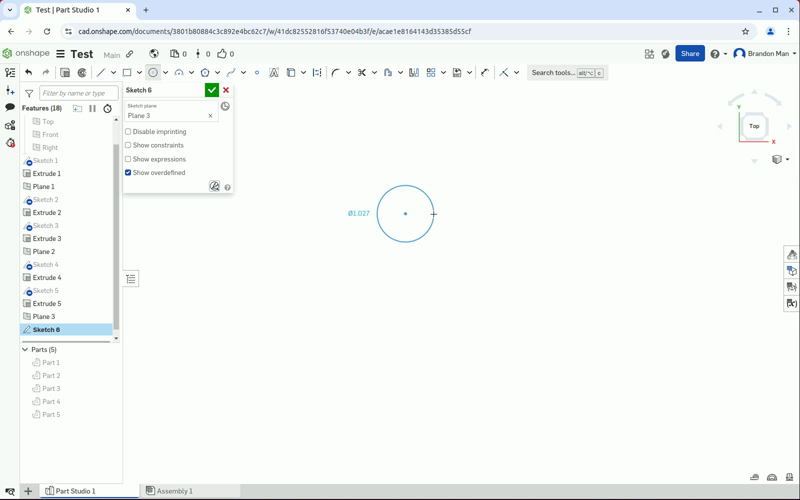
scroll(-6)
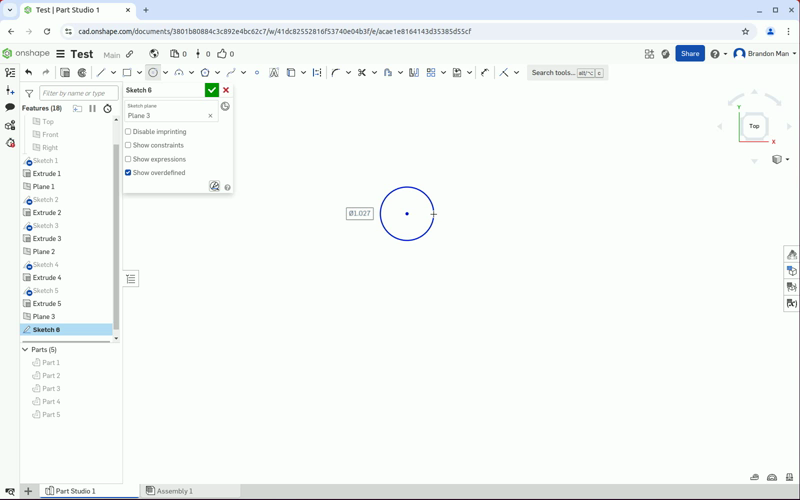
scroll(-6)
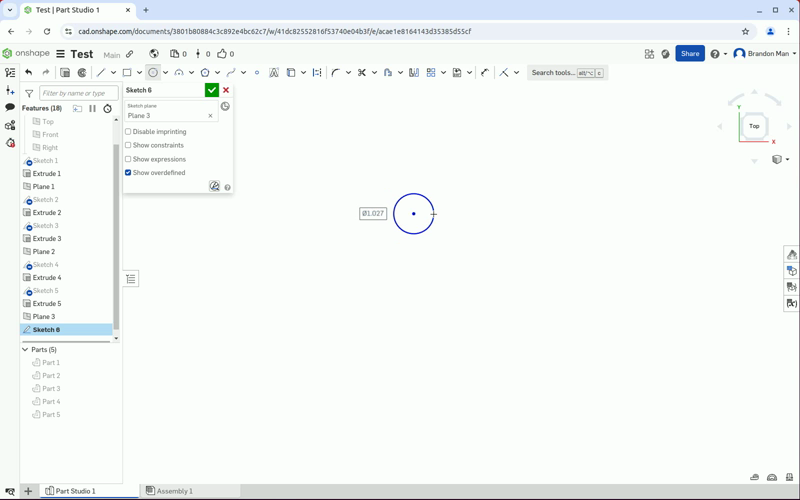
scroll(-6)
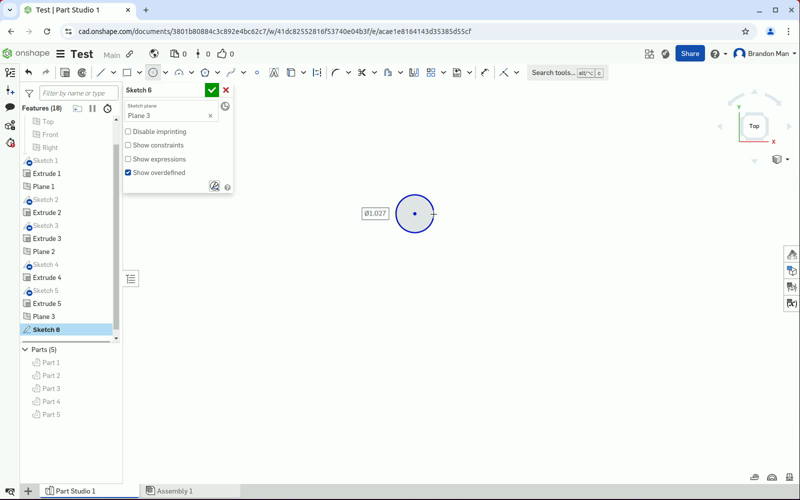
scroll(-6)
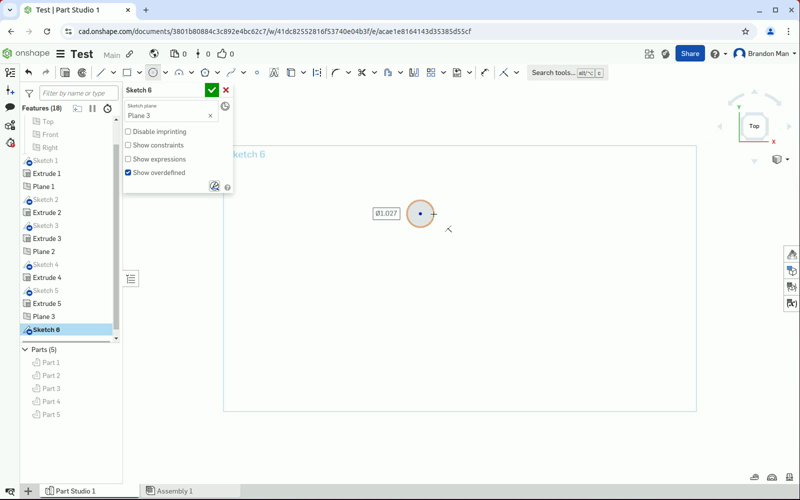
scroll(-6)
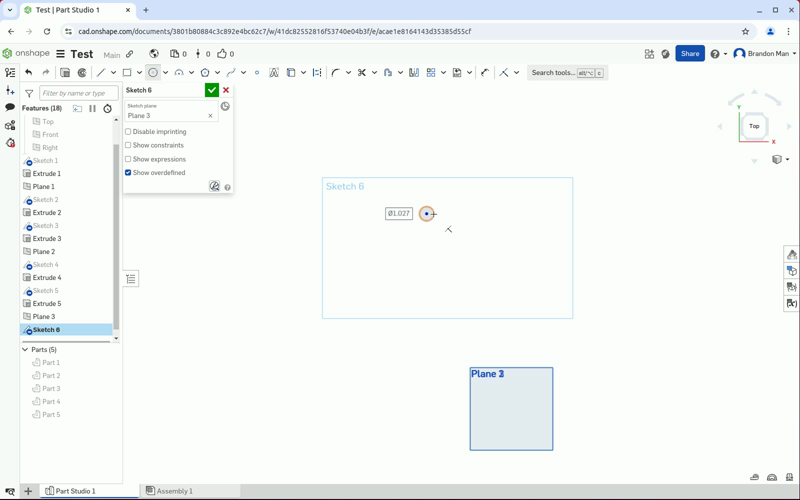
scroll(-6)
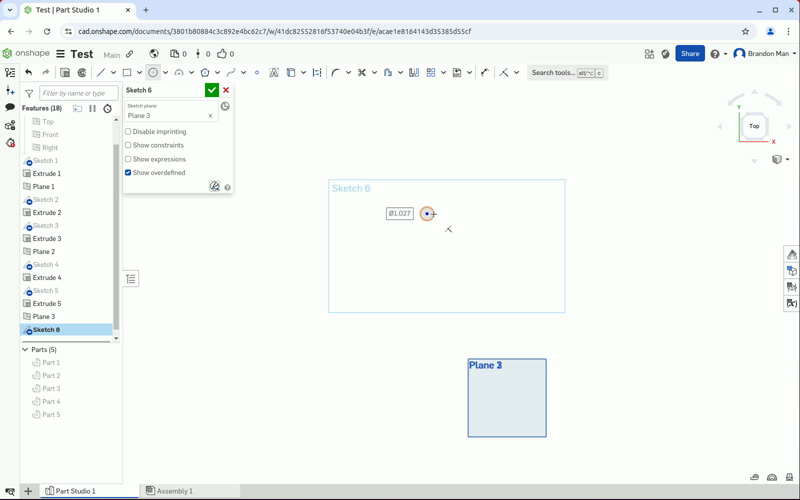
scroll(-6)
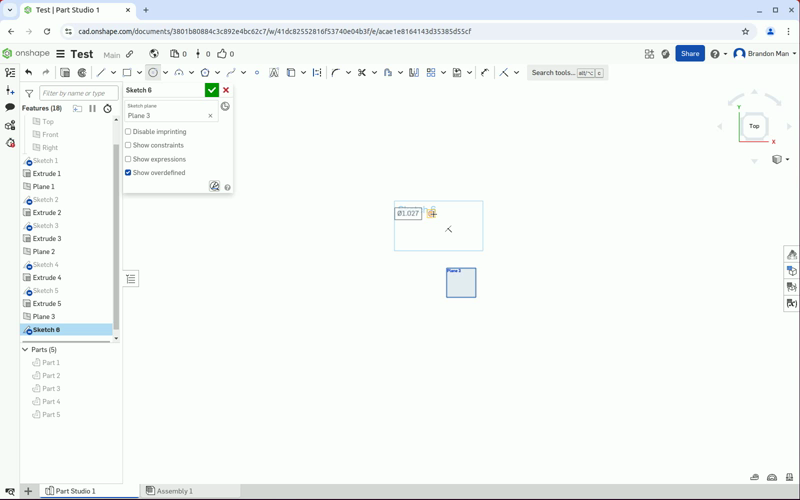
key(esc)
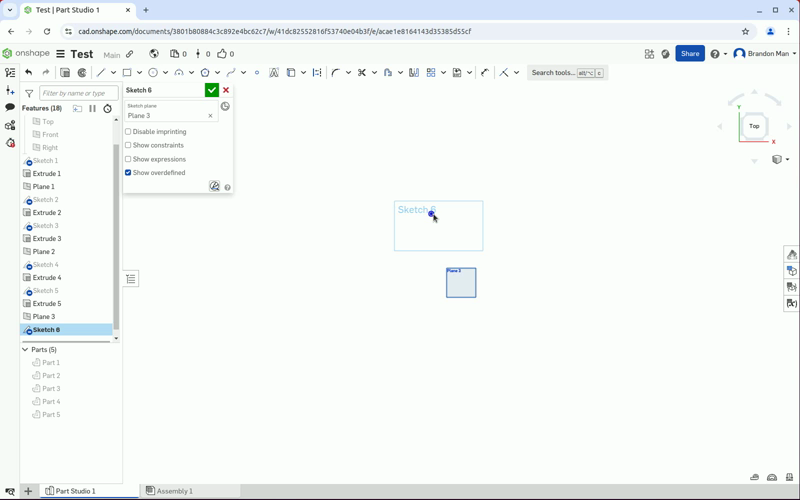
mouse_move(432, 215)
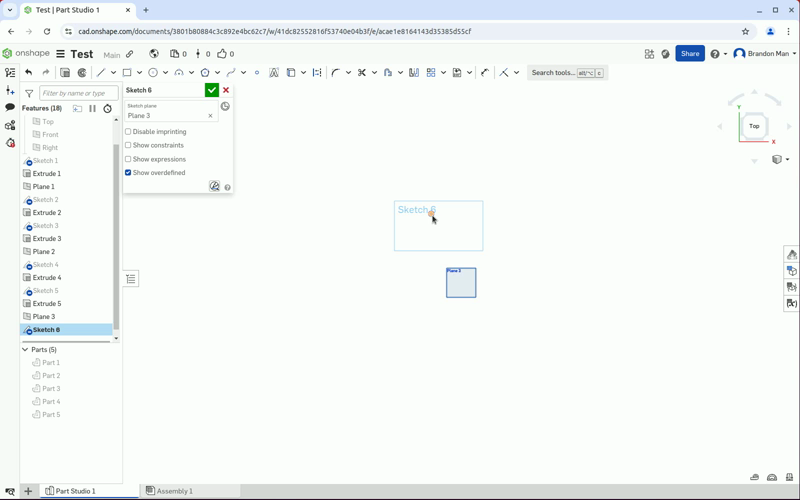
scroll(6)
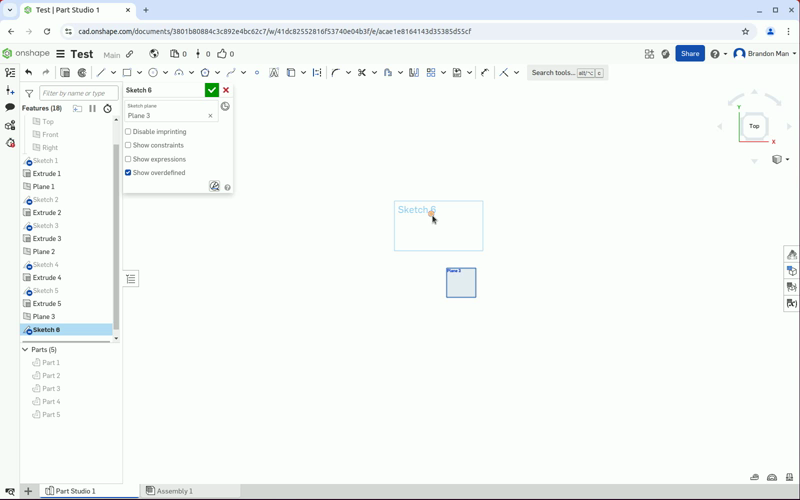
scroll(6)
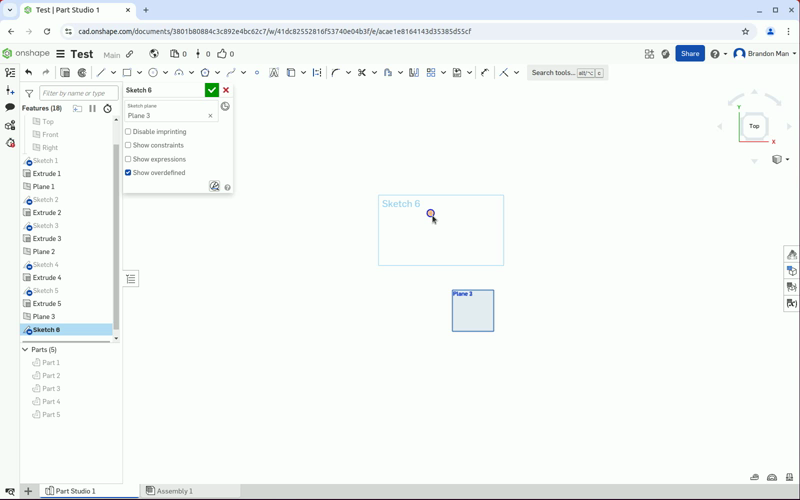
scroll(6)
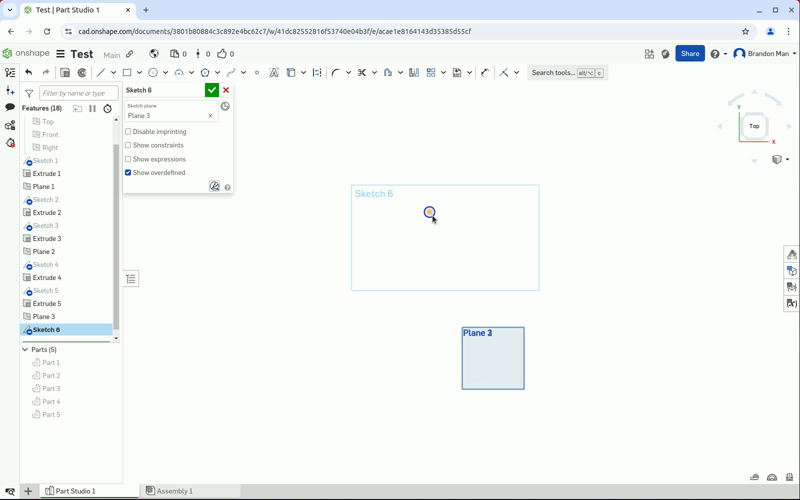
scroll(6)
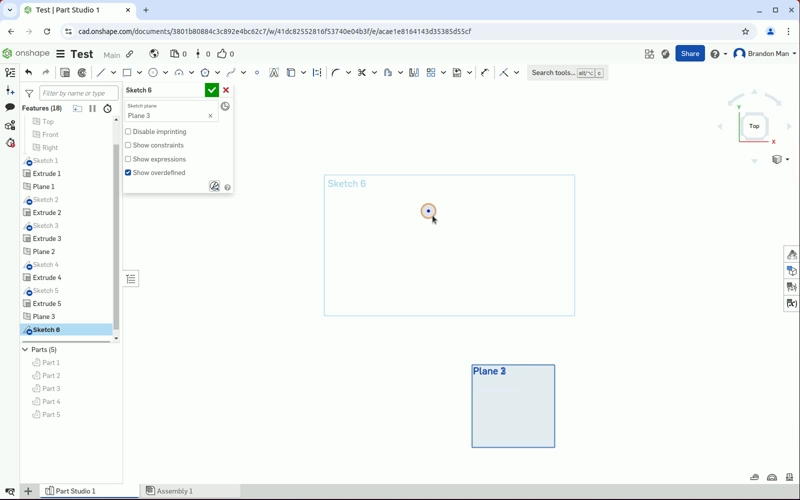
scroll(6)
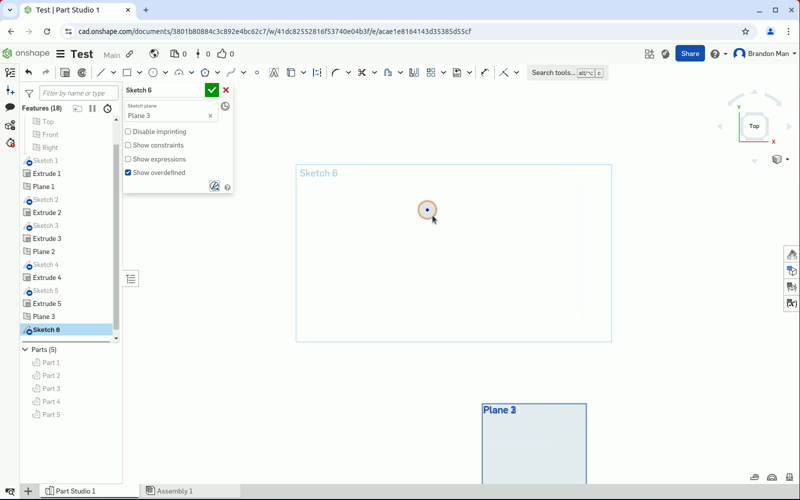
scroll(6)
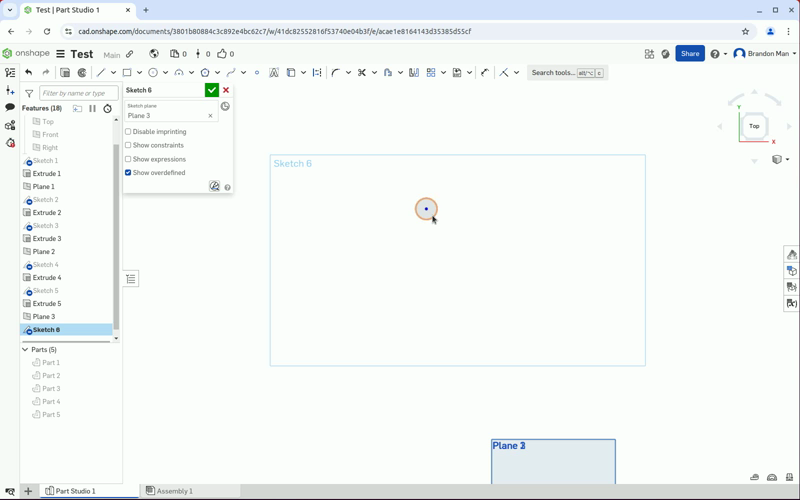
scroll(6)
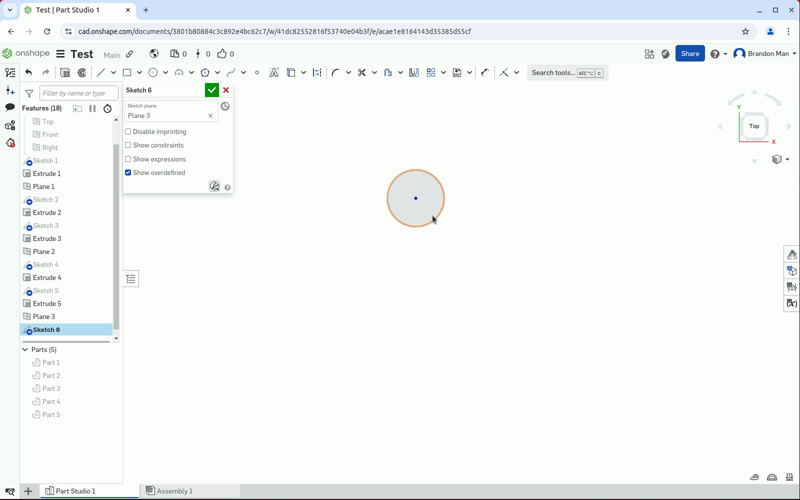
click(432, 215)
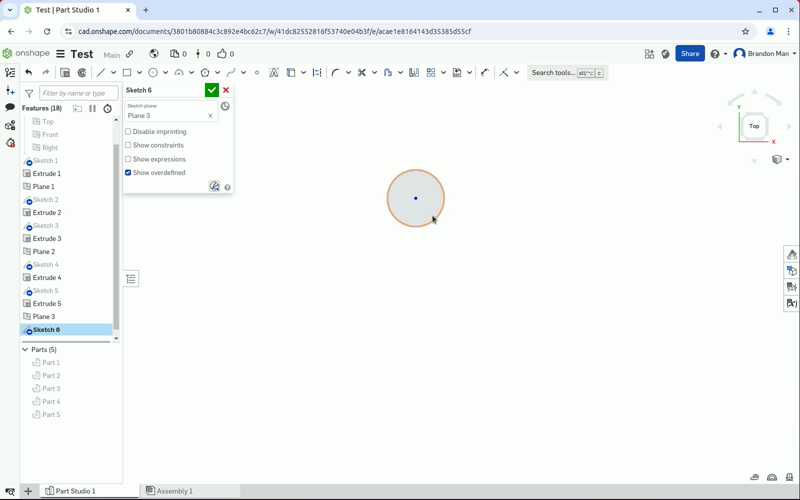
scroll(-6)
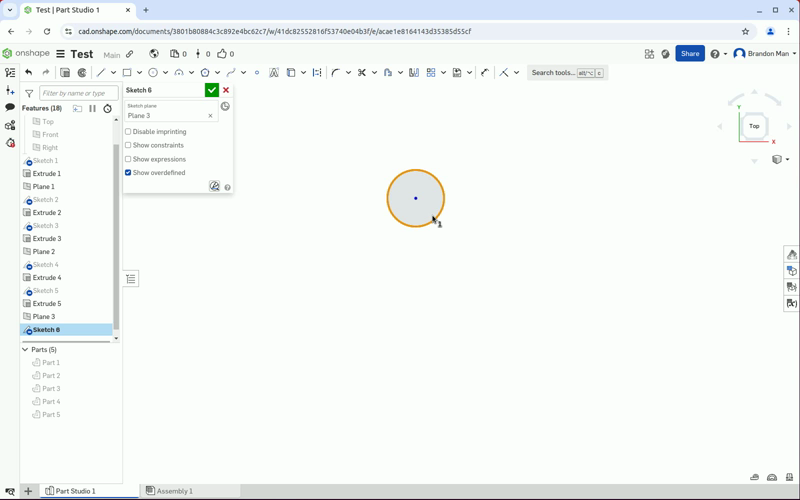
scroll(-6)
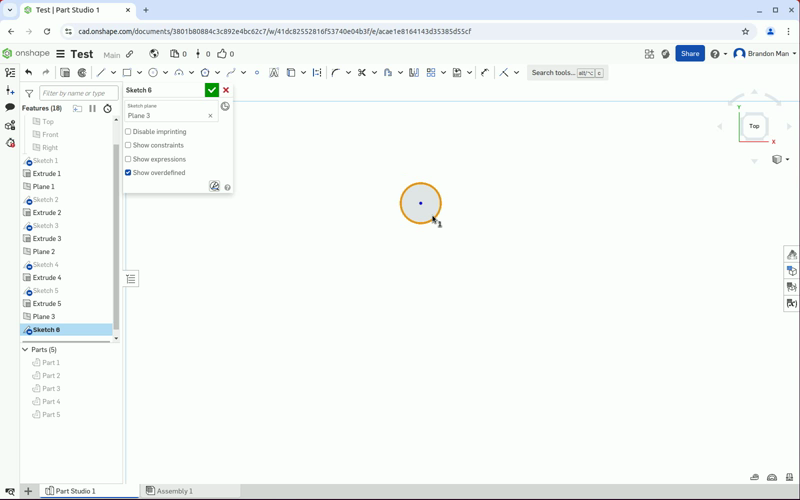
scroll(-6)
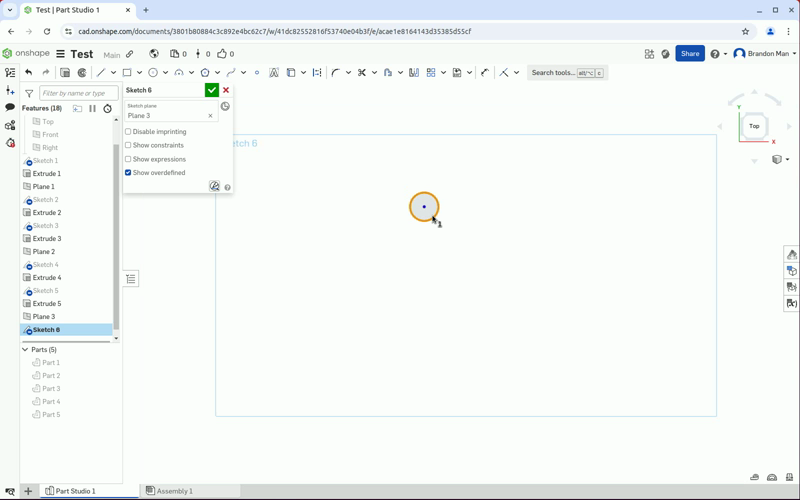
scroll(-6)
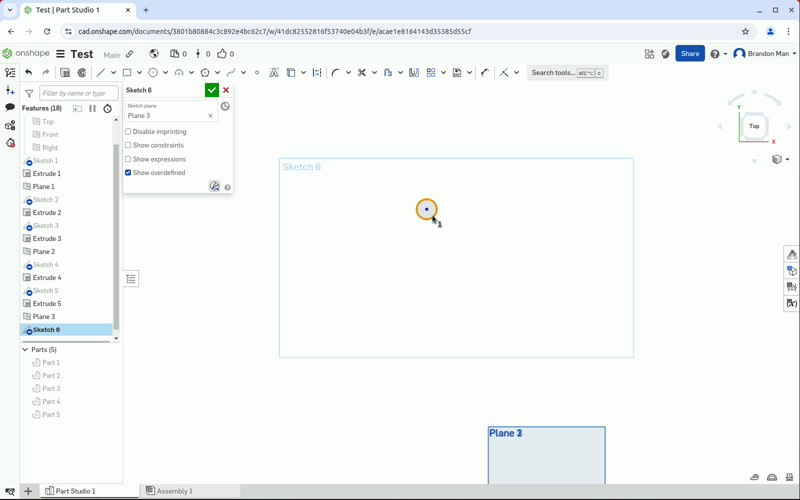
scroll(-6)
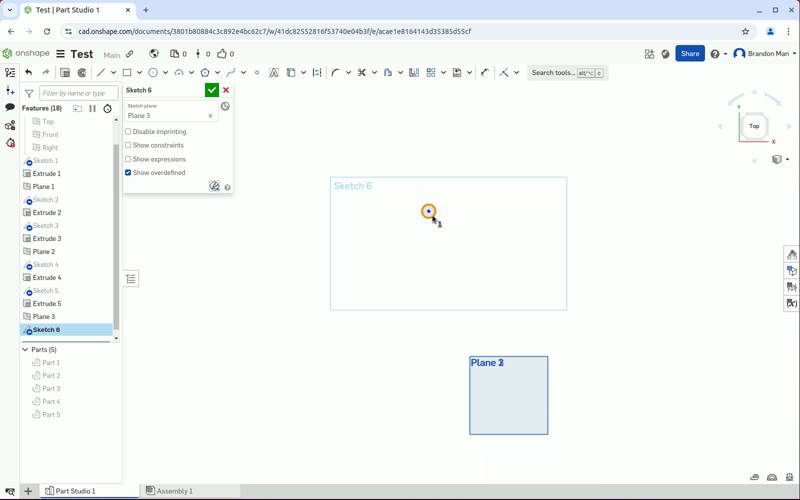
scroll(-6)
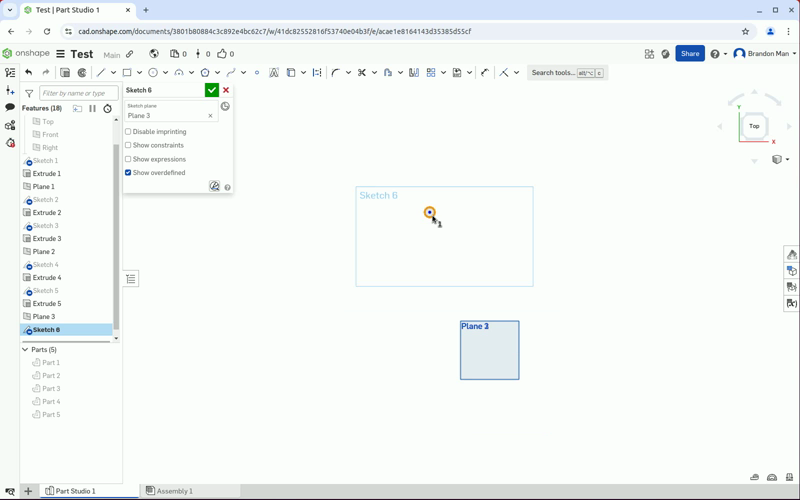
scroll(-6)
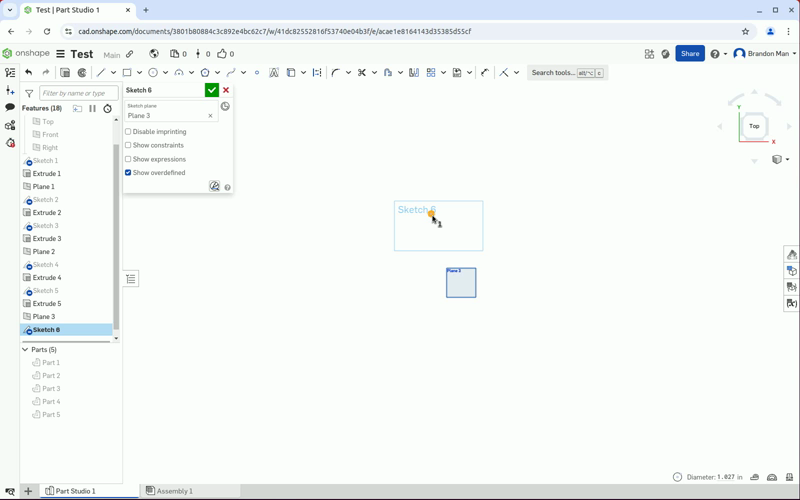
mouse_move(73, 352)
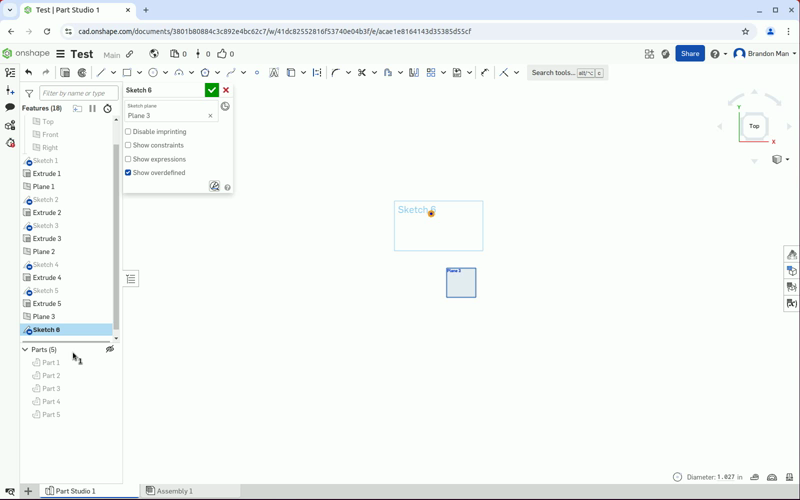
key(shift+y)
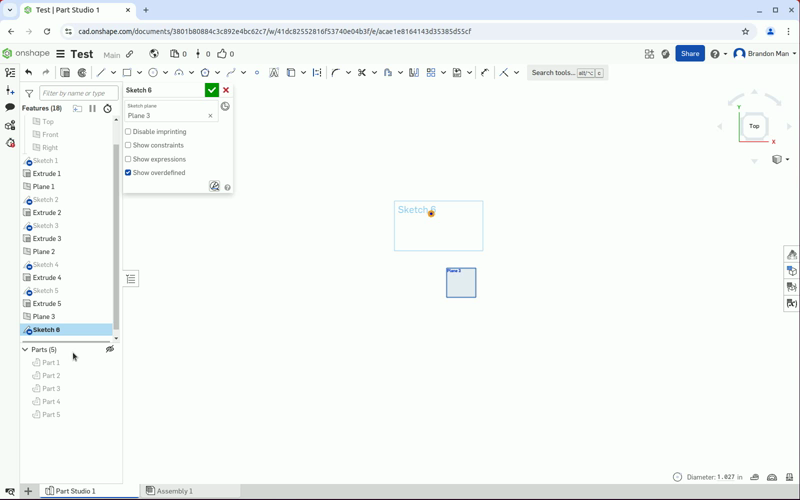
key(shift+e)
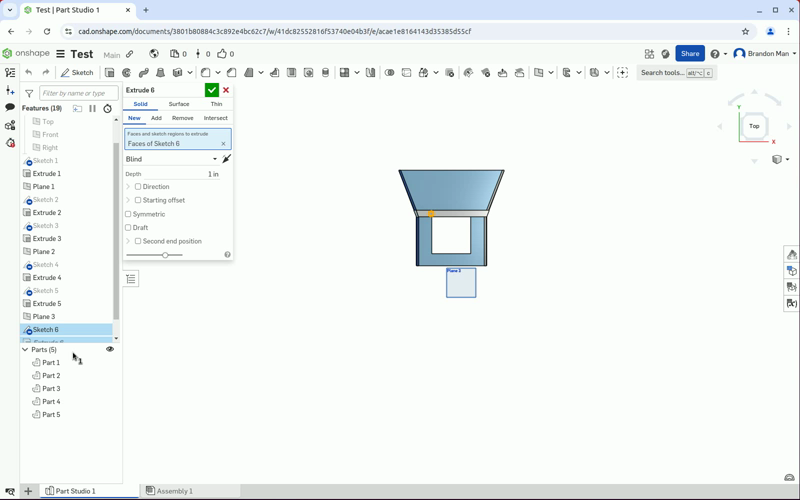
mouse_move(143, 106)
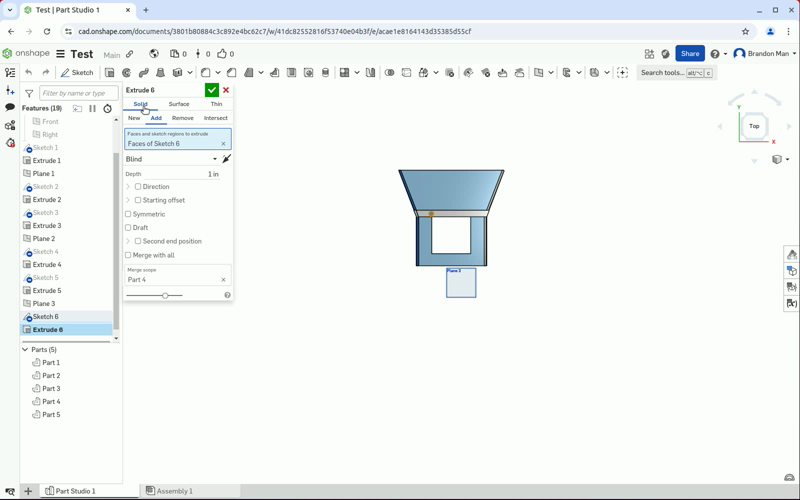
click(143, 106)
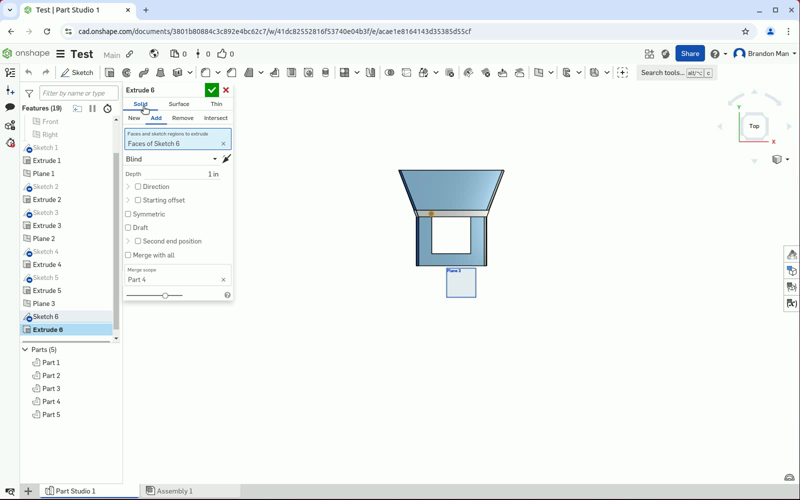
mouse_move(186, 120)
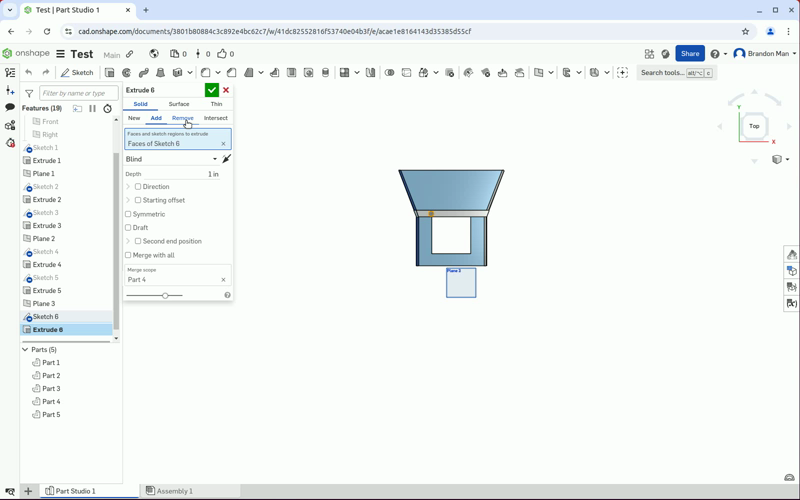
click(186, 120)
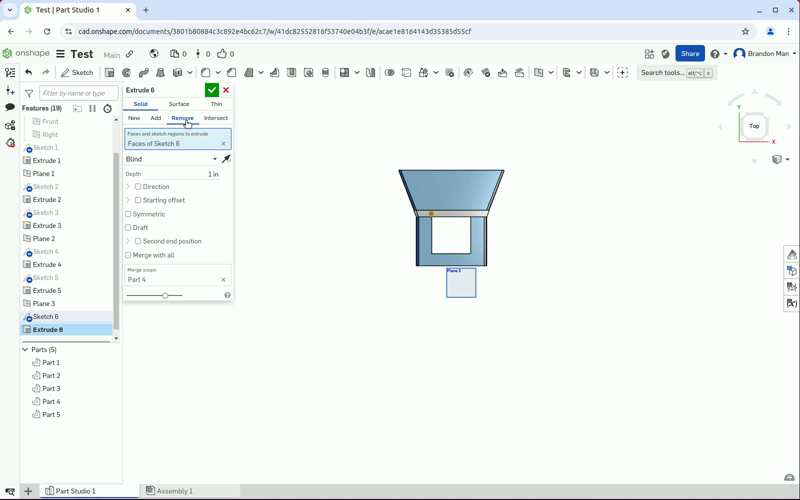
key(tab, 4)
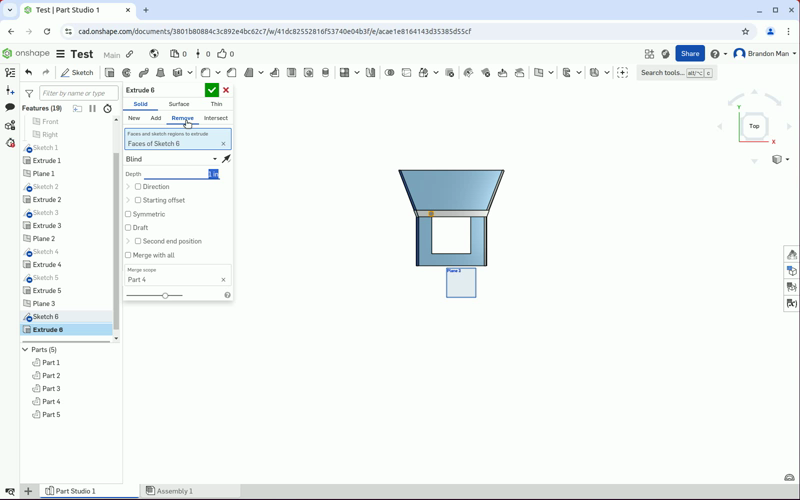
text(0.481)
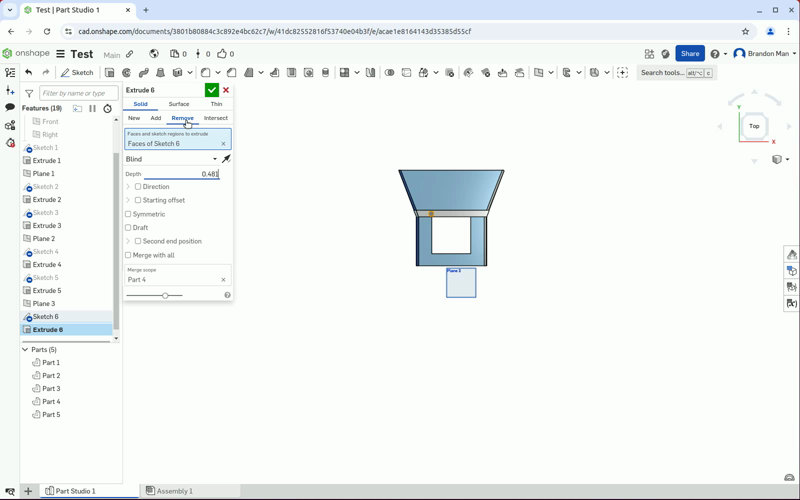
key(tab, 6)
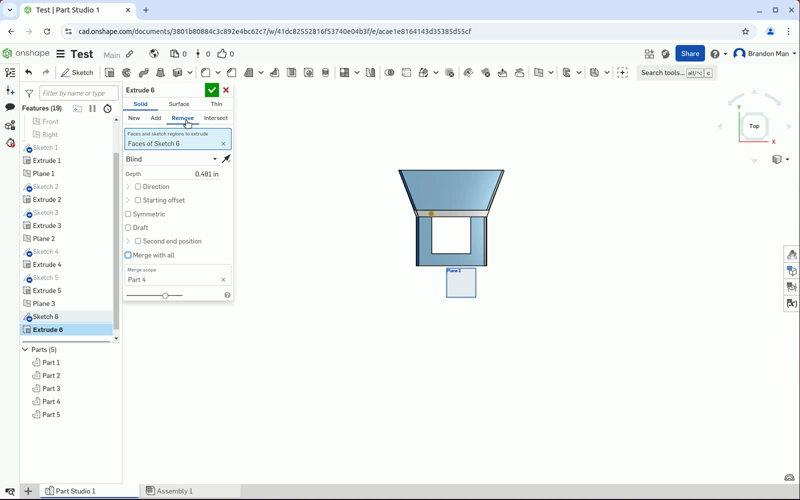
key(space)
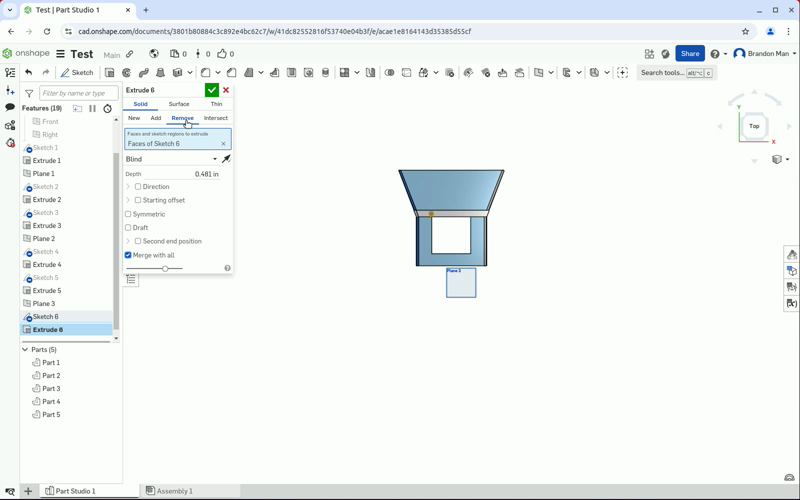
key(enter)
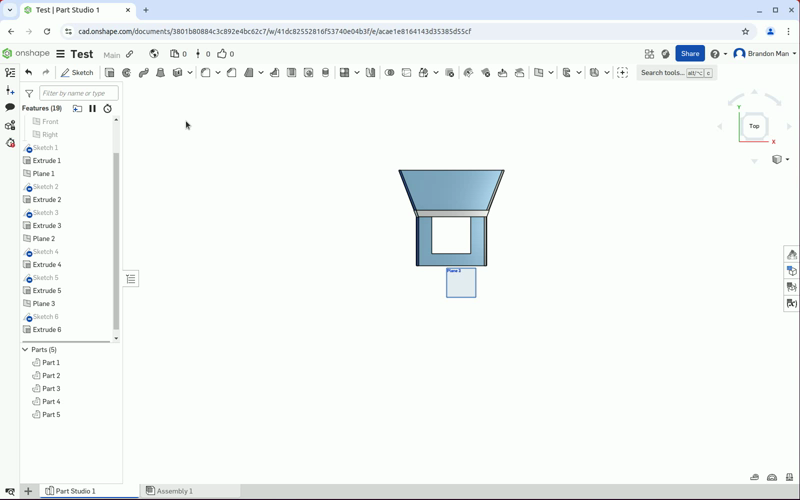
key(shift+h)
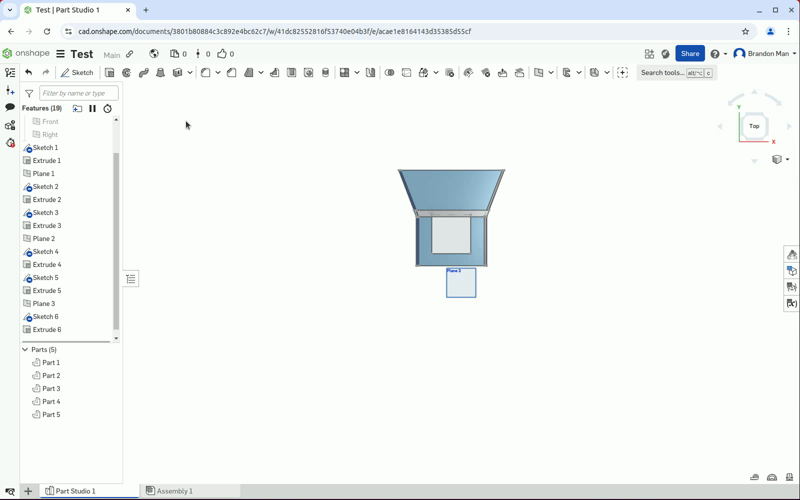
key(shift+h)
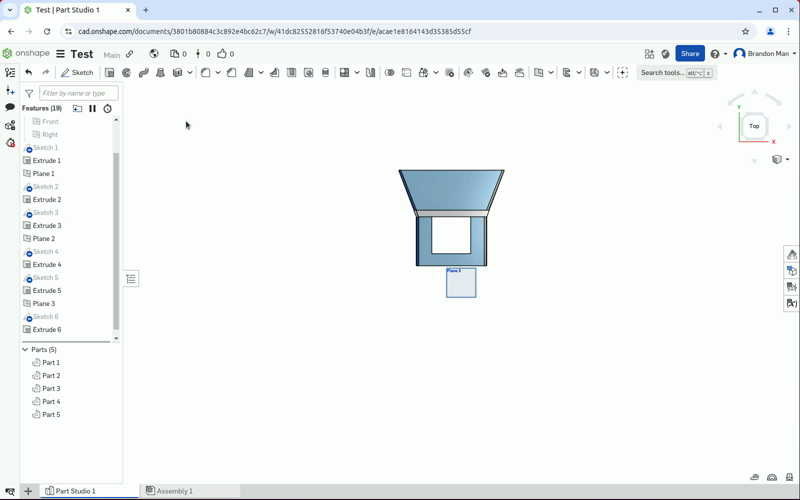
mouse_move(69, 150)
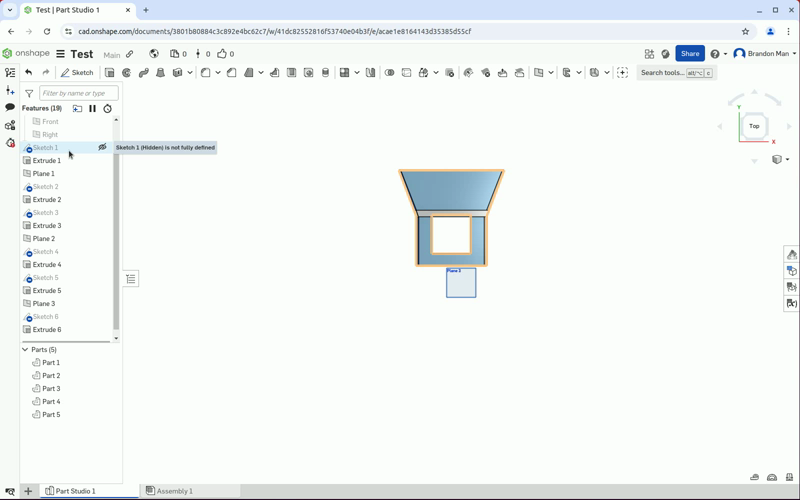
click(69, 150)
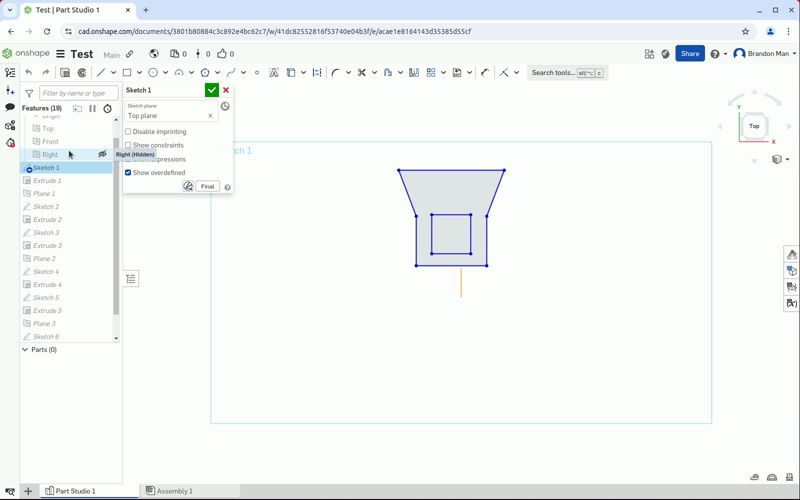
mouse_move(229, 92)
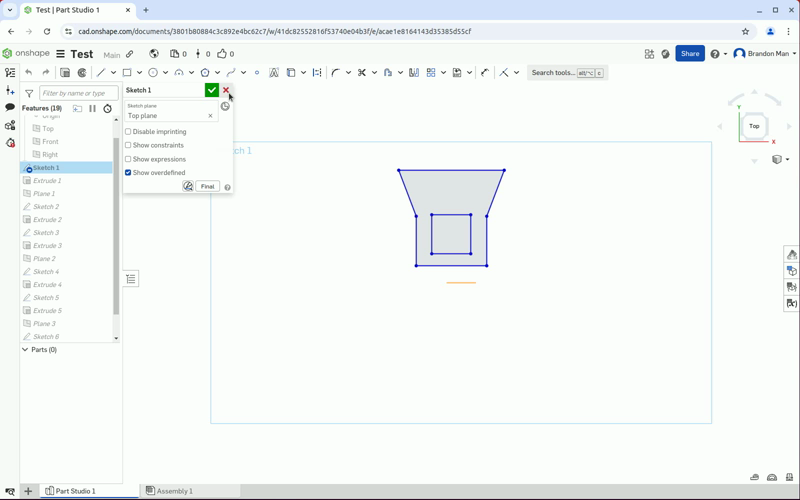
click(229, 92)
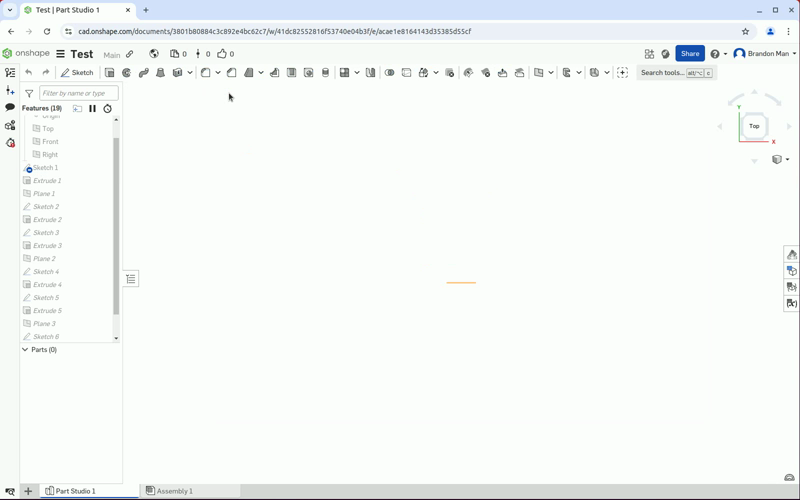
key(shift+s)
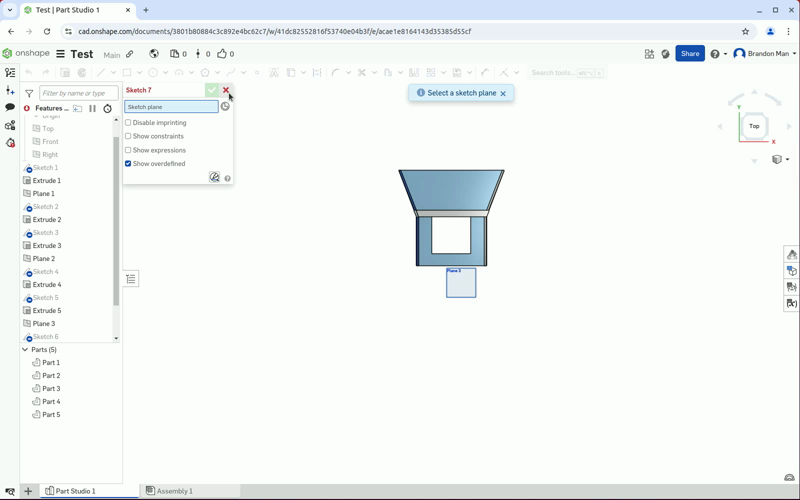
mouse_move(69, 293)
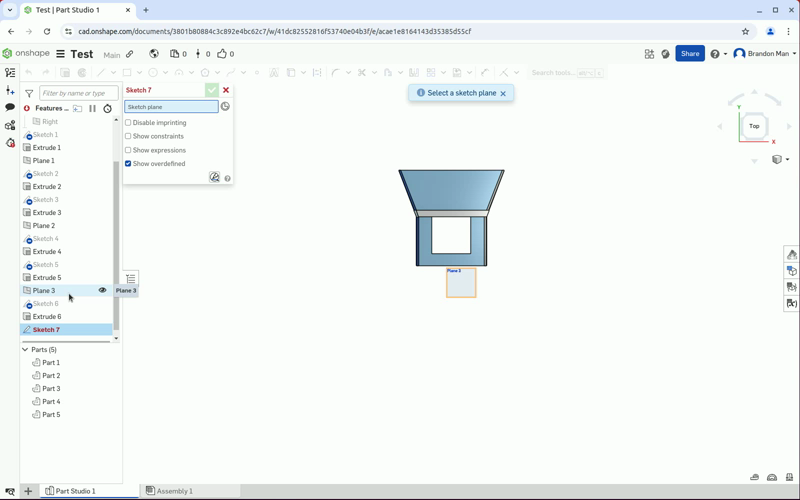
click(69, 293)
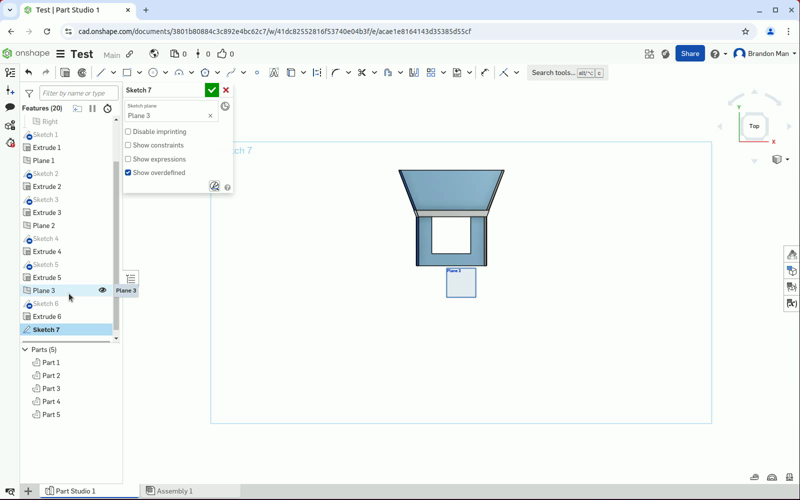
mouse_move(73, 352)
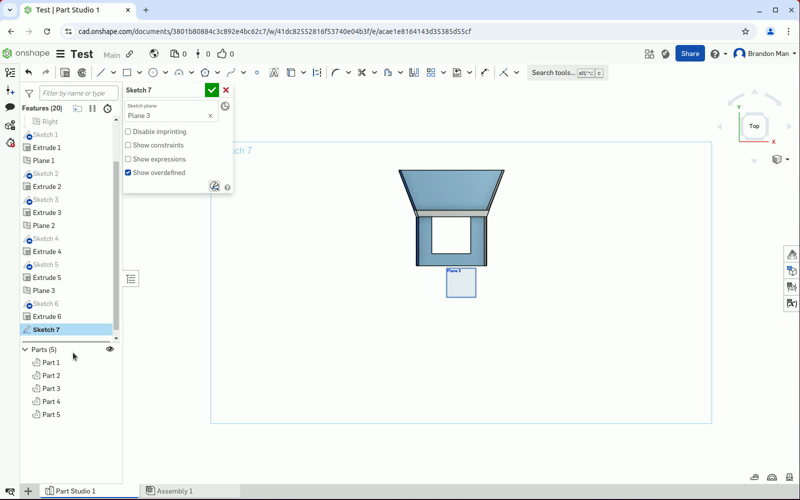
key(y)
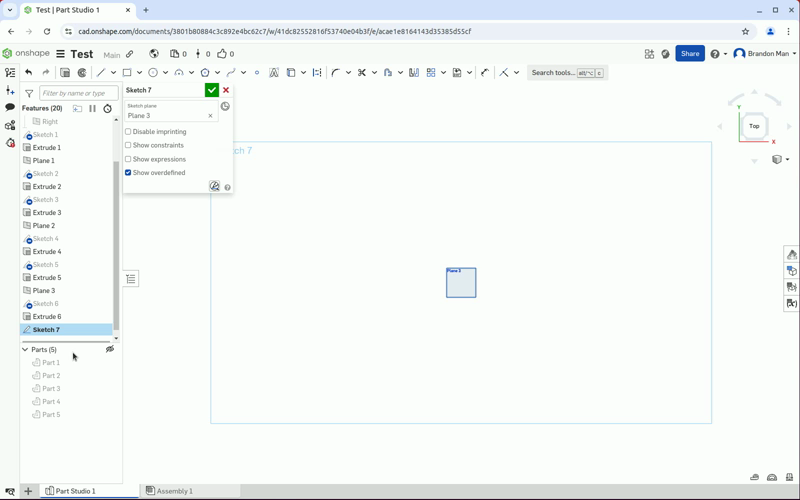
key(c)
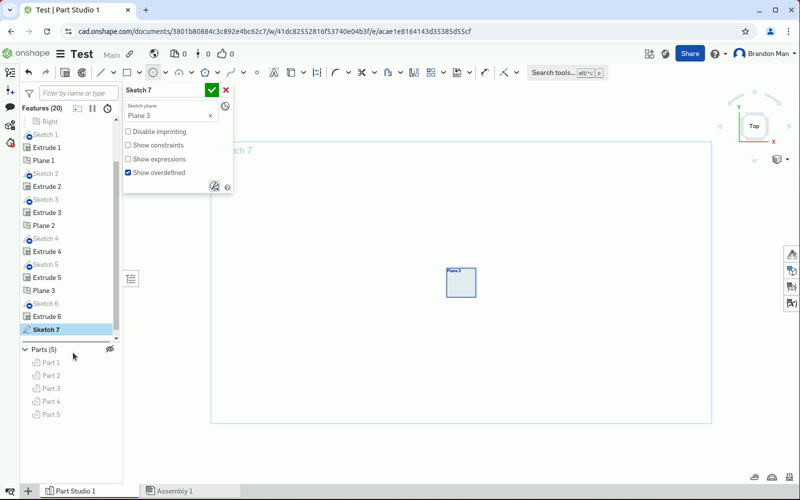
key_down(shift)
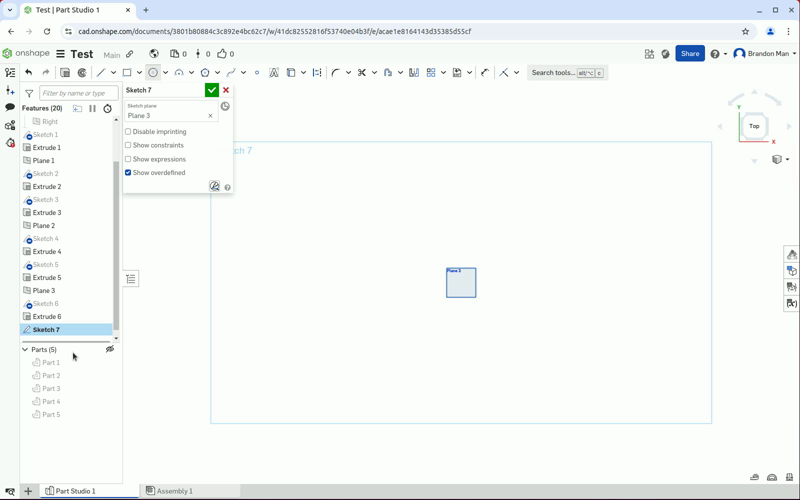
mouse_move(471, 213)
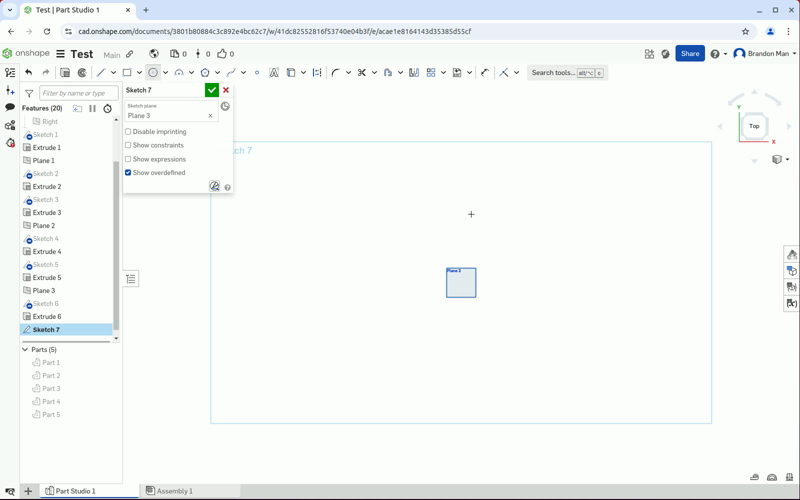
click(471, 213)
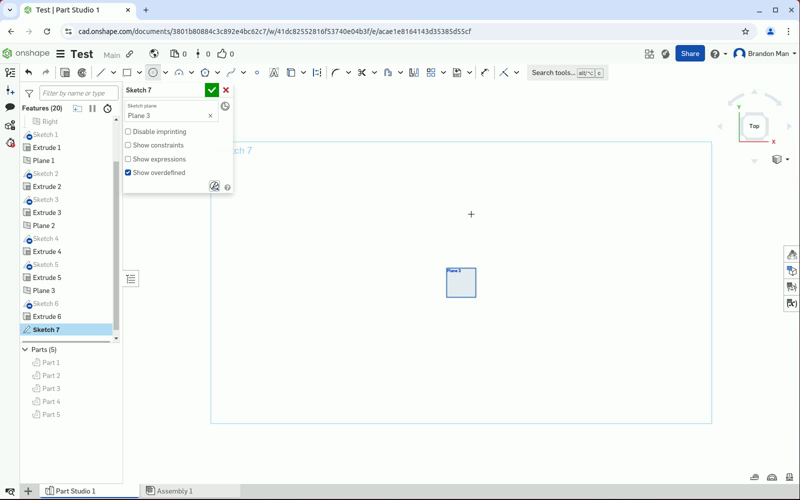
key_up(shift)
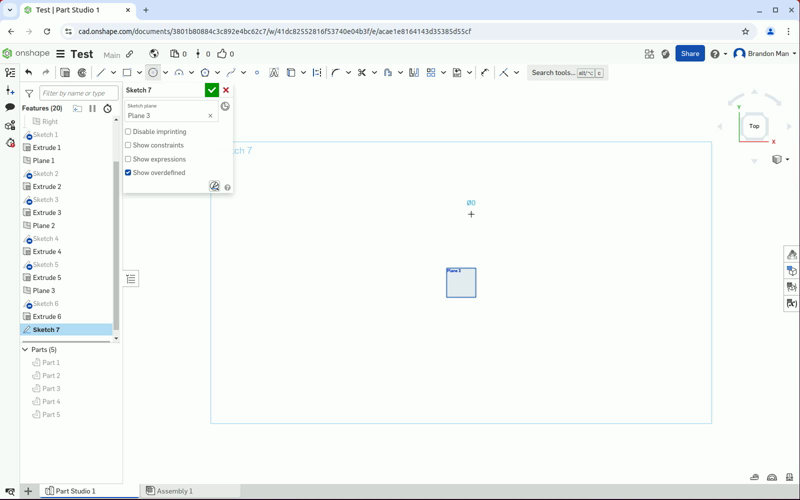
mouse_move(473, 213)
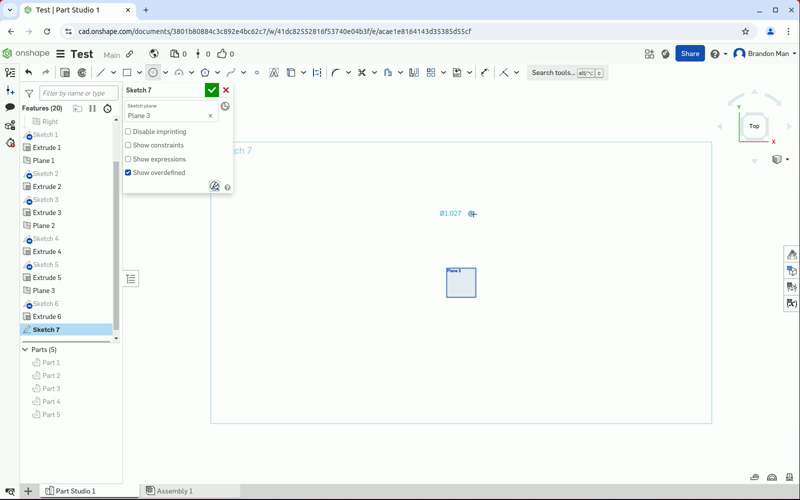
scroll(6)
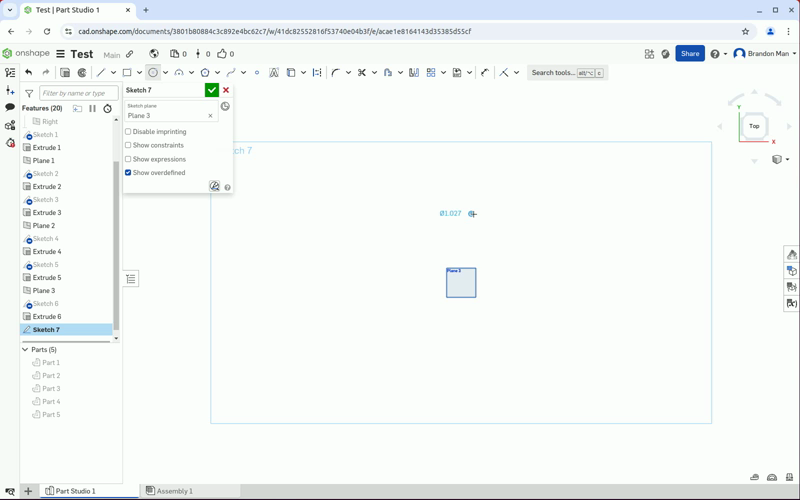
scroll(6)
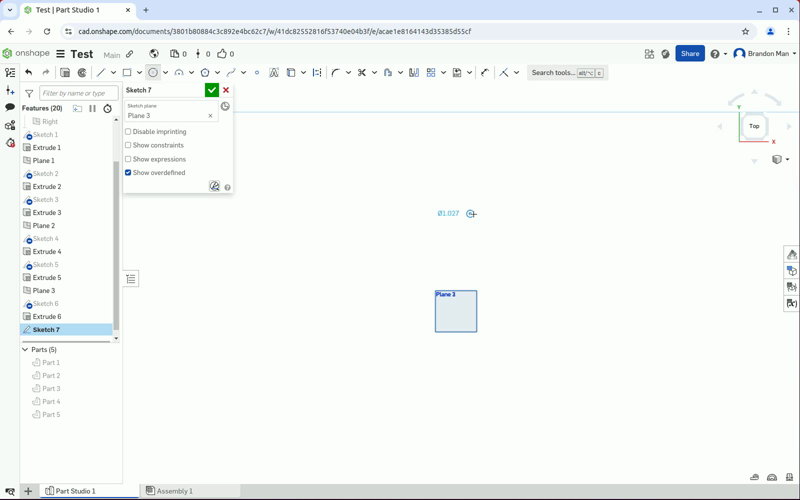
scroll(6)
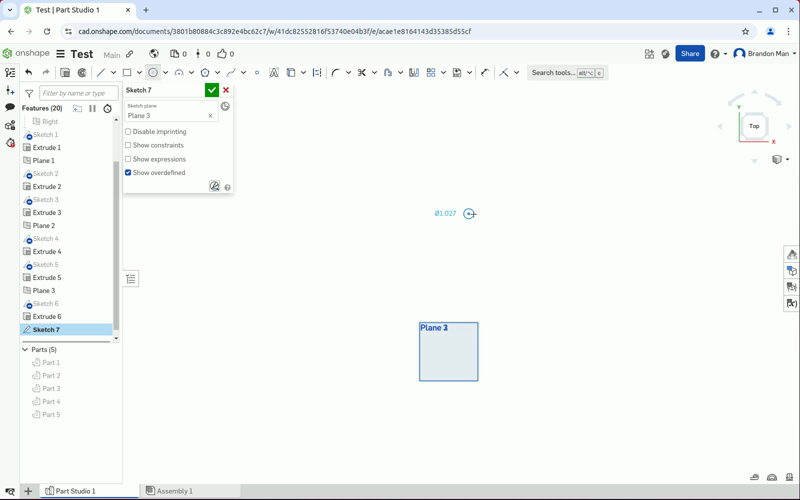
scroll(6)
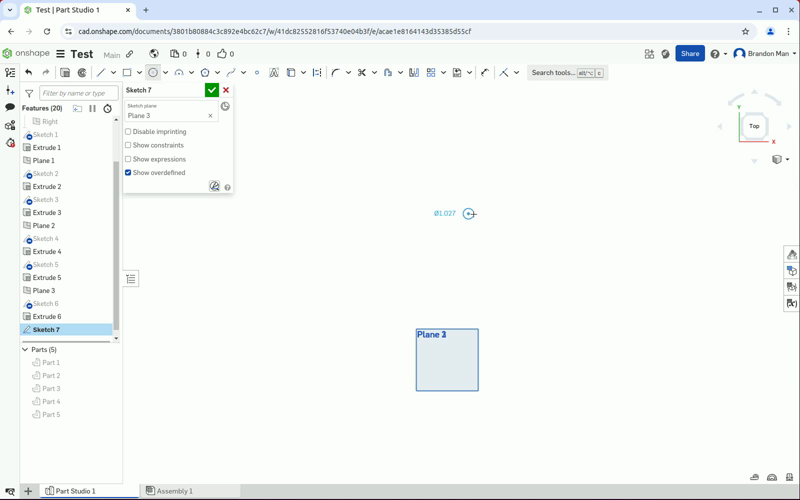
scroll(6)
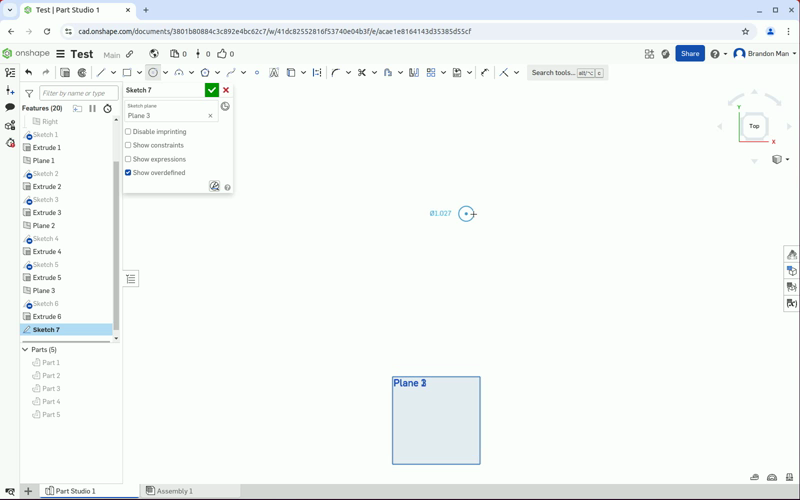
scroll(6)
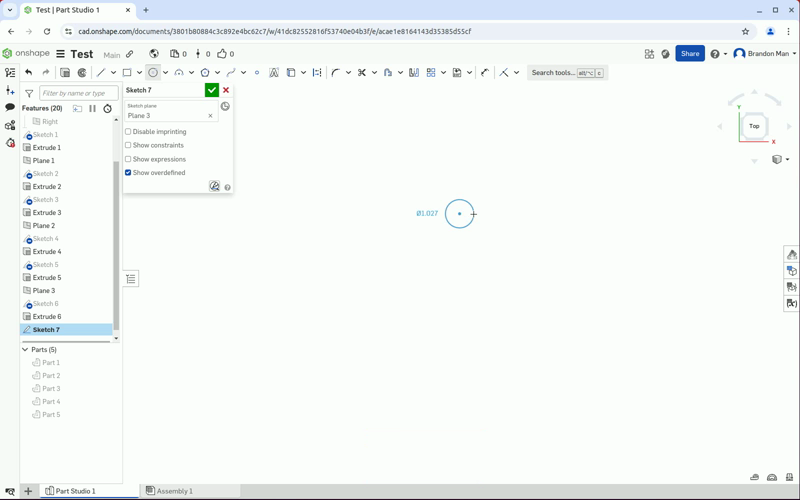
scroll(6)
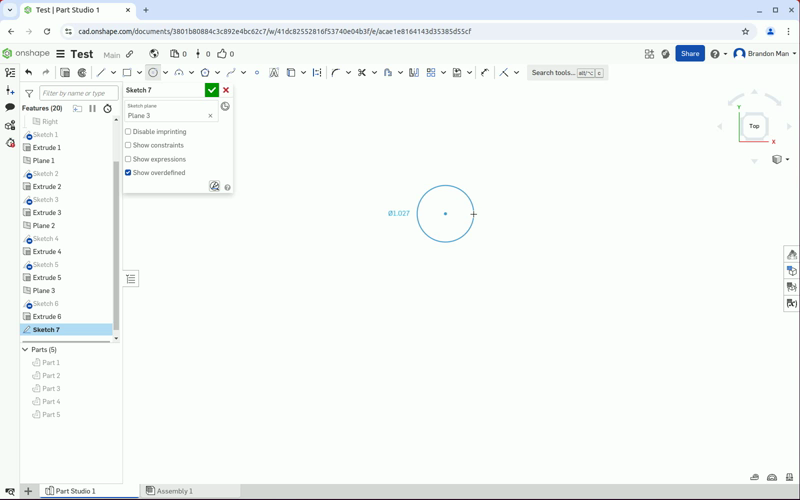
click(473, 213)
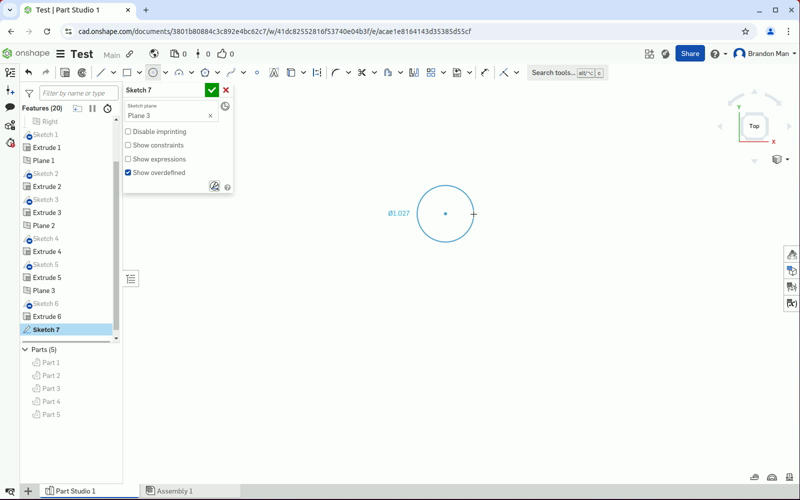
scroll(-6)
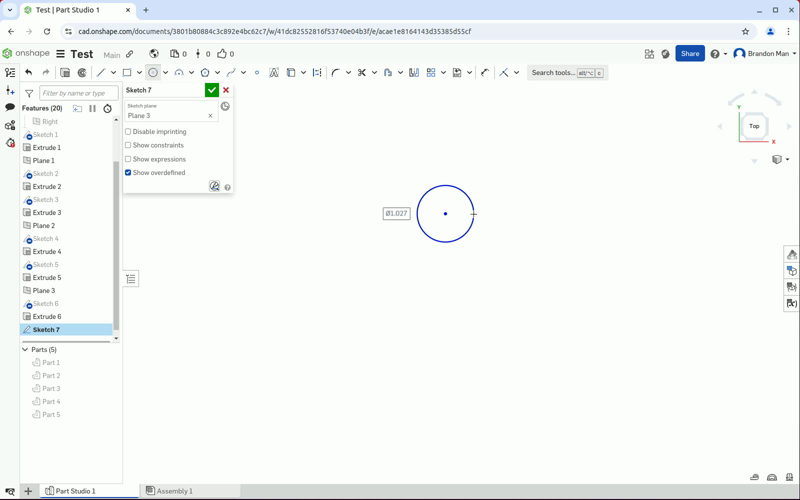
scroll(-6)
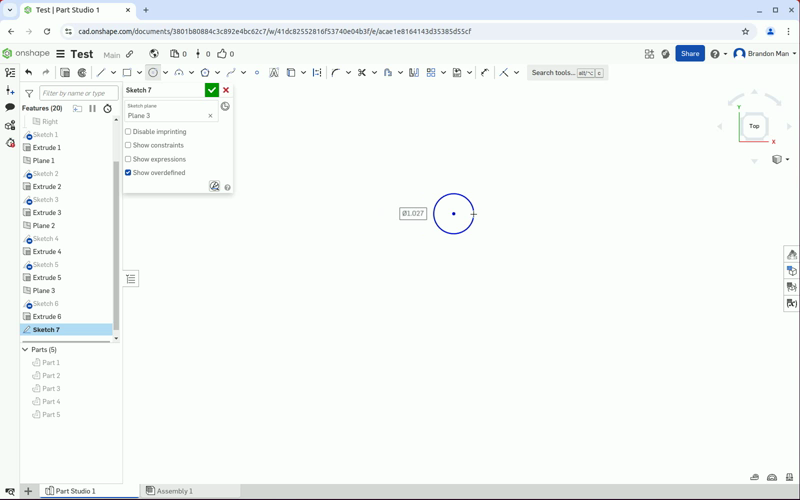
scroll(-6)
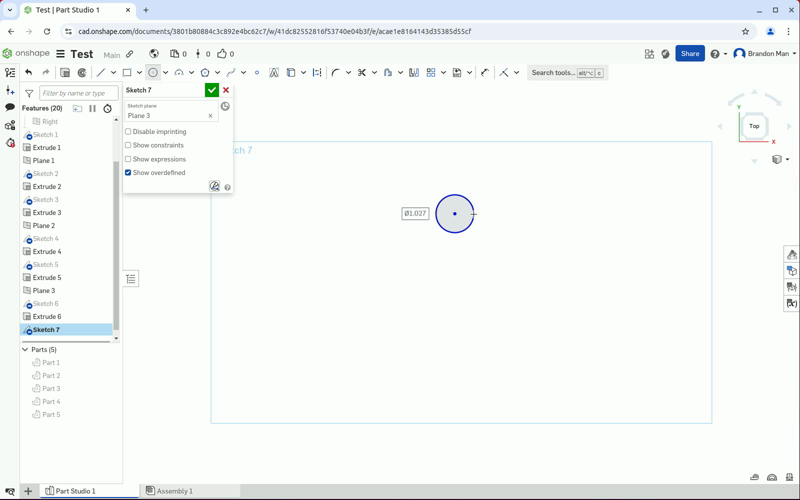
scroll(-6)
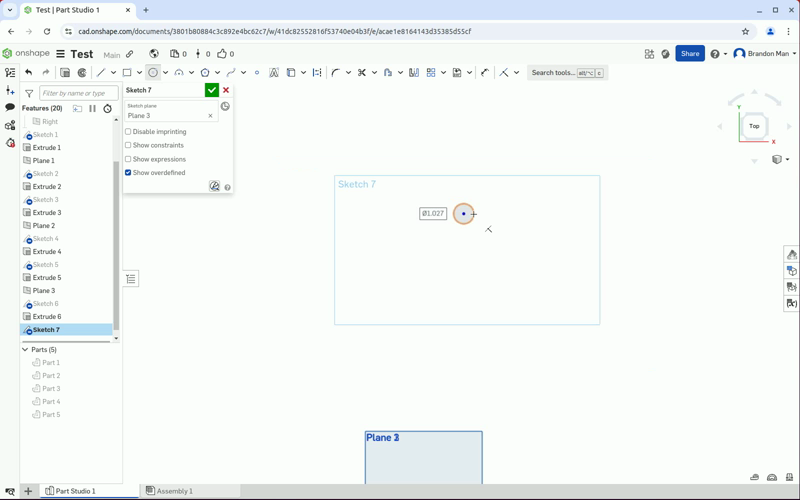
scroll(-6)
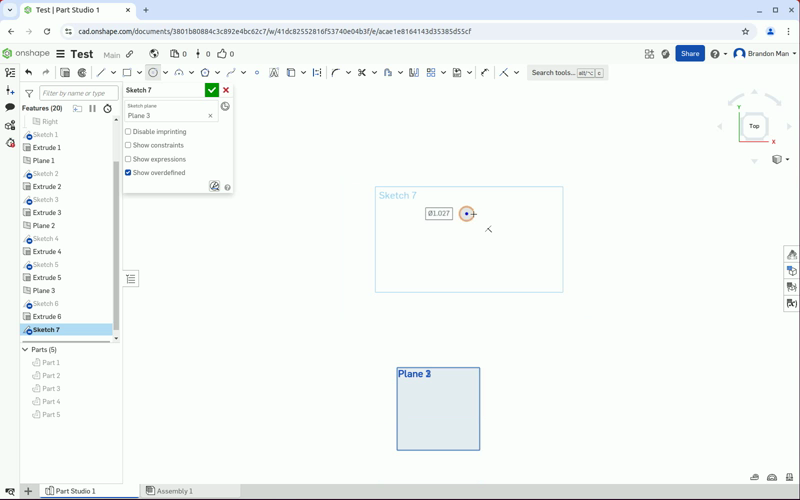
scroll(-6)
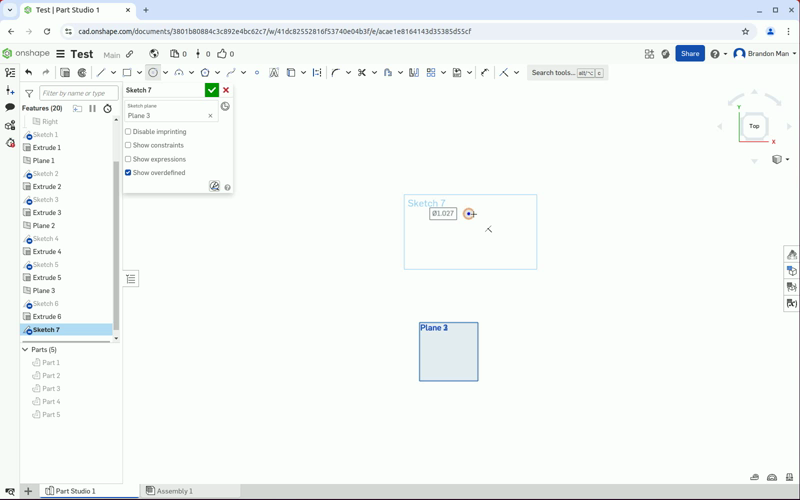
scroll(-6)
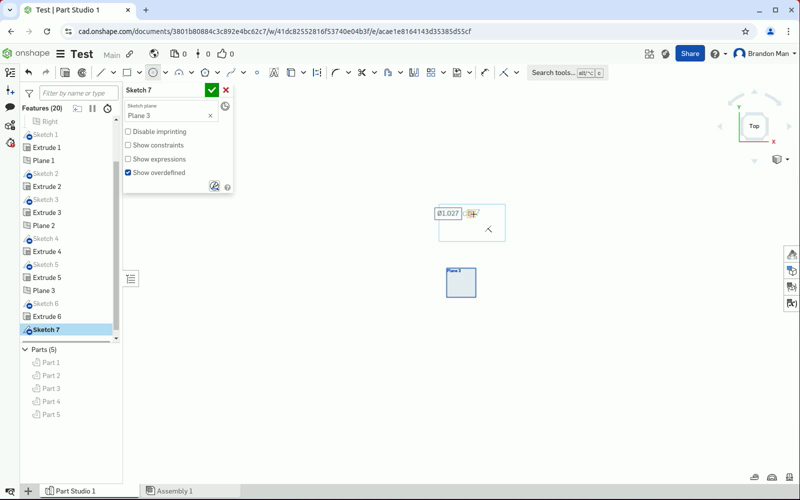
key(esc)
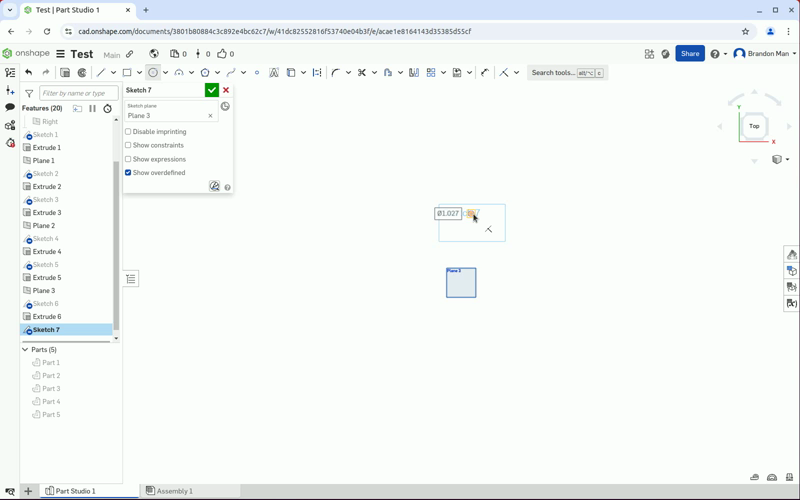
mouse_move(472, 212)
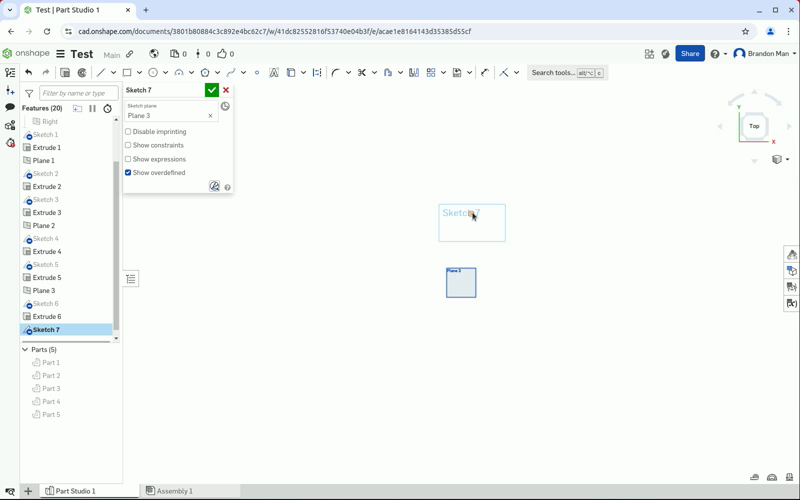
scroll(6)
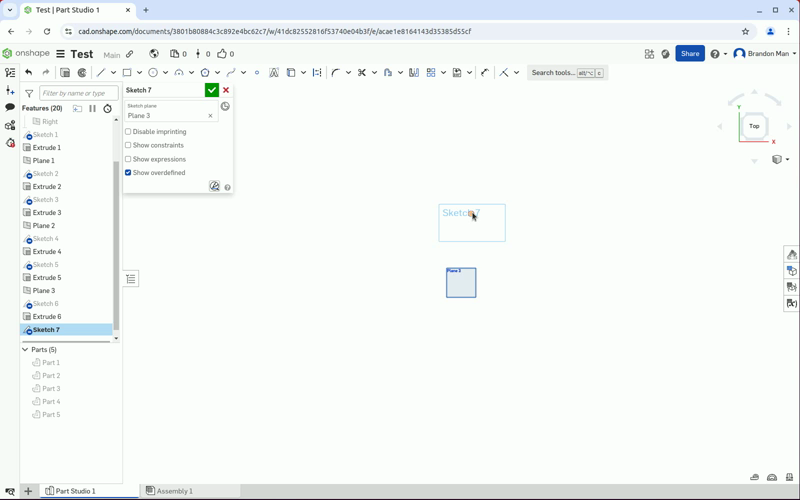
scroll(6)
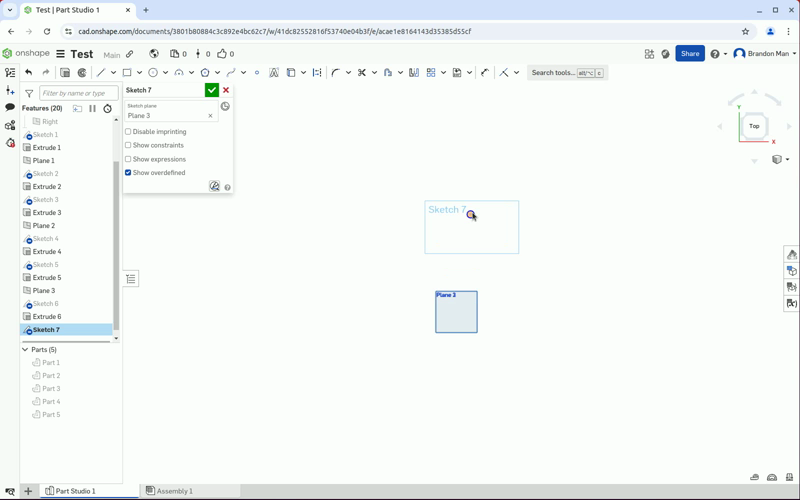
scroll(6)
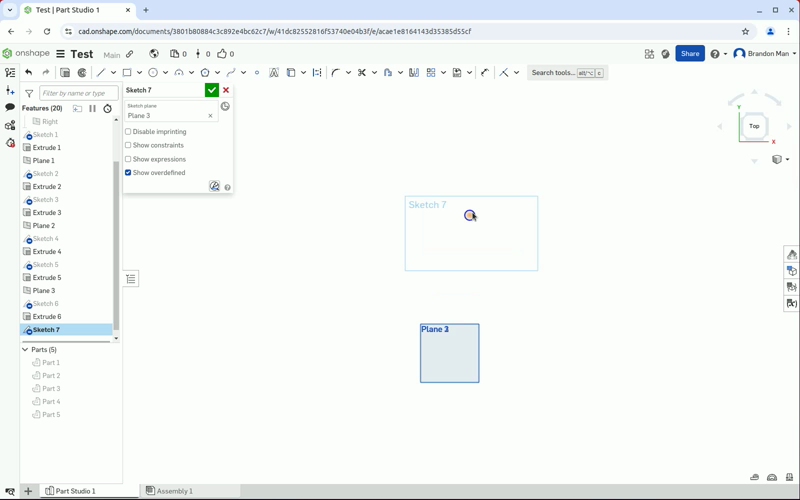
scroll(6)
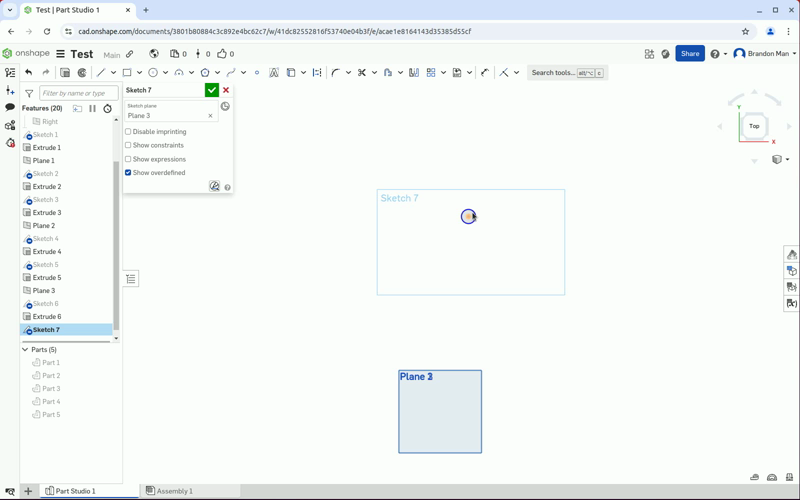
scroll(6)
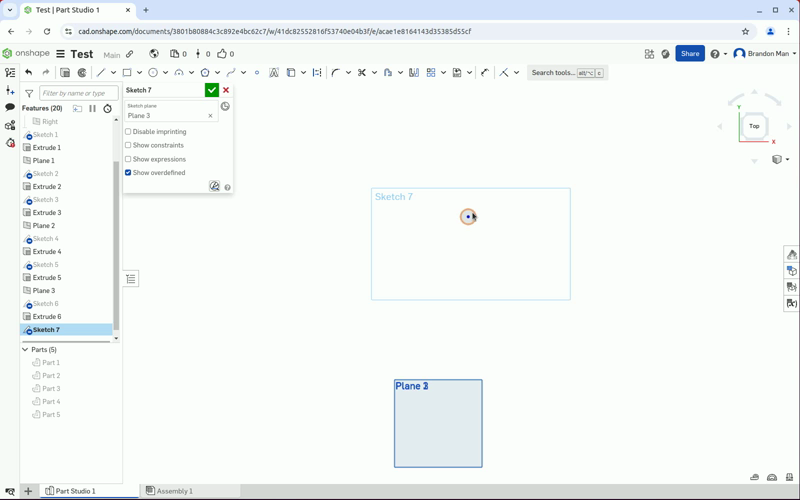
scroll(6)
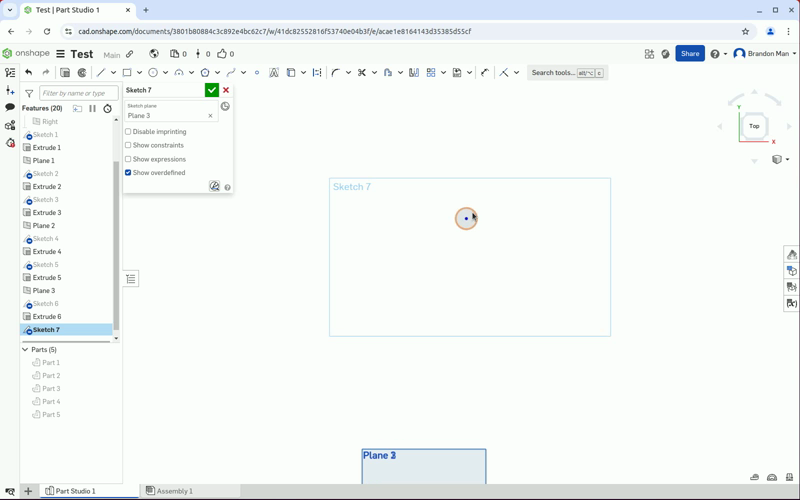
scroll(6)
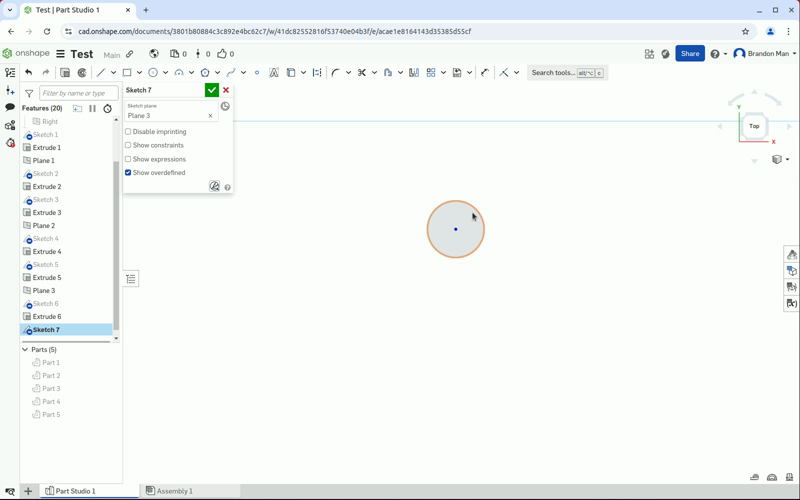
click(472, 212)
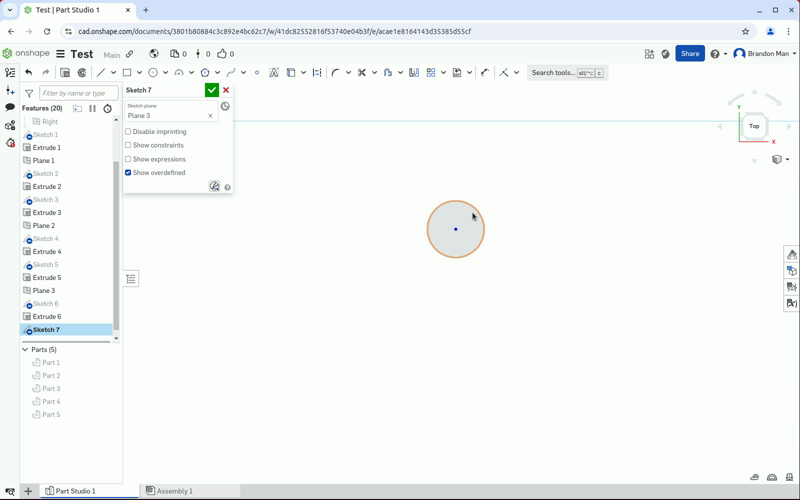
scroll(-6)
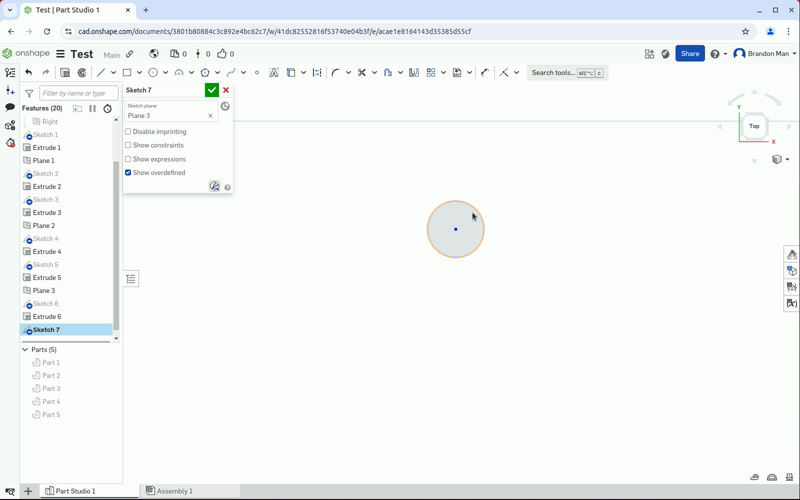
scroll(-6)
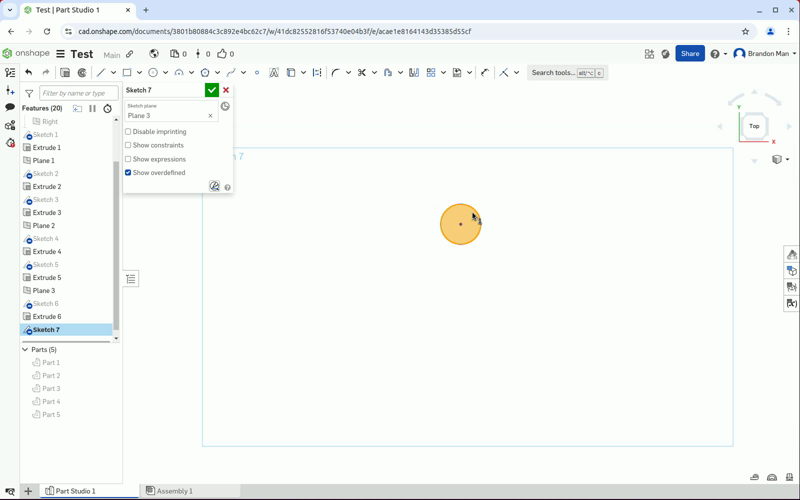
scroll(-6)
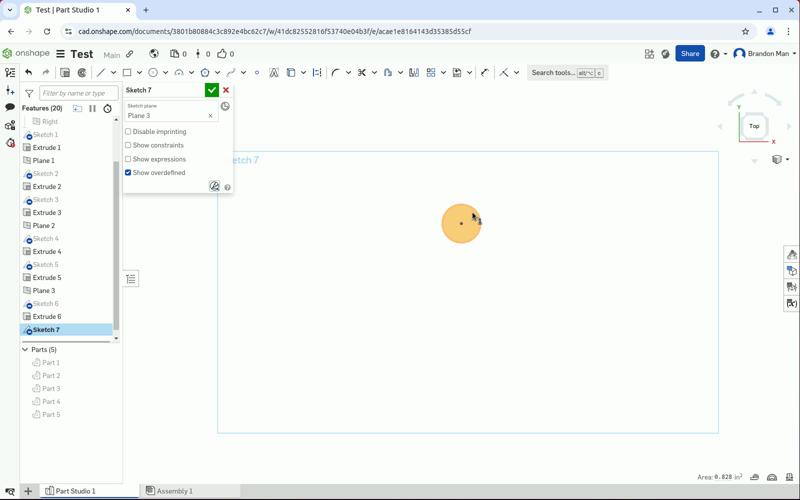
scroll(-6)
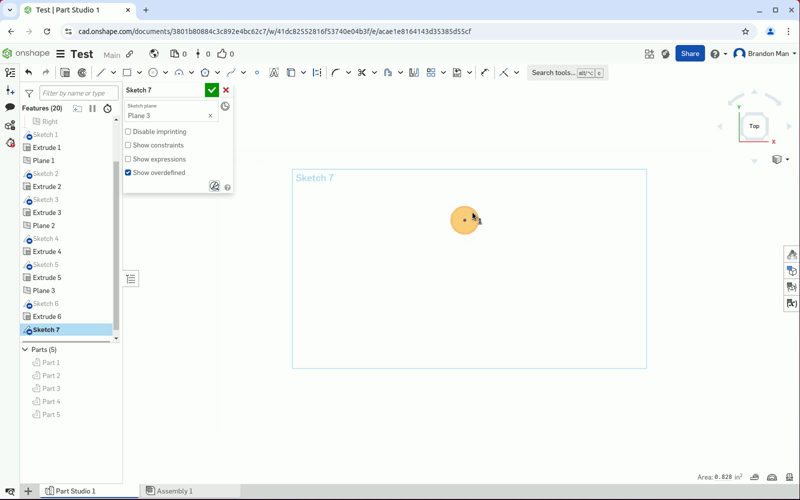
scroll(-6)
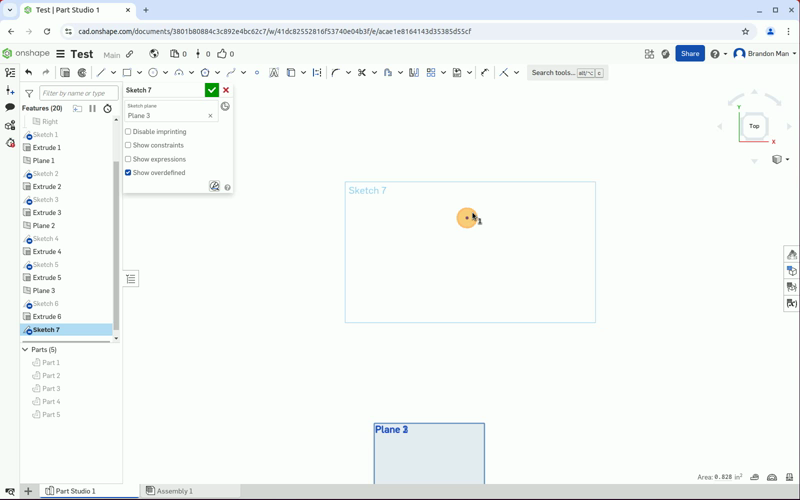
scroll(-6)
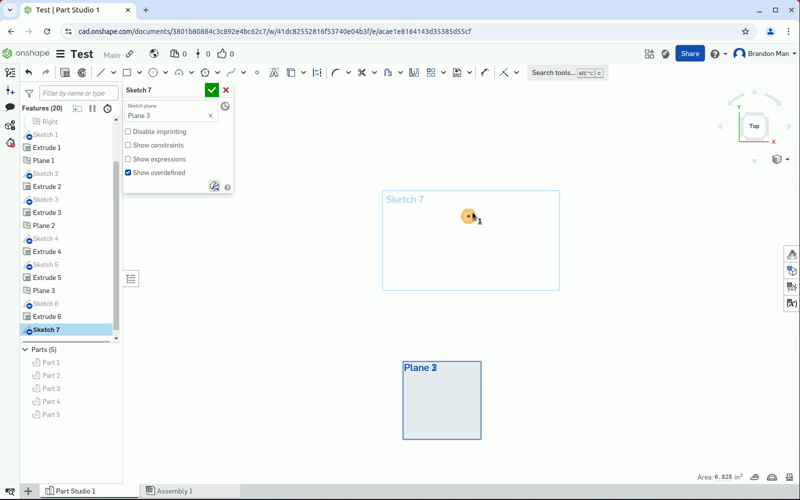
scroll(-6)
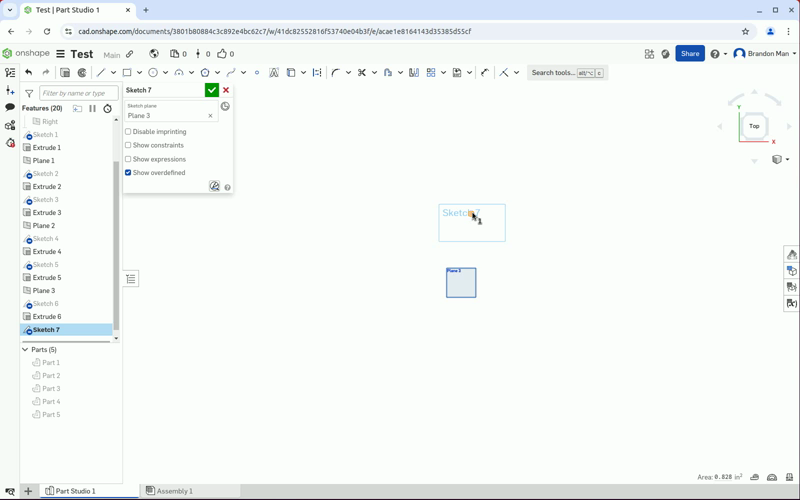
mouse_move(73, 352)
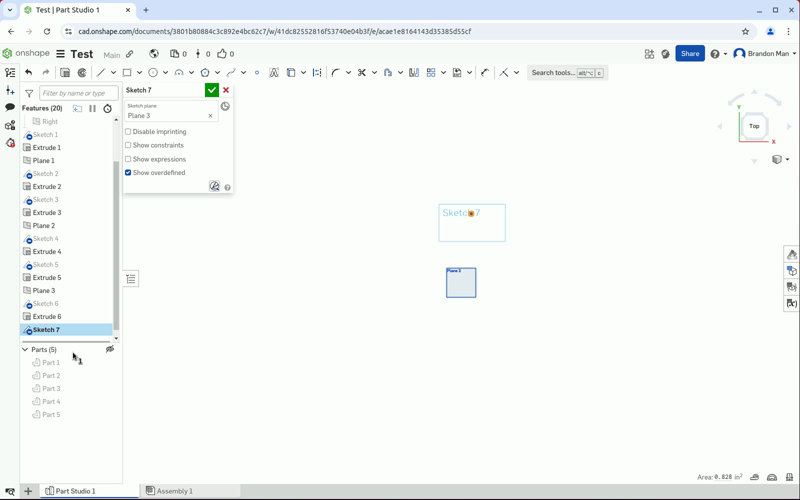
key(shift+y)
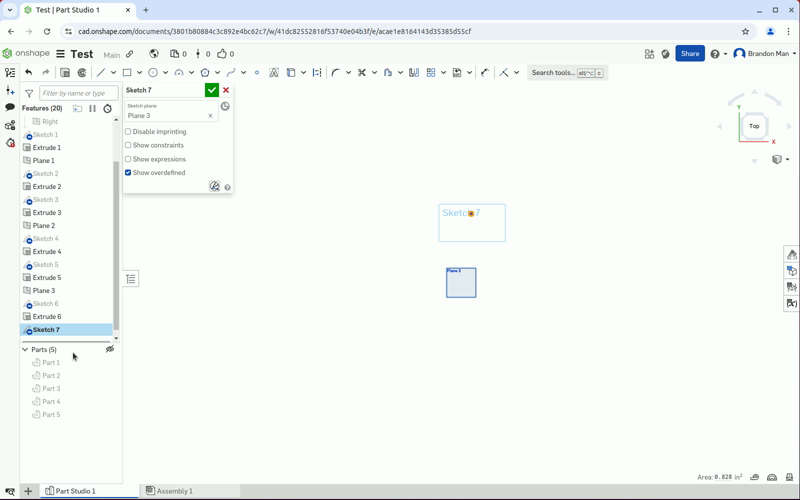
key(shift+e)
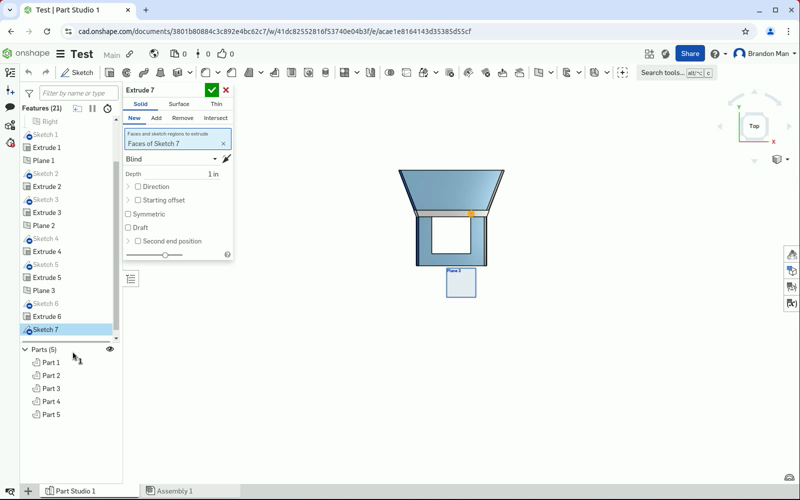
mouse_move(143, 106)
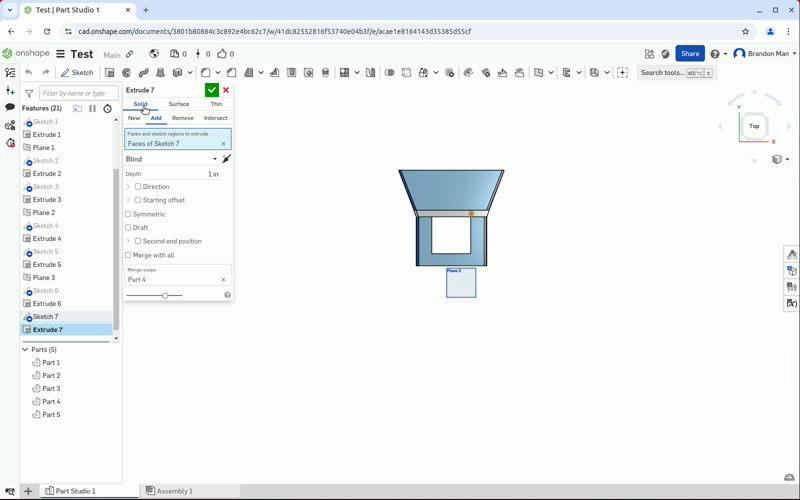
click(143, 106)
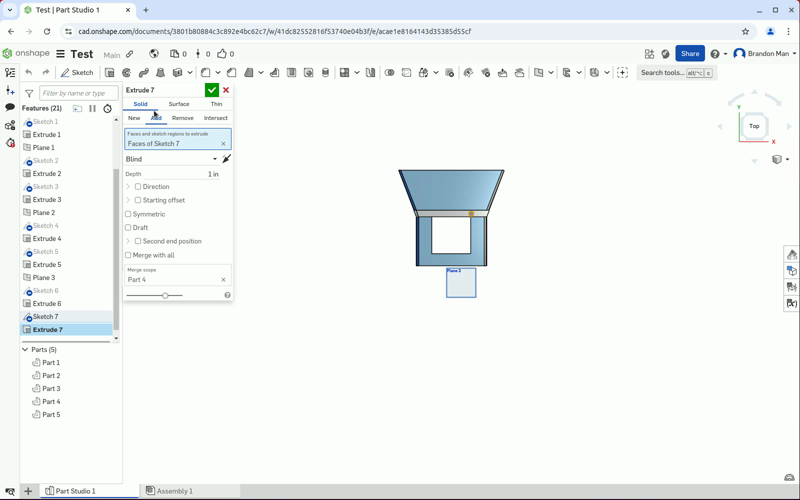
mouse_move(186, 120)
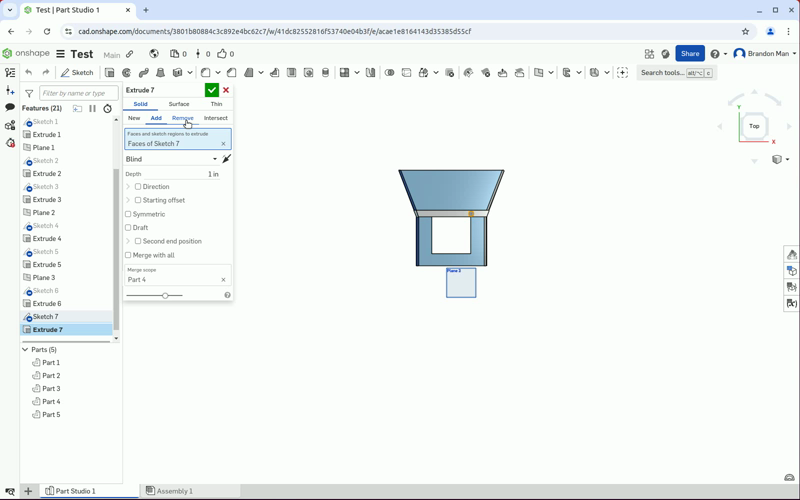
click(186, 120)
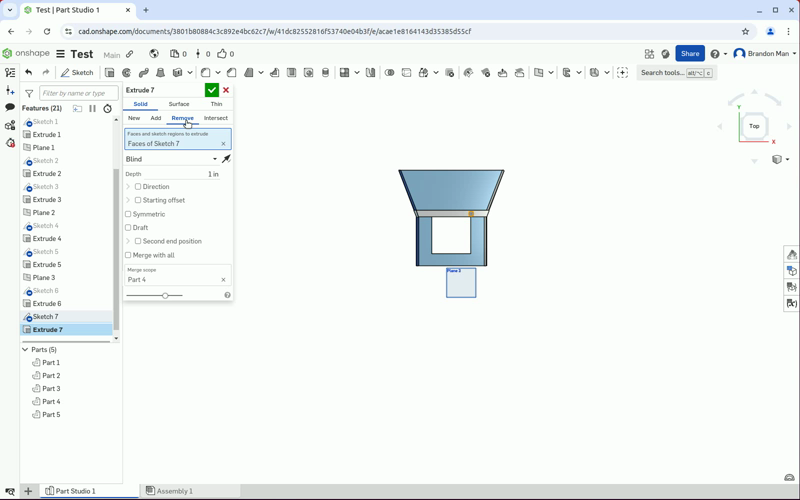
key(tab, 4)
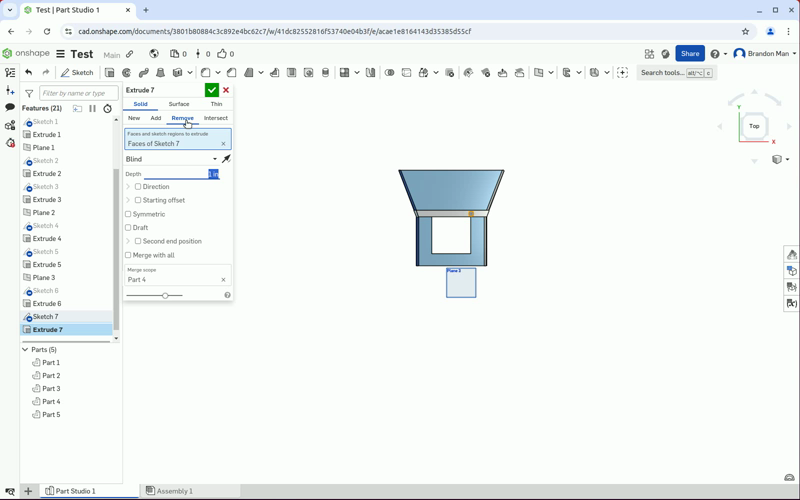
text(0.481)
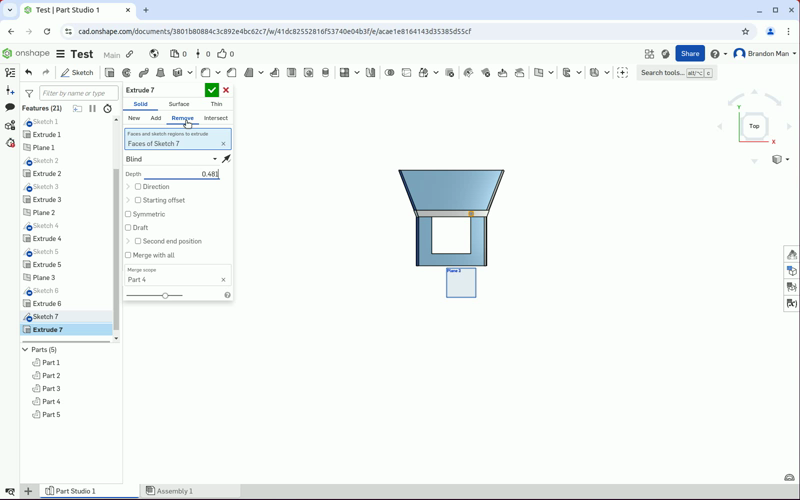
key(tab, 6)
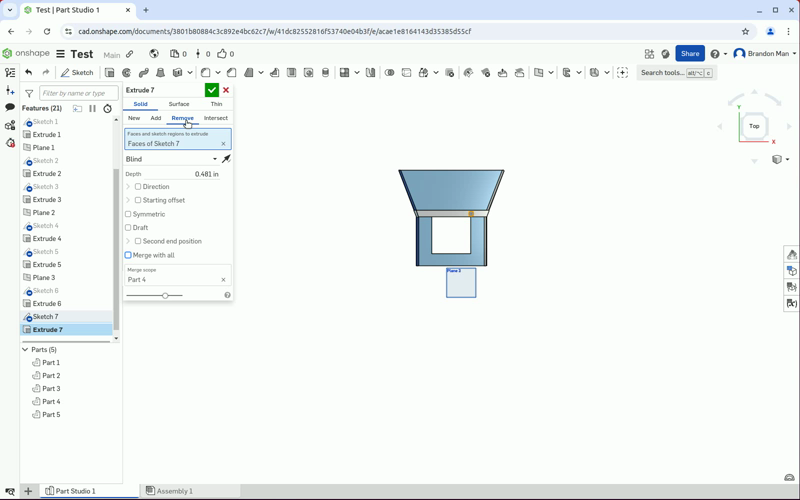
key(space)
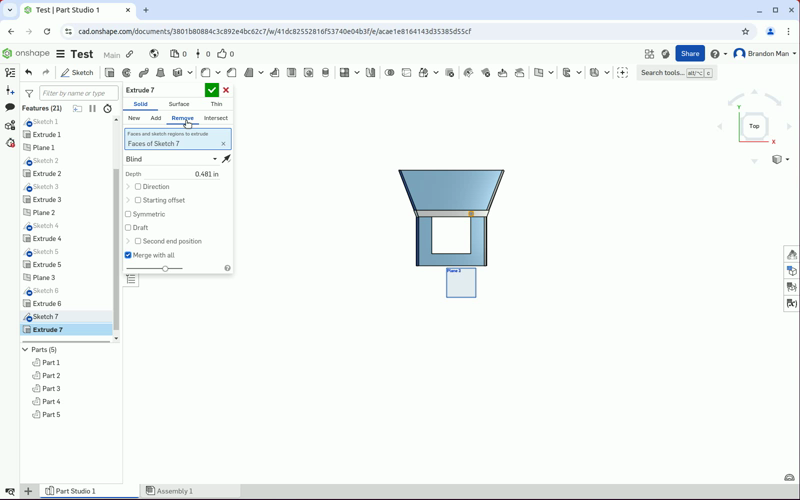
key(enter)
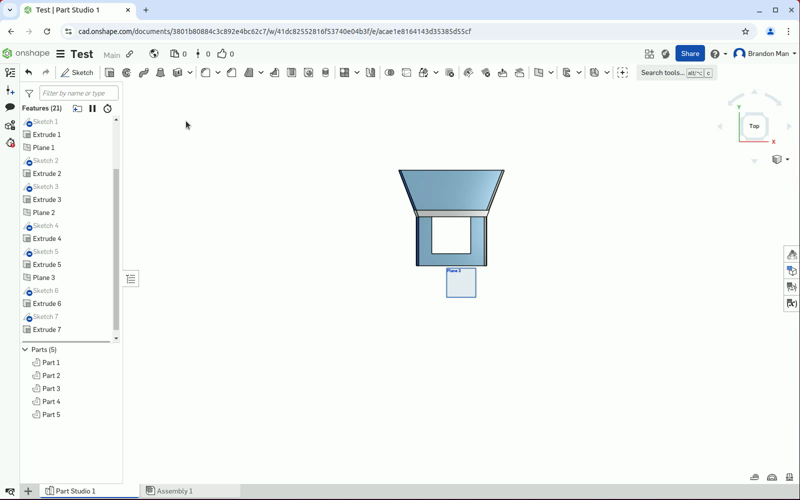
key(shift+h)
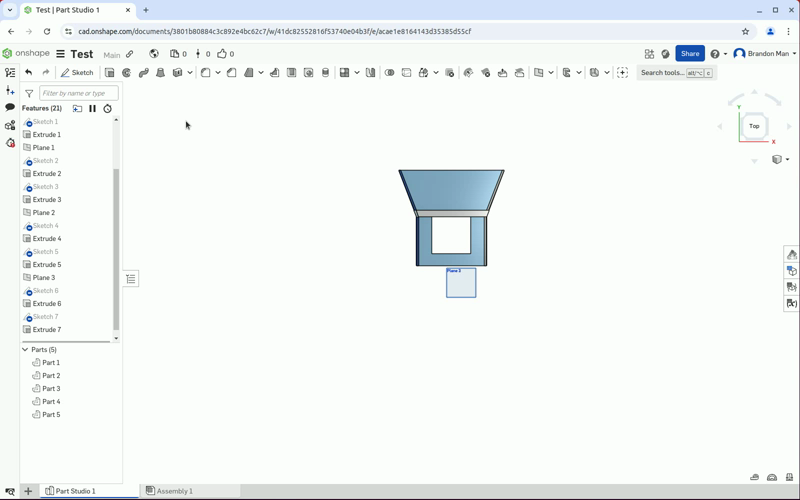
key(shift+h)
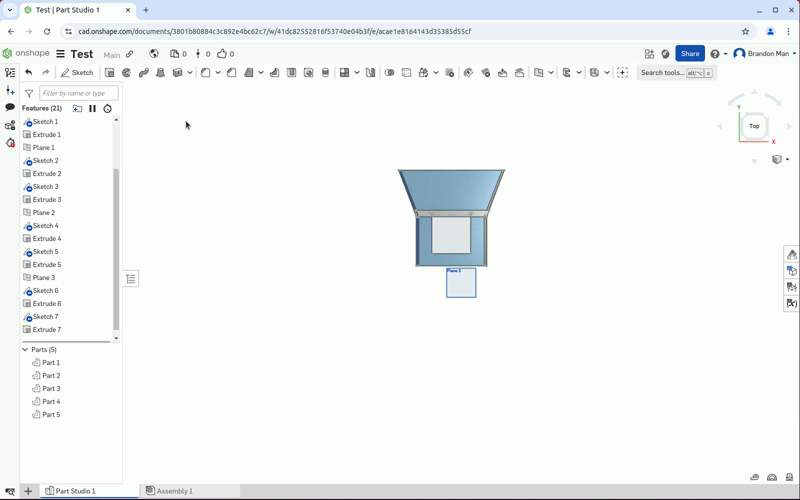
key(shift+7)
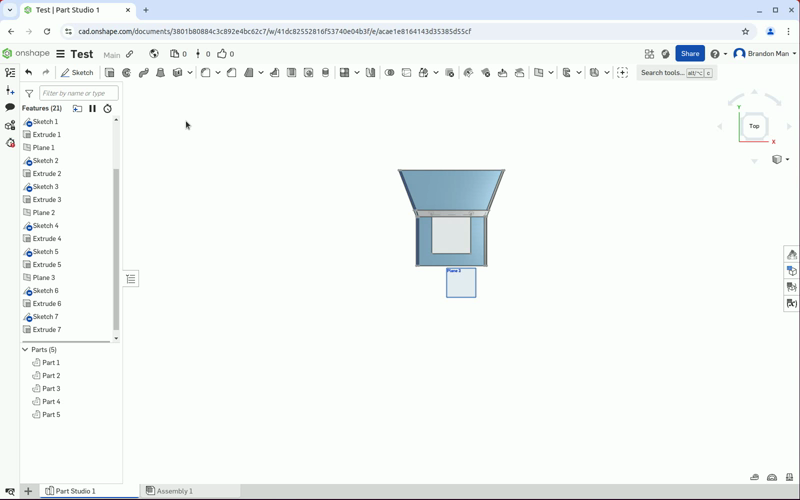
key(up, 3)
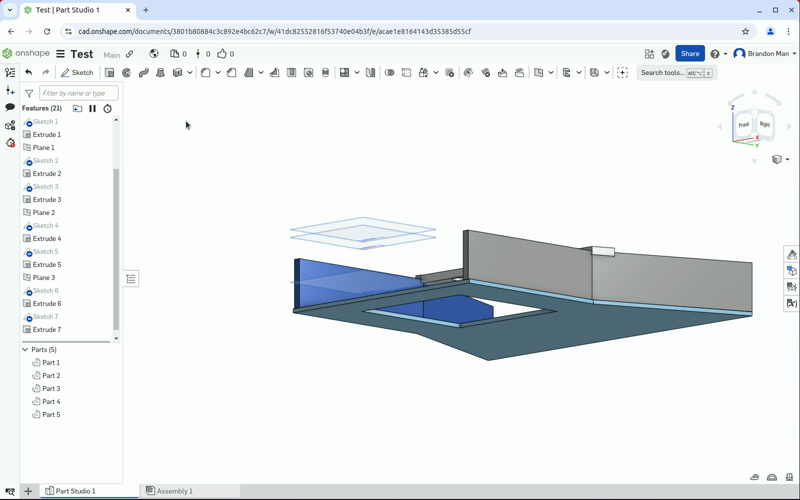
key(left, 3)
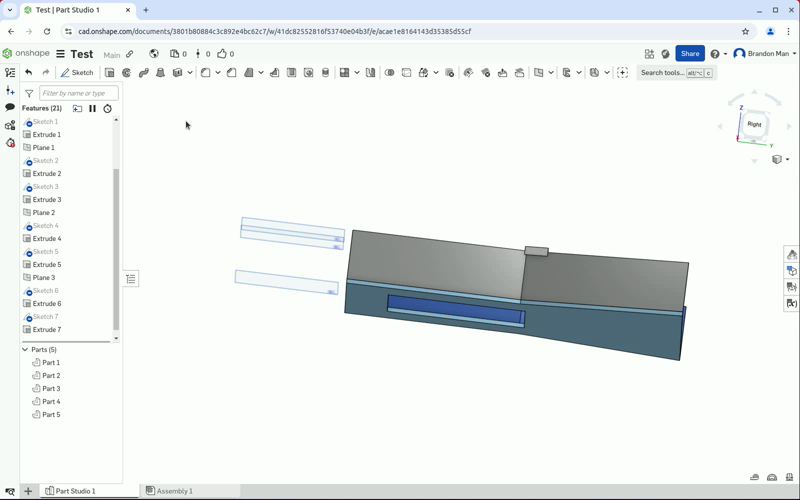
key(right, 3)
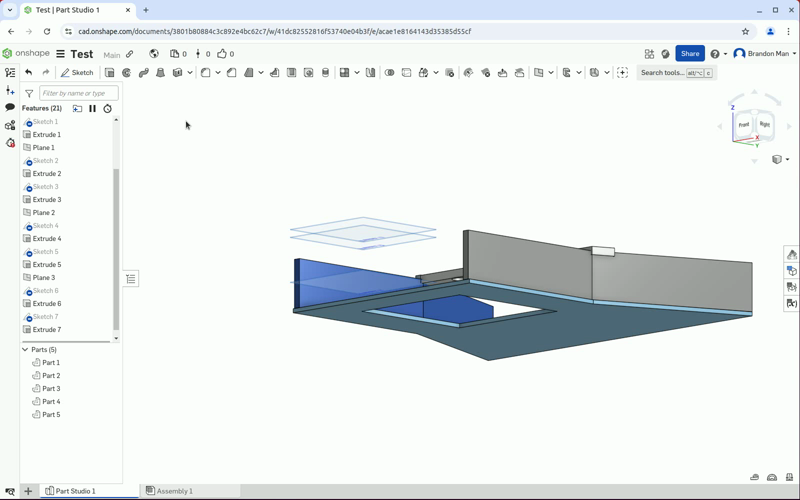
key(down, 3)
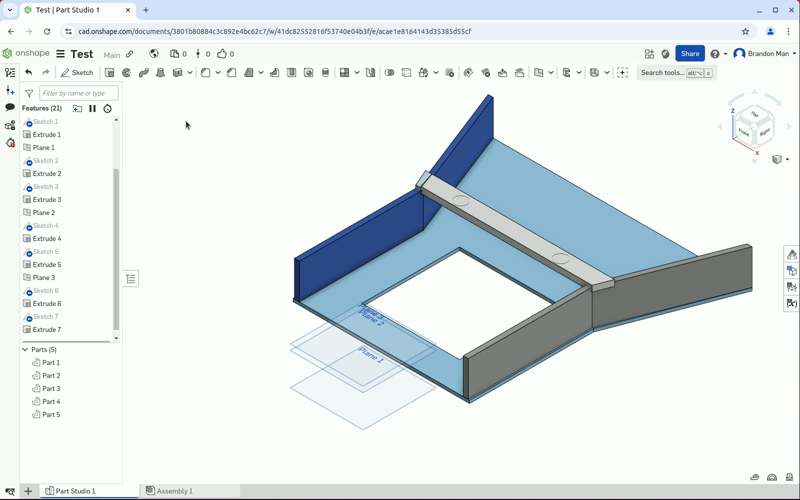
mouse_move(69, 124)
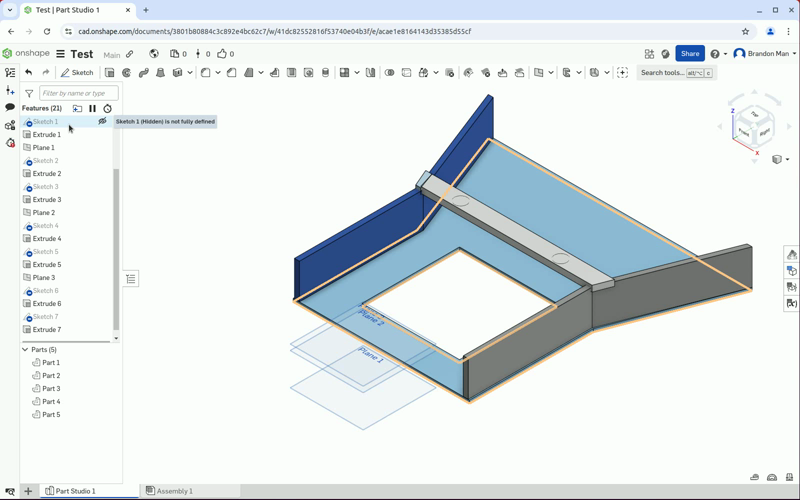
click(69, 124)